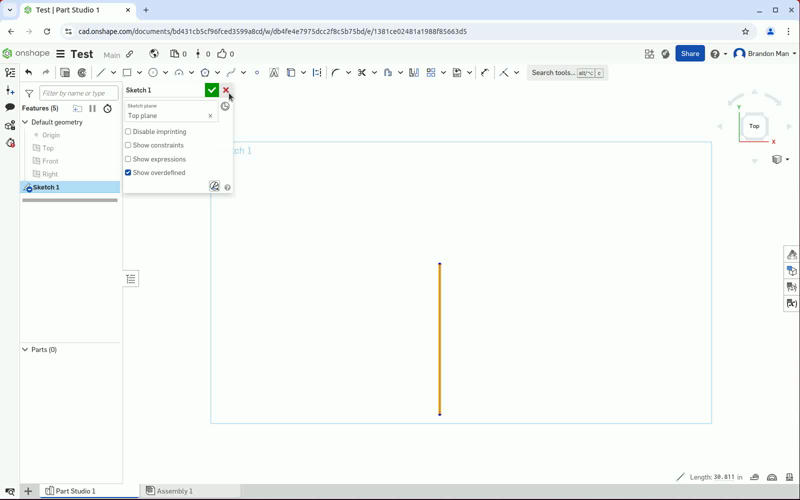
key(shift+h)
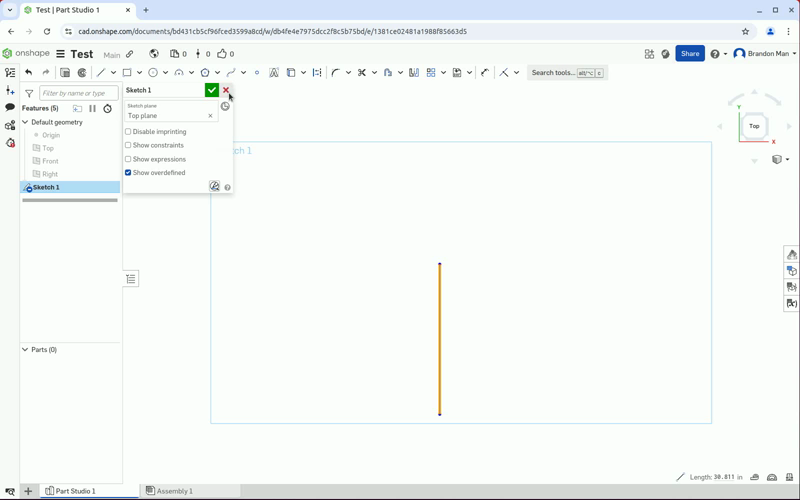
key(shift+s)
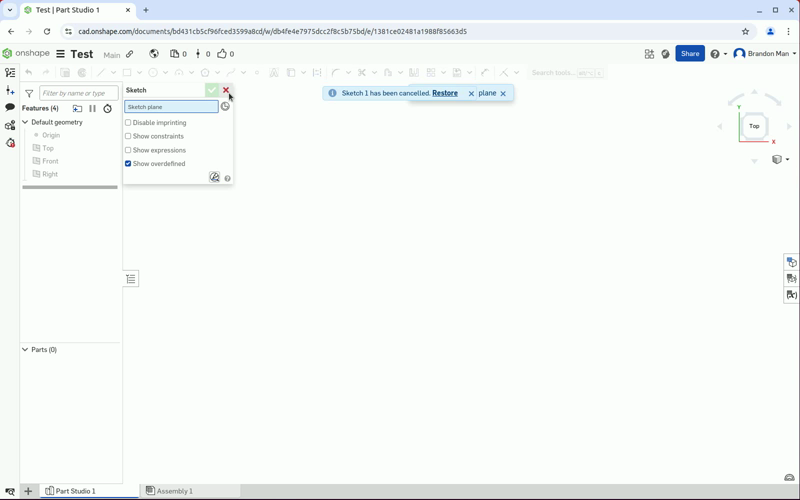
mouse_move(73, 150)
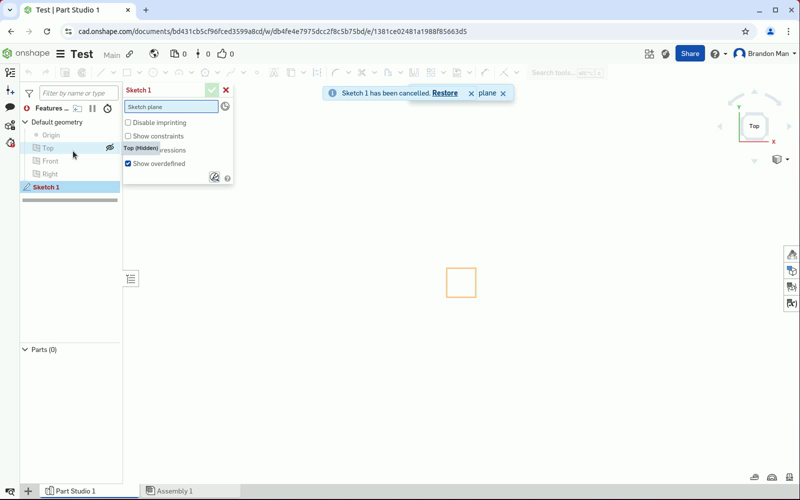
click(73, 150)
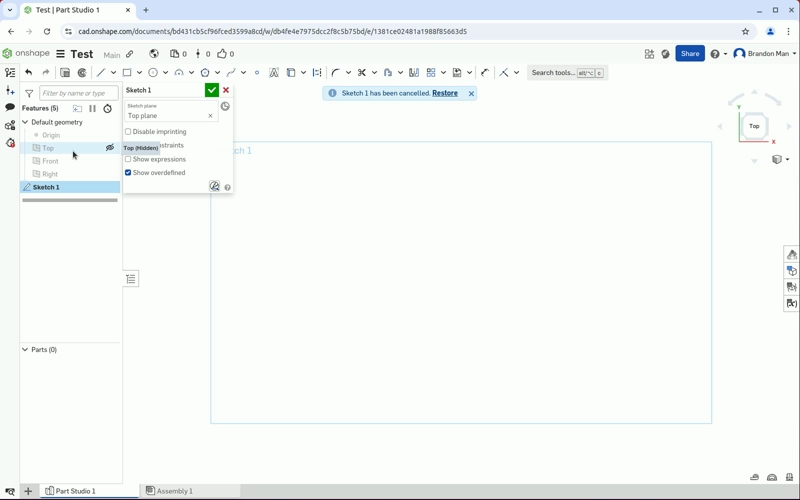
mouse_move(73, 352)
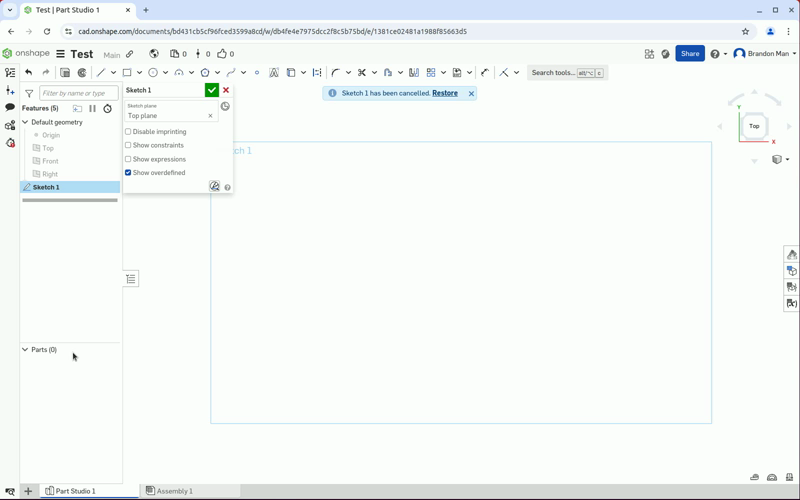
key(y)
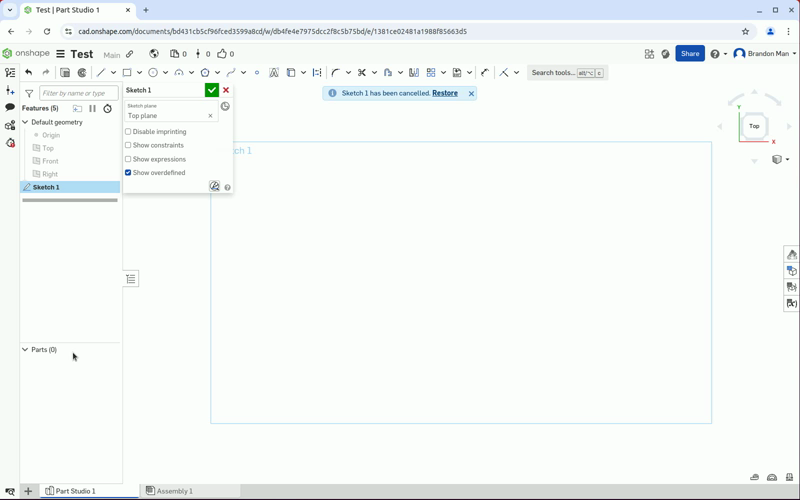
key(a)
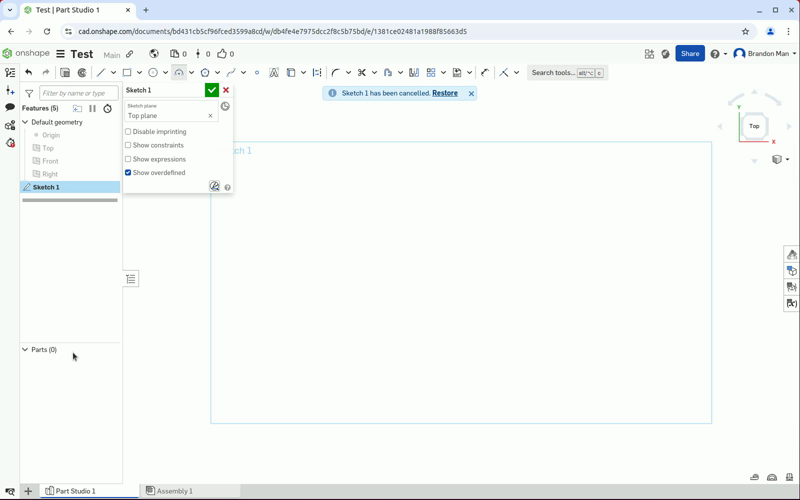
key_down(shift)
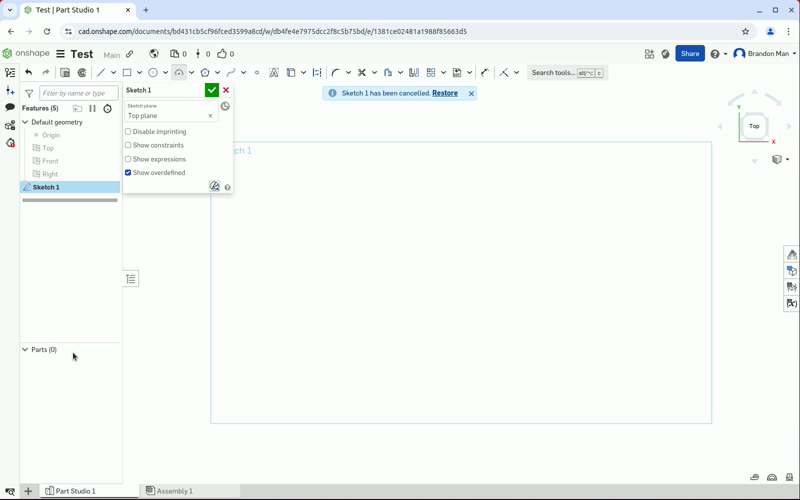
mouse_move(348, 334)
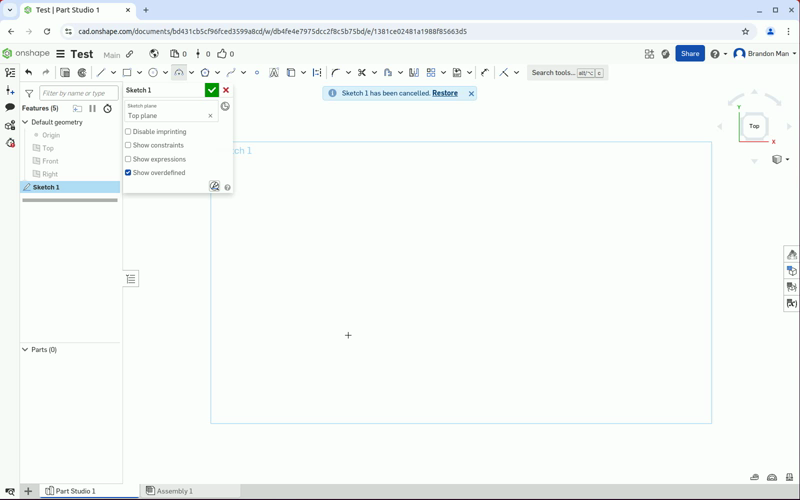
click(348, 334)
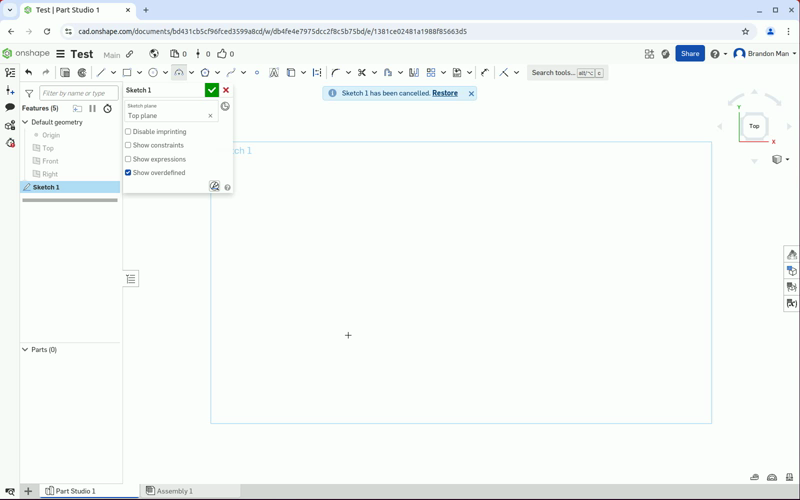
key_up(shift)
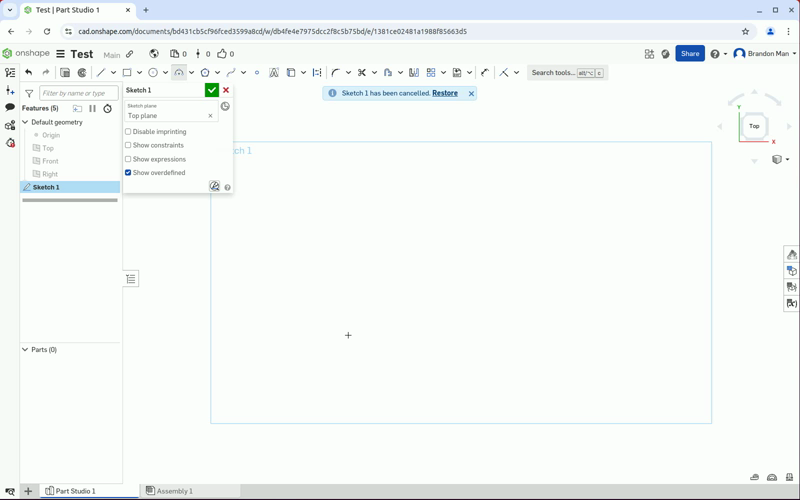
key_down(shift)
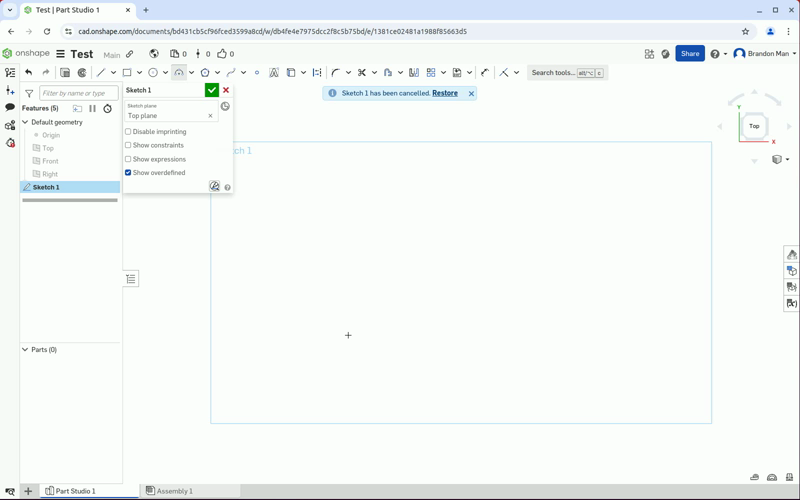
mouse_move(376, 362)
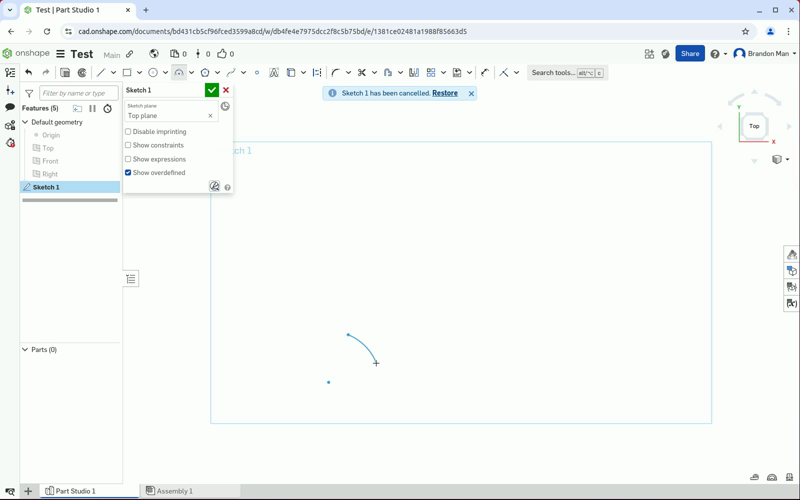
click(376, 362)
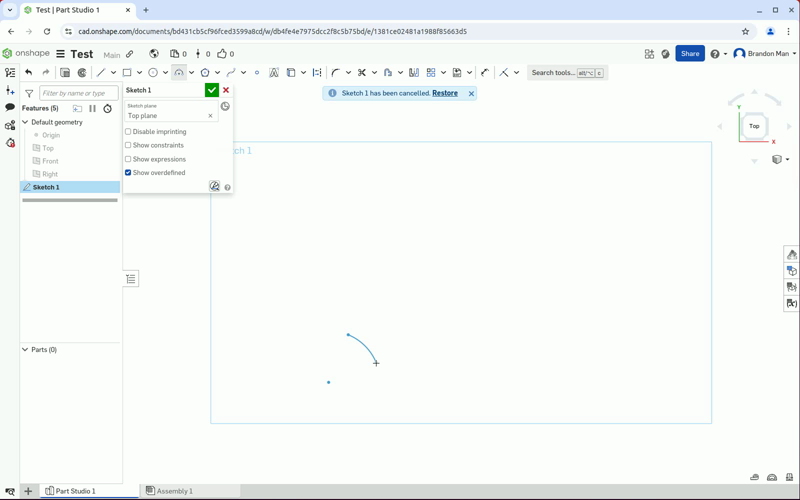
mouse_move(356, 354)
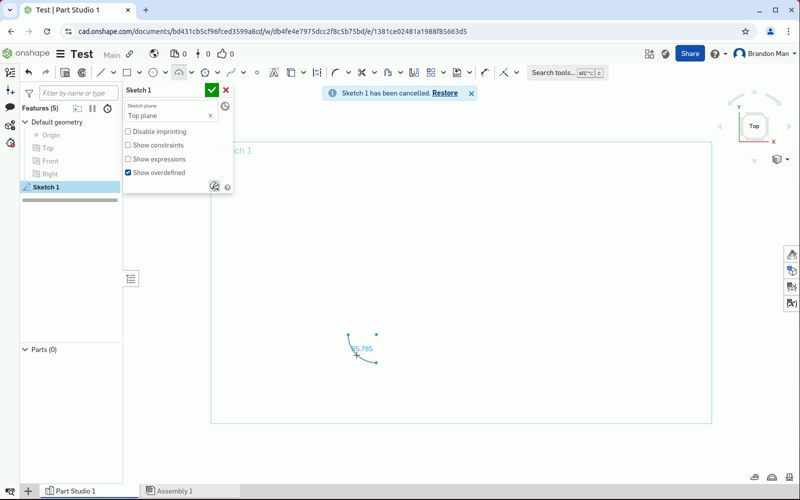
click(356, 354)
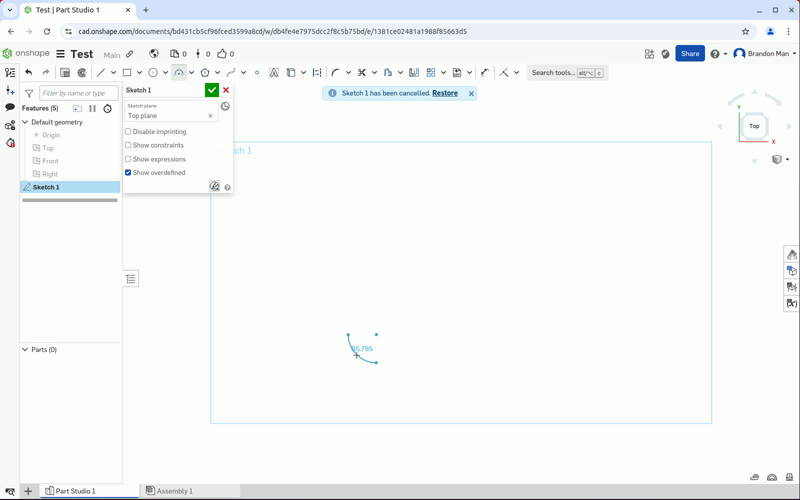
key_up(shift)
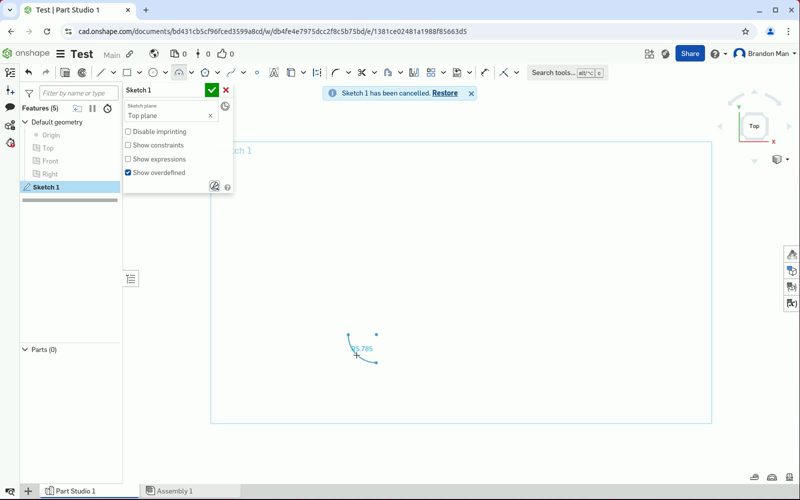
key(esc)
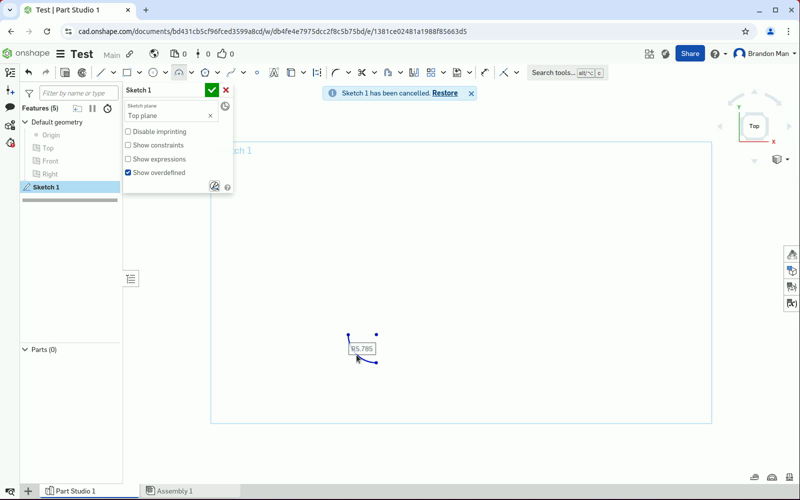
key(l)
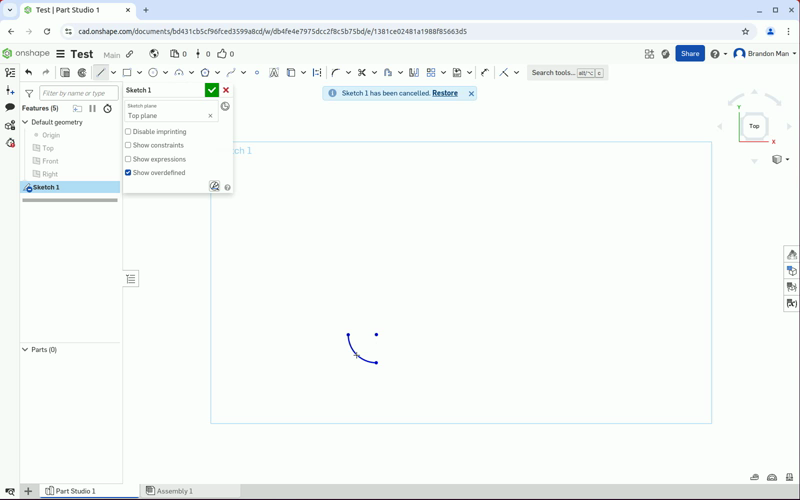
mouse_move(376, 362)
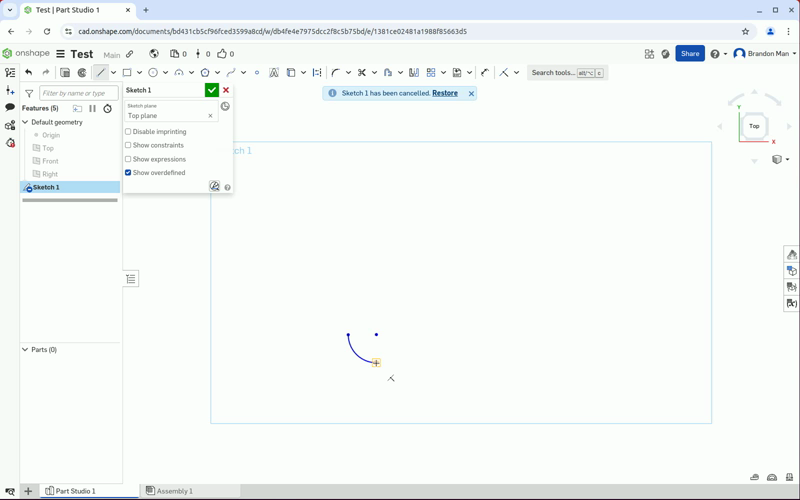
click(376, 362)
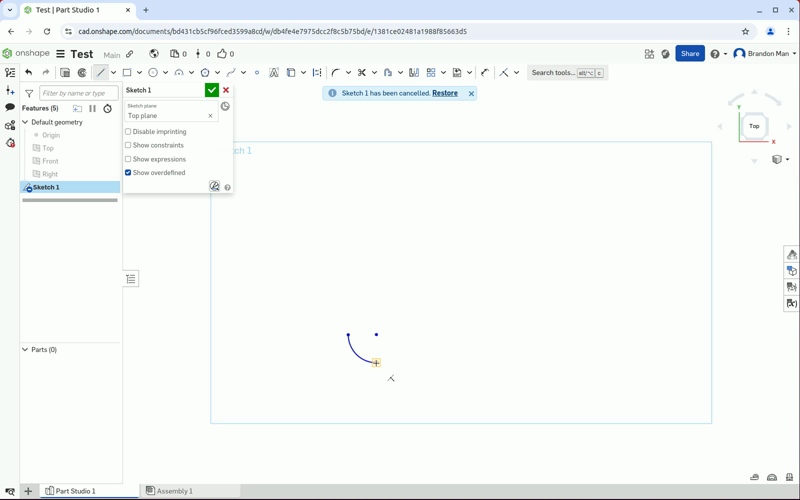
key_down(shift)
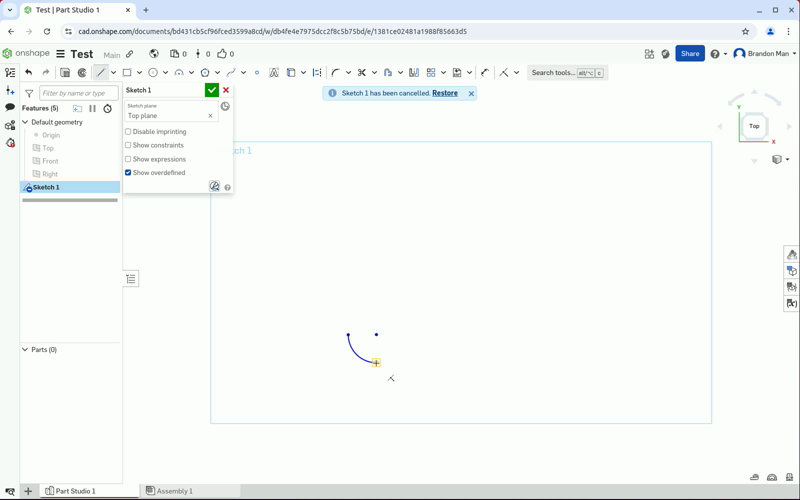
mouse_move(543, 362)
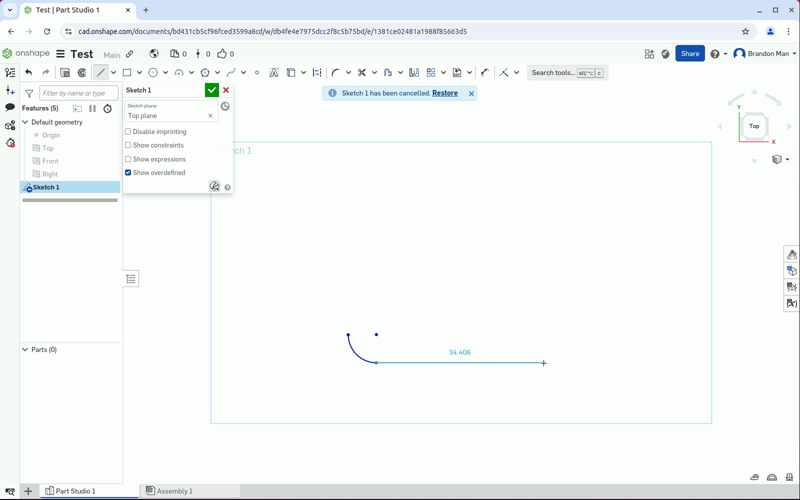
click(543, 362)
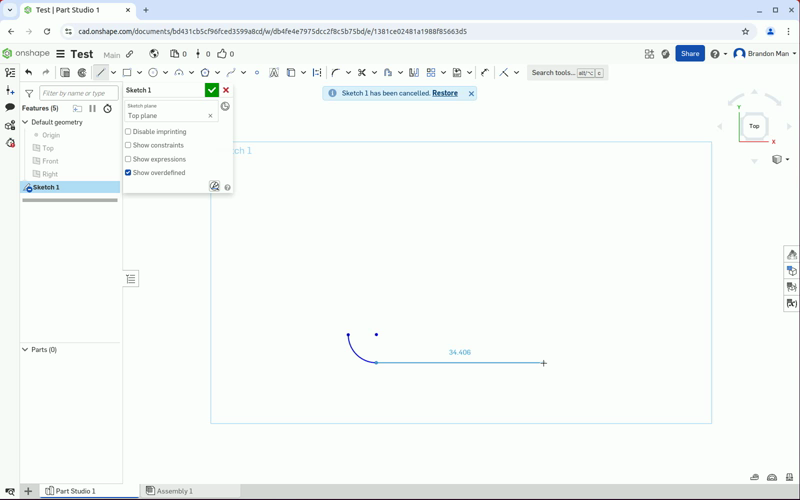
key_up(shift)
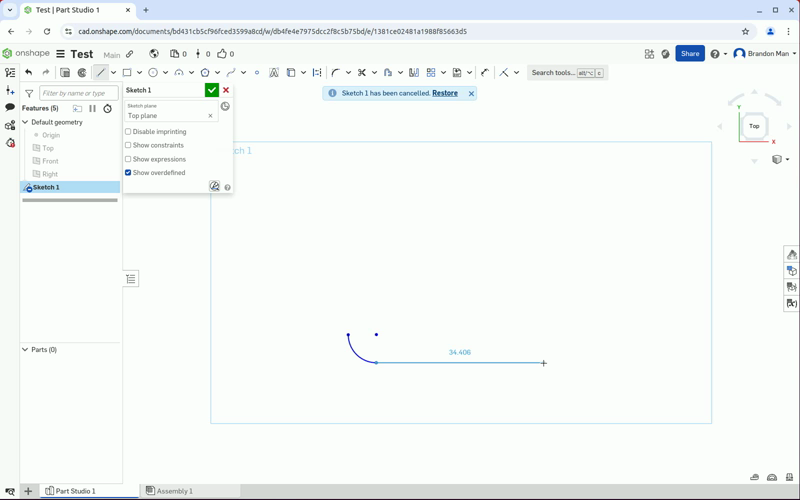
key(esc)
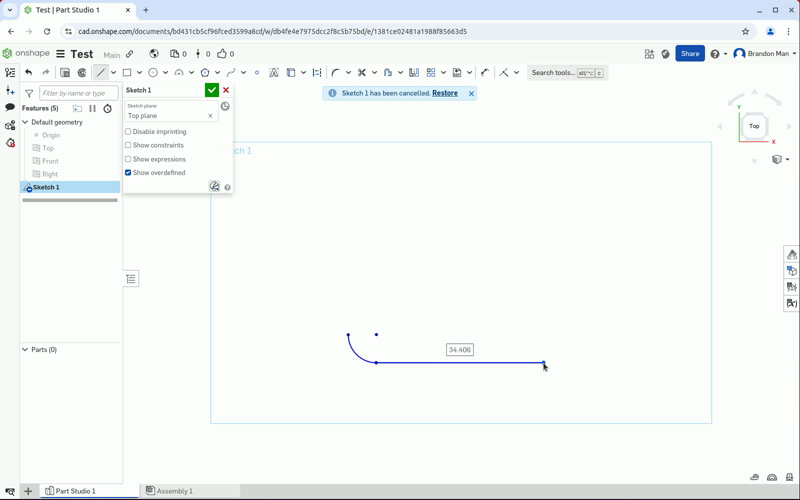
key(a)
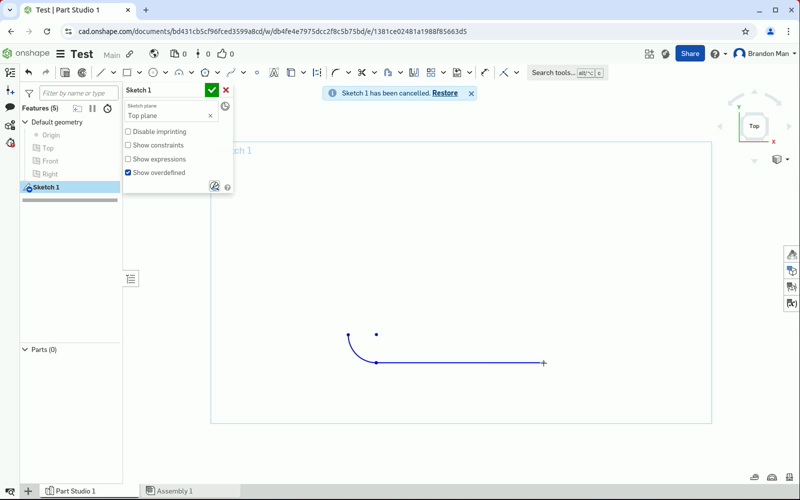
mouse_move(543, 362)
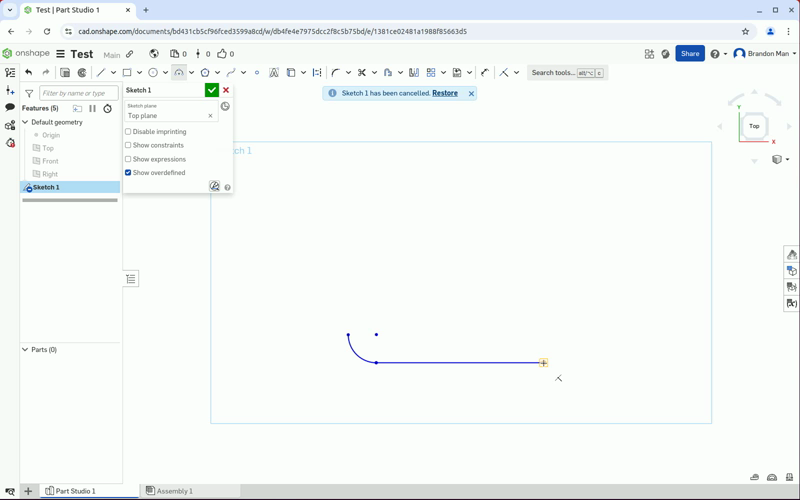
click(543, 362)
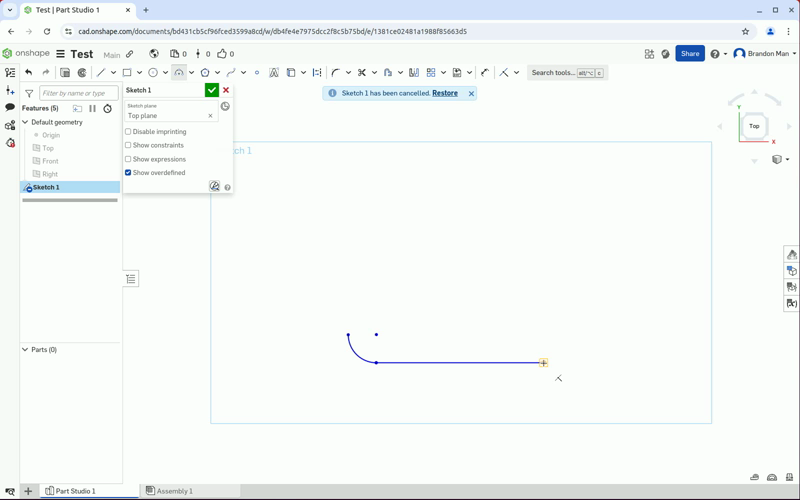
key_down(shift)
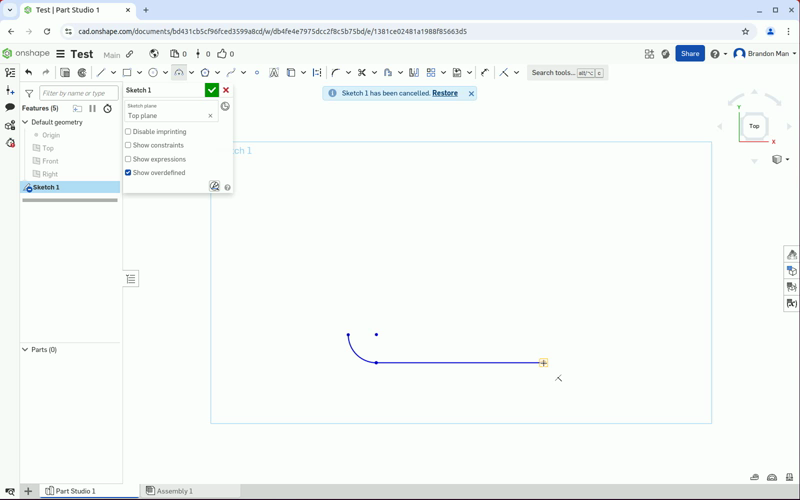
mouse_move(572, 334)
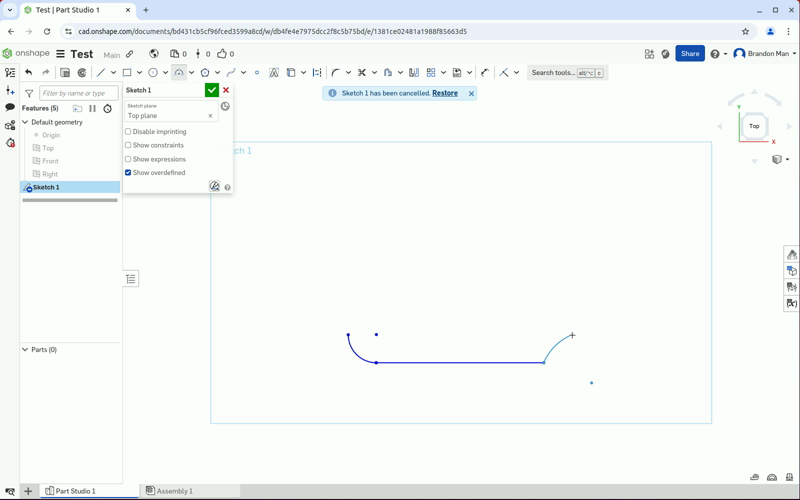
click(572, 334)
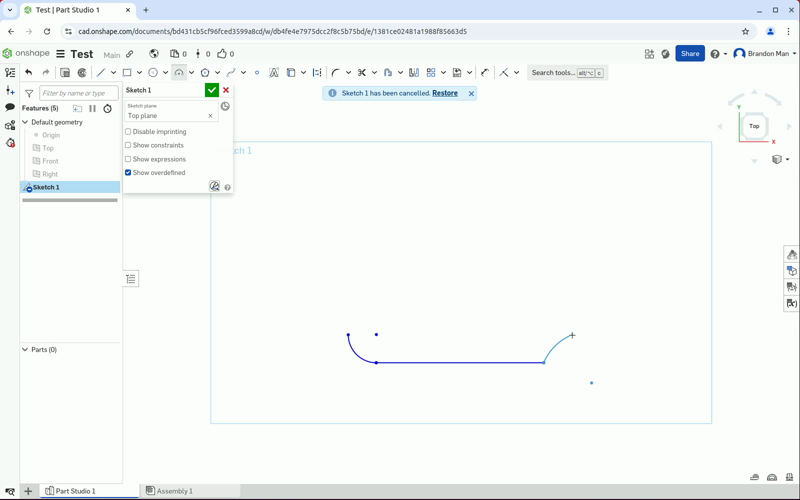
mouse_move(563, 354)
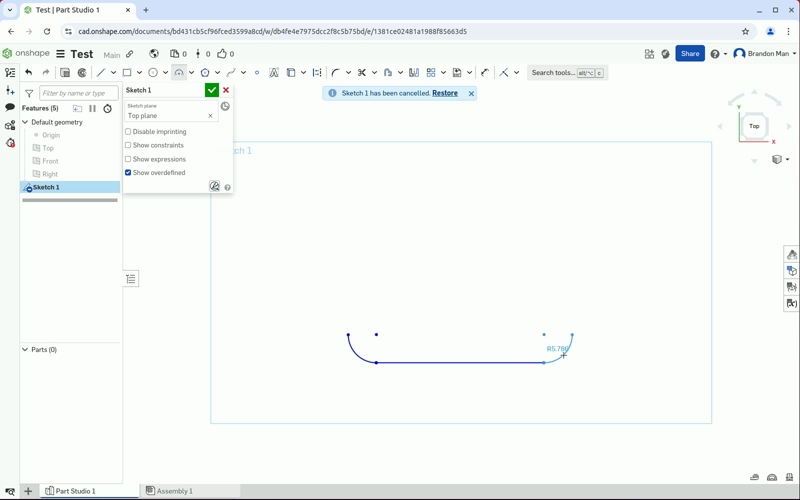
click(563, 354)
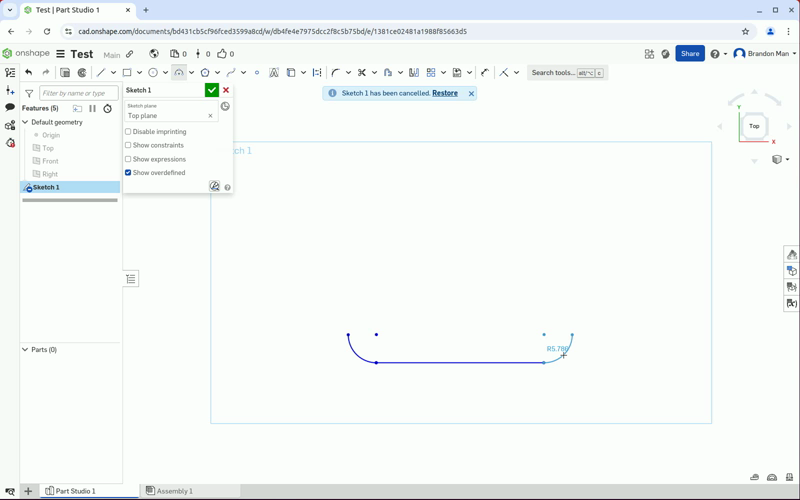
key_up(shift)
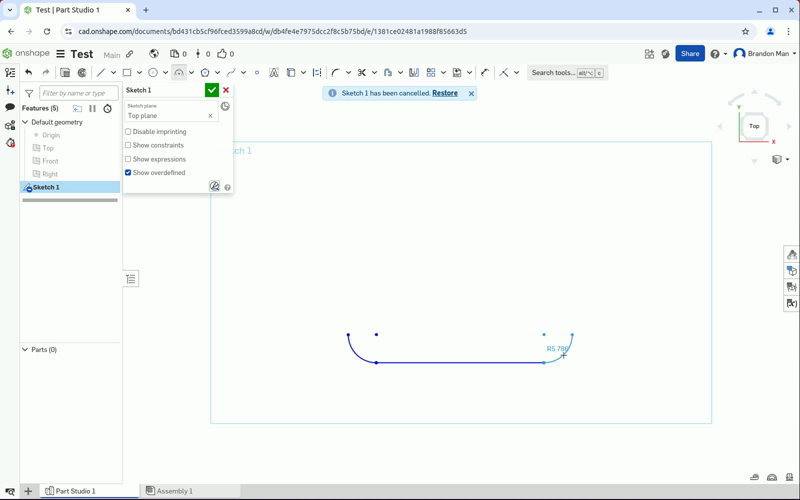
key(esc)
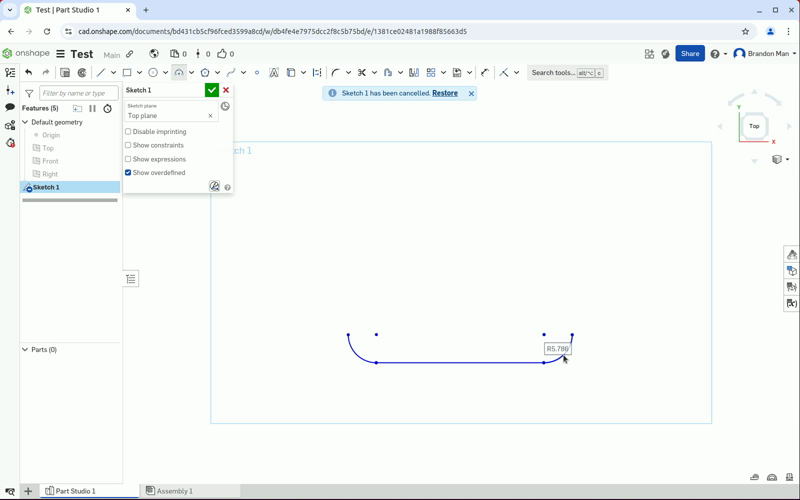
key(l)
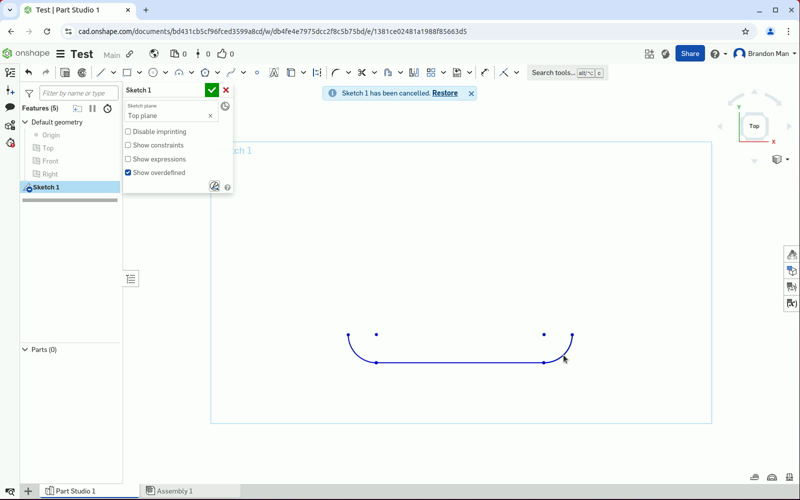
mouse_move(572, 334)
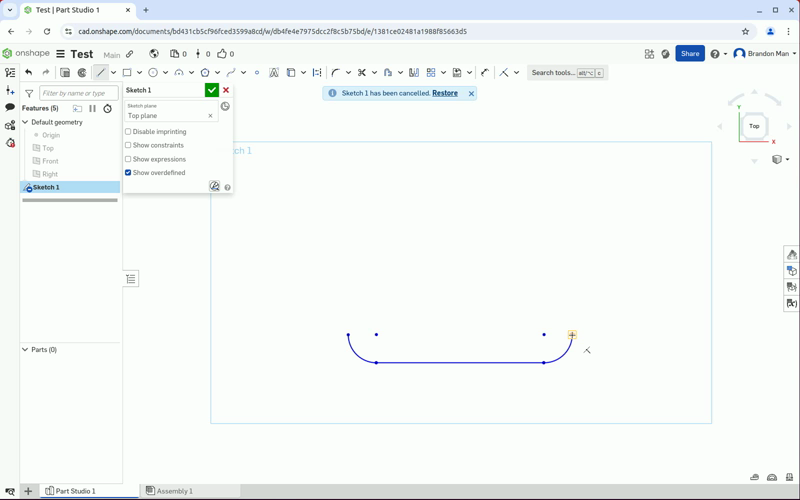
click(572, 334)
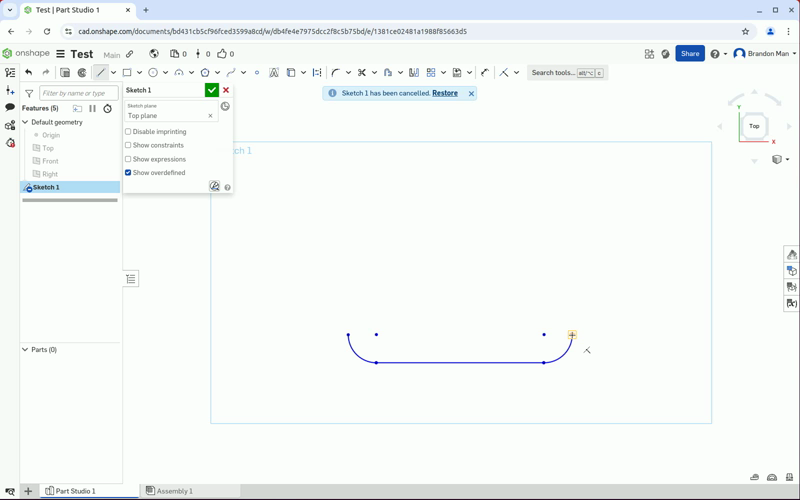
key_down(shift)
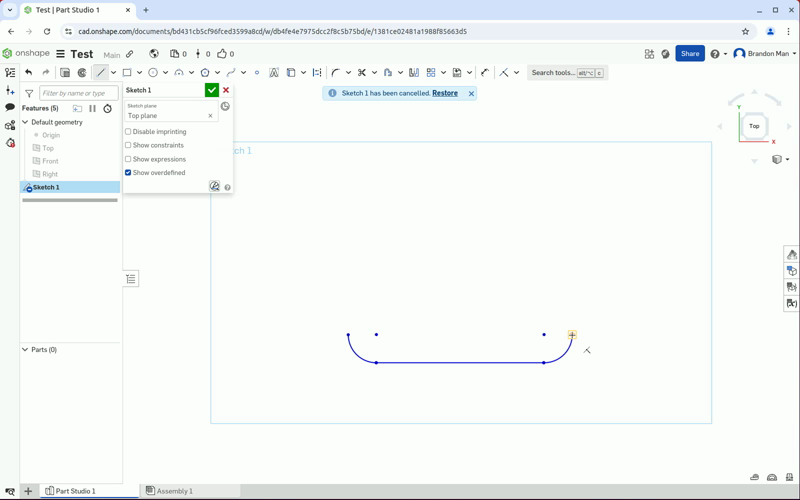
mouse_move(572, 230)
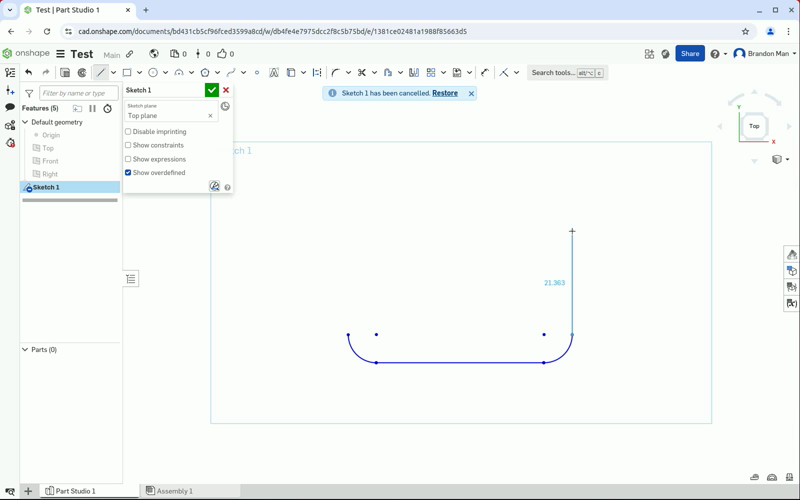
click(572, 230)
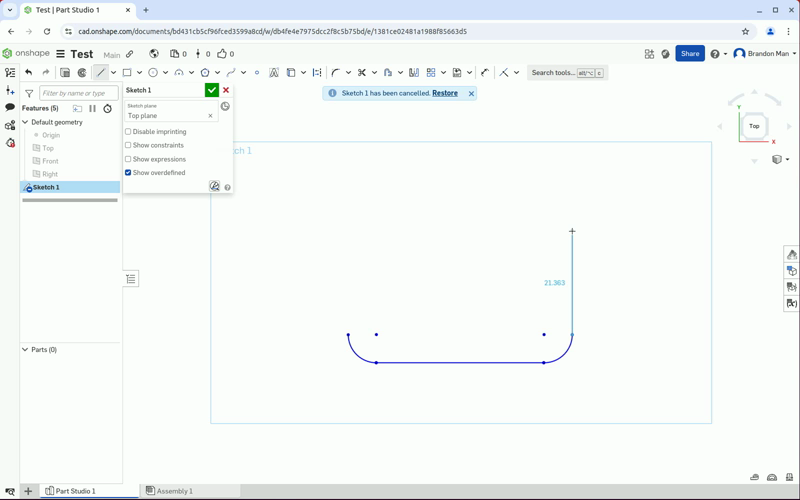
key_up(shift)
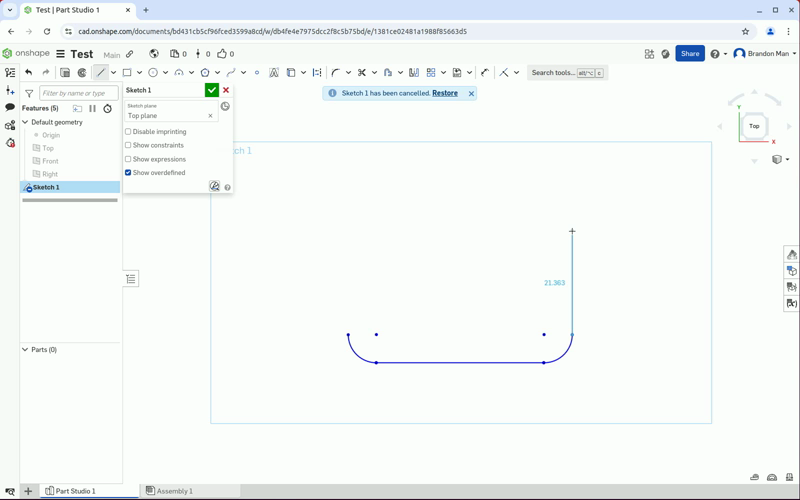
key(esc)
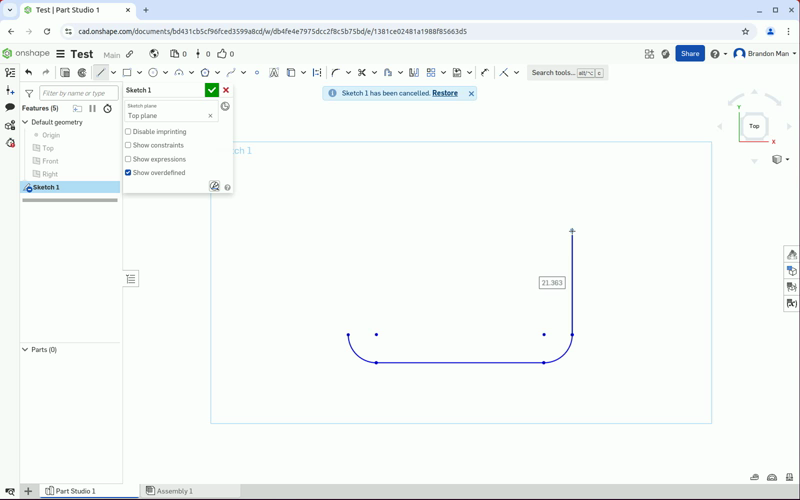
key(a)
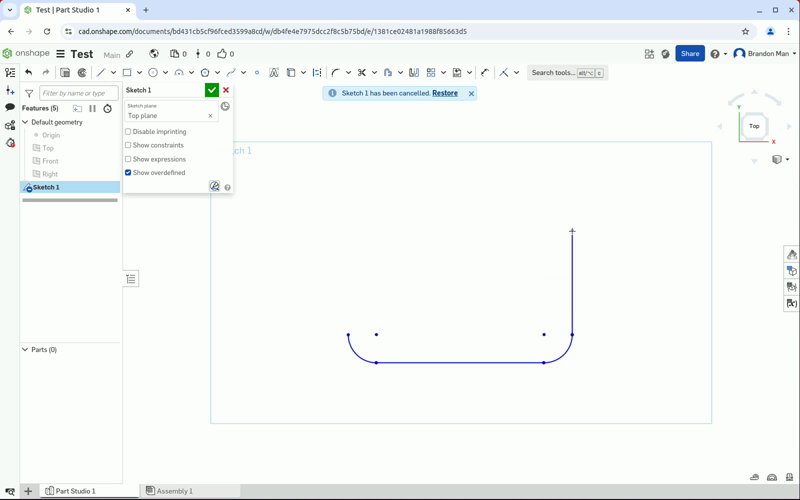
mouse_move(572, 230)
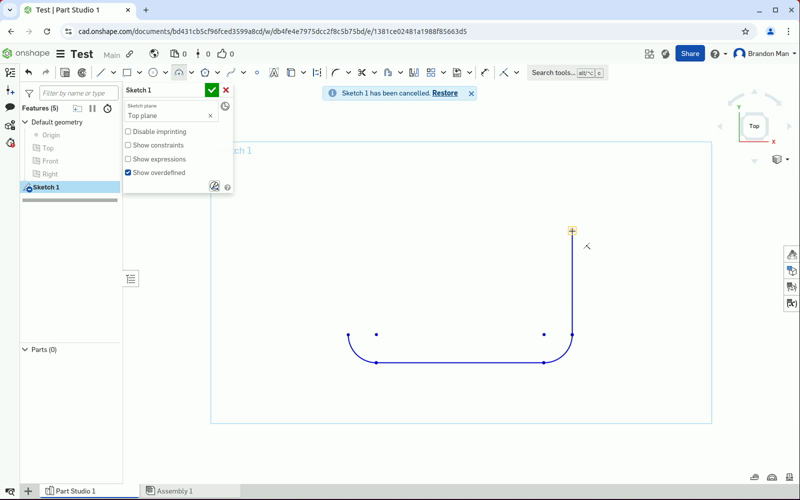
click(572, 230)
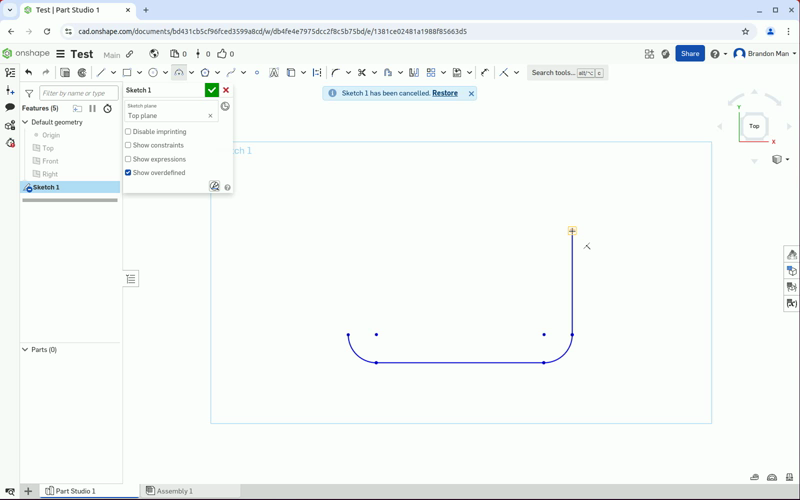
key_down(shift)
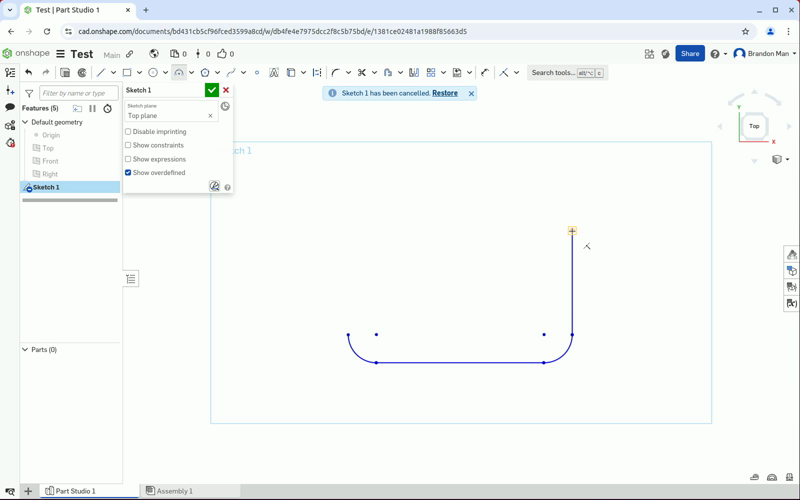
mouse_move(543, 204)
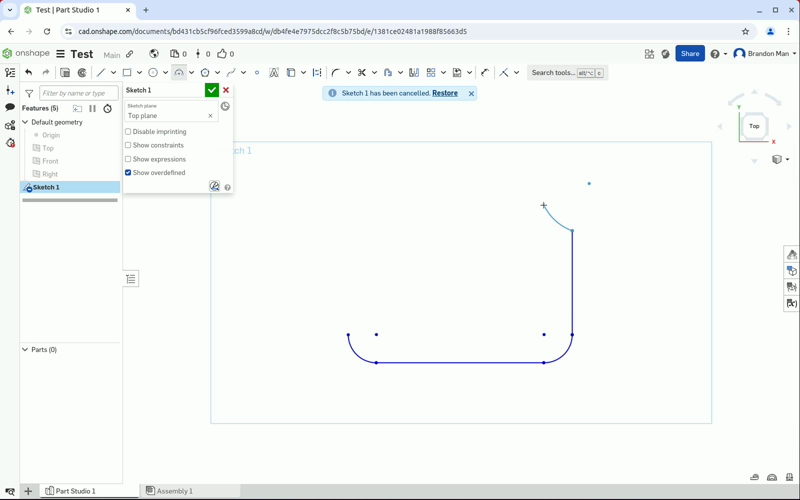
click(543, 204)
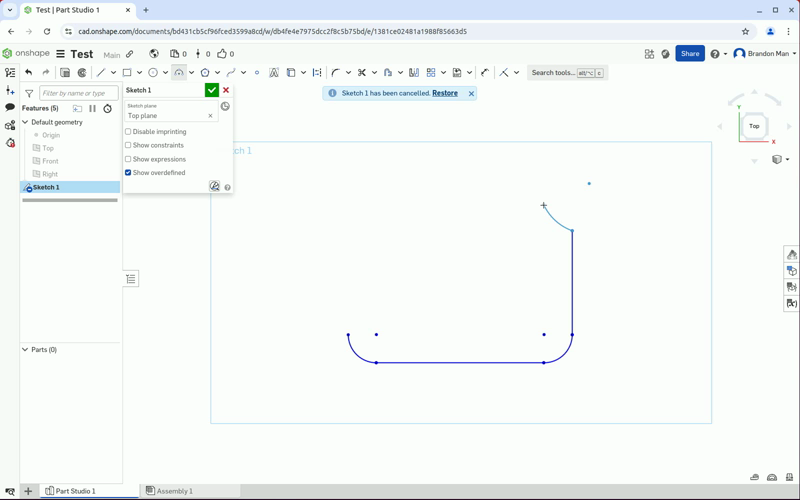
mouse_move(563, 212)
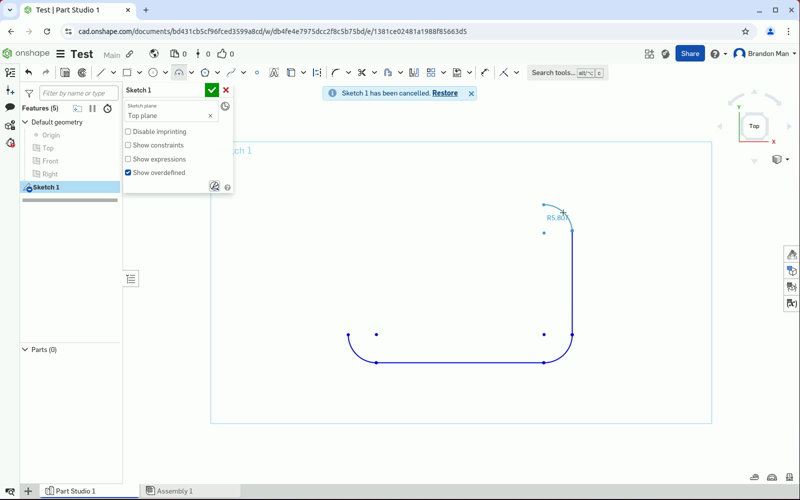
click(563, 212)
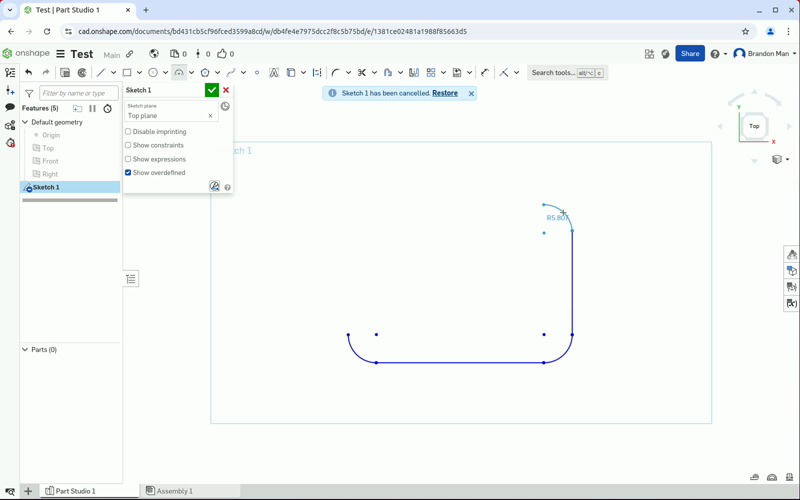
key_up(shift)
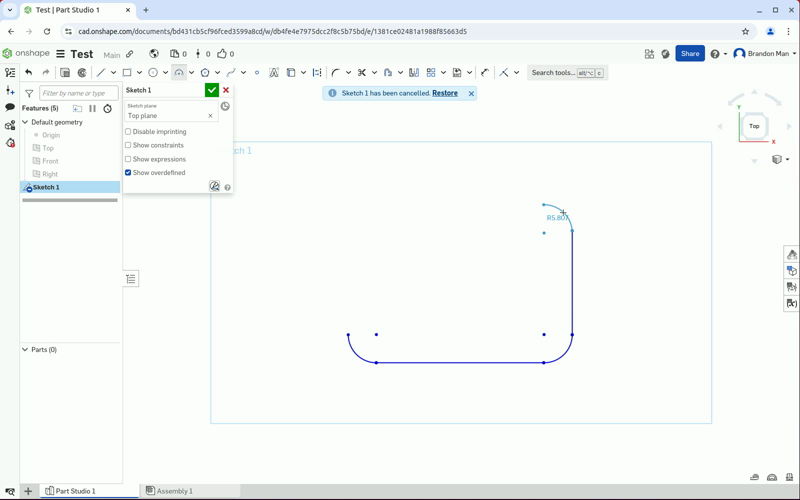
key(esc)
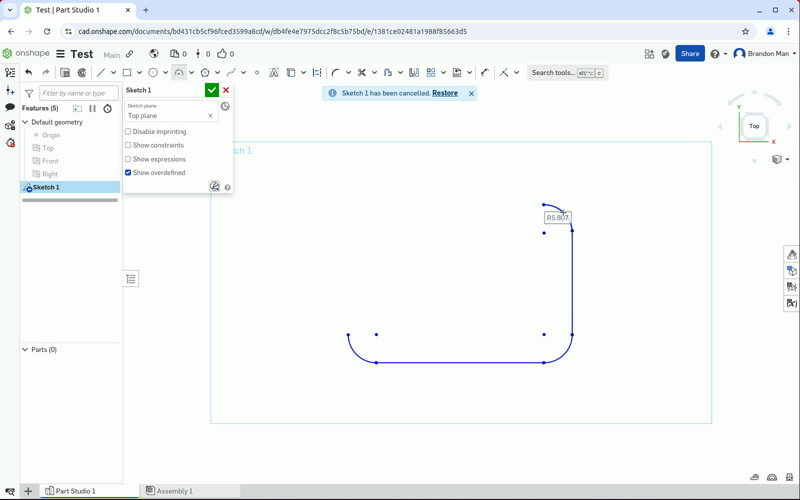
key(l)
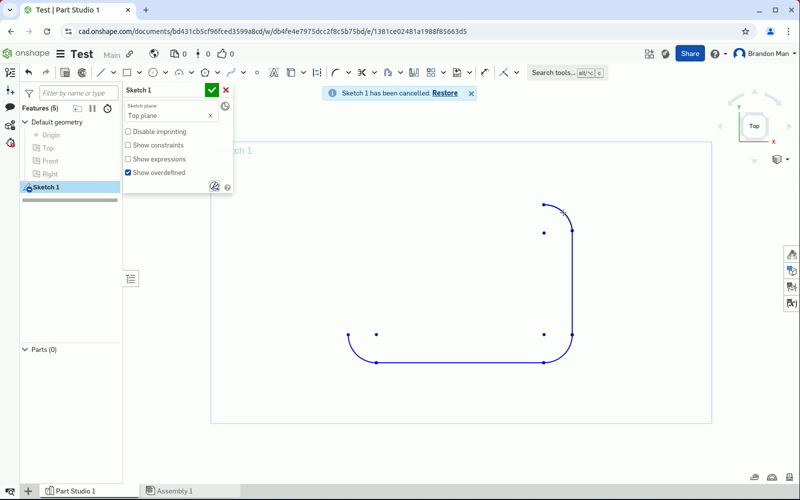
mouse_move(543, 204)
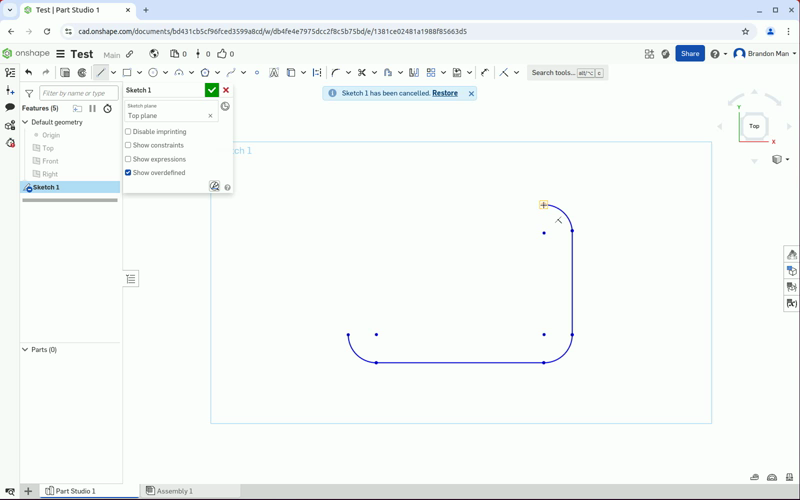
click(543, 204)
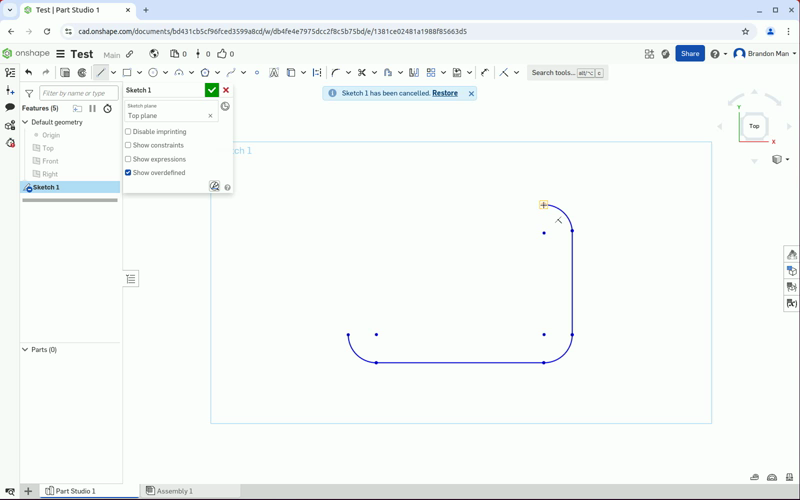
key_down(shift)
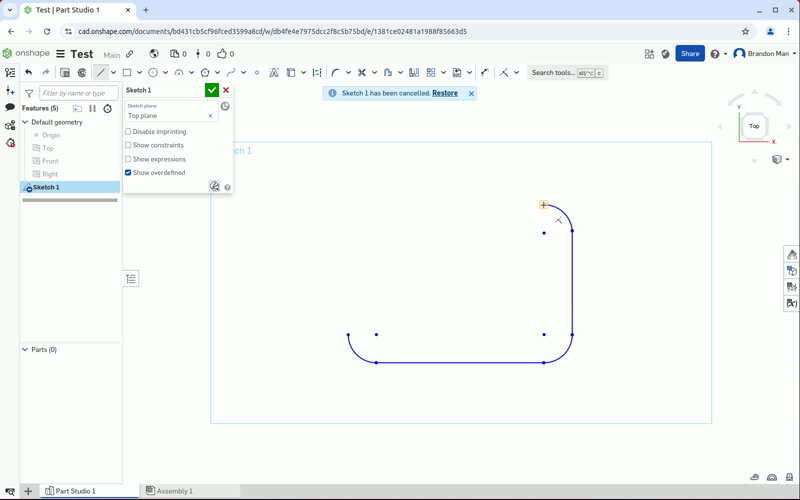
mouse_move(376, 204)
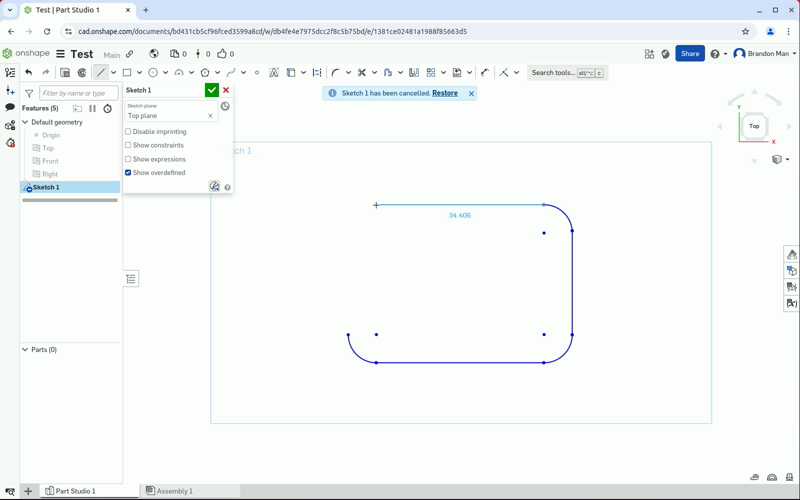
click(376, 204)
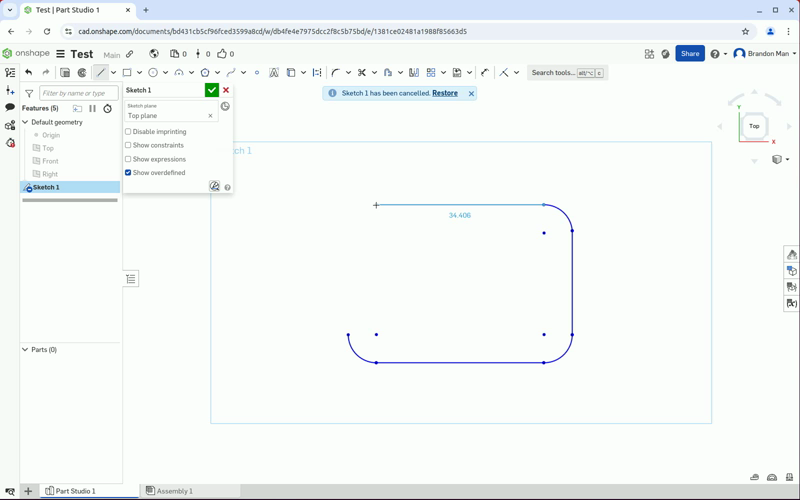
key_up(shift)
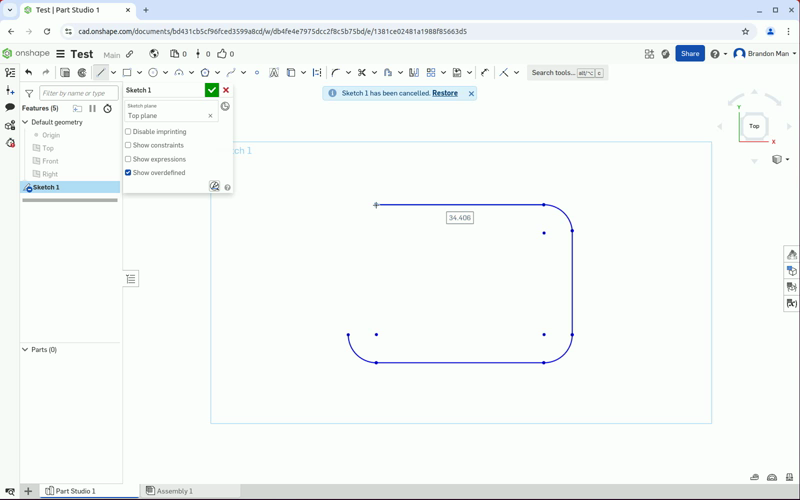
key(esc)
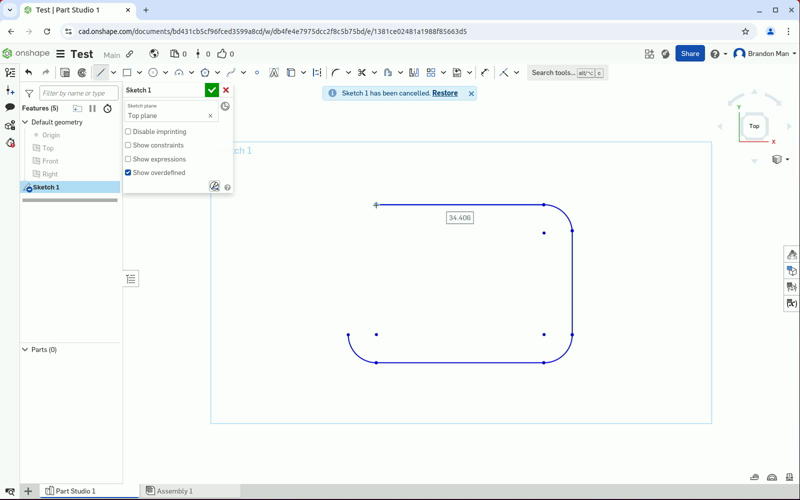
key(a)
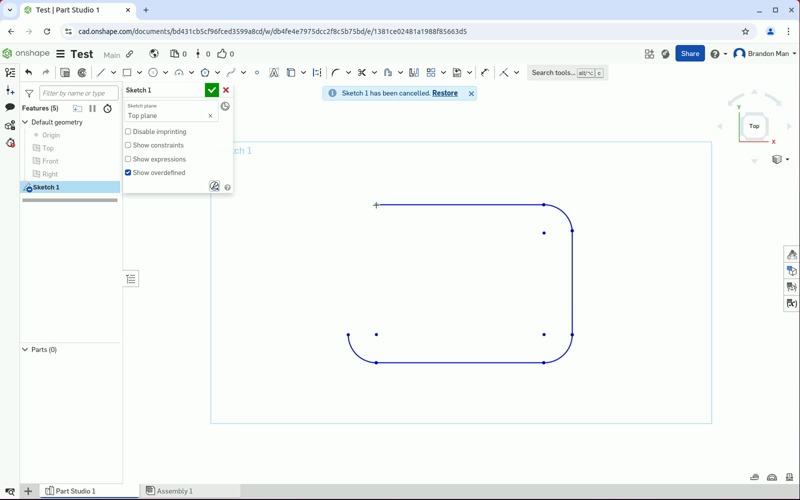
mouse_move(376, 204)
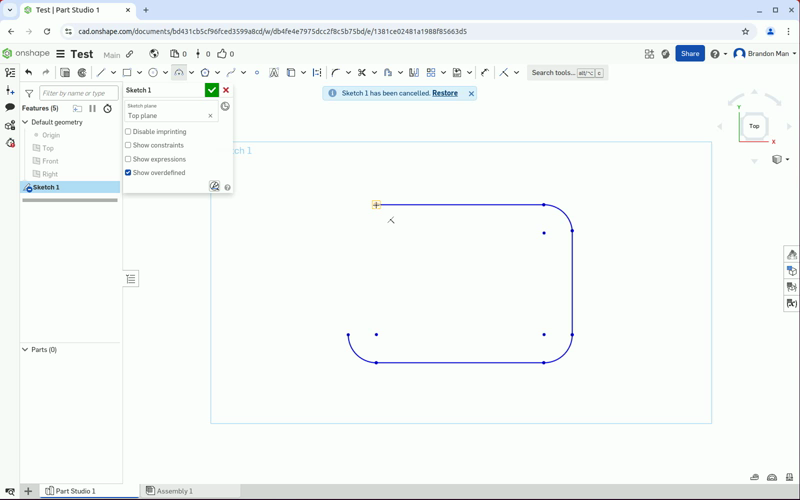
click(376, 204)
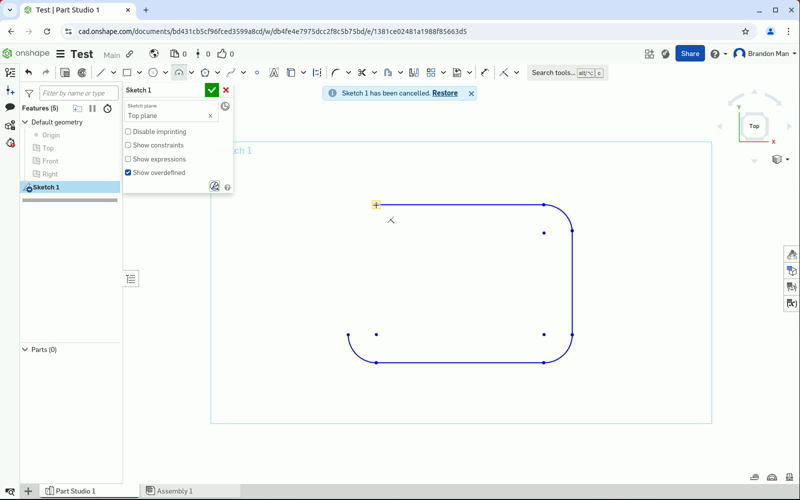
key_down(shift)
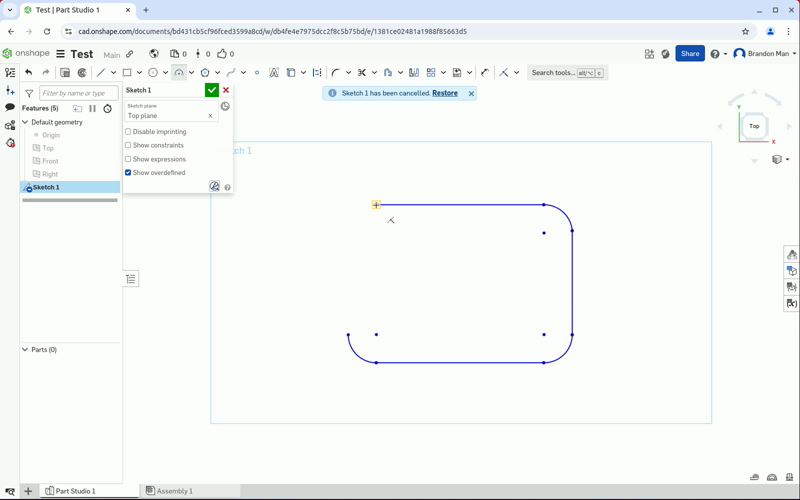
mouse_move(348, 230)
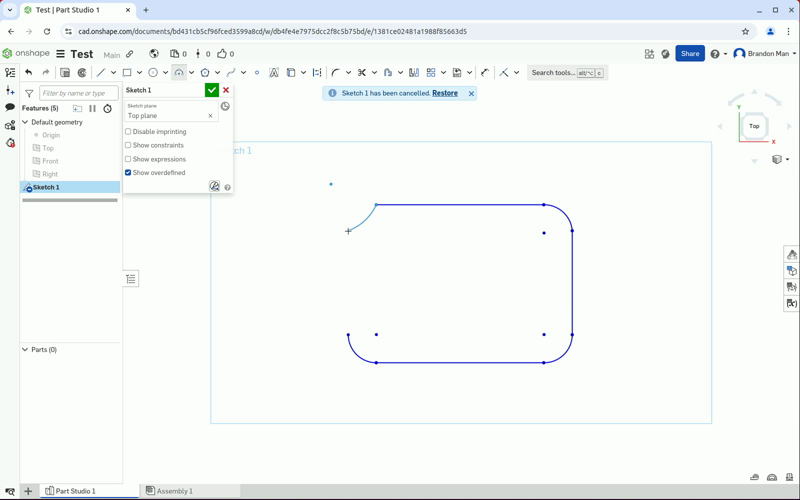
click(348, 230)
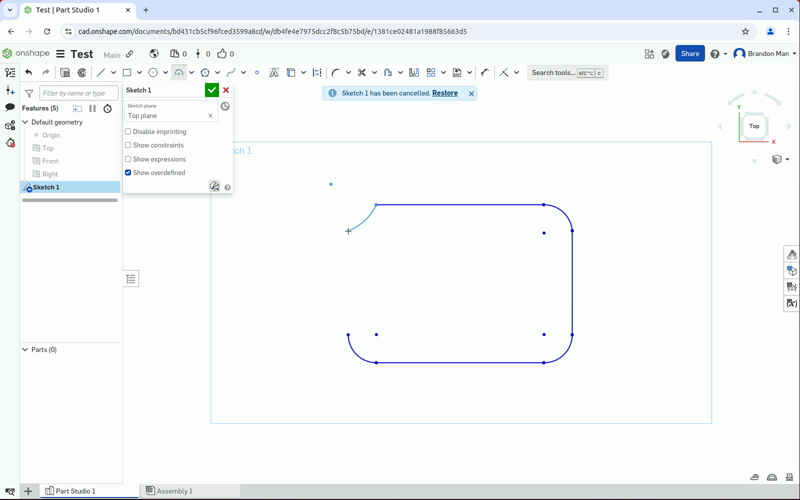
mouse_move(356, 212)
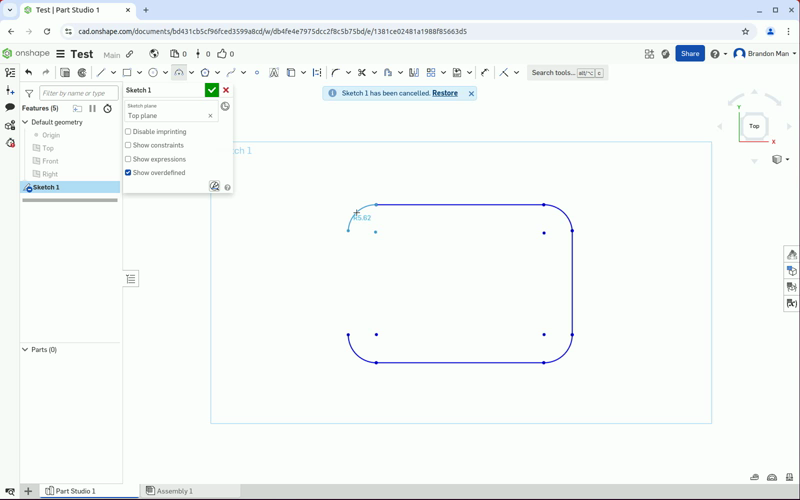
click(356, 212)
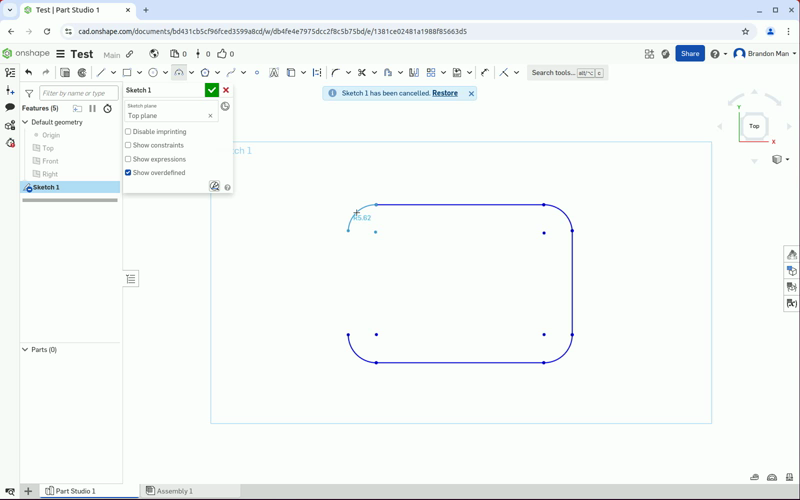
key_up(shift)
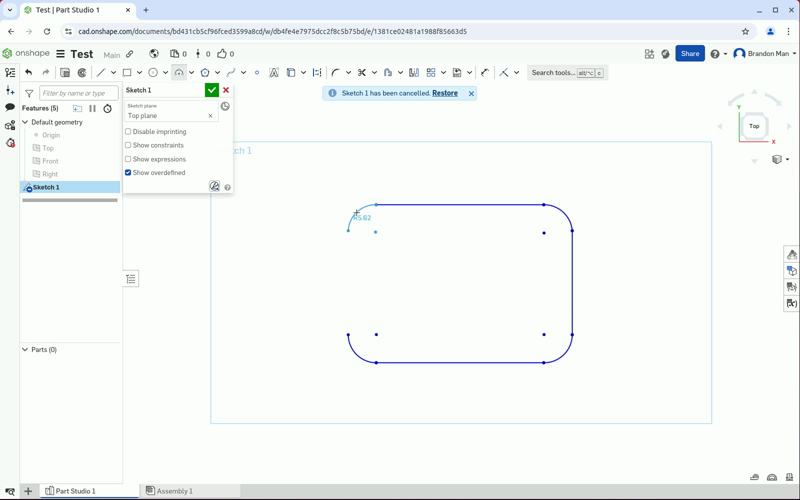
key(esc)
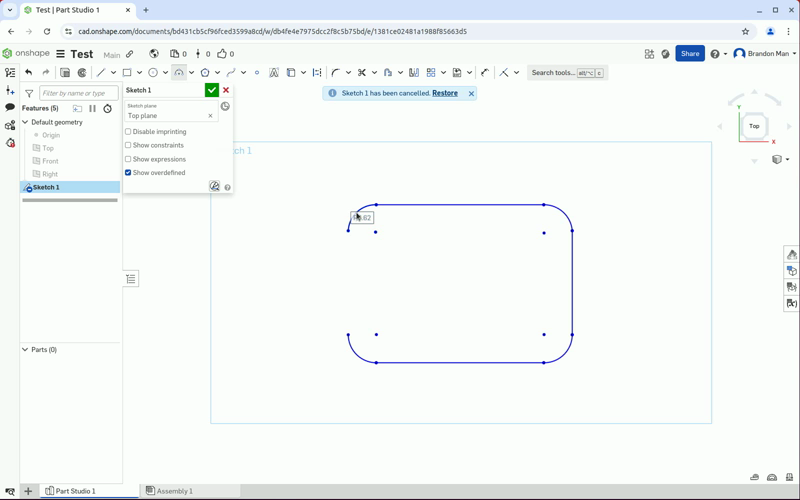
key(l)
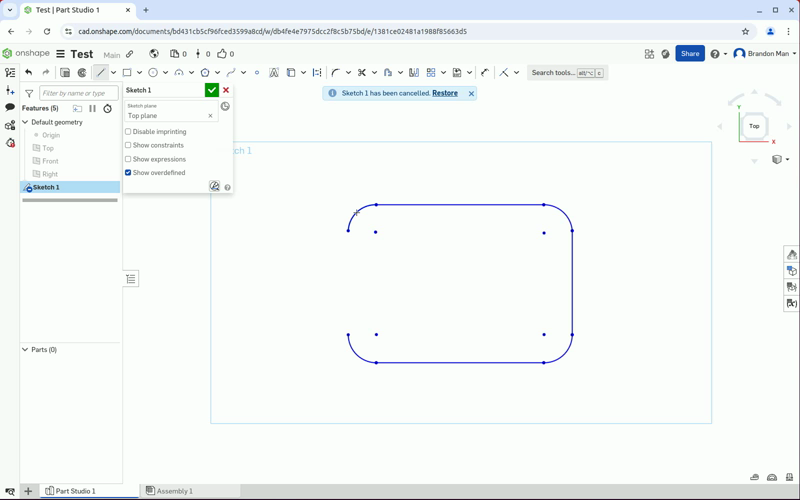
mouse_move(348, 230)
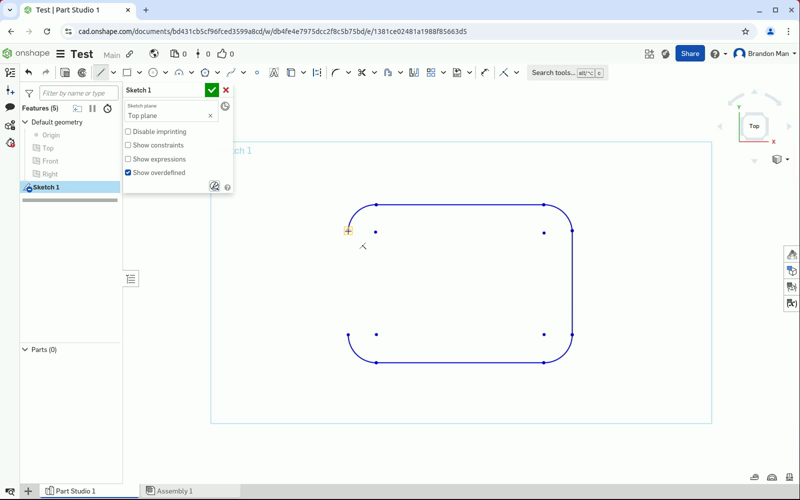
click(348, 230)
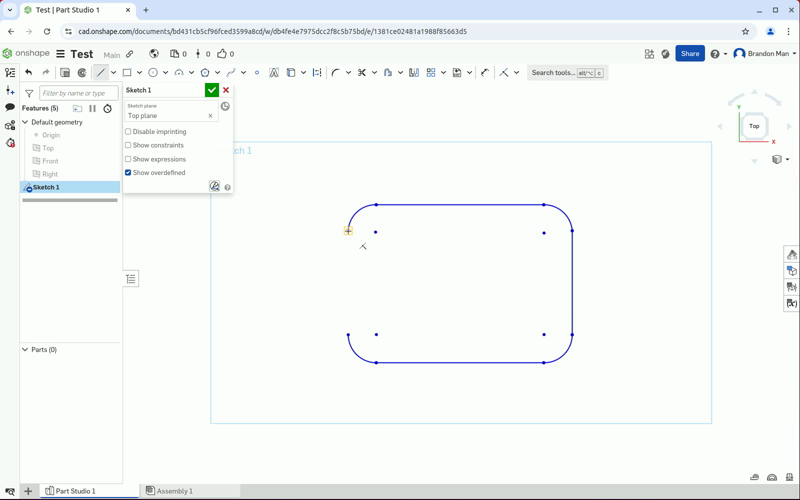
key_down(shift)
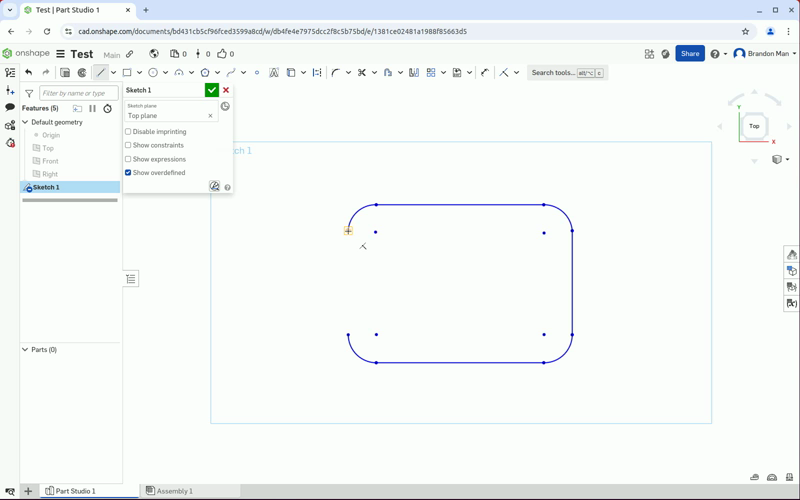
mouse_move(348, 334)
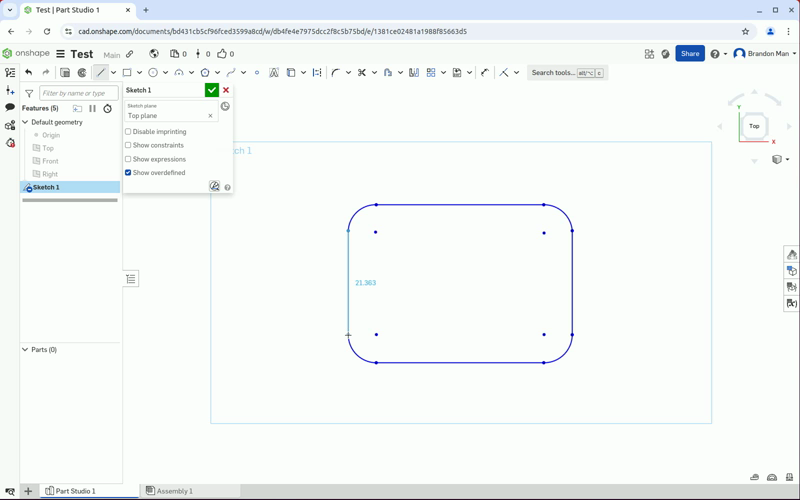
key_up(shift)
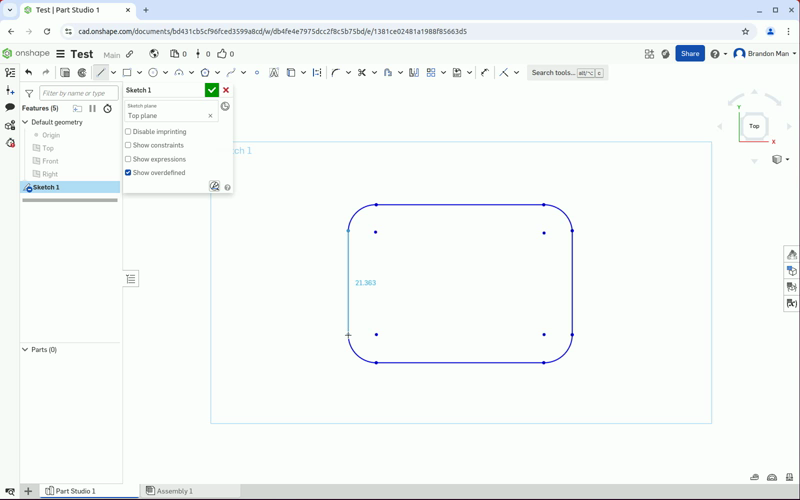
click(348, 334)
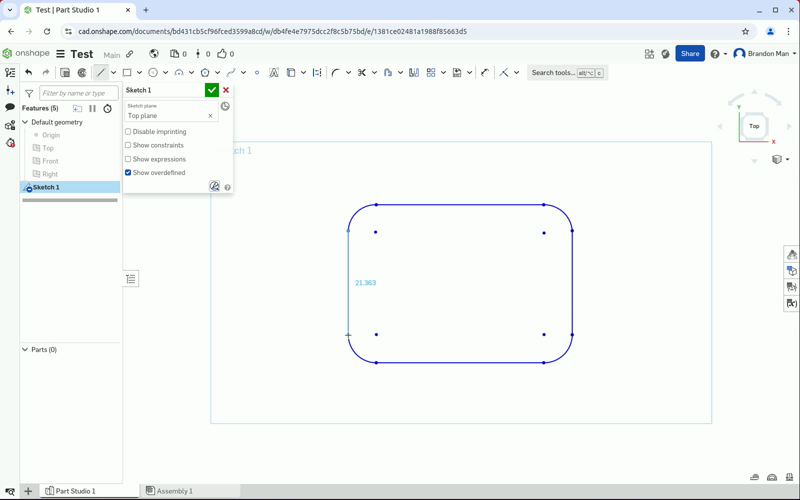
key(esc)
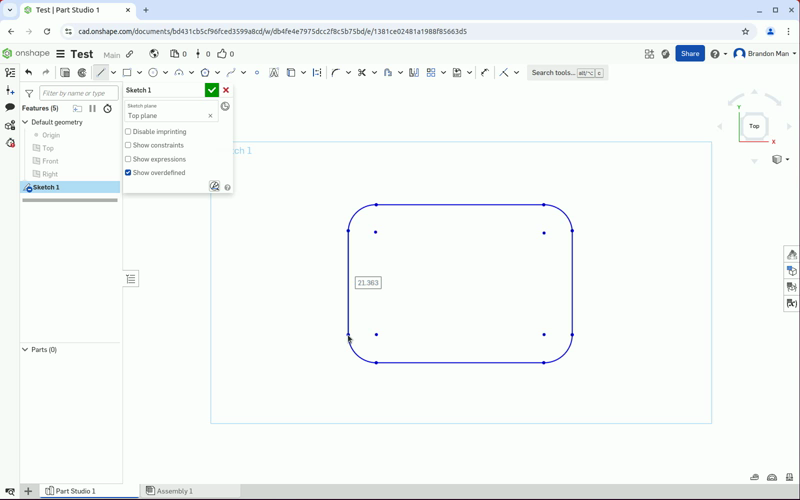
key(a)
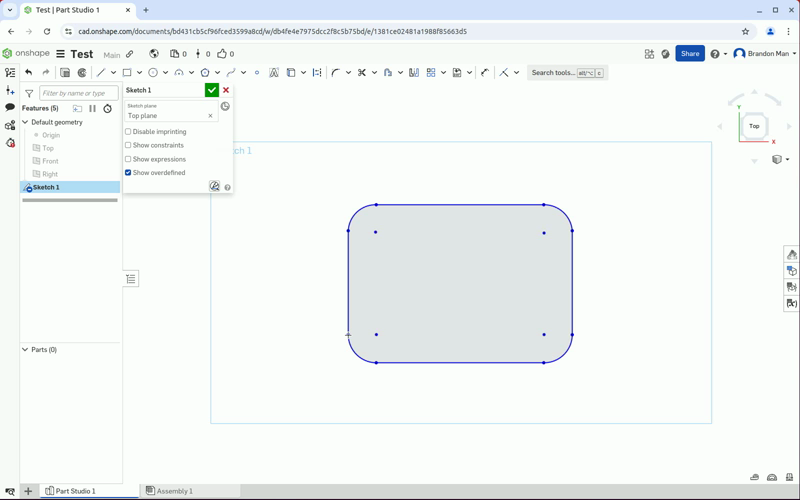
key_down(shift)
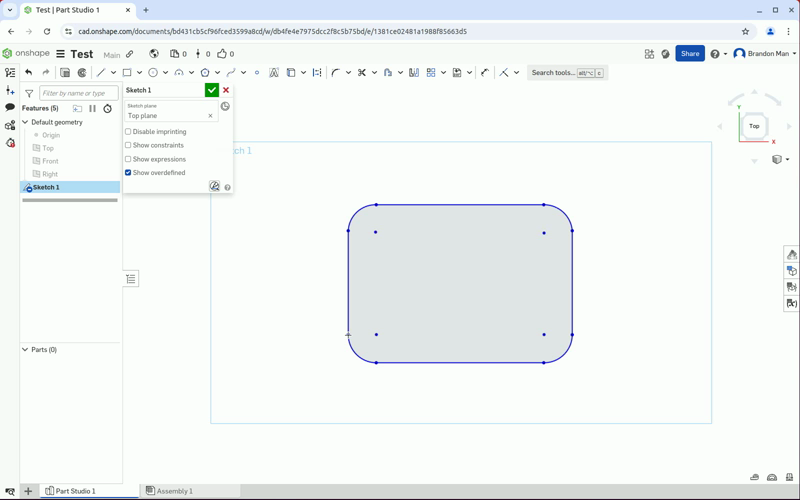
mouse_move(355, 334)
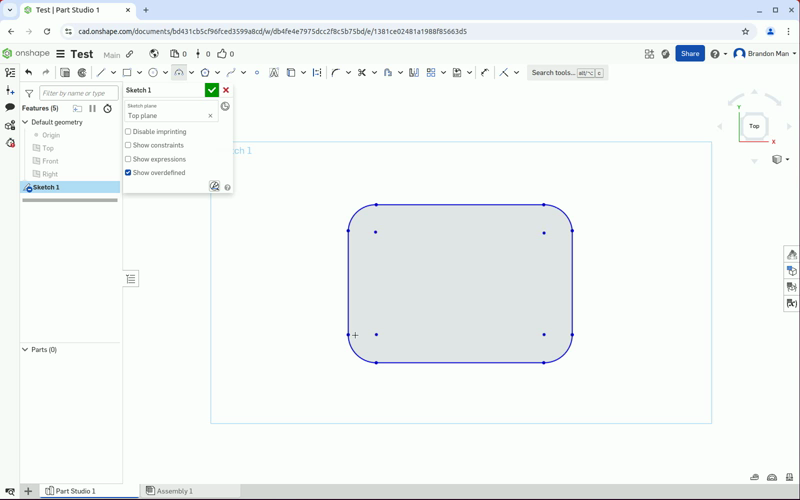
click(355, 334)
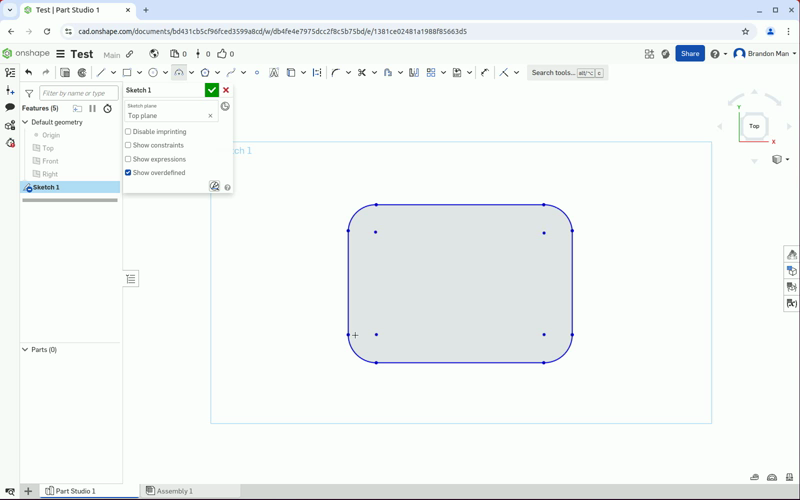
key_up(shift)
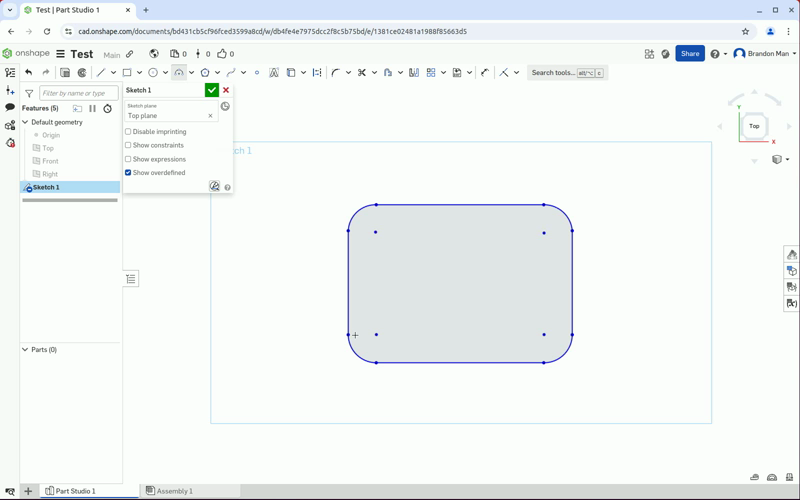
key_down(shift)
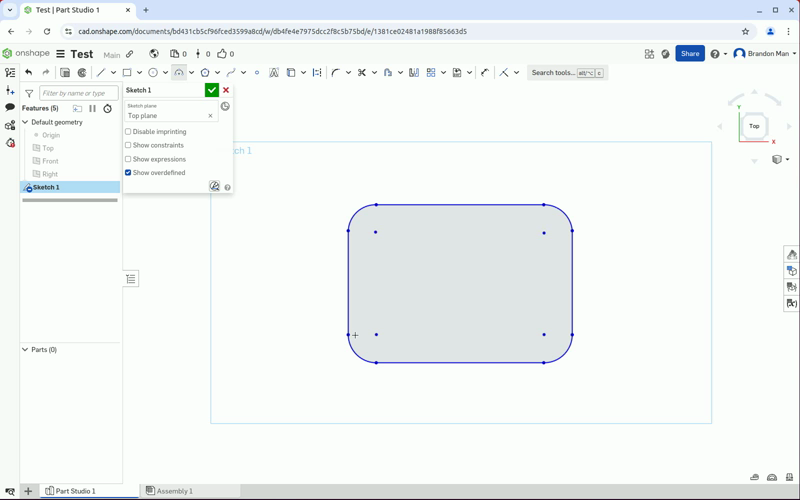
mouse_move(376, 355)
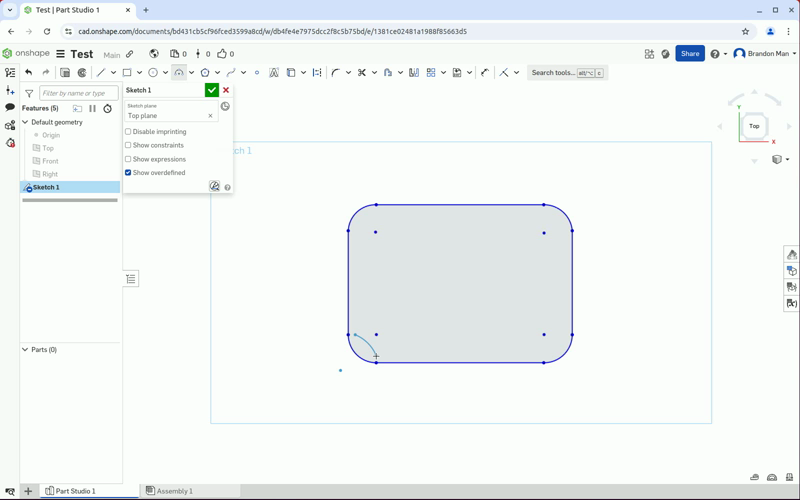
click(376, 355)
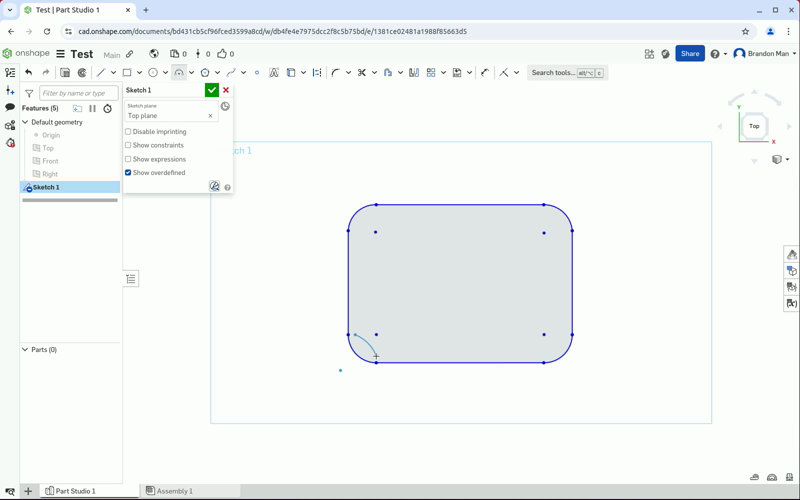
mouse_move(361, 349)
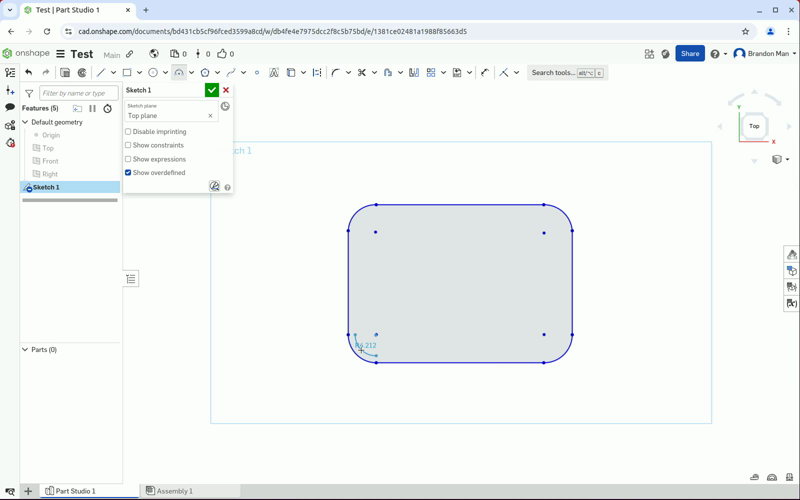
click(361, 349)
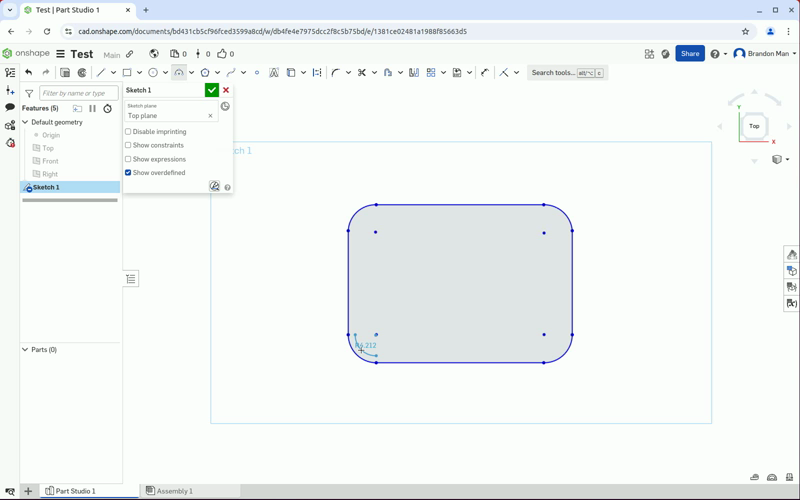
key_up(shift)
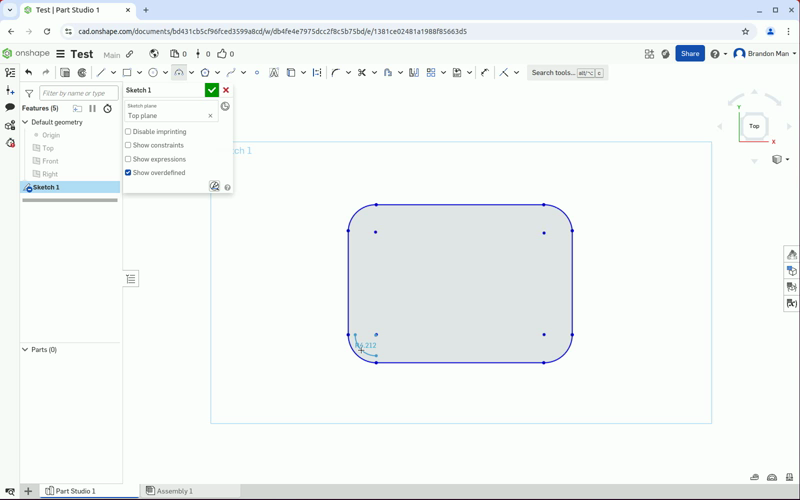
key(esc)
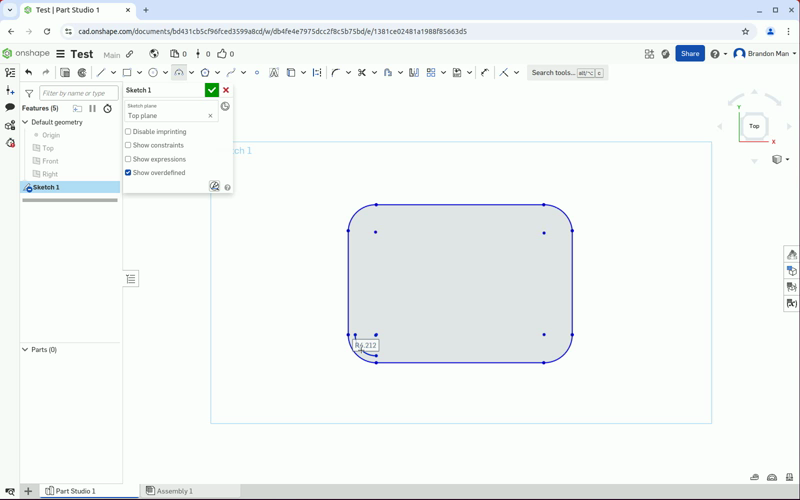
key(l)
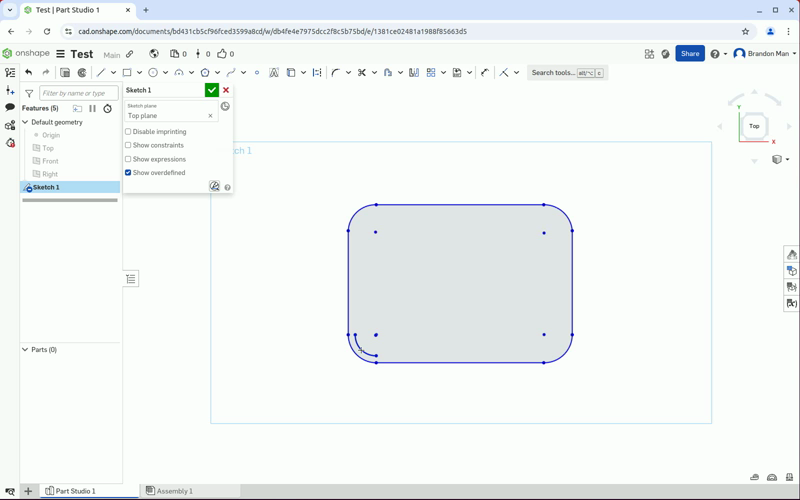
mouse_move(376, 355)
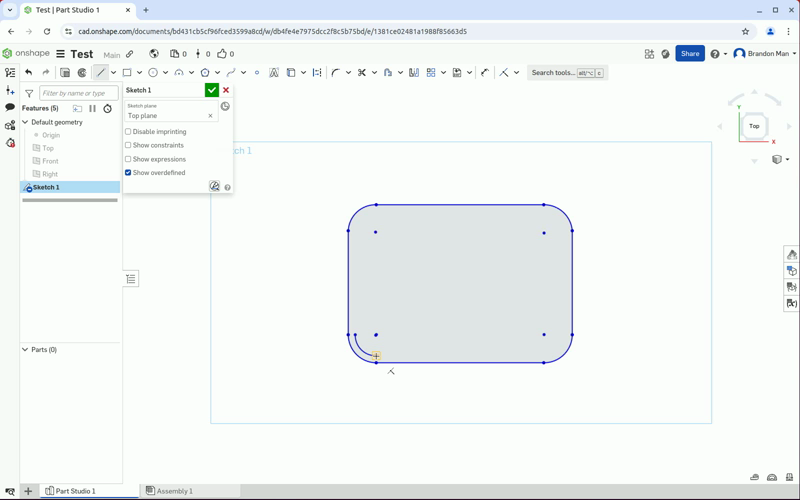
click(376, 355)
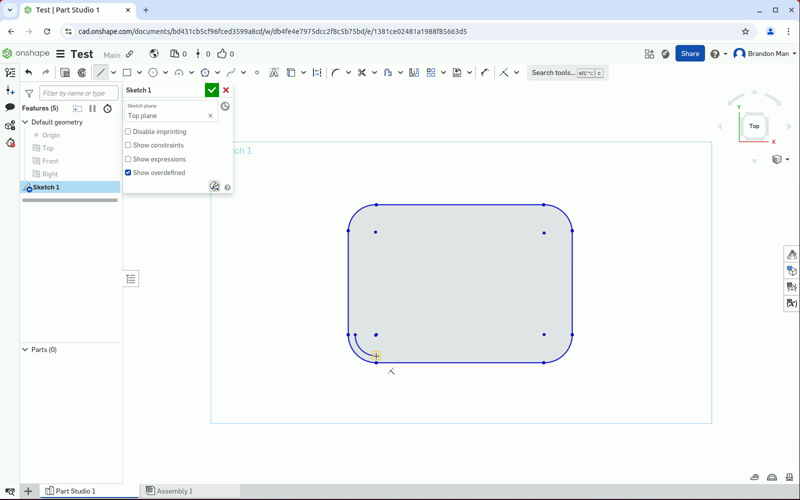
key_down(shift)
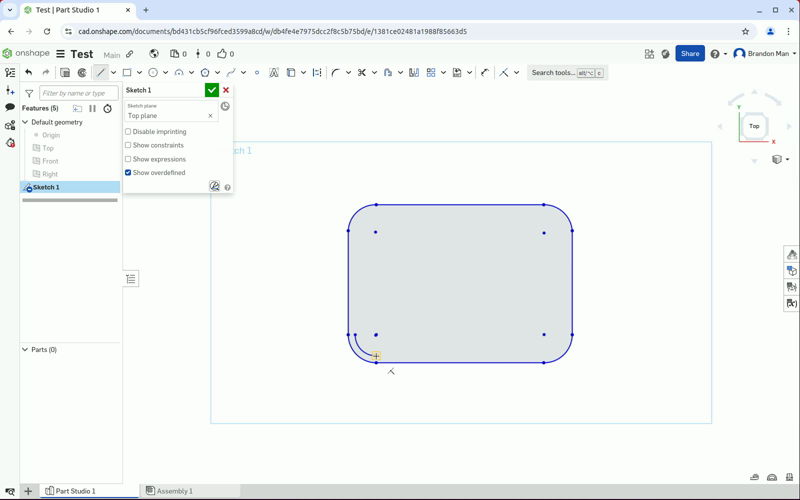
mouse_move(543, 355)
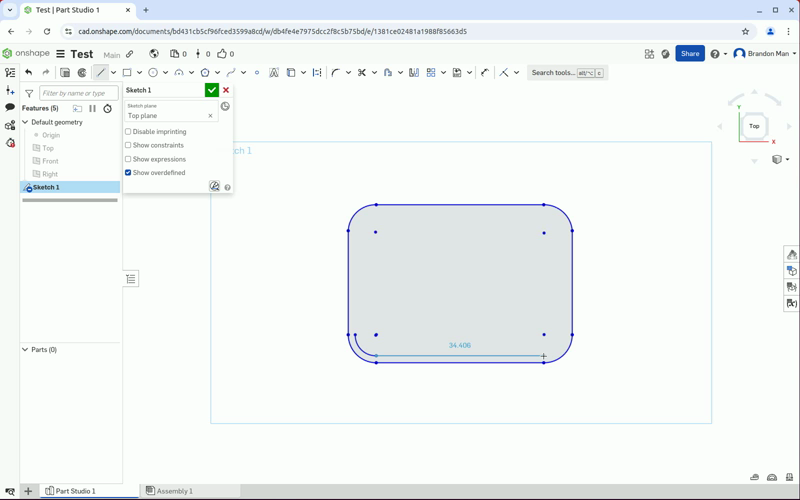
click(543, 355)
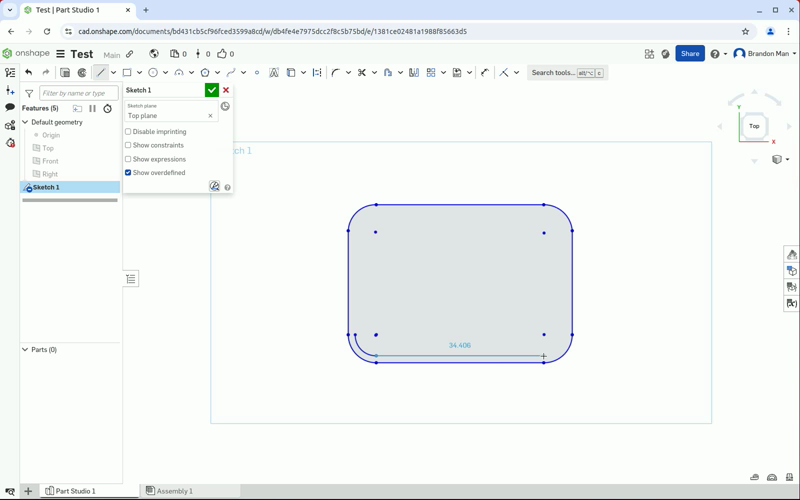
key_up(shift)
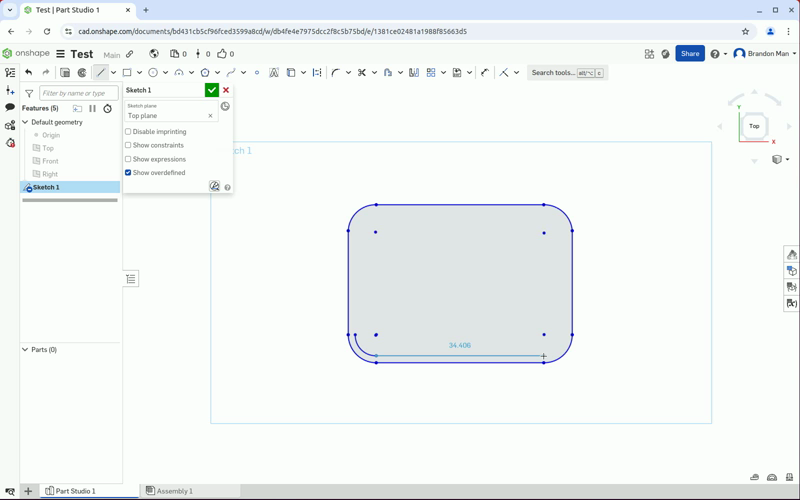
key(esc)
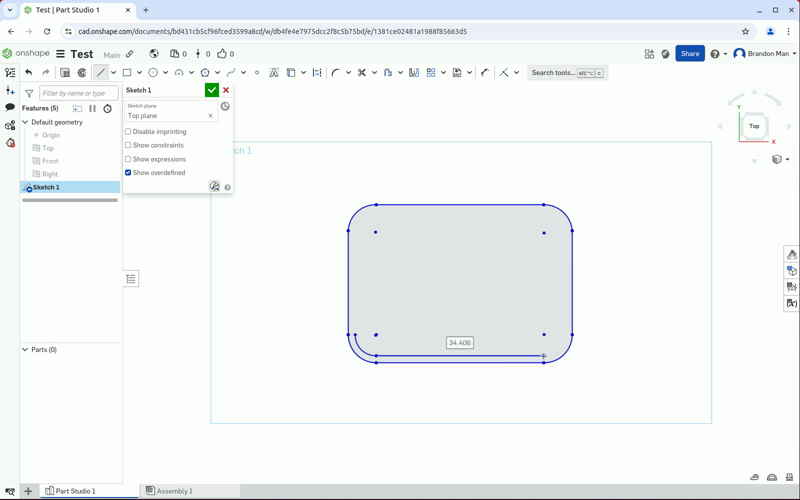
key(a)
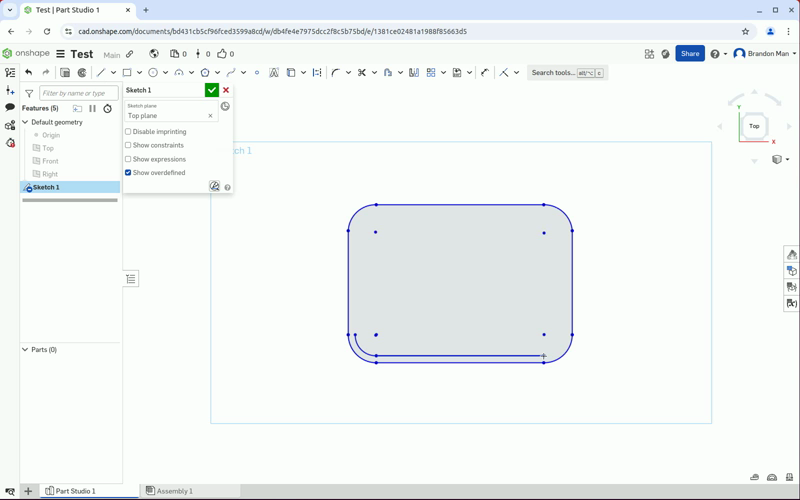
mouse_move(543, 355)
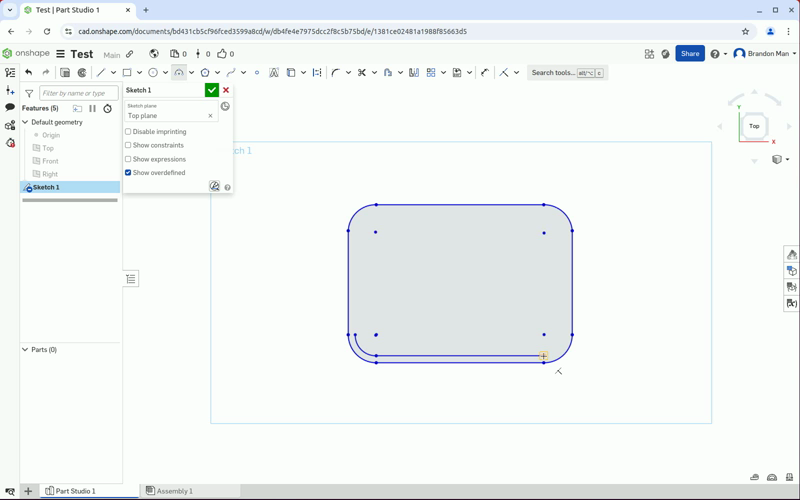
click(543, 355)
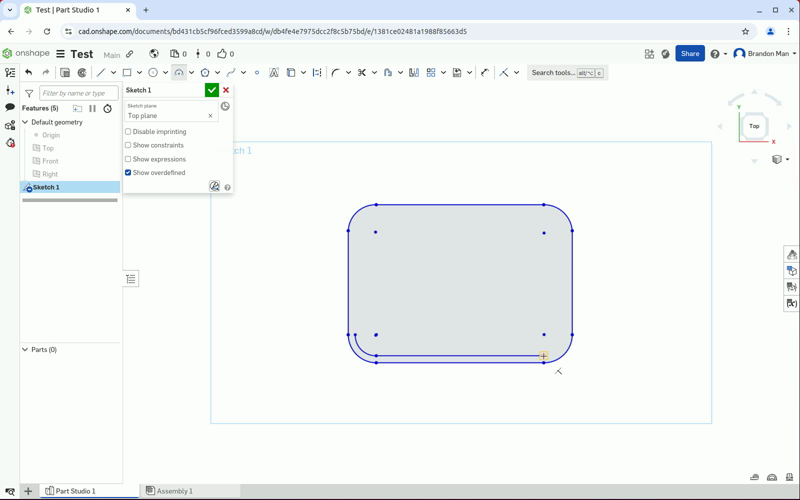
key_down(shift)
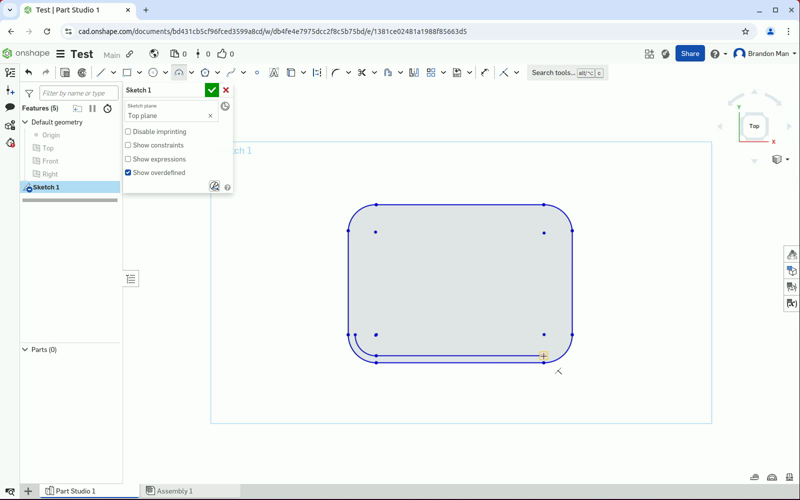
mouse_move(564, 334)
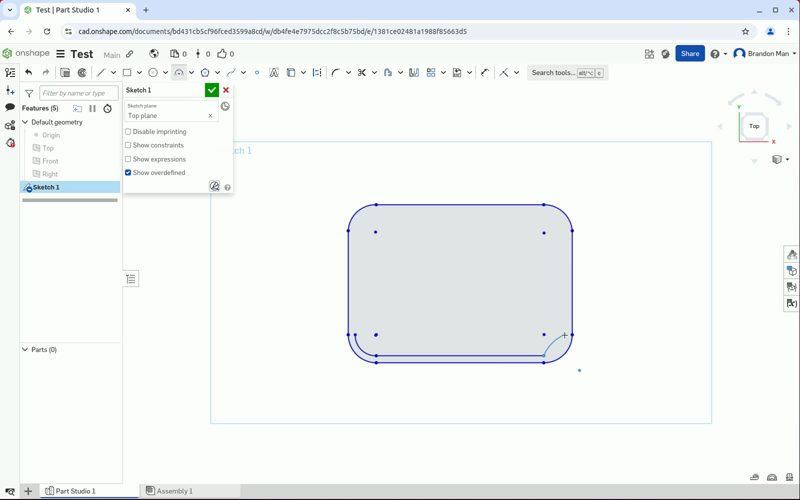
click(564, 334)
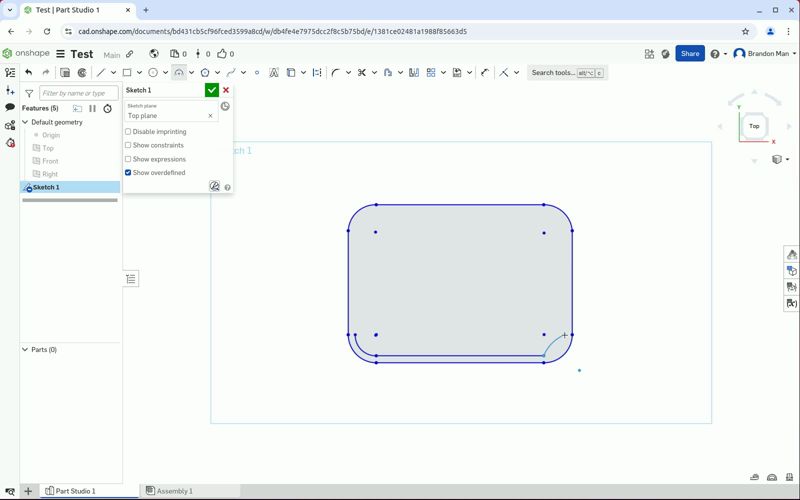
mouse_move(558, 349)
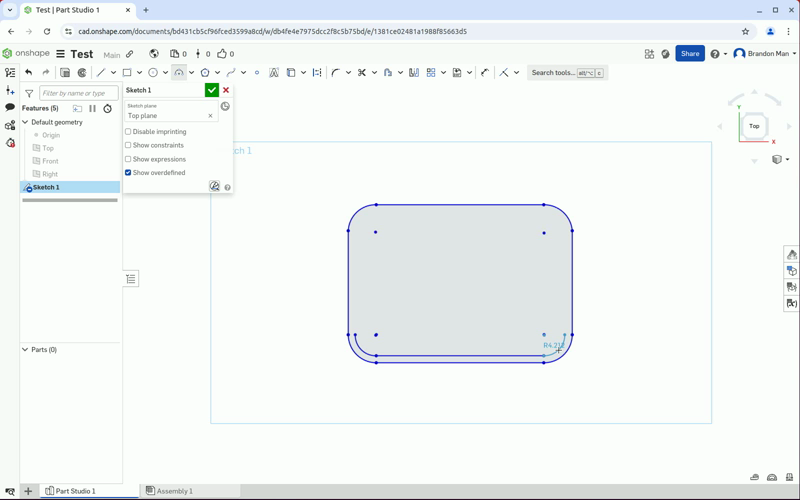
click(558, 349)
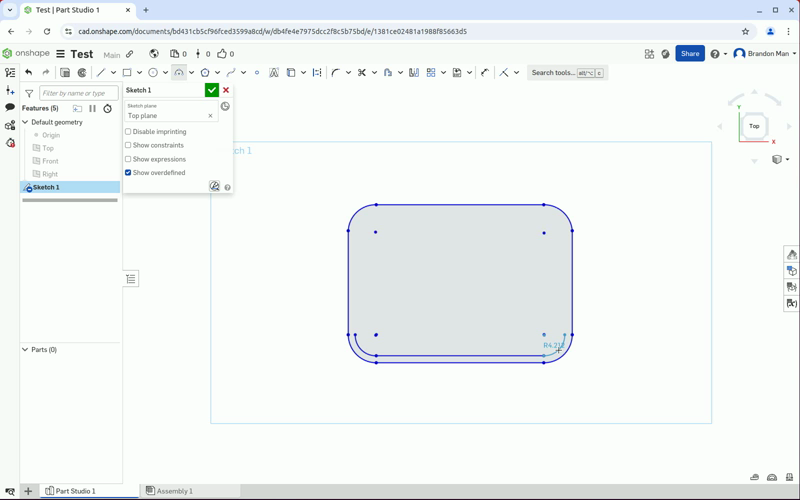
key_up(shift)
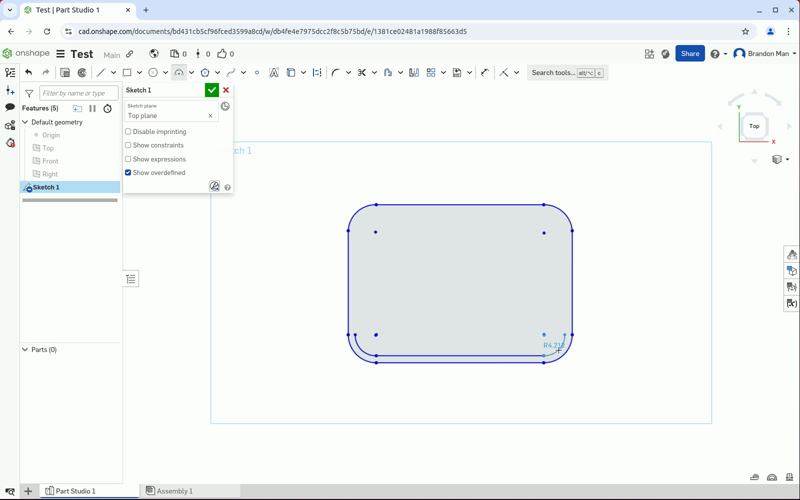
key(esc)
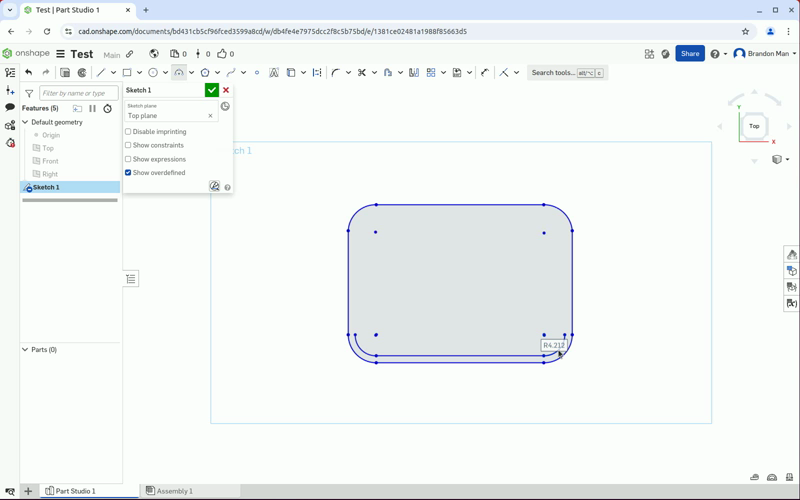
key(l)
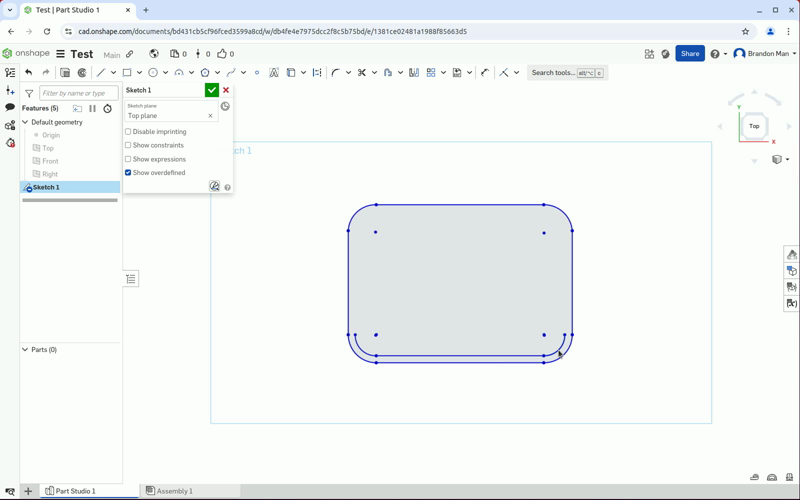
mouse_move(564, 334)
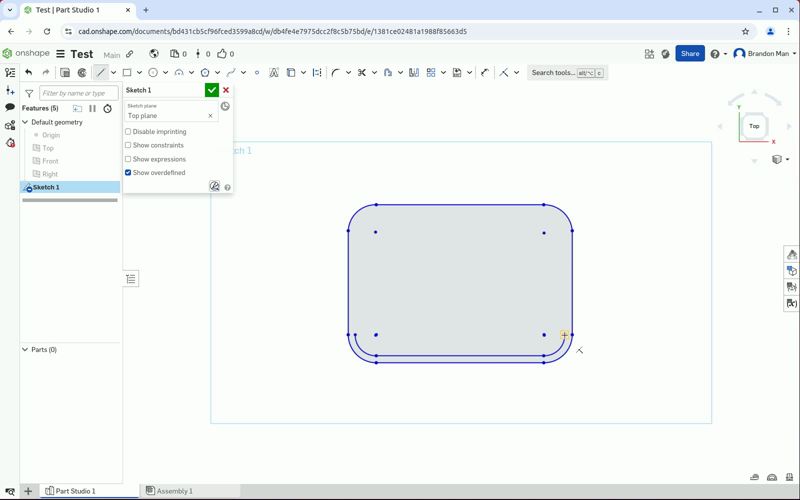
click(564, 334)
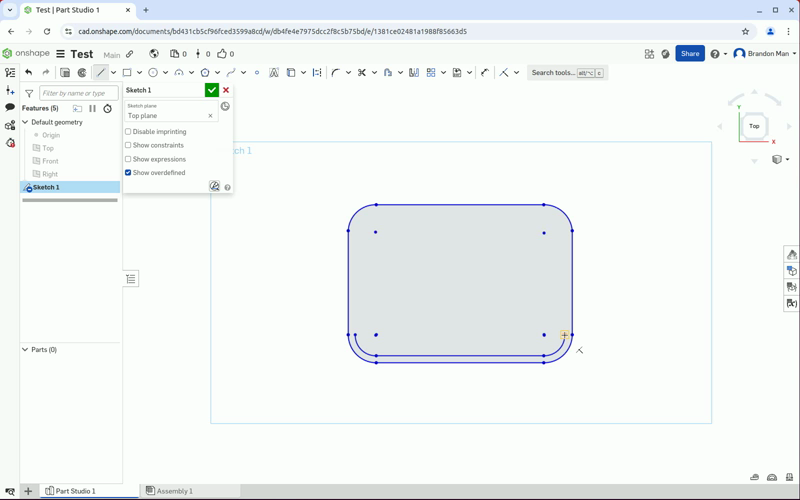
key_down(shift)
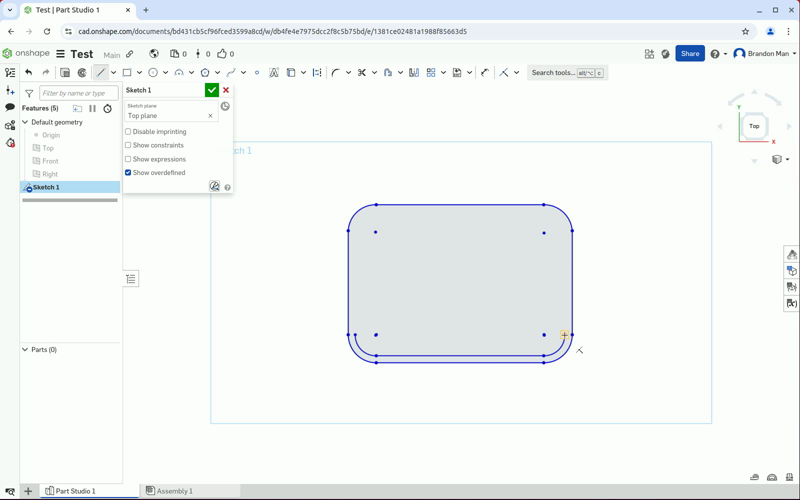
mouse_move(564, 230)
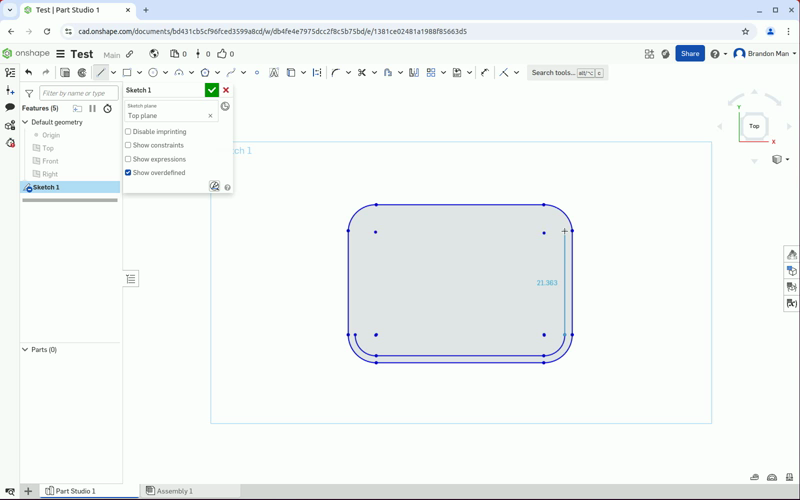
click(564, 230)
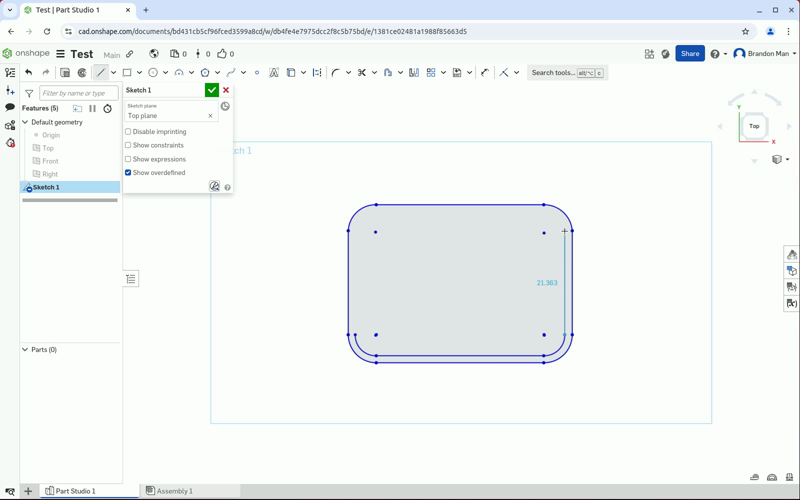
key_up(shift)
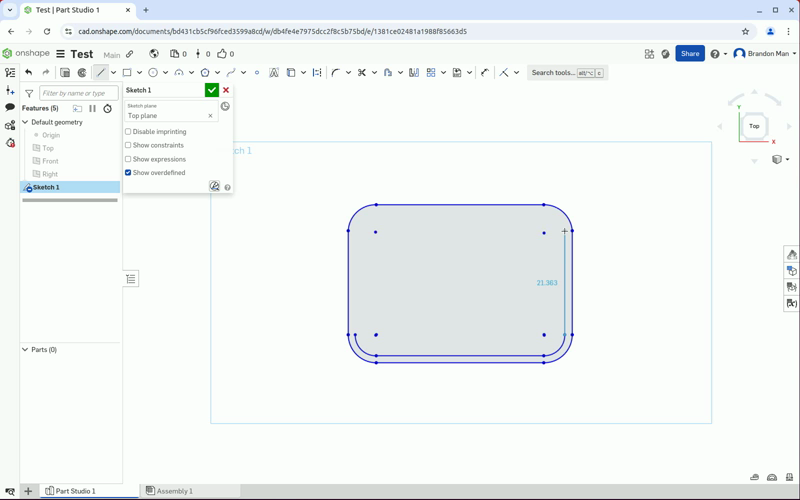
key(esc)
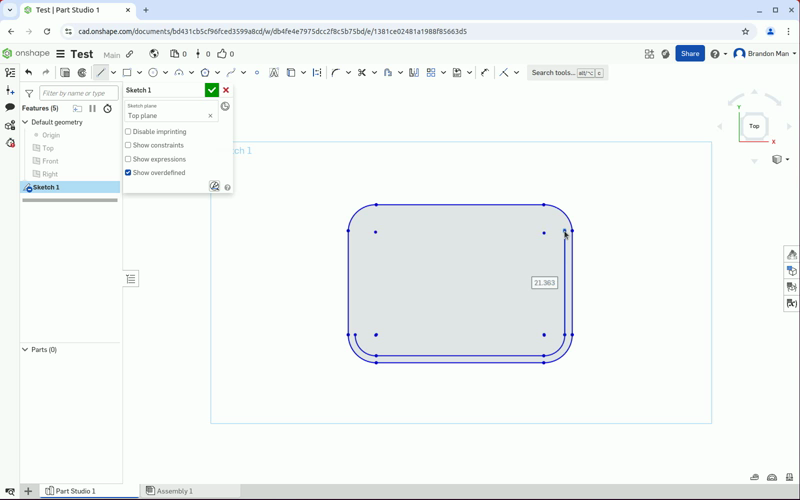
key(a)
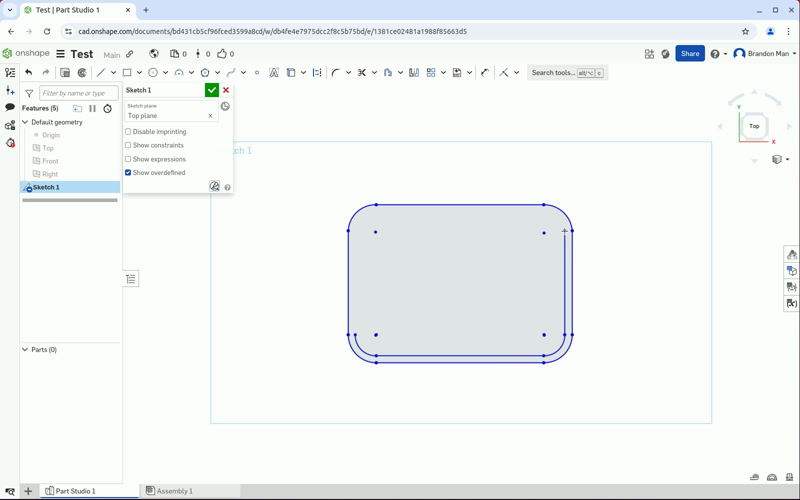
mouse_move(564, 230)
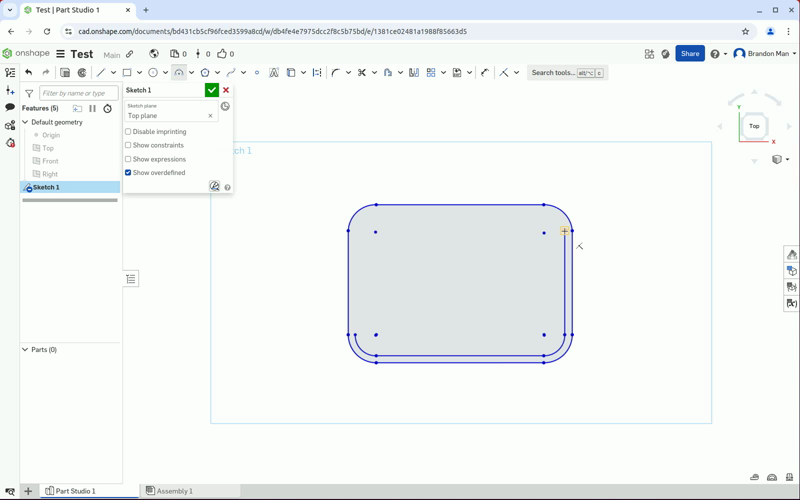
click(564, 230)
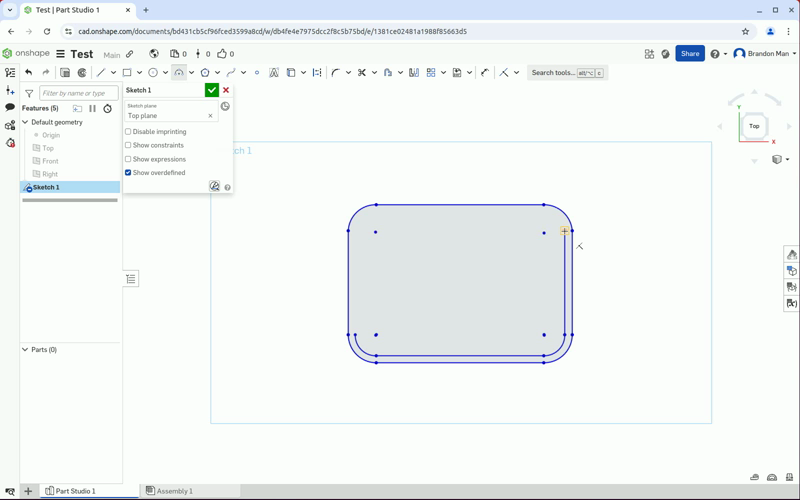
key_down(shift)
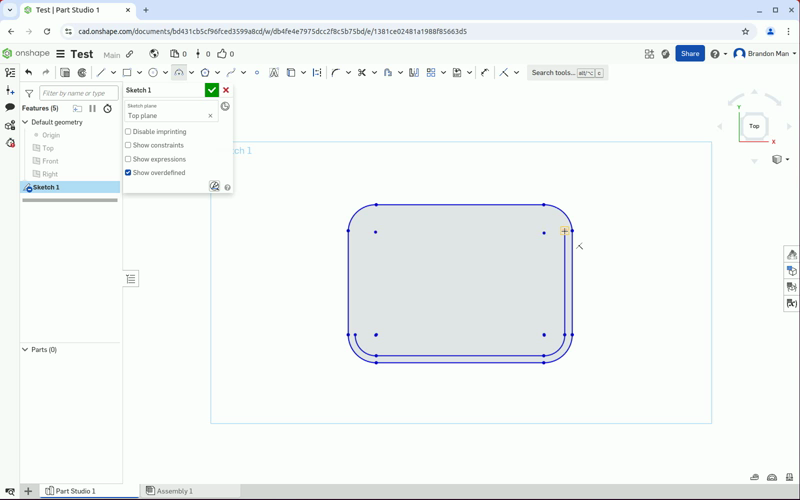
mouse_move(543, 212)
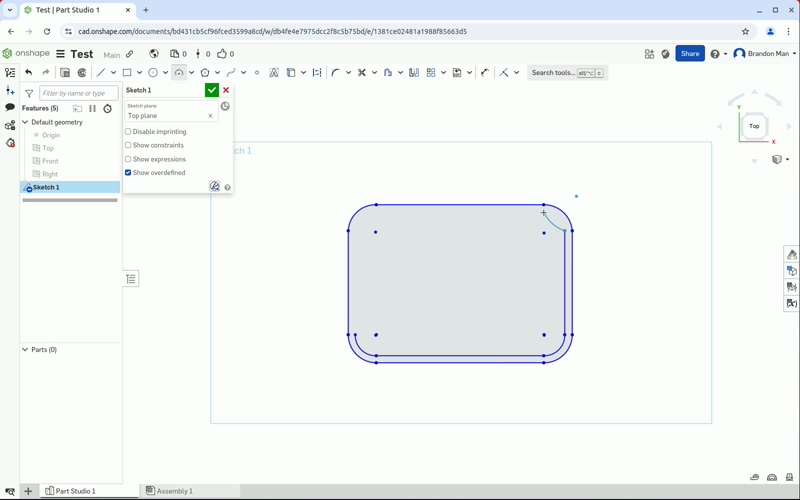
click(543, 212)
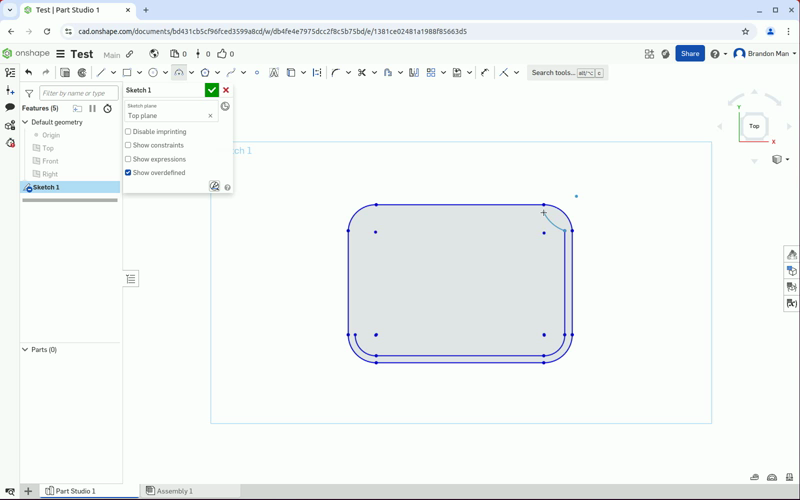
mouse_move(558, 216)
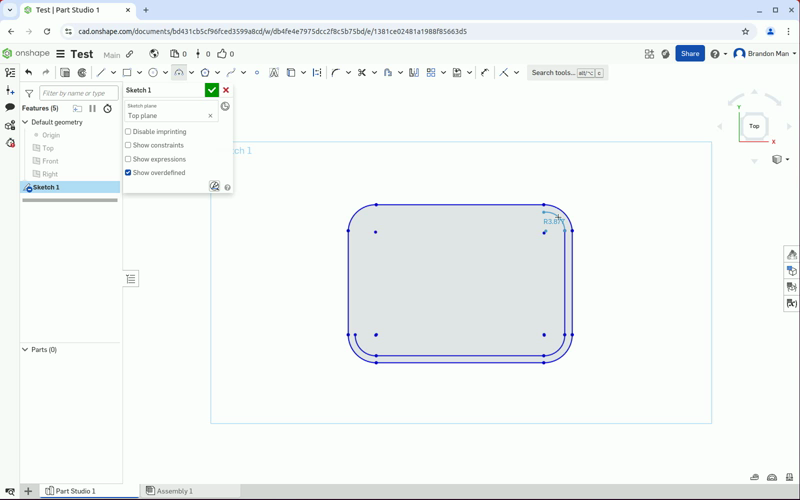
click(558, 216)
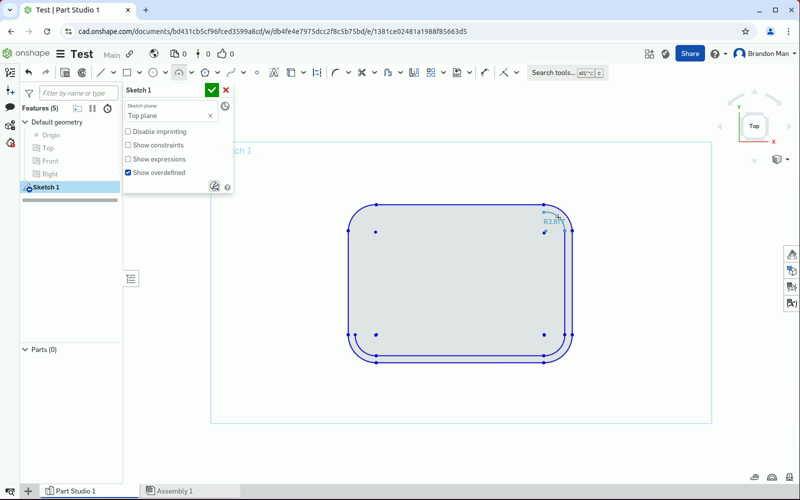
key_up(shift)
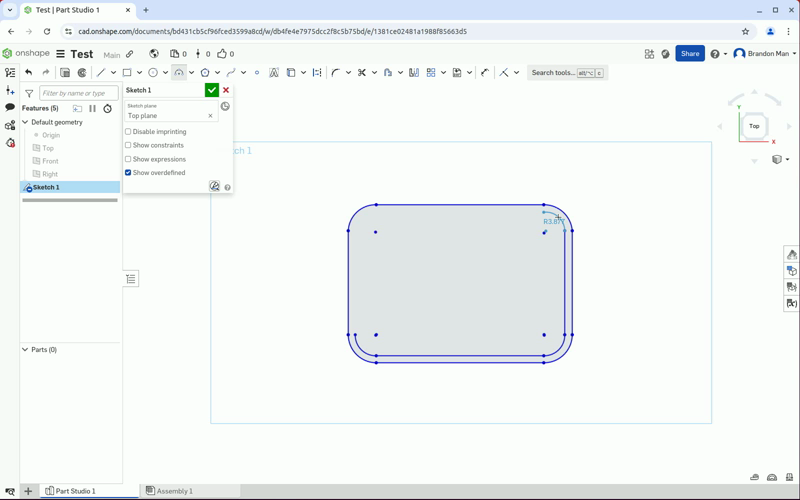
key(esc)
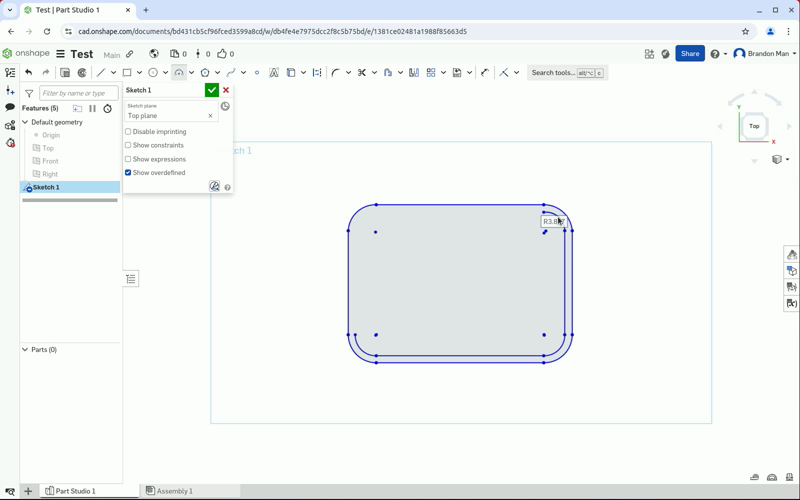
key(l)
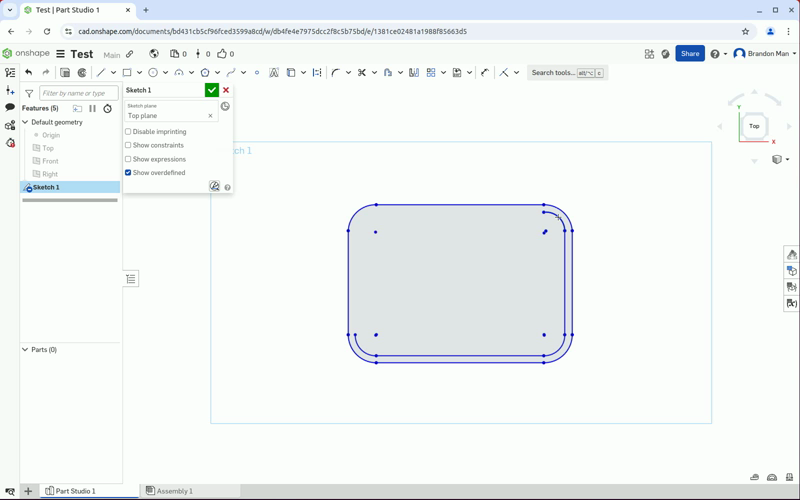
mouse_move(543, 212)
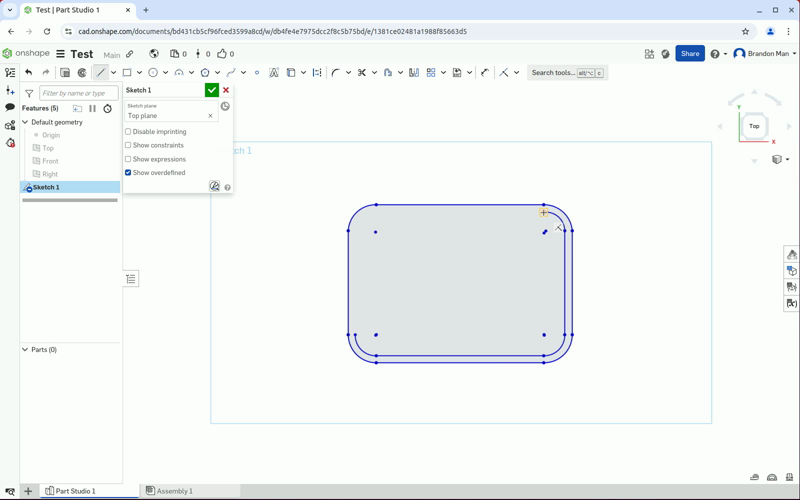
click(543, 212)
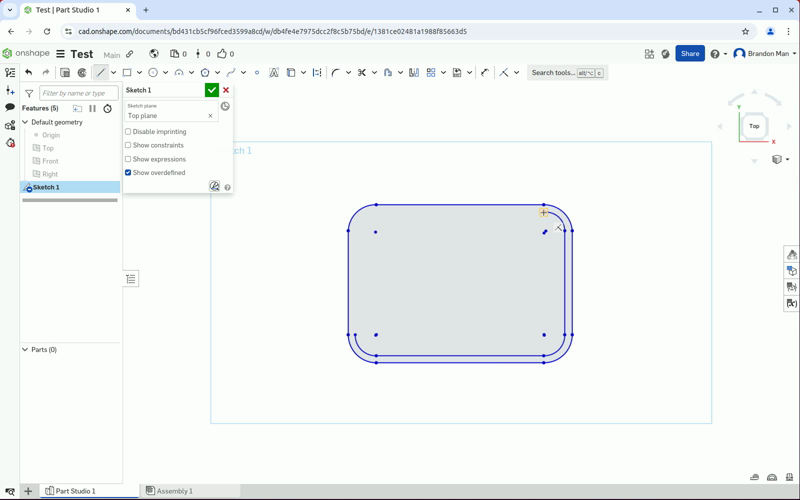
key_down(shift)
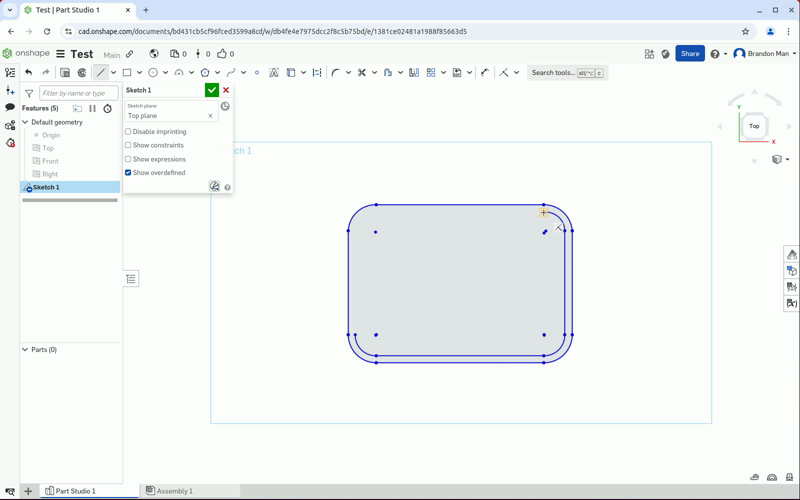
mouse_move(376, 212)
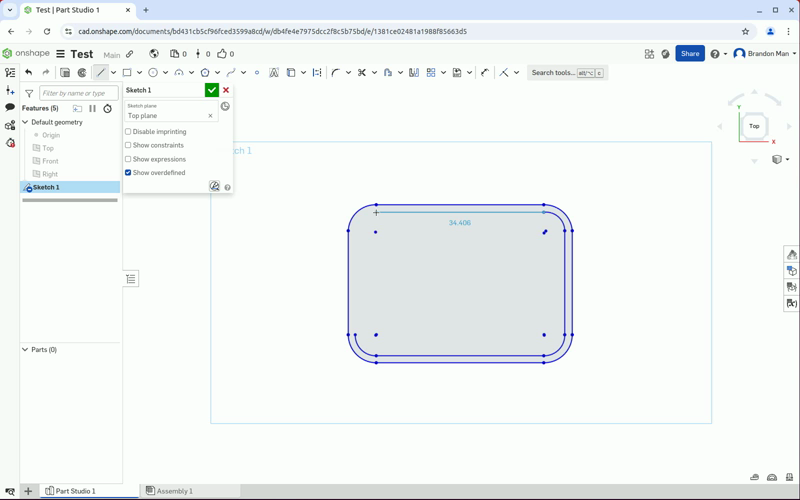
click(376, 212)
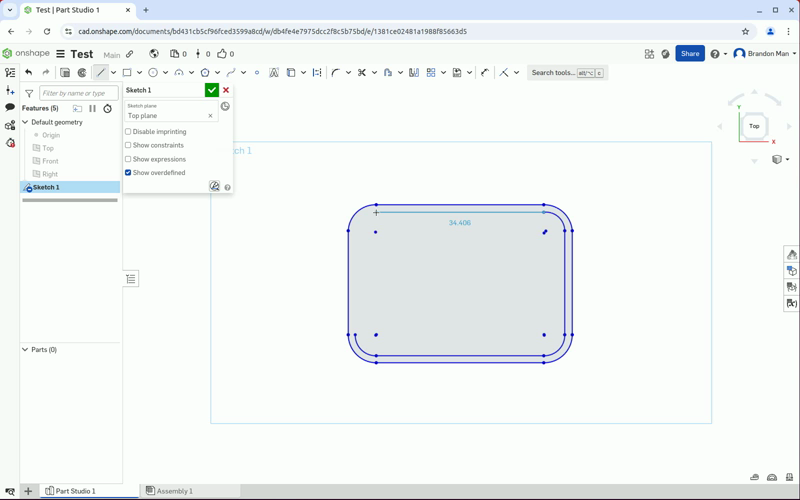
key_up(shift)
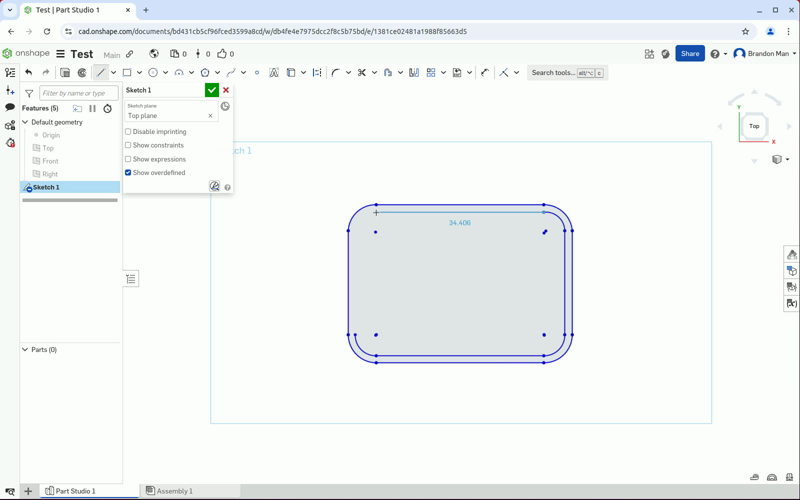
key(esc)
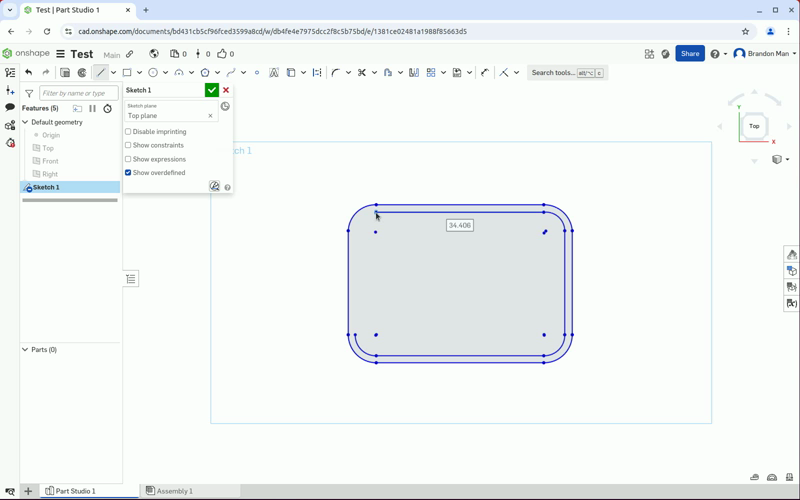
key(a)
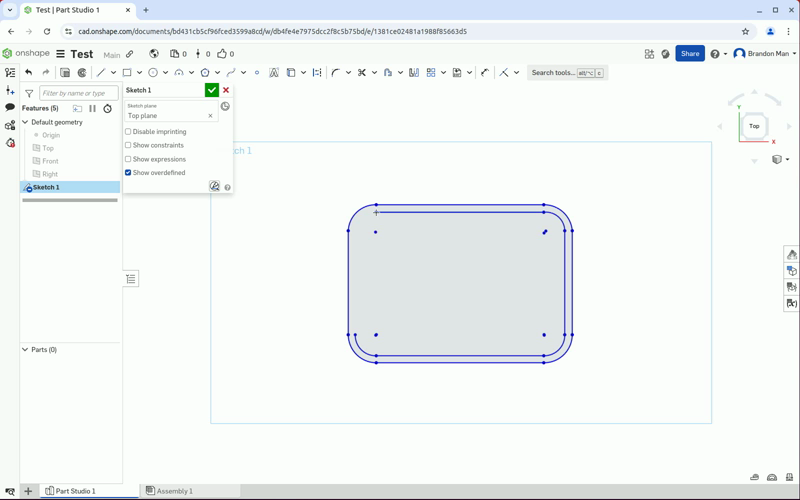
mouse_move(376, 212)
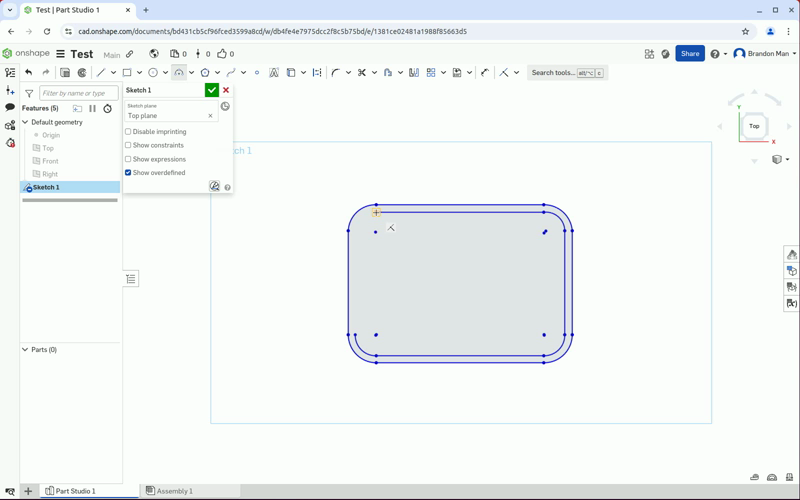
click(376, 212)
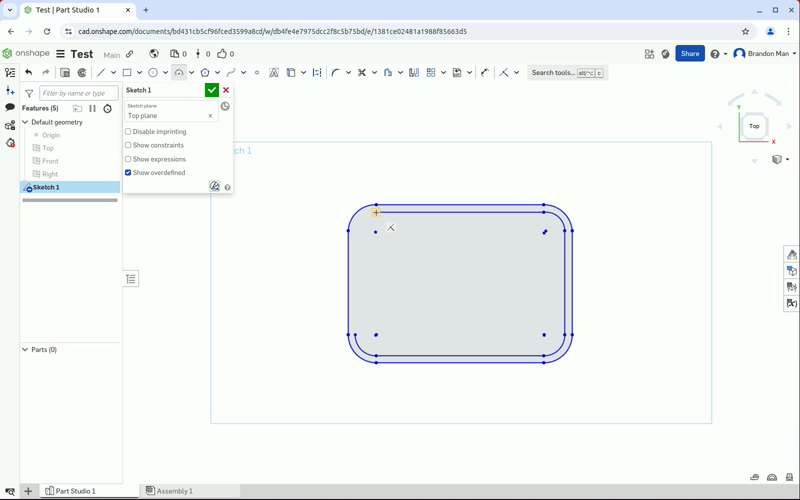
key_down(shift)
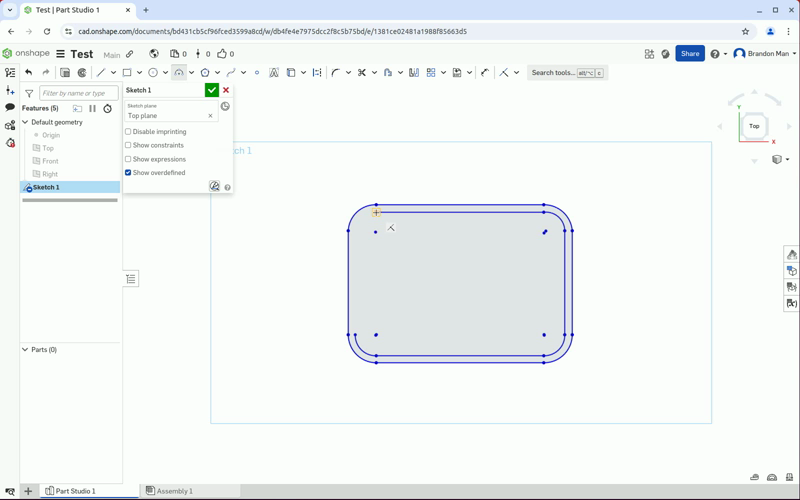
mouse_move(355, 230)
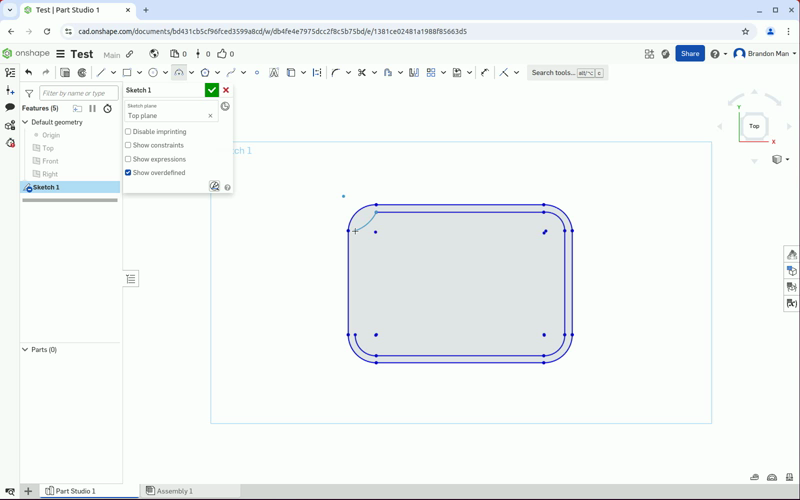
click(355, 230)
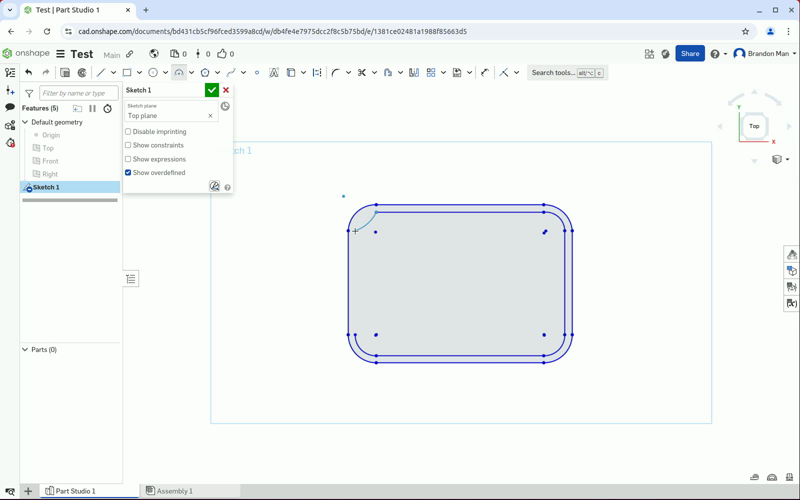
mouse_move(362, 216)
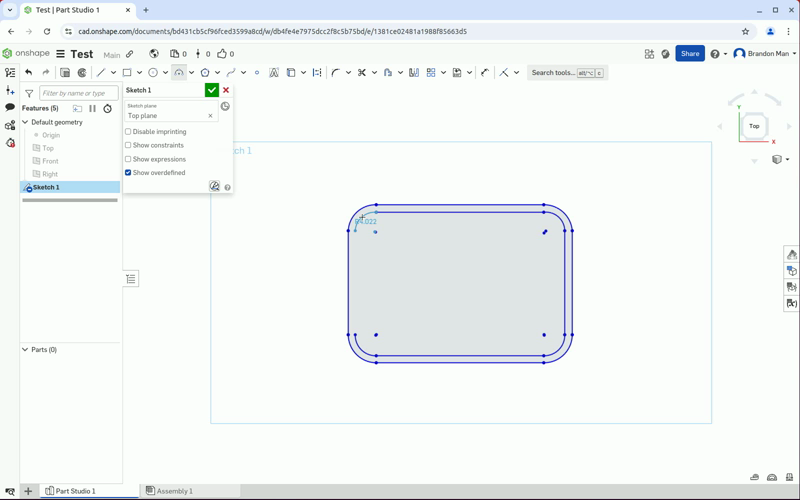
click(362, 216)
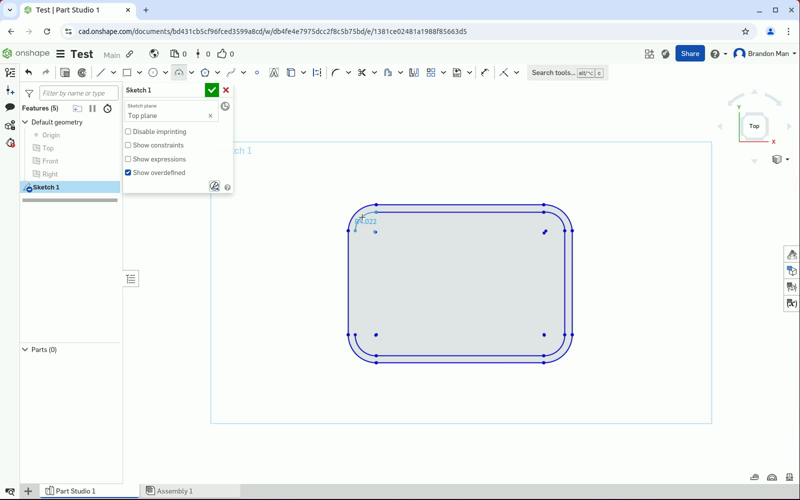
key_up(shift)
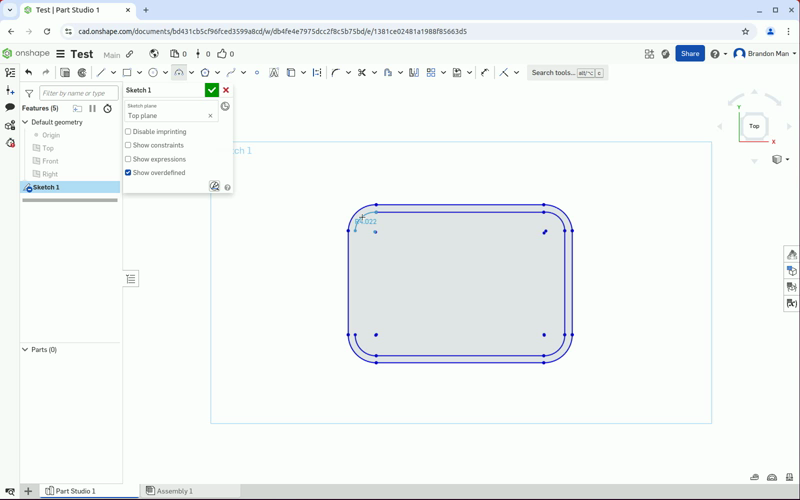
key(esc)
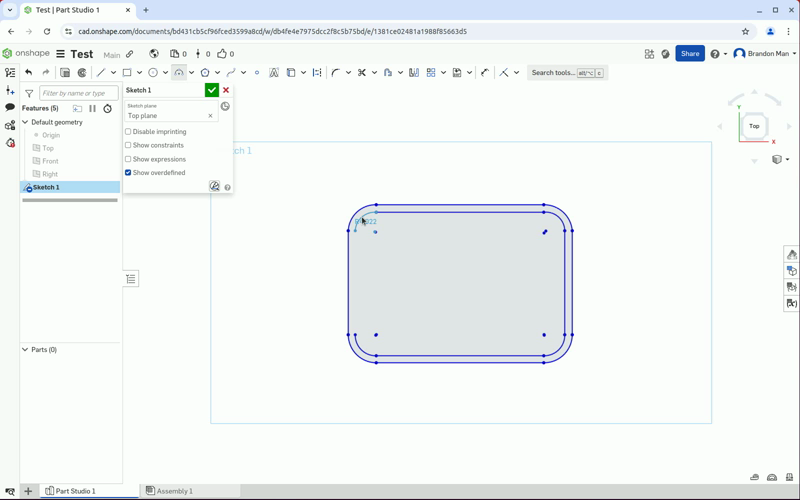
key(l)
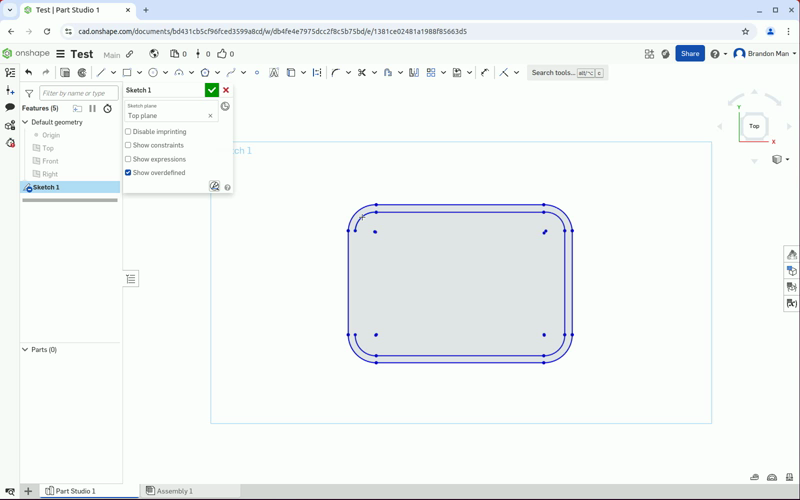
mouse_move(355, 230)
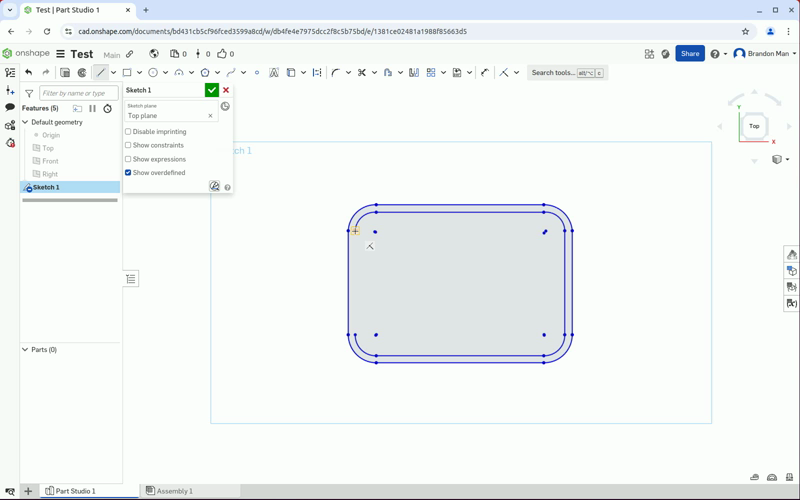
click(355, 230)
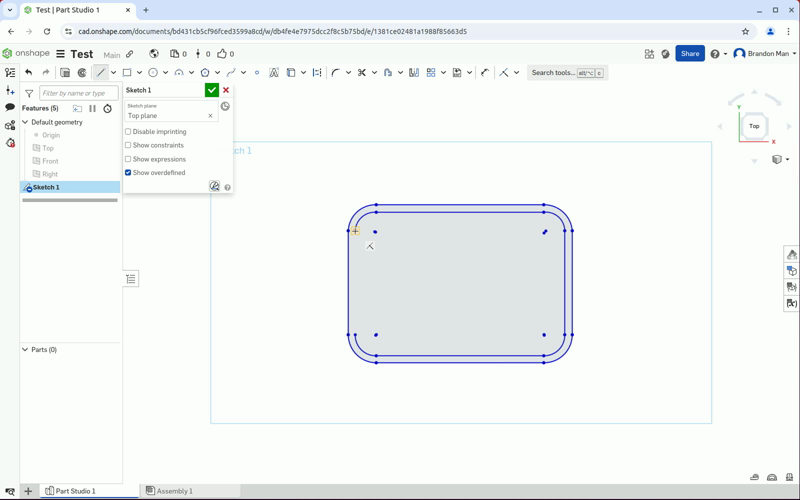
key_down(shift)
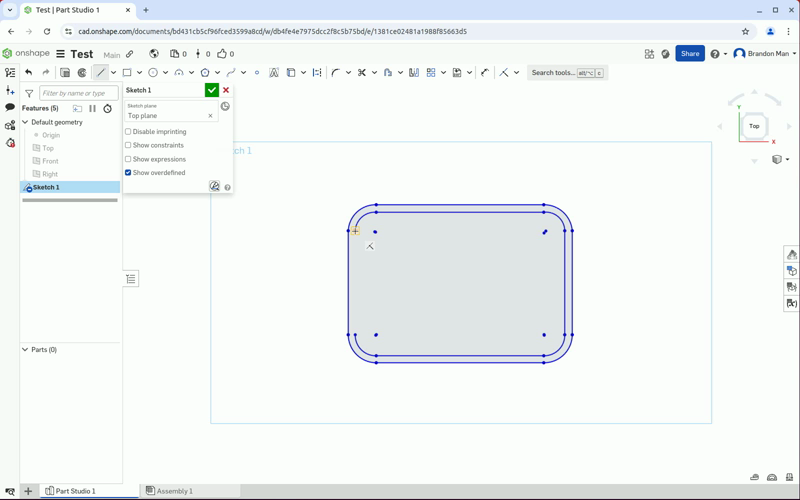
mouse_move(355, 334)
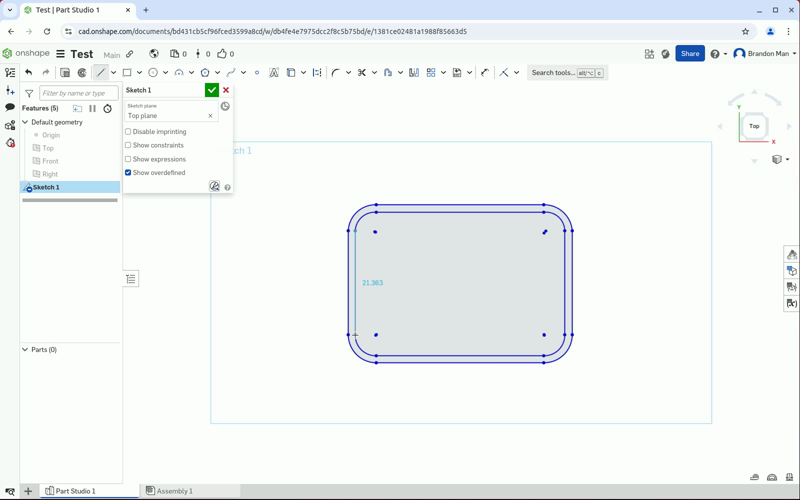
key_up(shift)
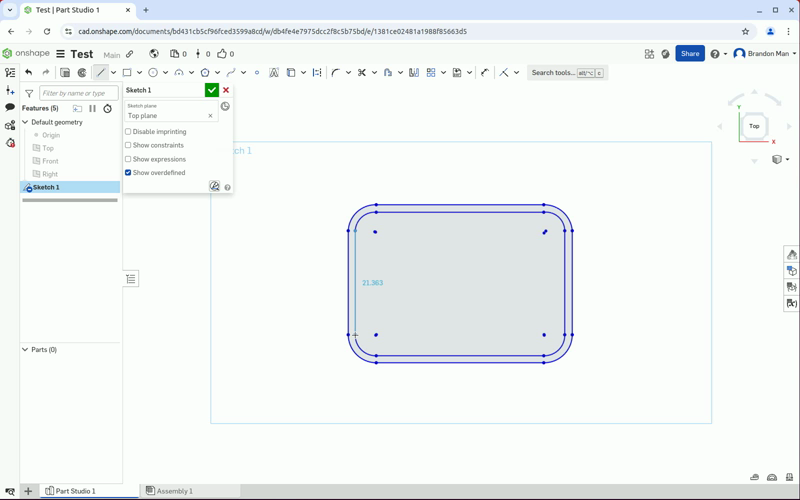
click(355, 334)
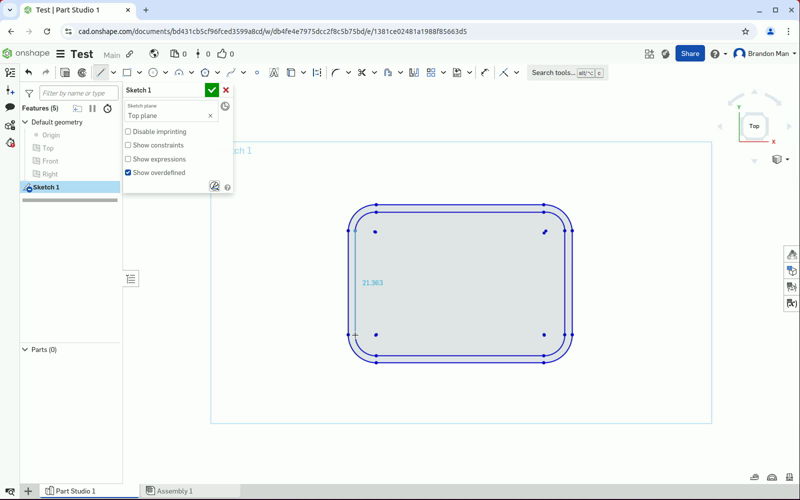
key(esc)
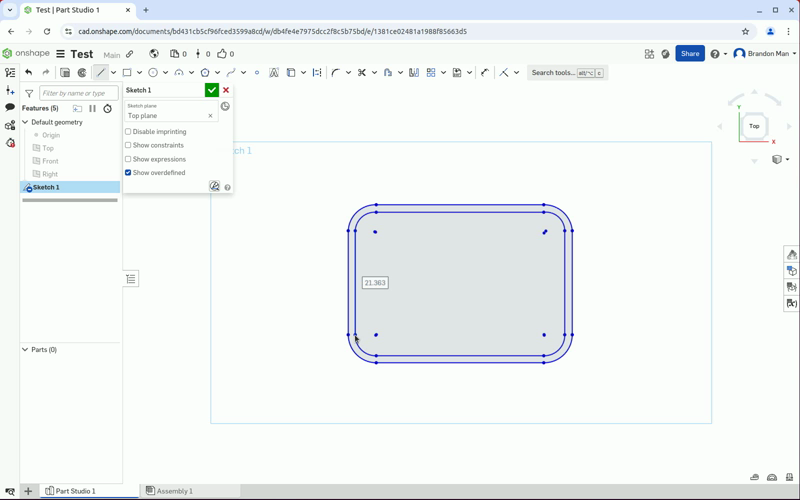
mouse_move(351, 321)
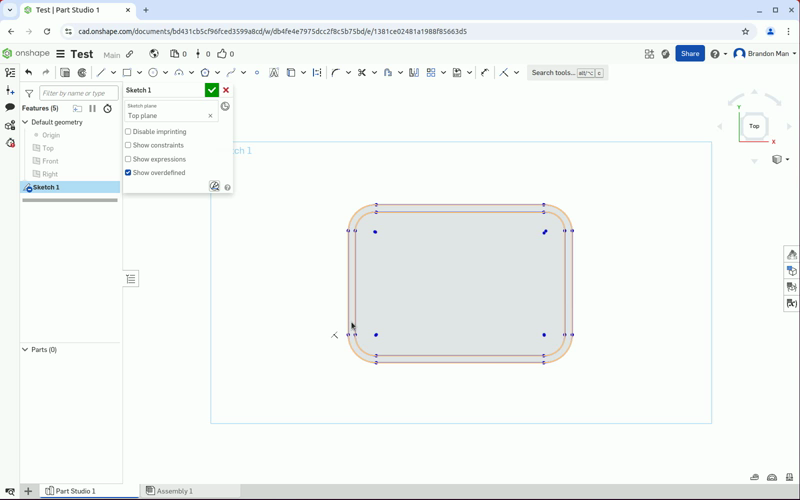
click(351, 321)
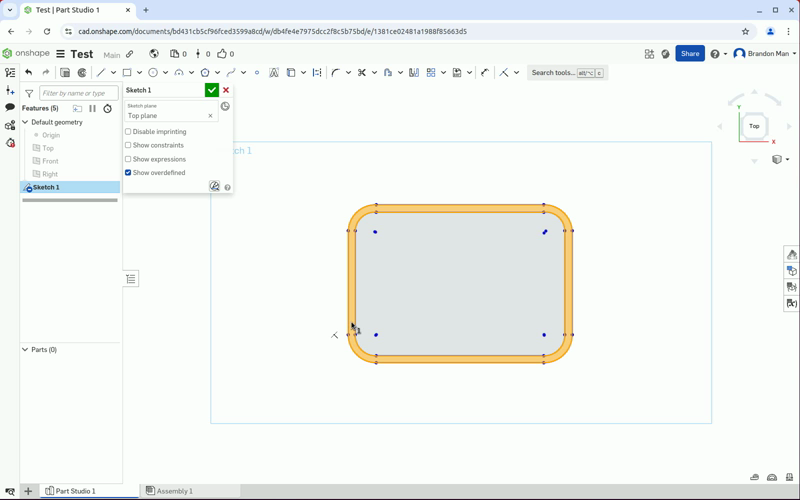
mouse_move(73, 352)
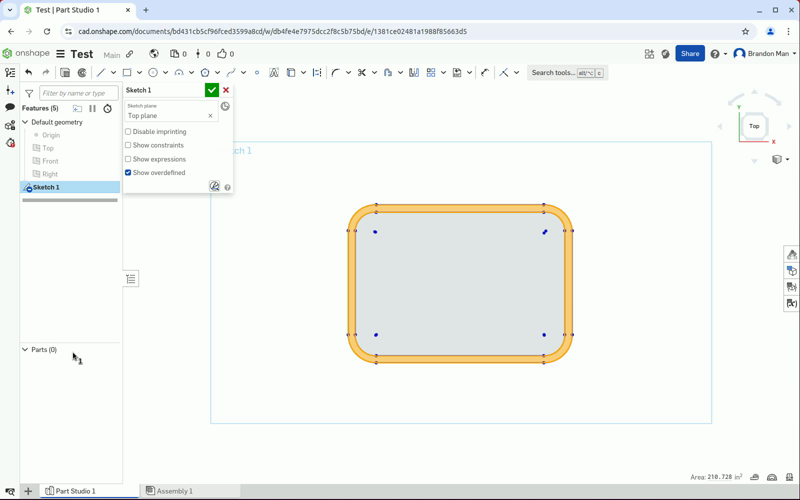
key(shift+y)
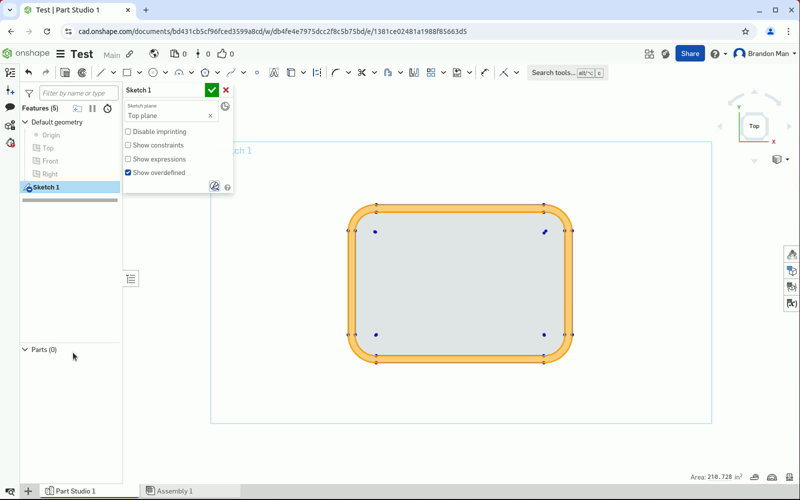
key(shift+e)
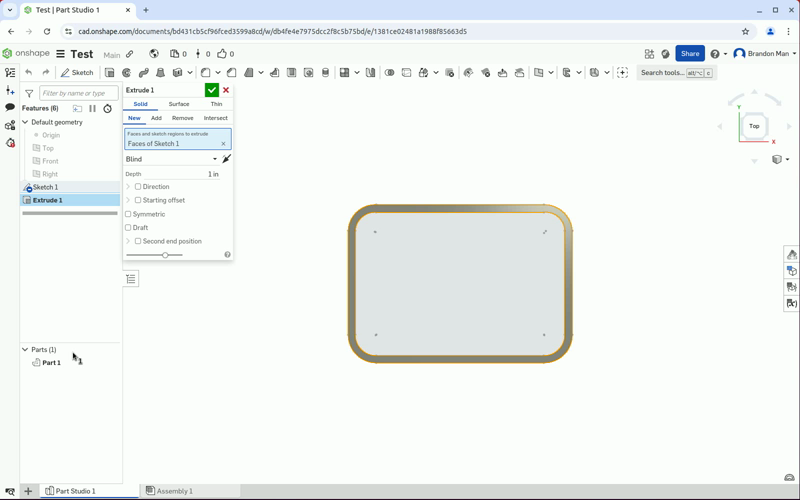
mouse_move(143, 106)
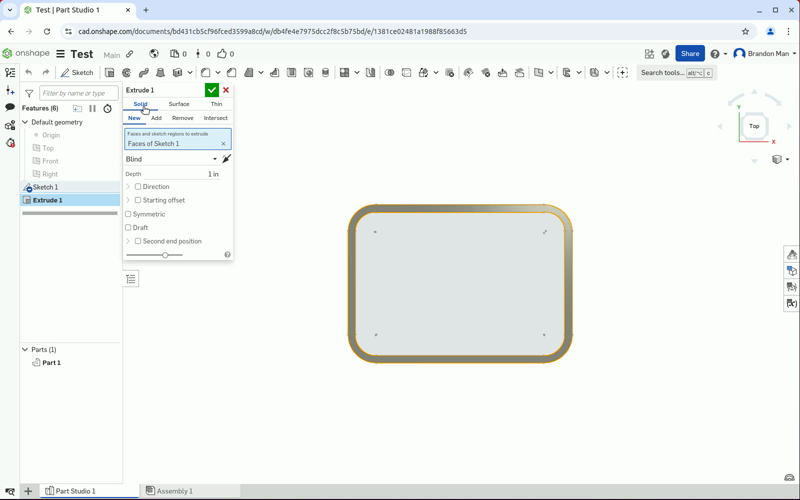
click(143, 106)
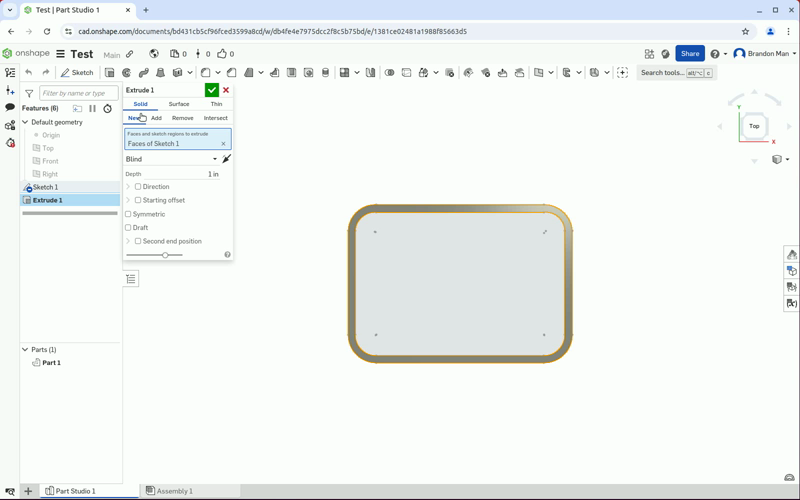
mouse_move(137, 120)
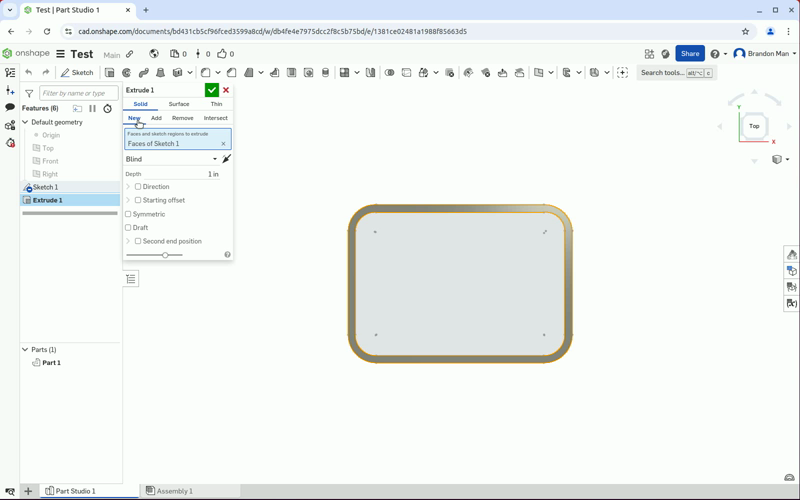
click(137, 120)
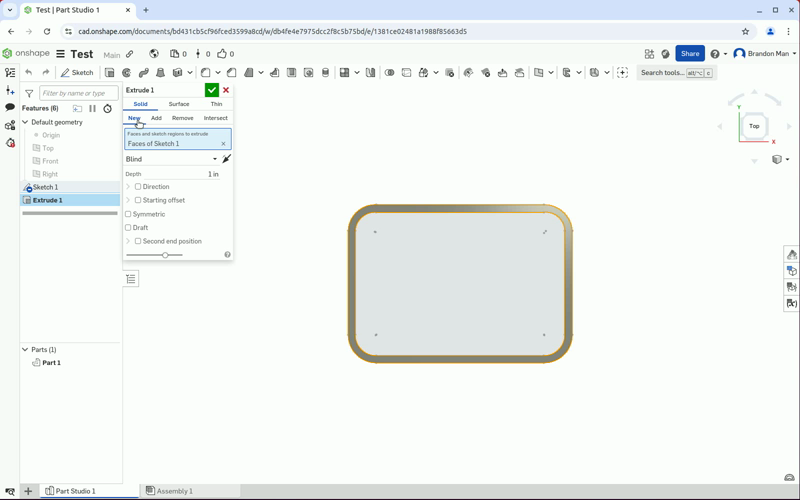
key(tab, 4)
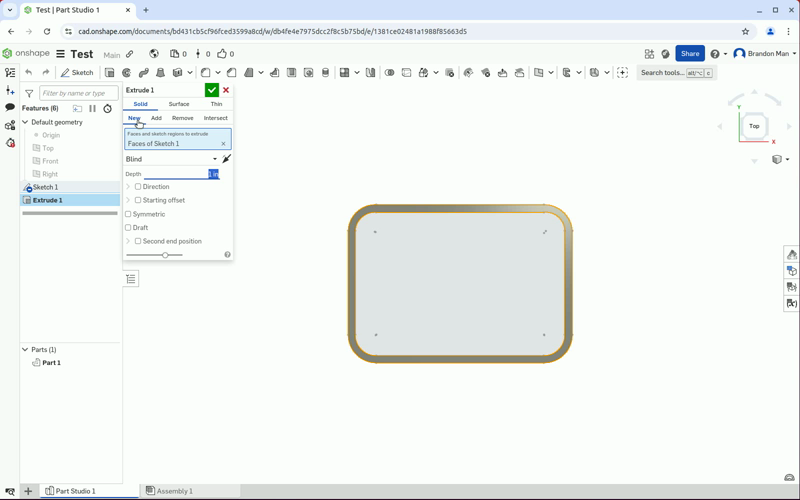
text(0.482)
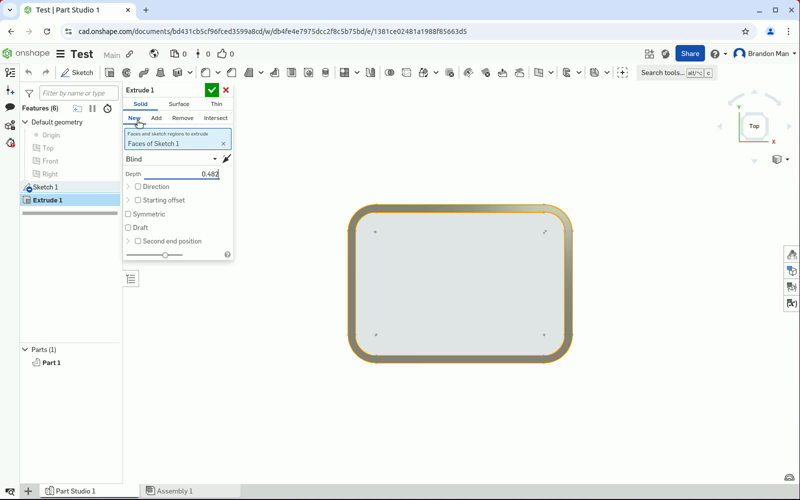
key(tab, 3)
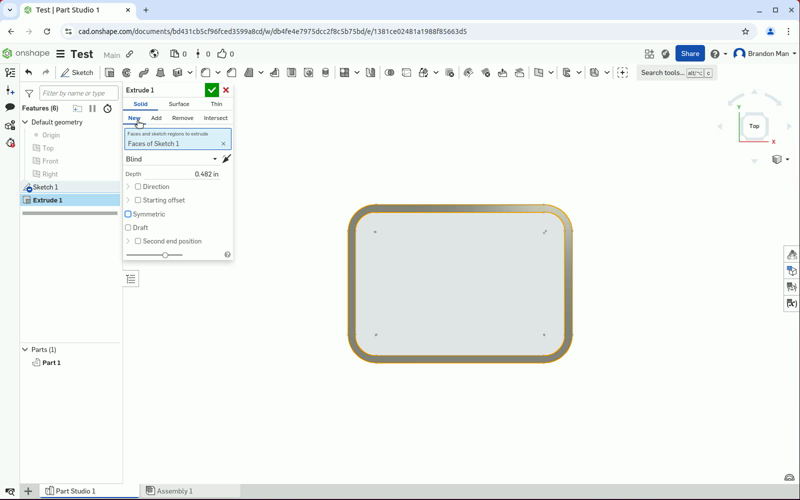
key(space)
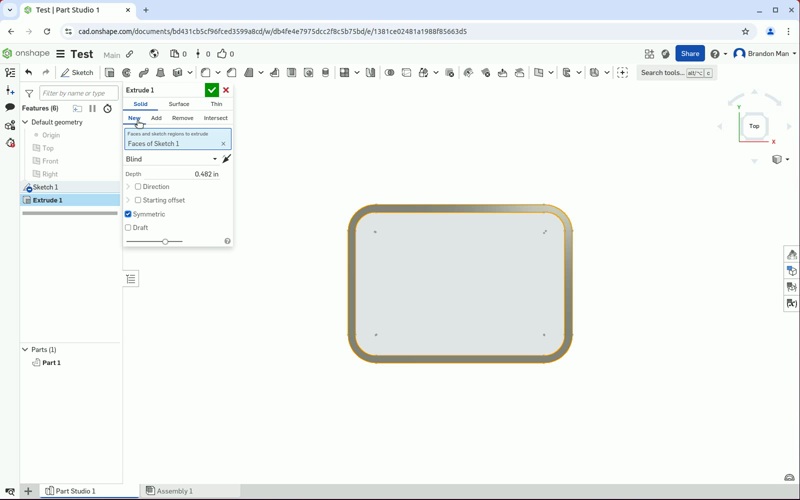
key(enter)
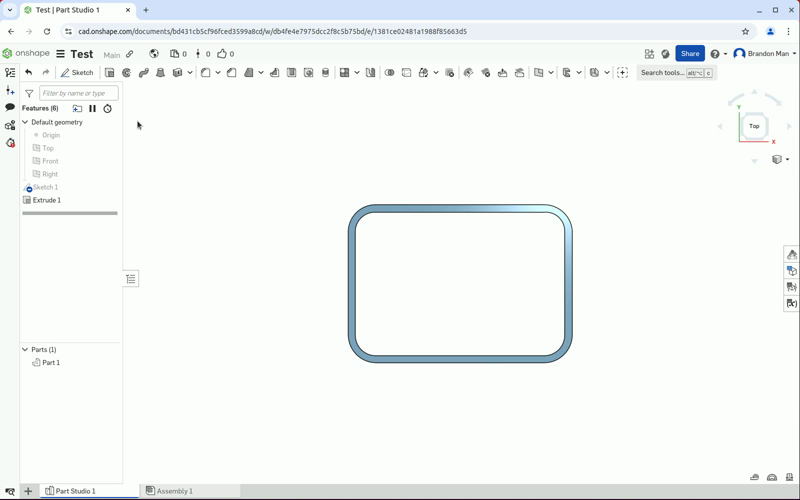
key(shift+h)
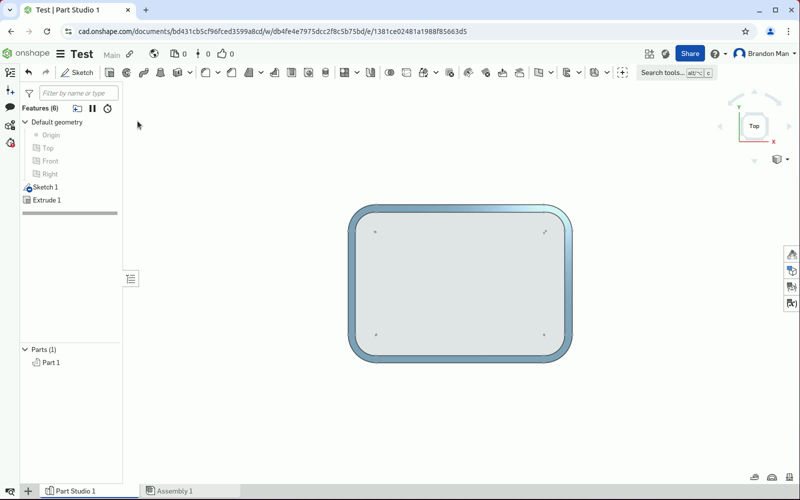
key(shift+h)
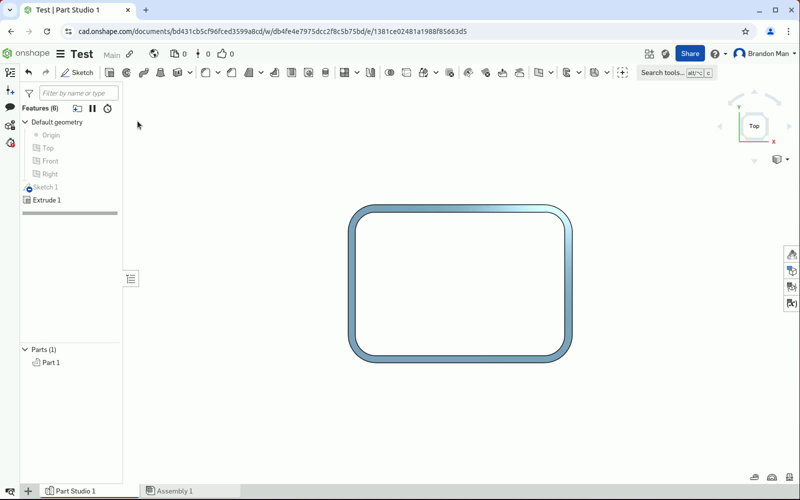
mouse_move(73, 189)
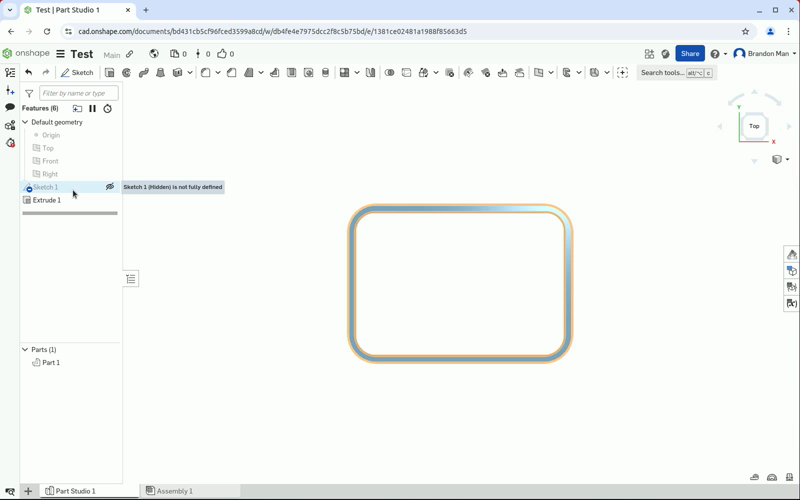
click(73, 189)
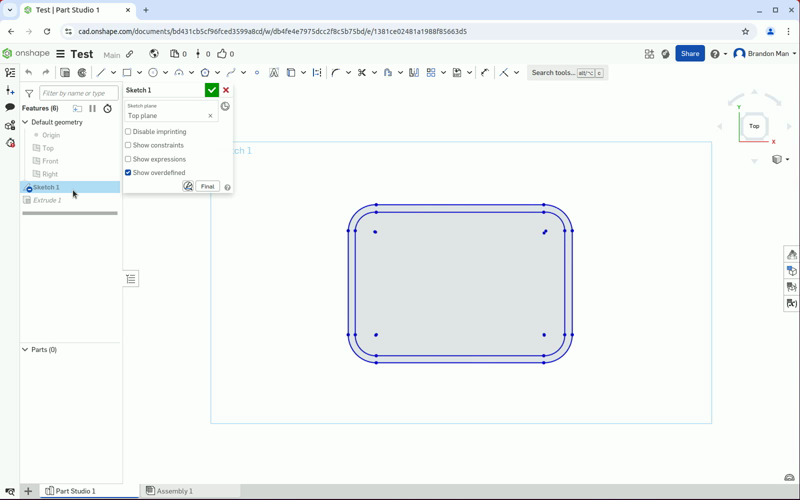
mouse_move(229, 92)
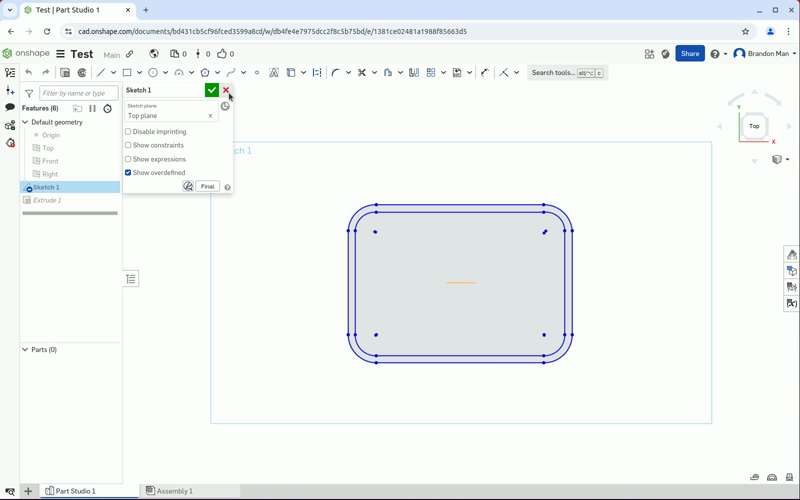
click(229, 92)
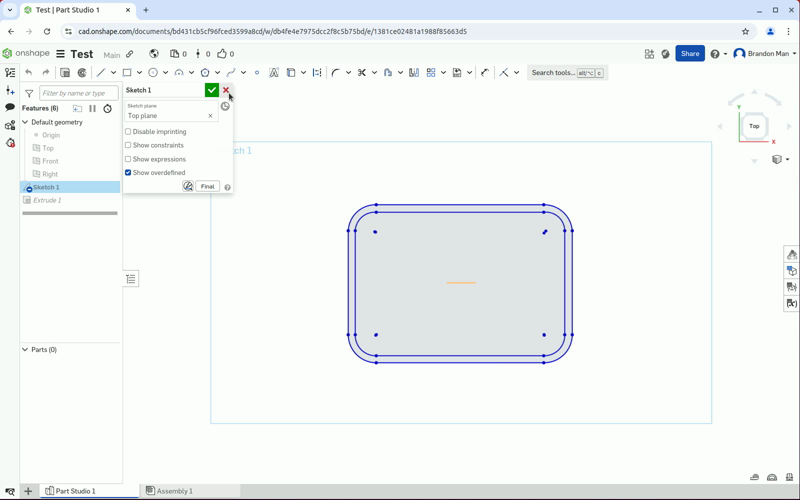
key(shift+s)
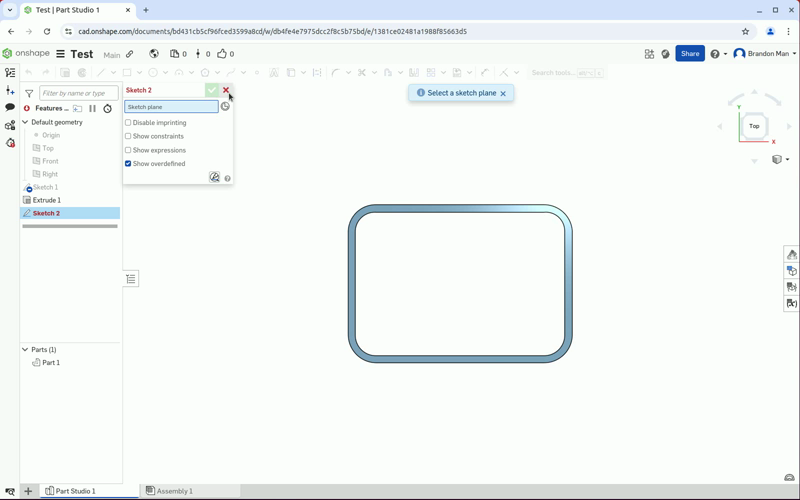
mouse_move(73, 150)
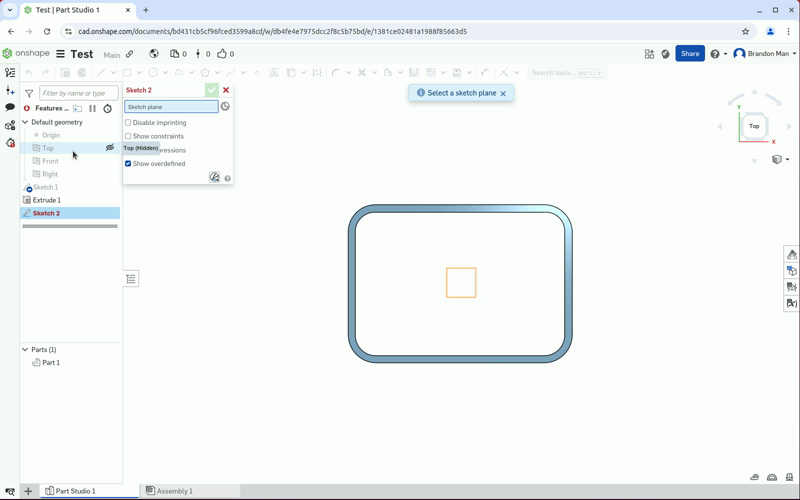
click(73, 150)
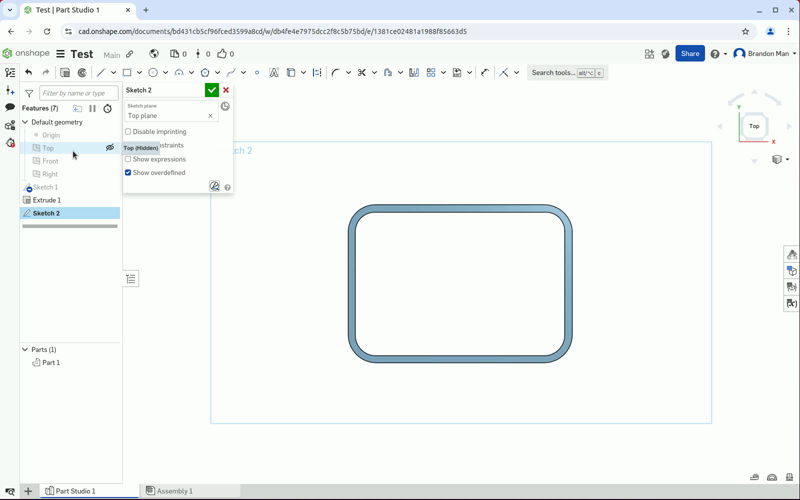
mouse_move(73, 352)
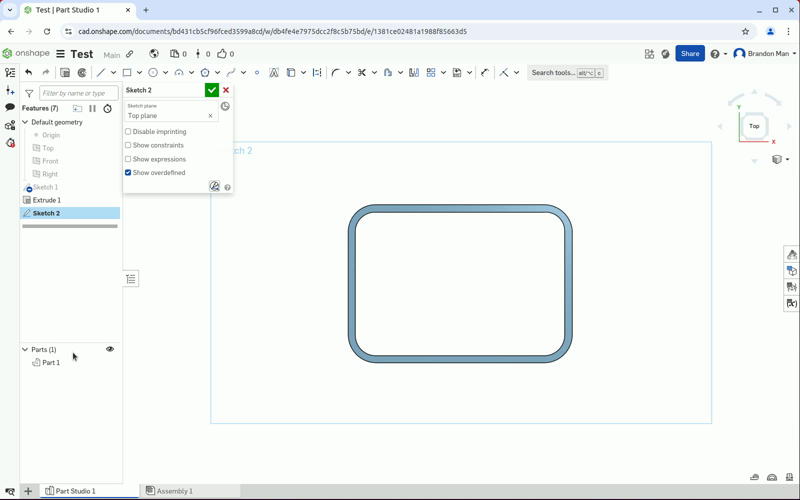
key(y)
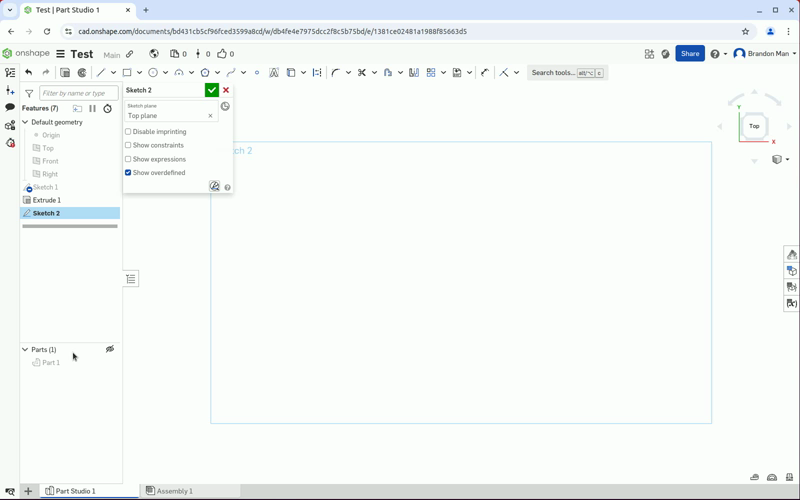
key(a)
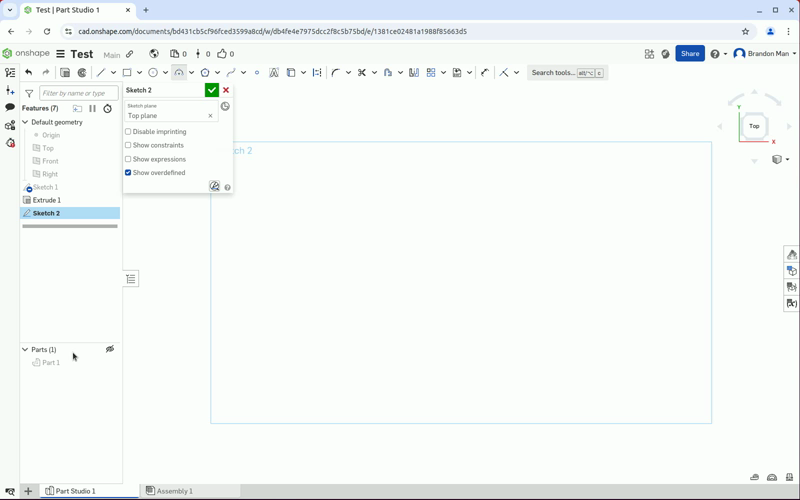
key_down(shift)
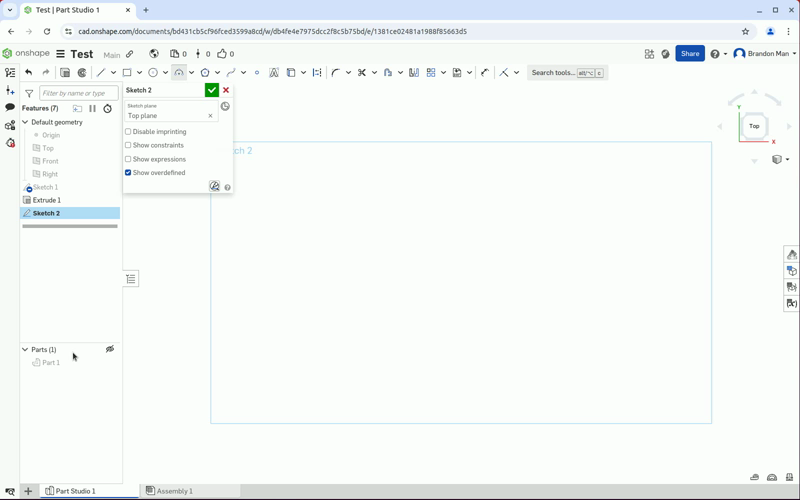
mouse_move(353, 334)
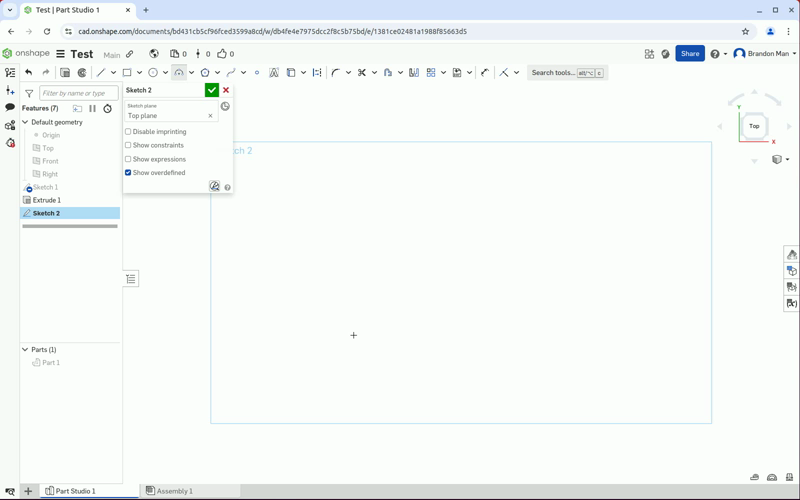
click(353, 334)
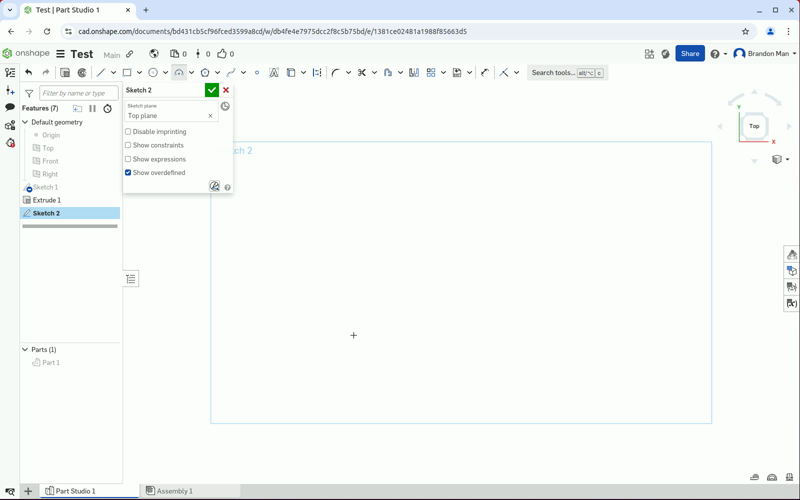
key_up(shift)
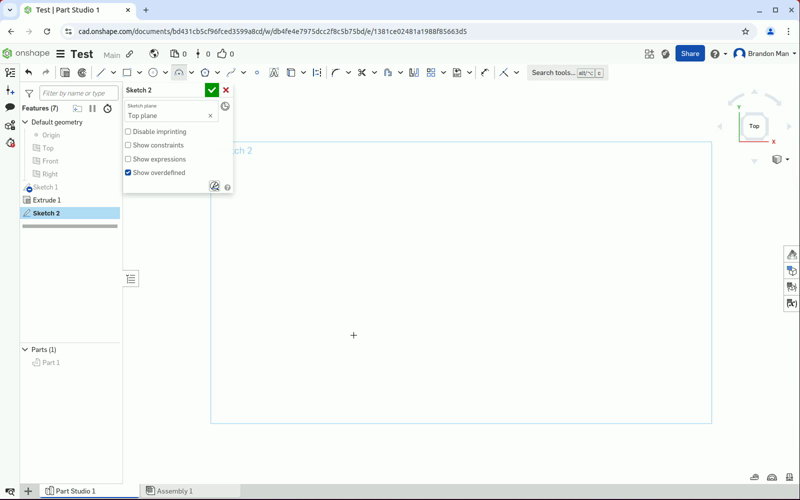
key_down(shift)
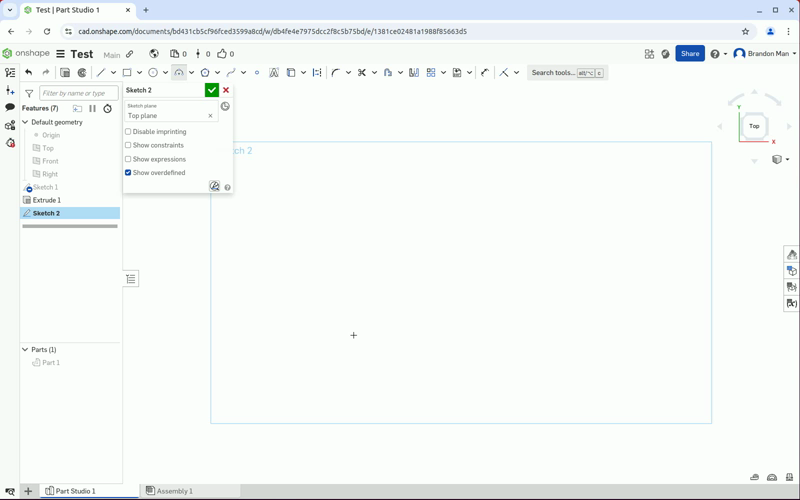
mouse_move(374, 354)
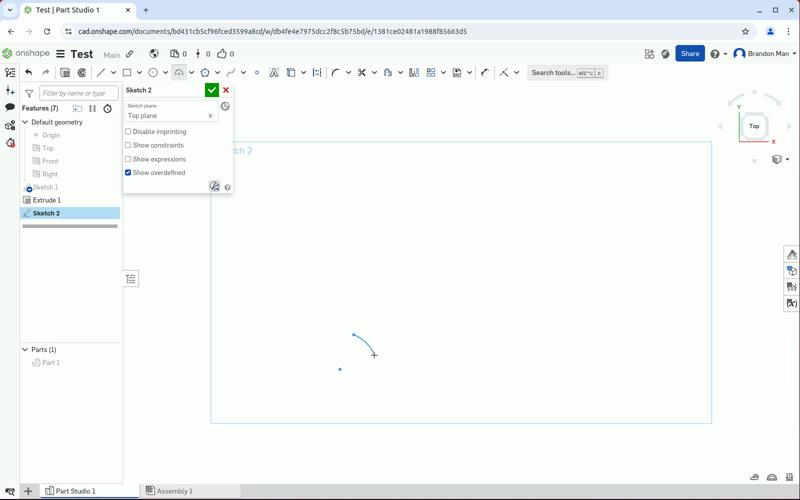
click(374, 354)
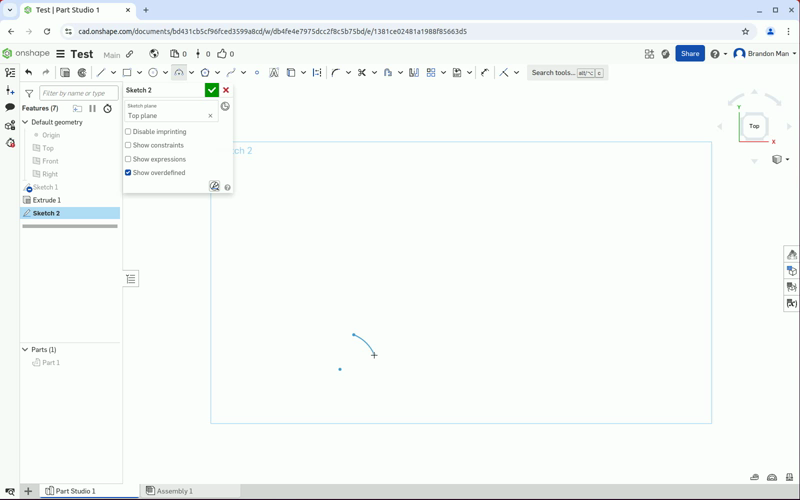
mouse_move(359, 348)
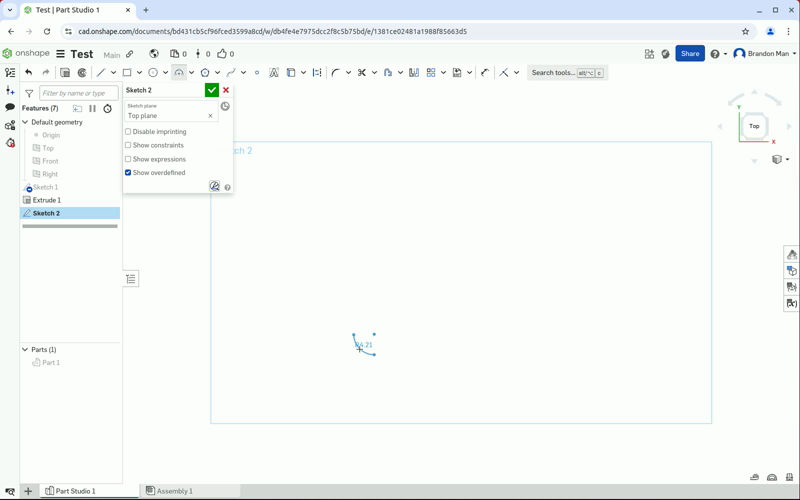
click(359, 348)
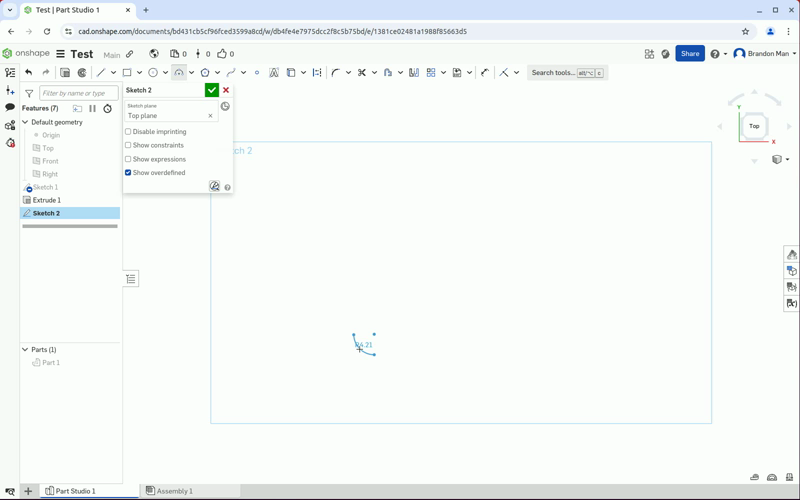
key_up(shift)
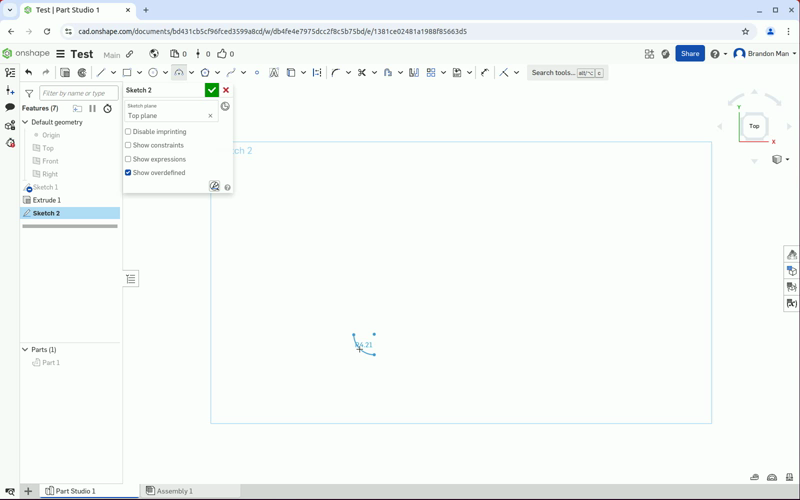
key(esc)
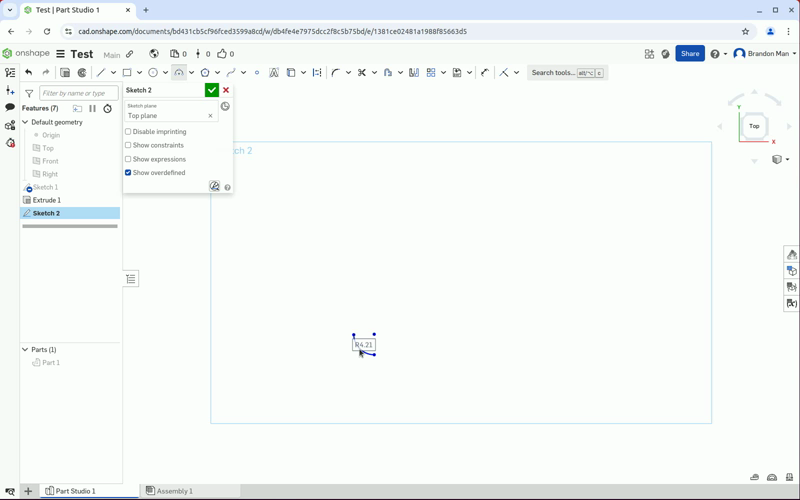
key(l)
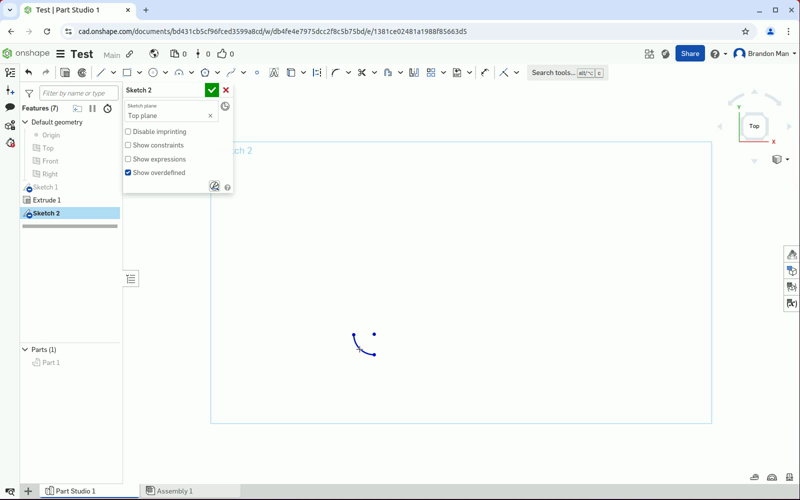
mouse_move(374, 354)
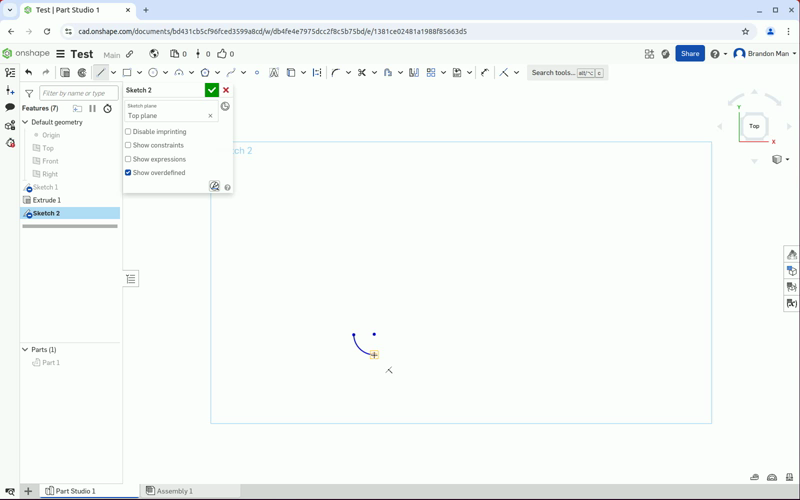
click(374, 354)
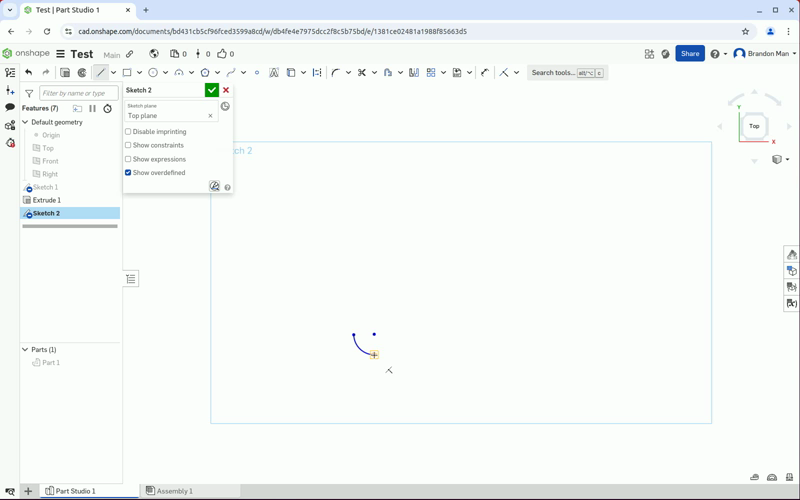
key_down(shift)
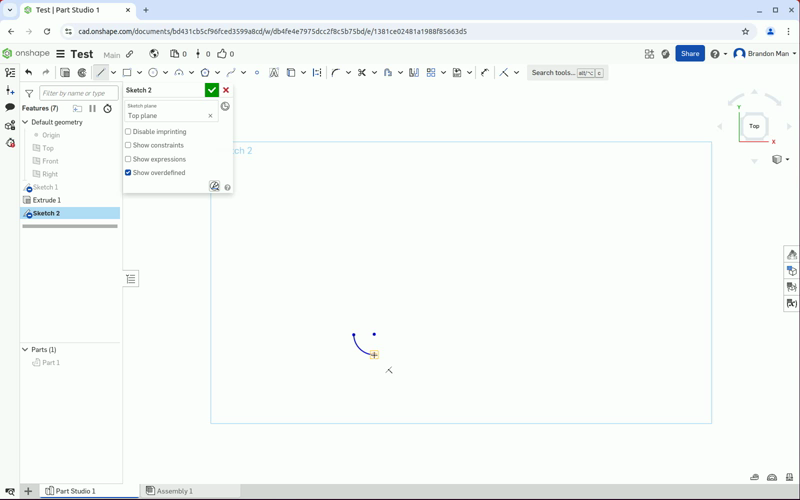
mouse_move(545, 354)
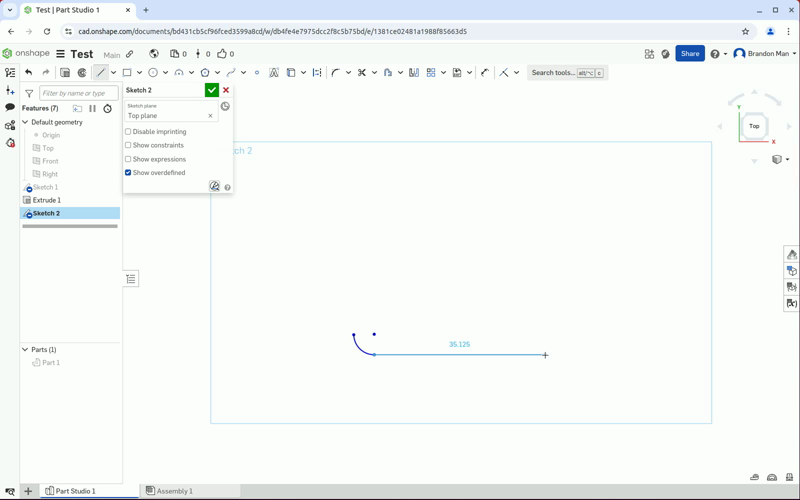
click(545, 354)
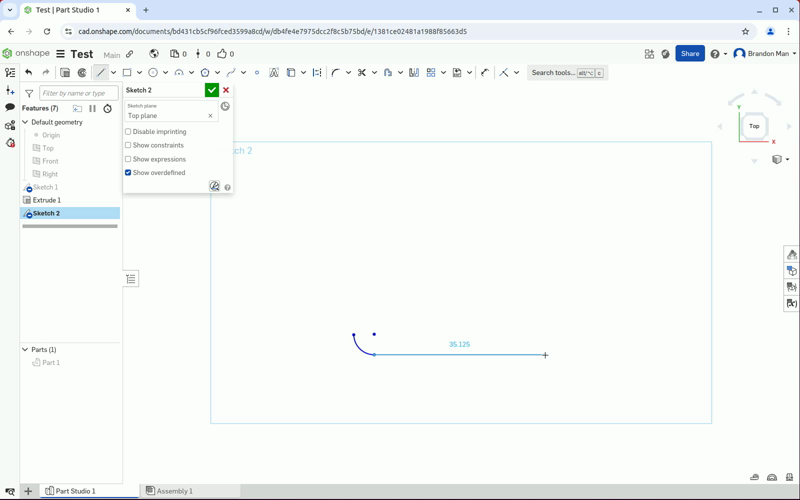
key_up(shift)
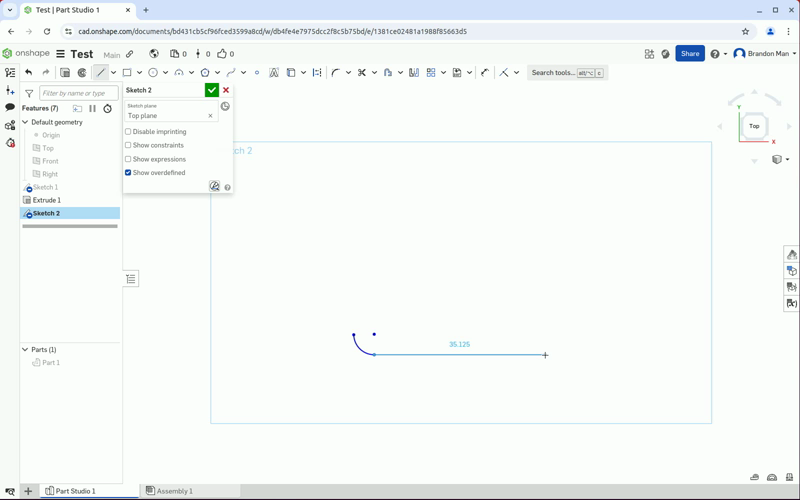
key(esc)
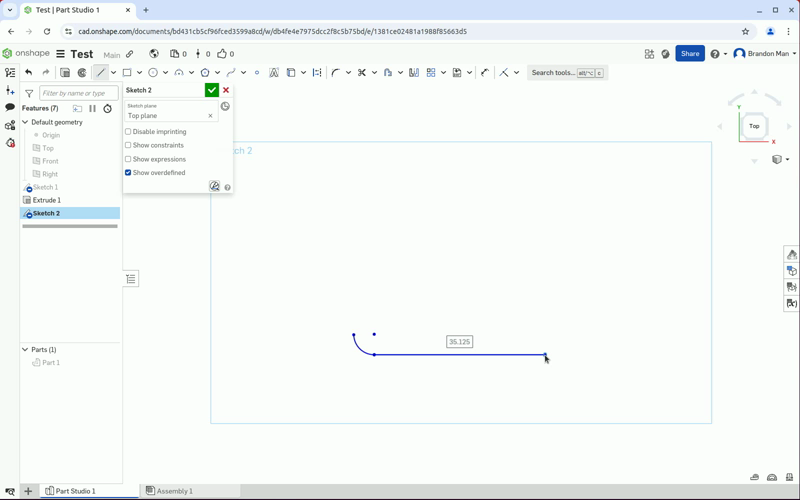
key(a)
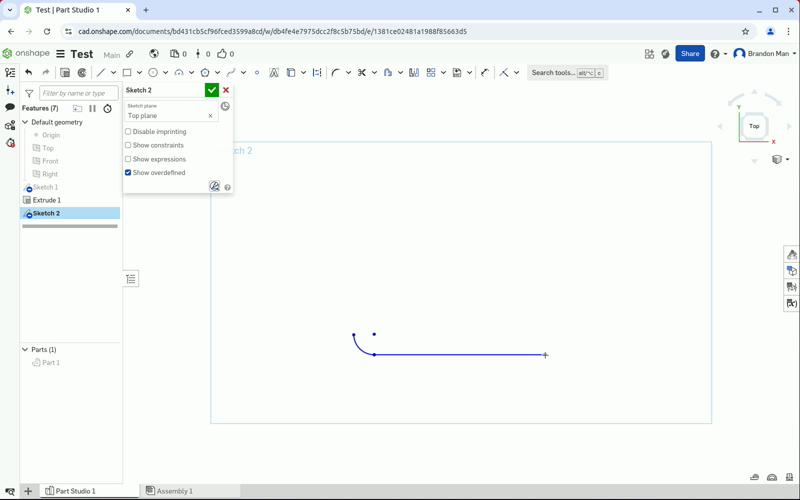
mouse_move(545, 354)
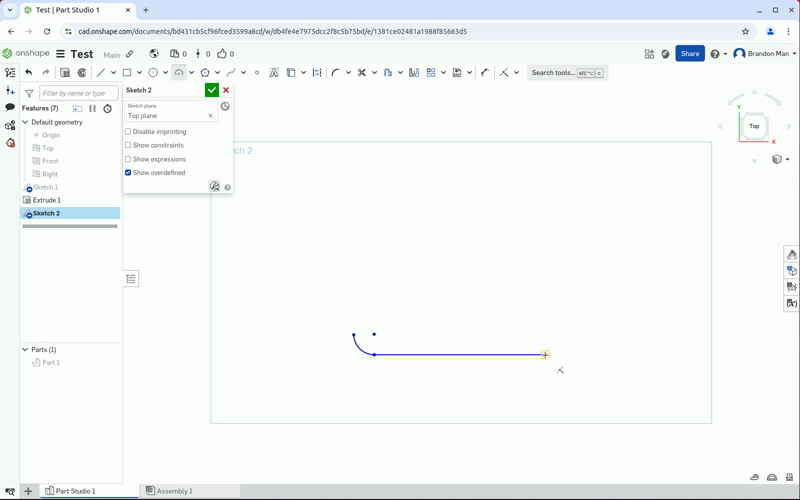
click(545, 354)
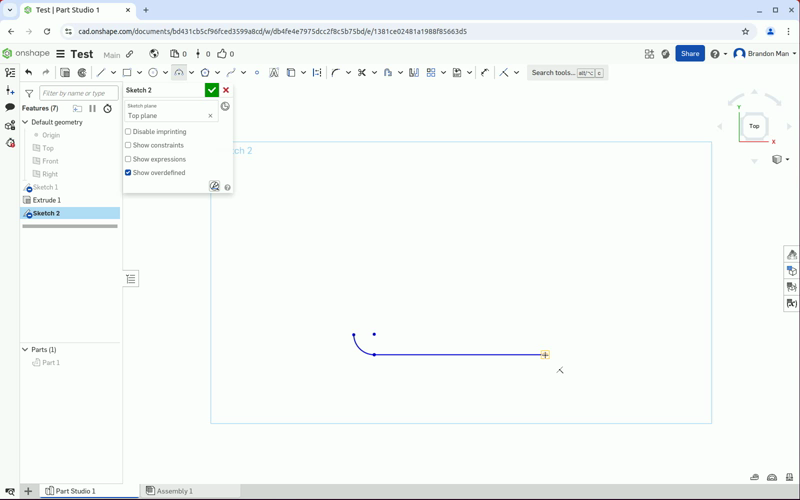
key_down(shift)
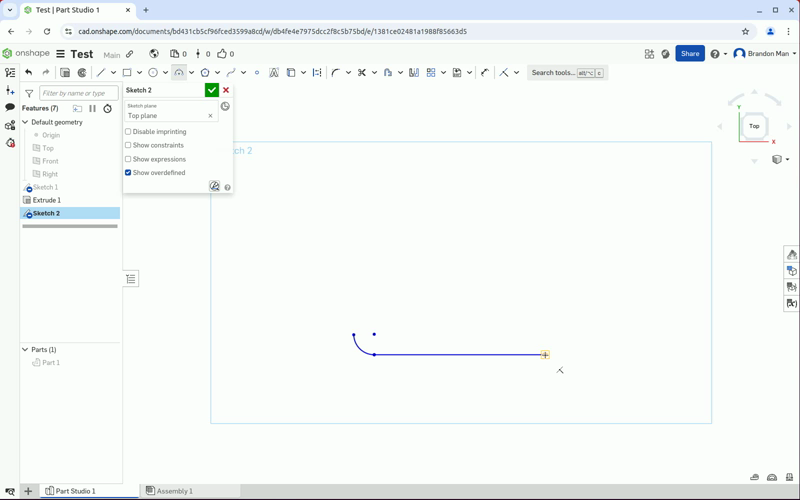
mouse_move(565, 334)
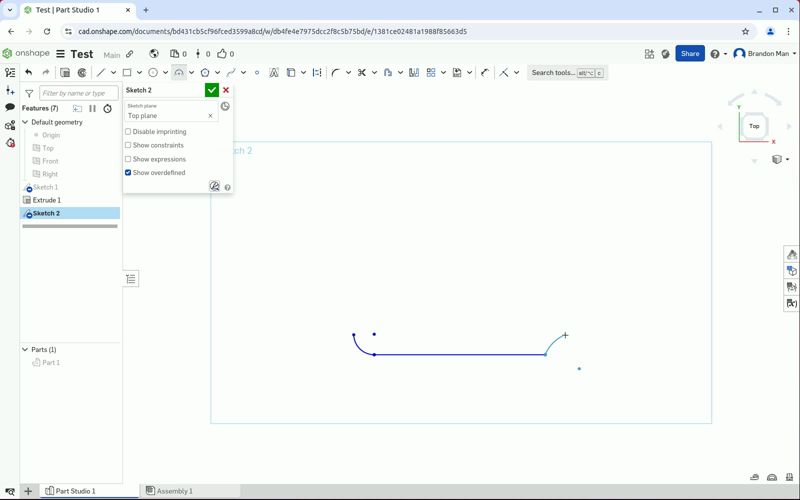
click(565, 334)
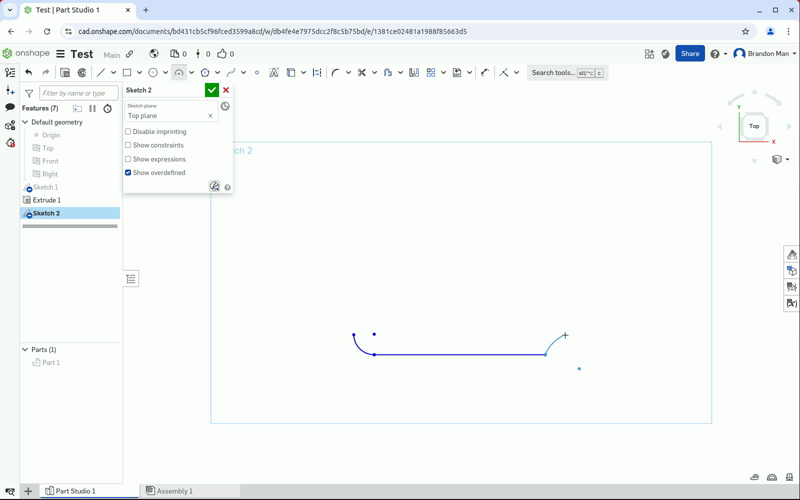
mouse_move(559, 348)
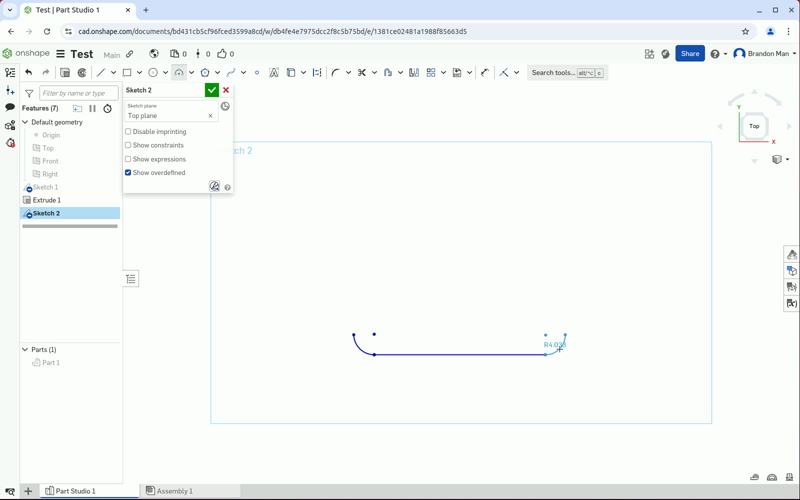
click(559, 348)
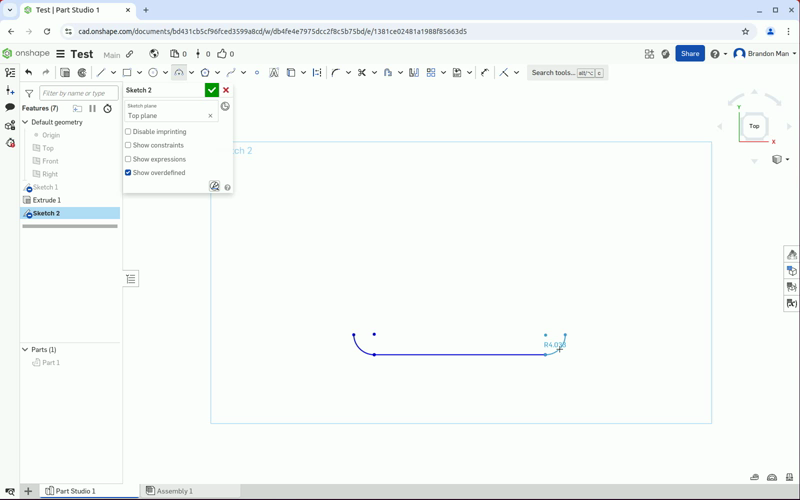
key_up(shift)
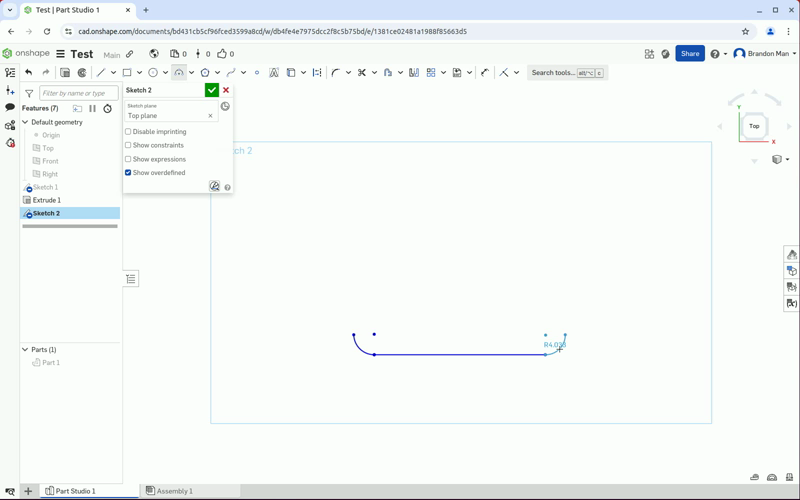
key(esc)
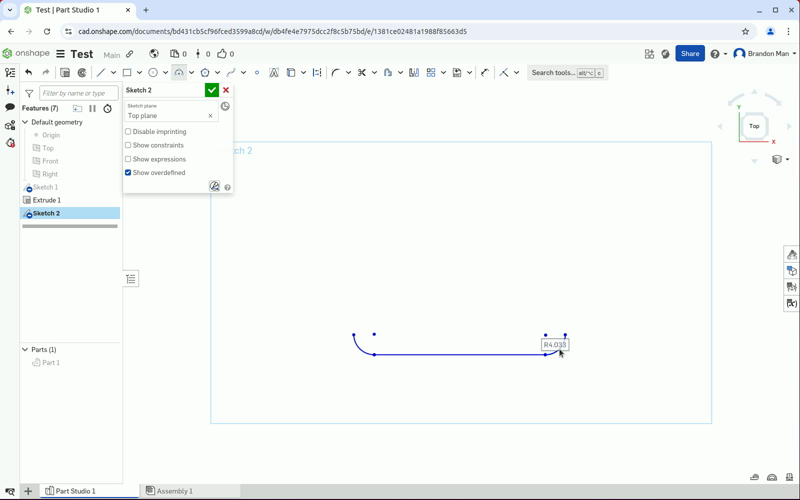
key(l)
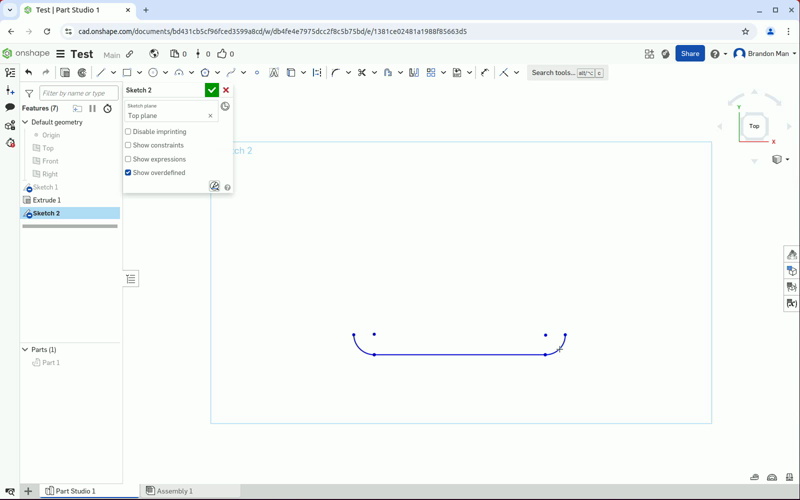
mouse_move(565, 334)
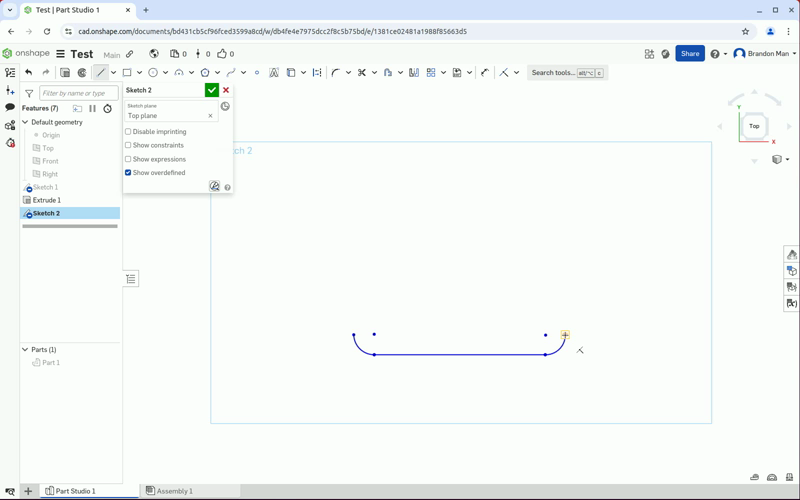
click(565, 334)
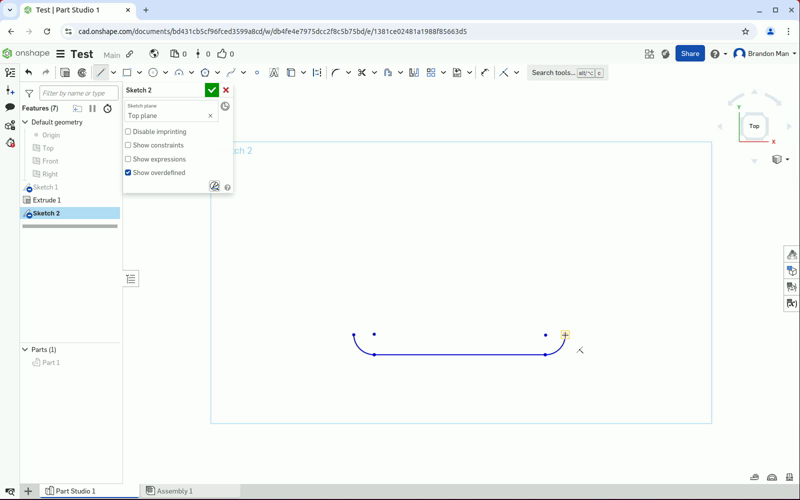
key_down(shift)
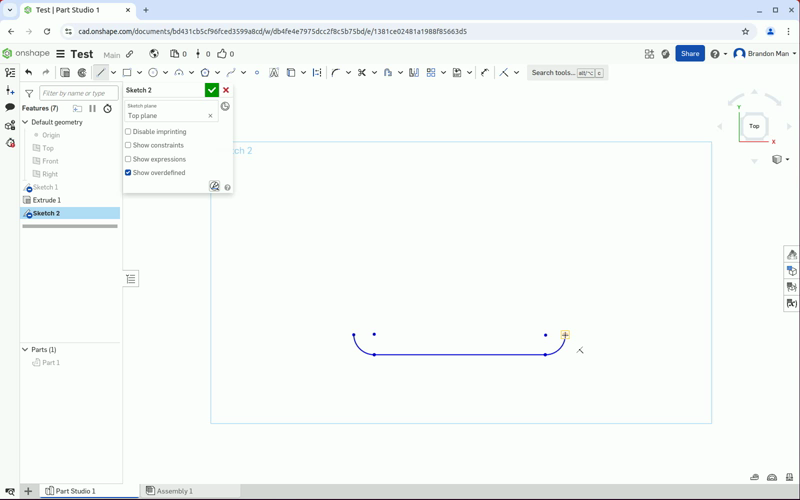
mouse_move(565, 232)
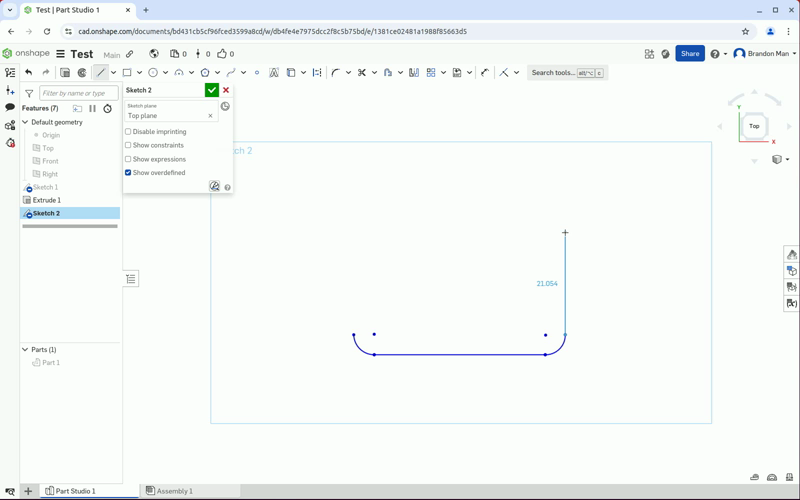
click(565, 232)
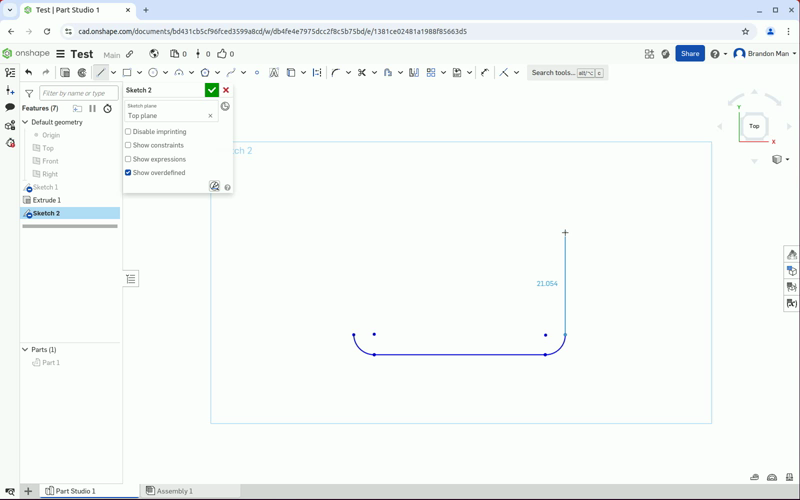
key_up(shift)
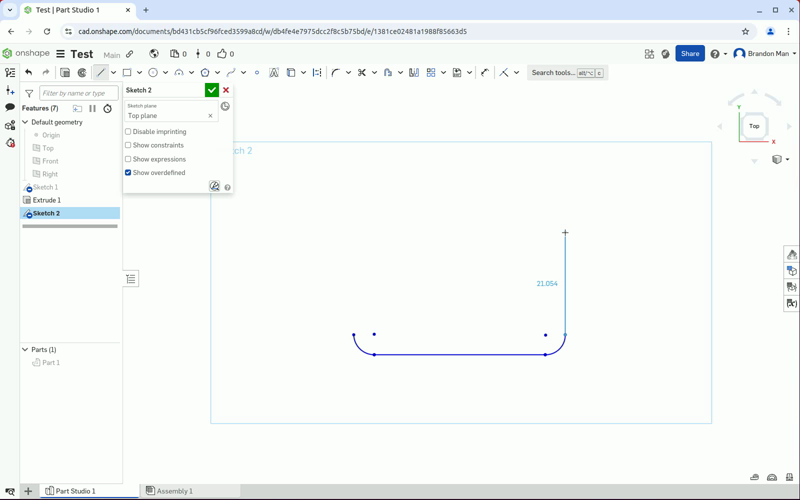
key(esc)
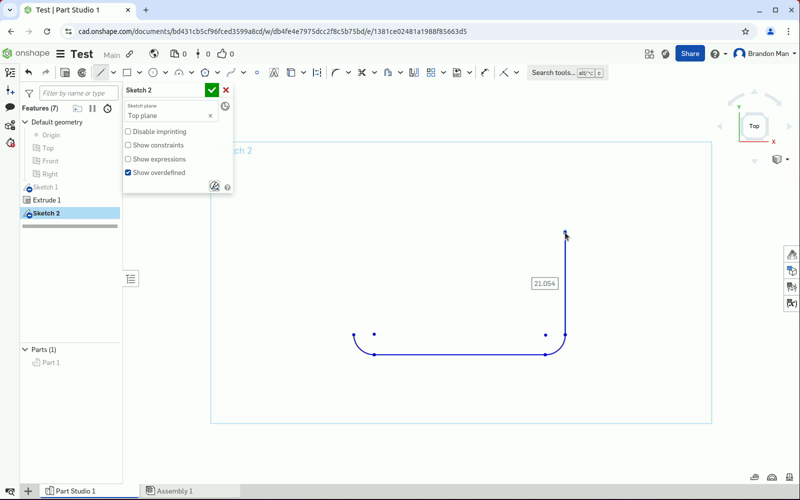
key(a)
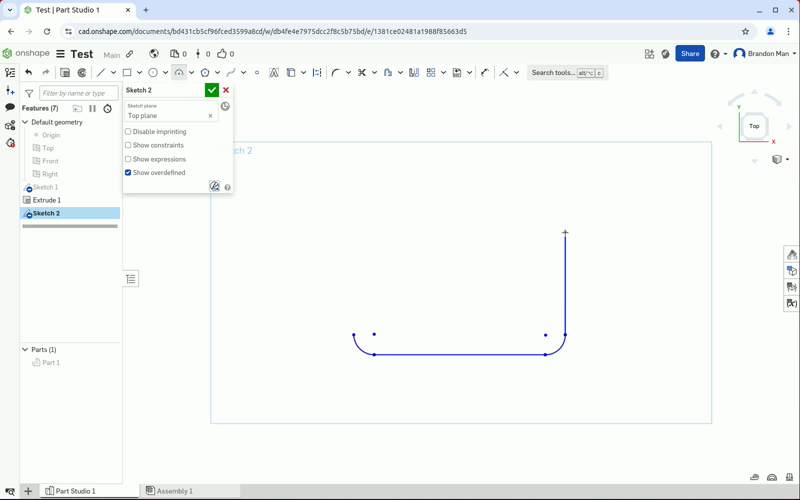
mouse_move(565, 232)
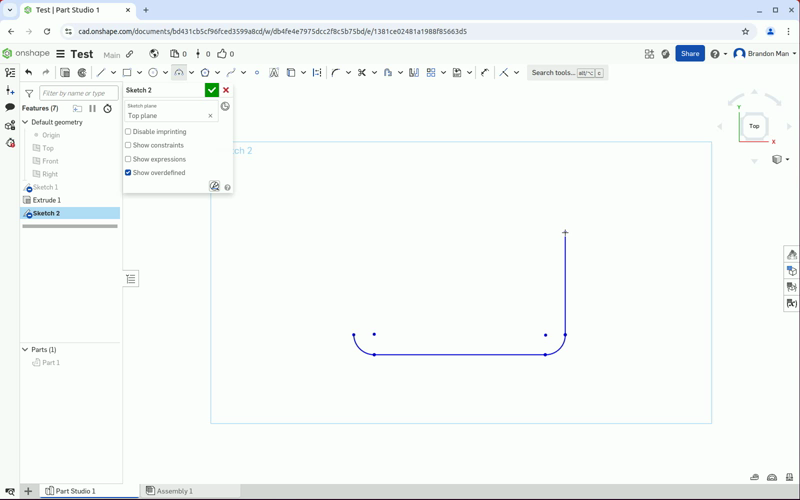
click(565, 232)
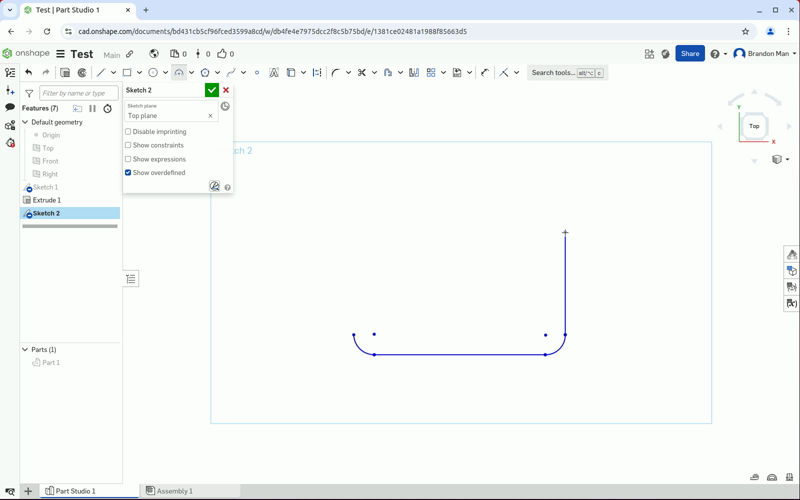
key_down(shift)
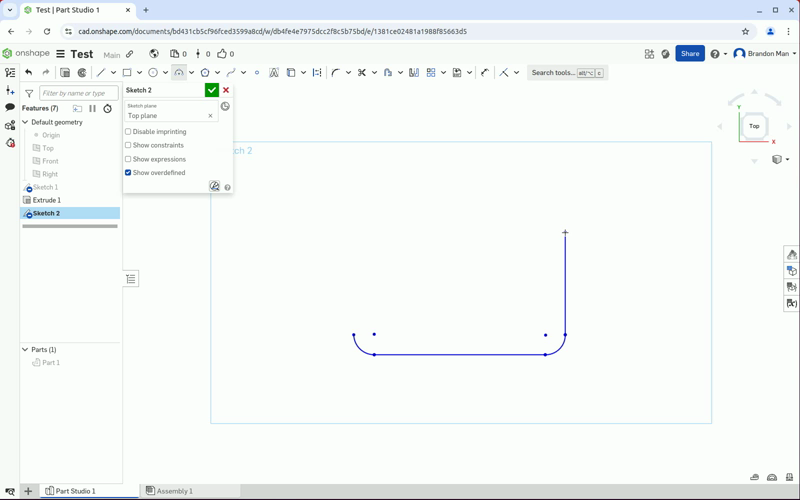
mouse_move(545, 209)
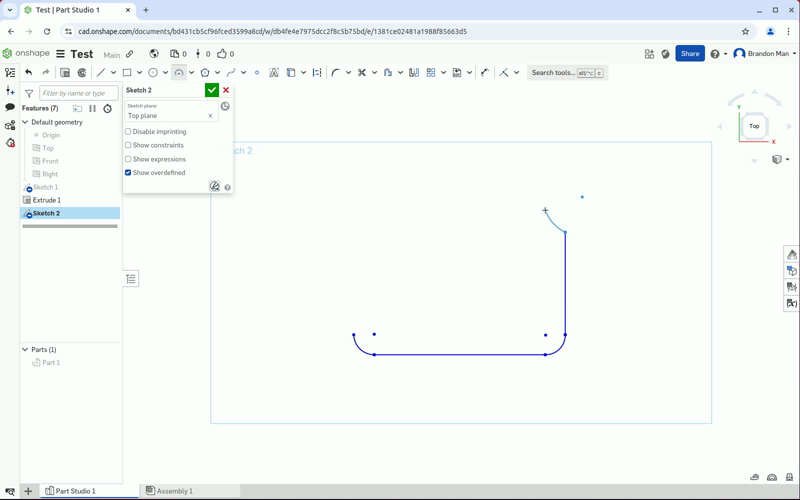
click(545, 209)
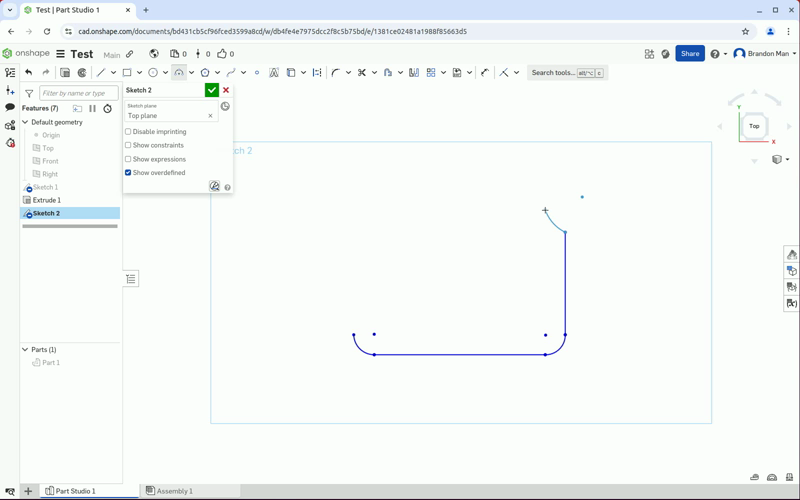
mouse_move(559, 217)
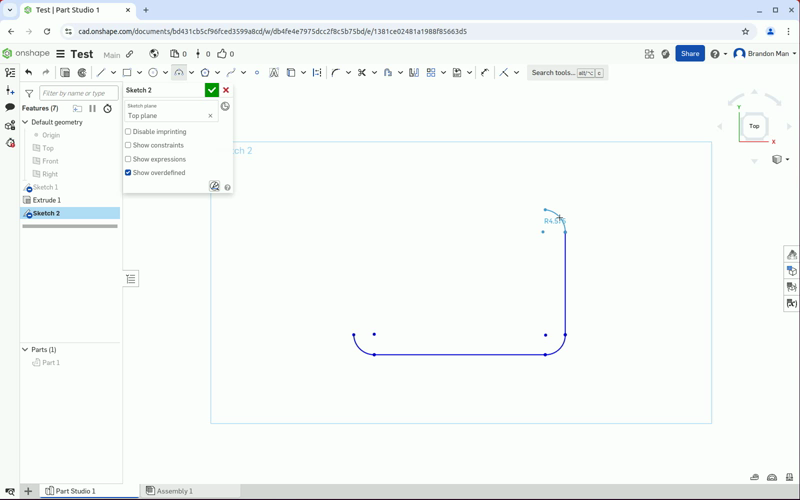
click(559, 217)
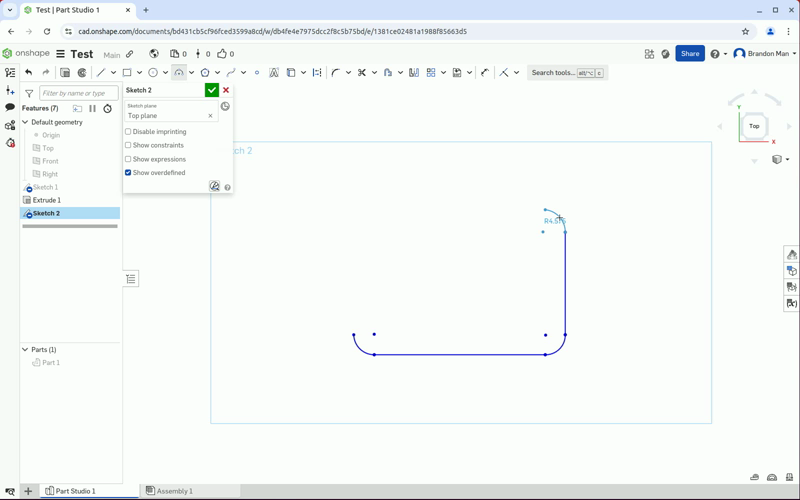
key_up(shift)
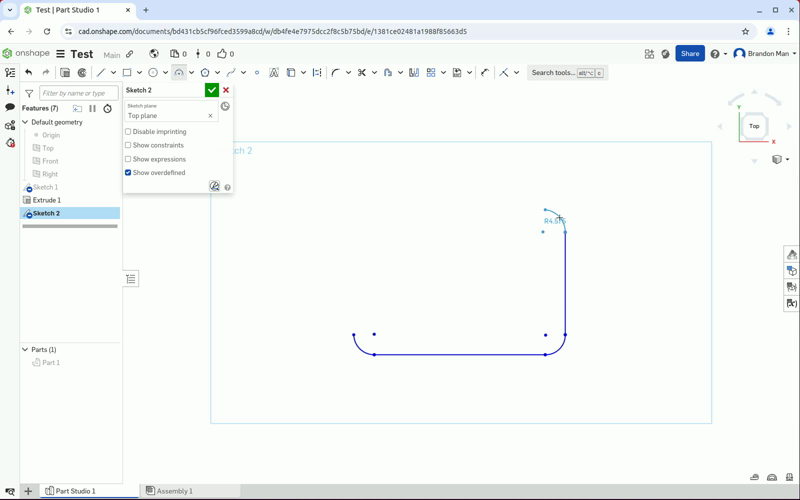
key(esc)
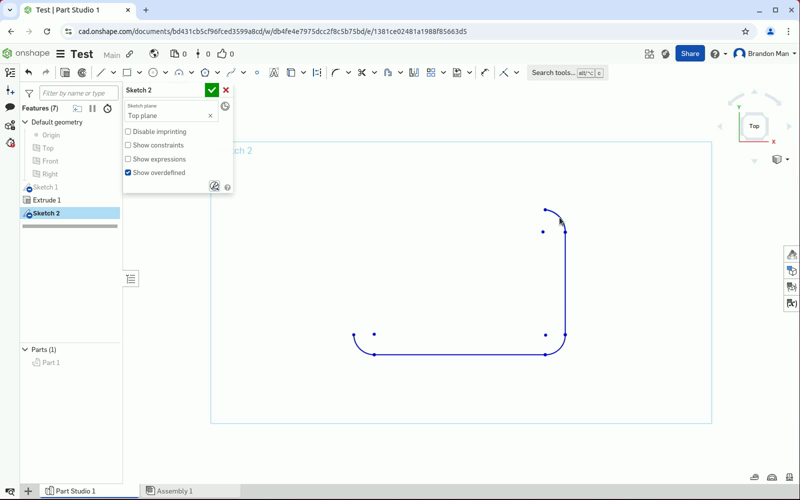
key(l)
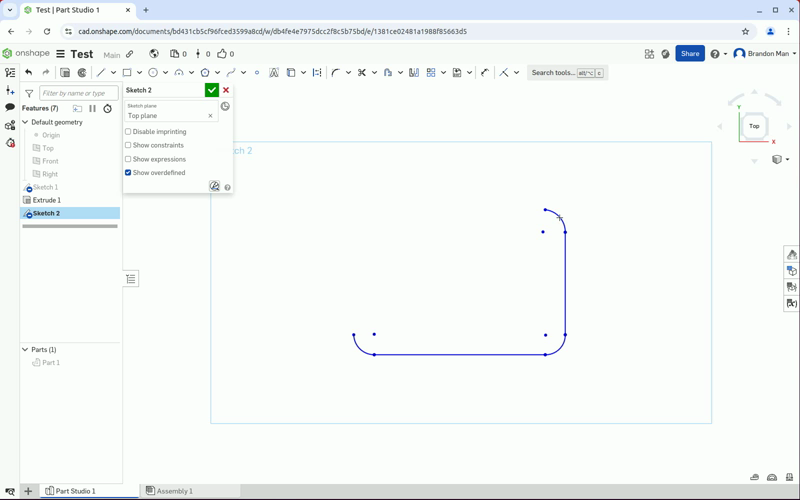
mouse_move(545, 209)
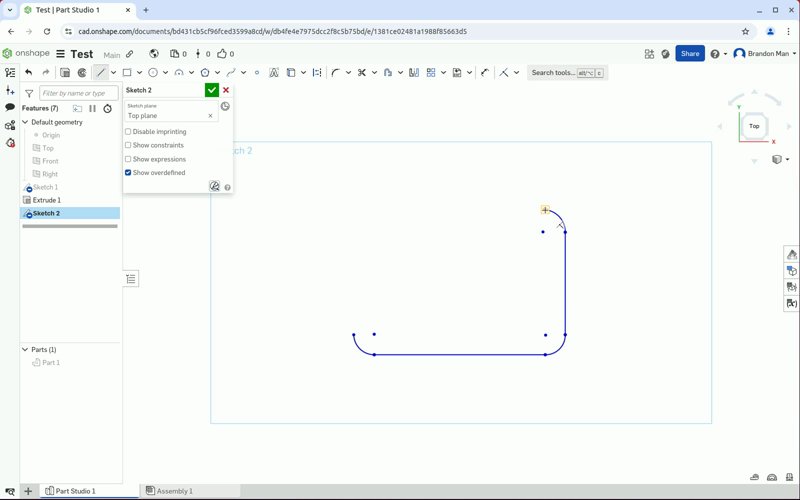
click(545, 209)
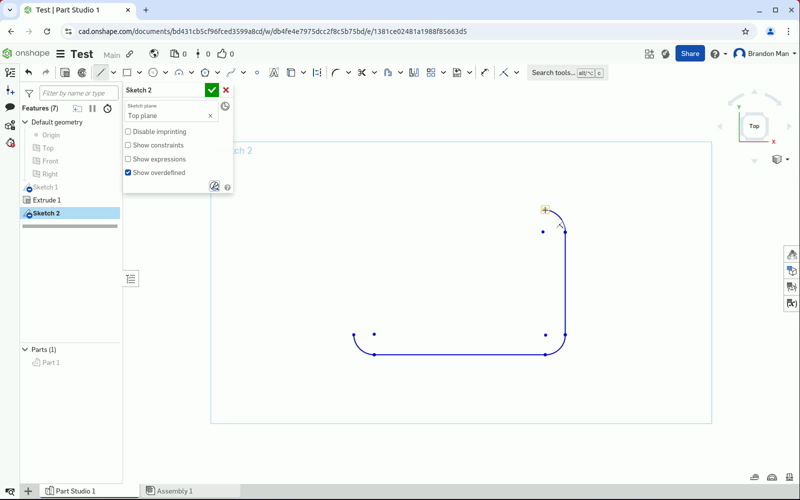
key_down(shift)
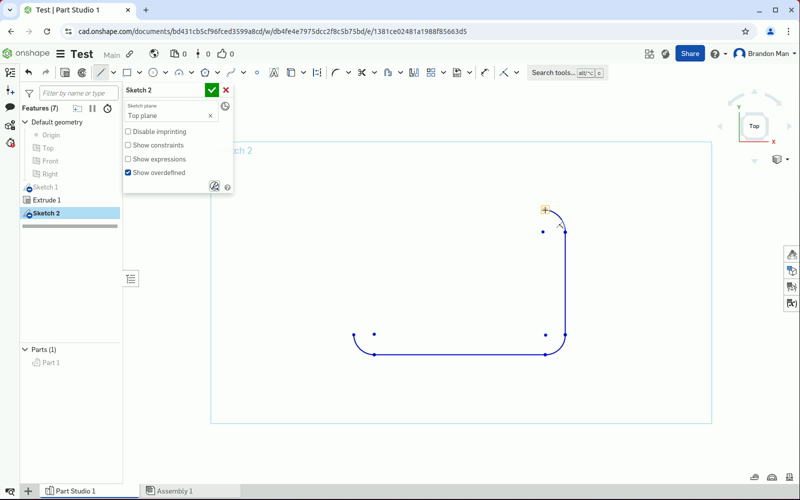
mouse_move(374, 209)
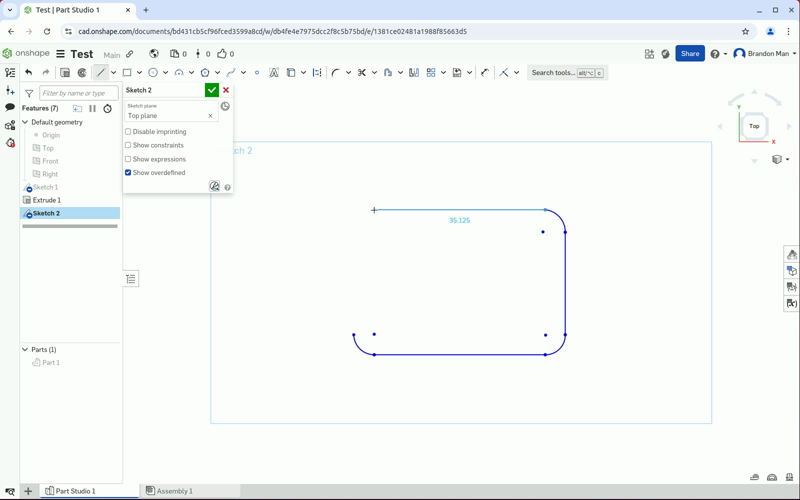
click(374, 209)
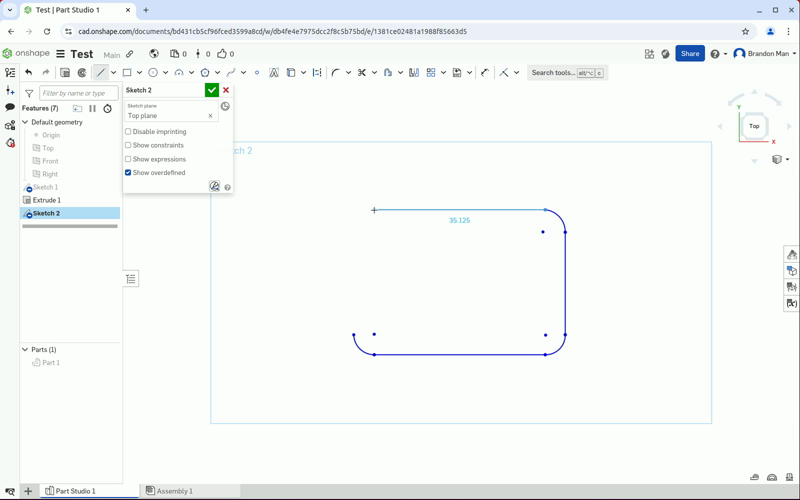
key_up(shift)
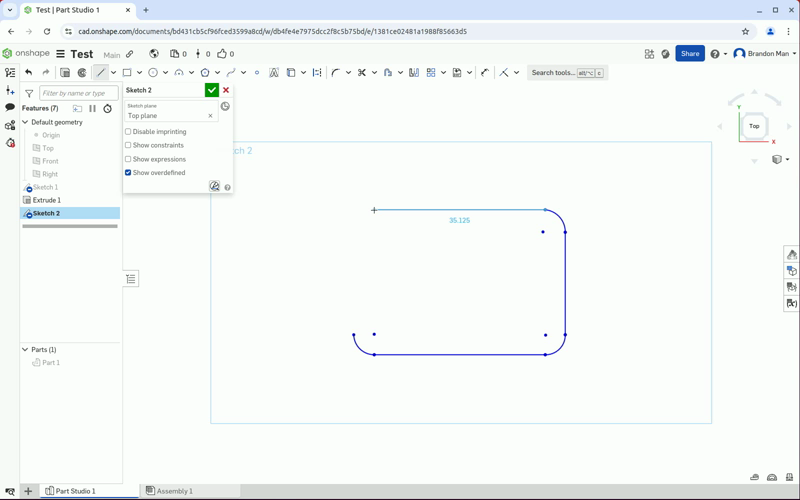
key(esc)
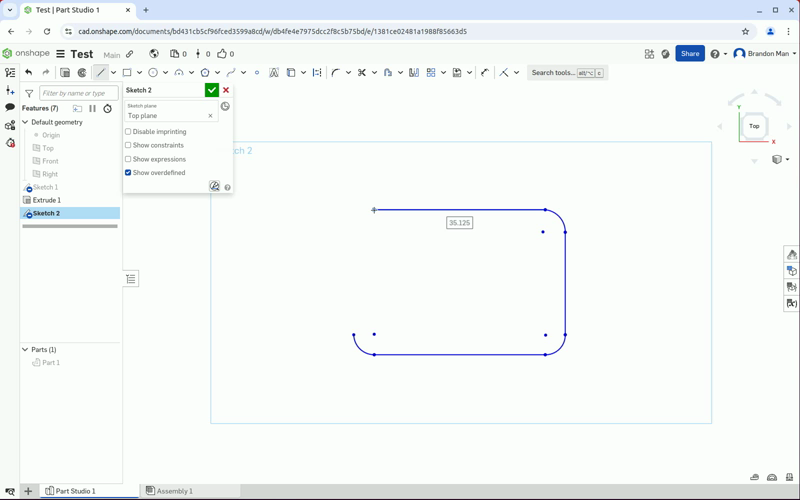
key(a)
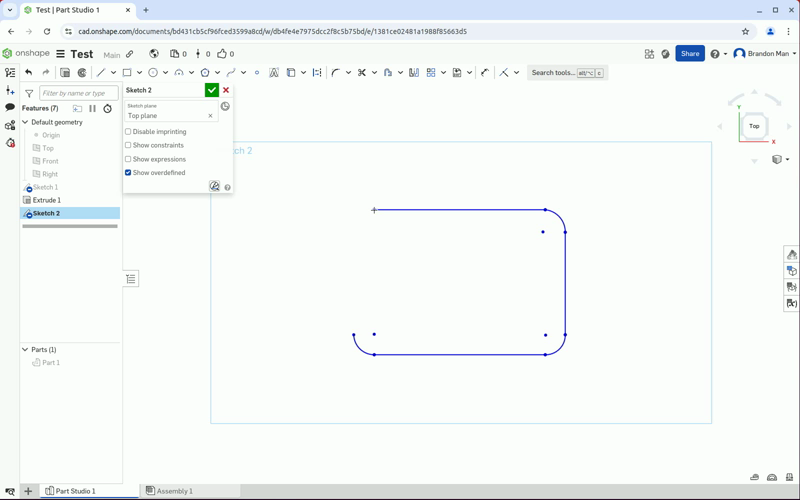
mouse_move(374, 209)
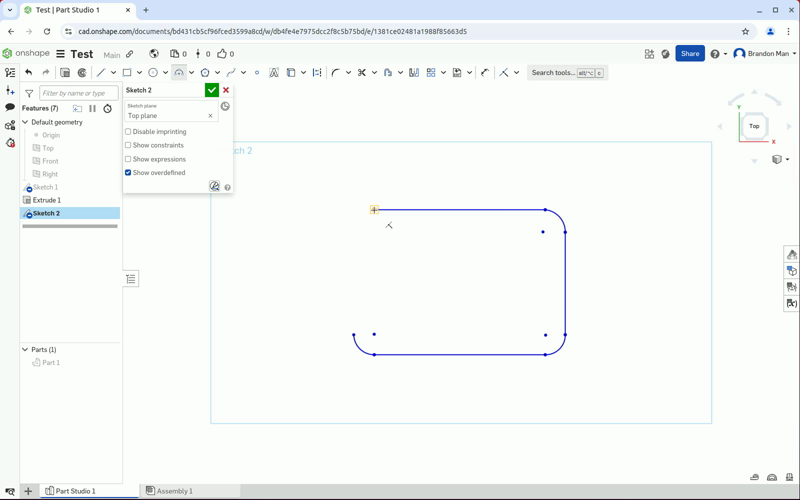
click(374, 209)
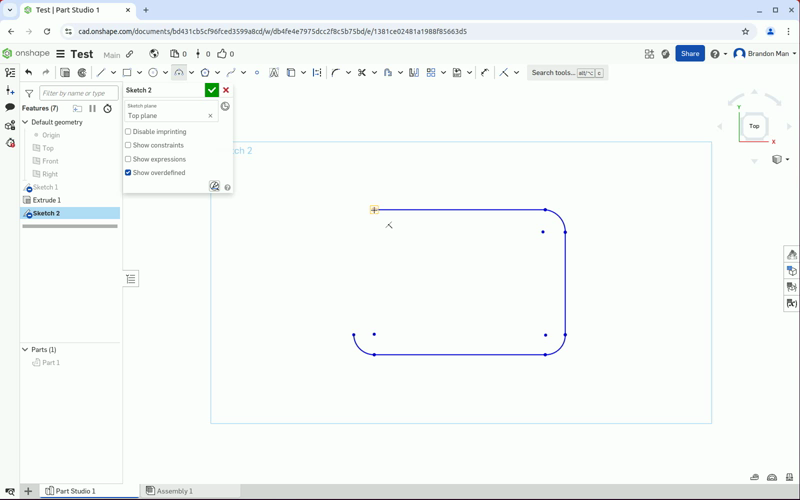
key_down(shift)
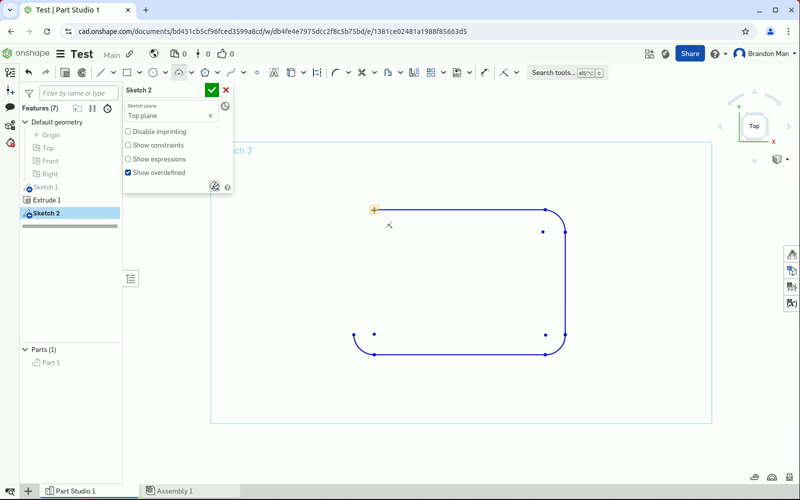
mouse_move(353, 232)
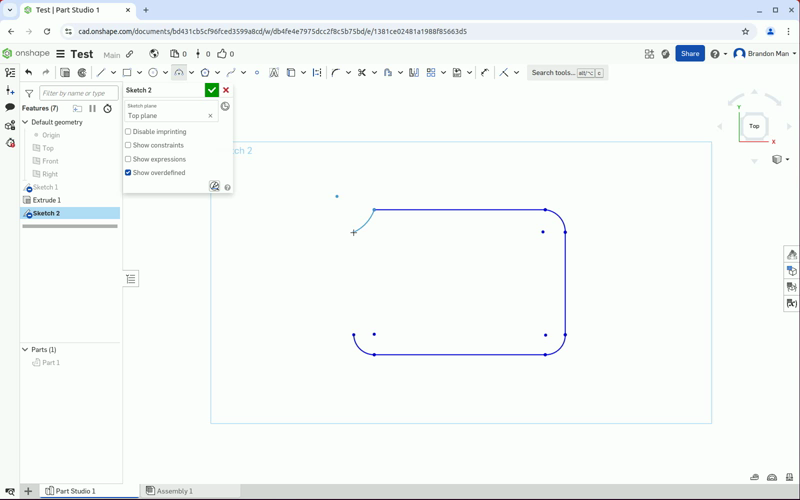
click(353, 232)
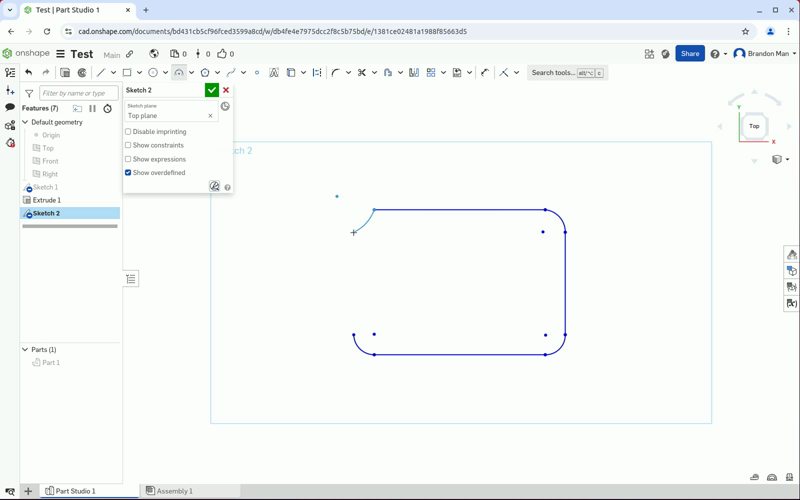
mouse_move(359, 217)
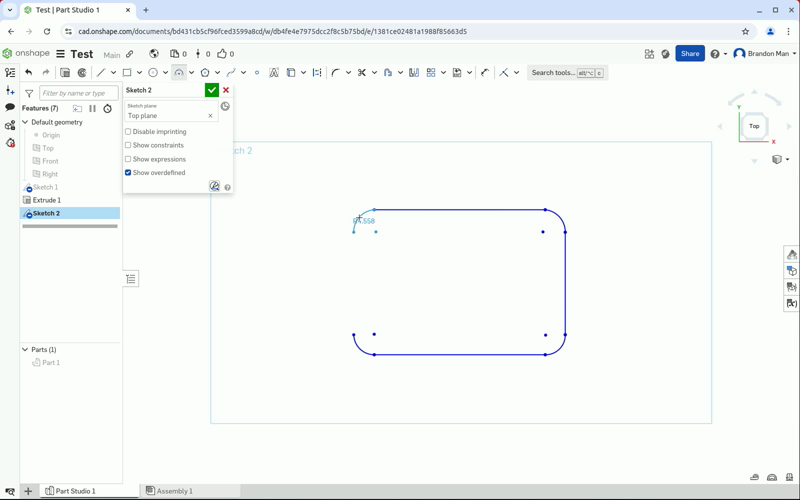
click(359, 217)
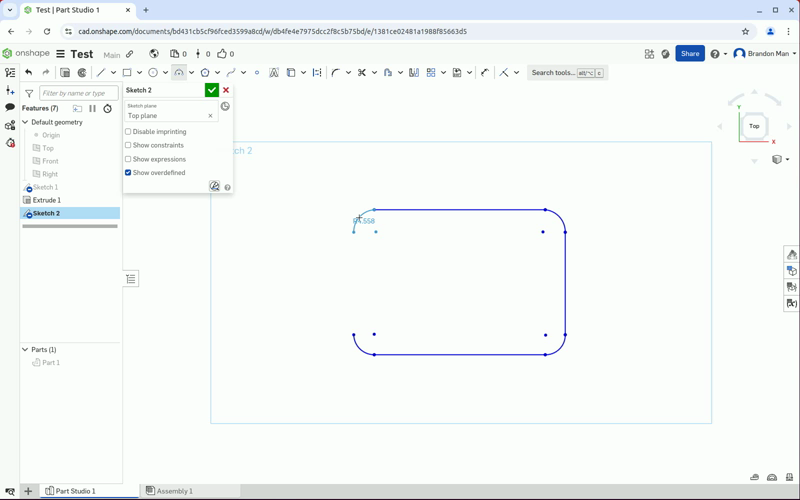
key_up(shift)
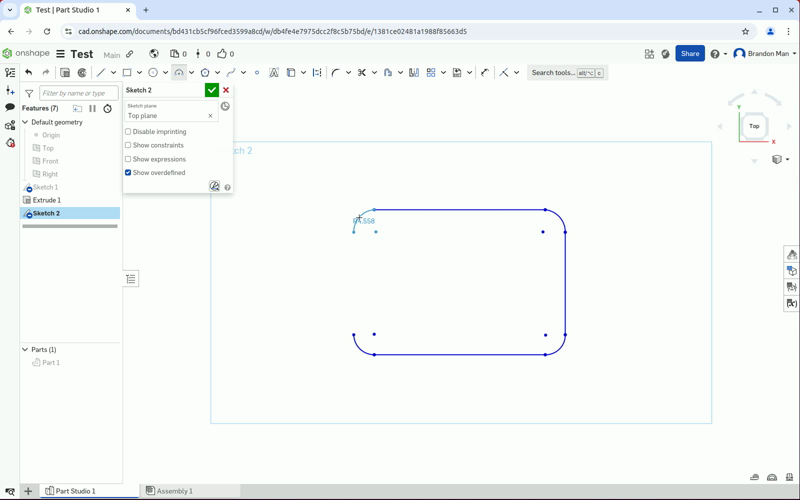
key(esc)
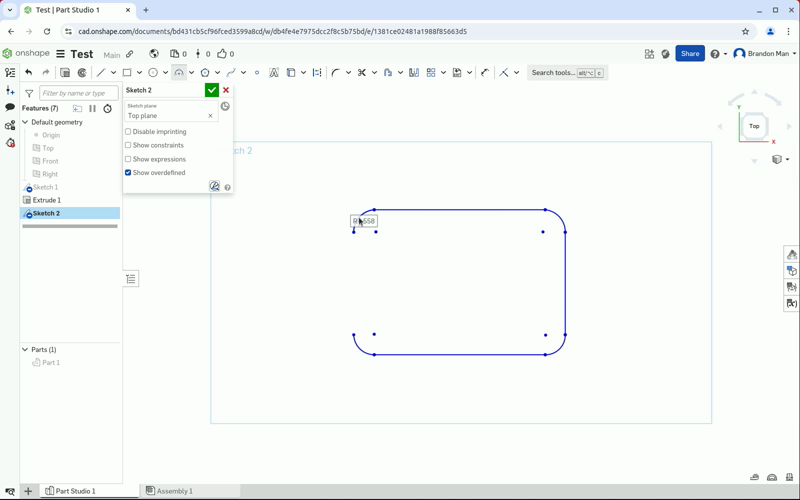
key(l)
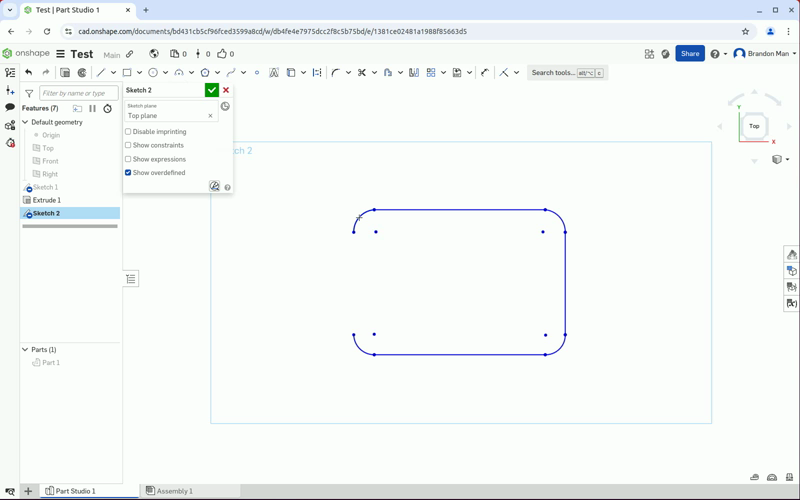
mouse_move(353, 232)
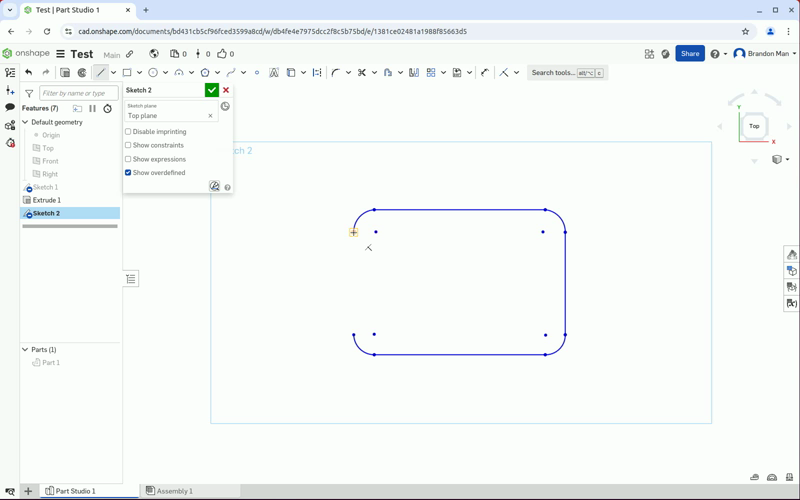
click(353, 232)
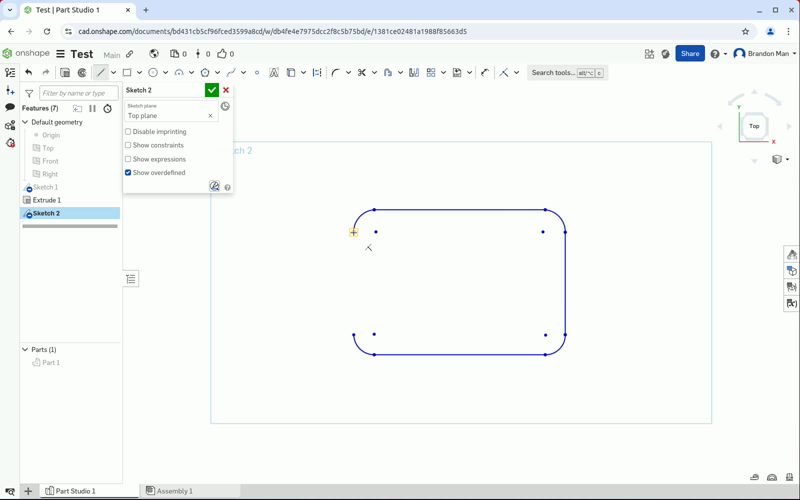
key_down(shift)
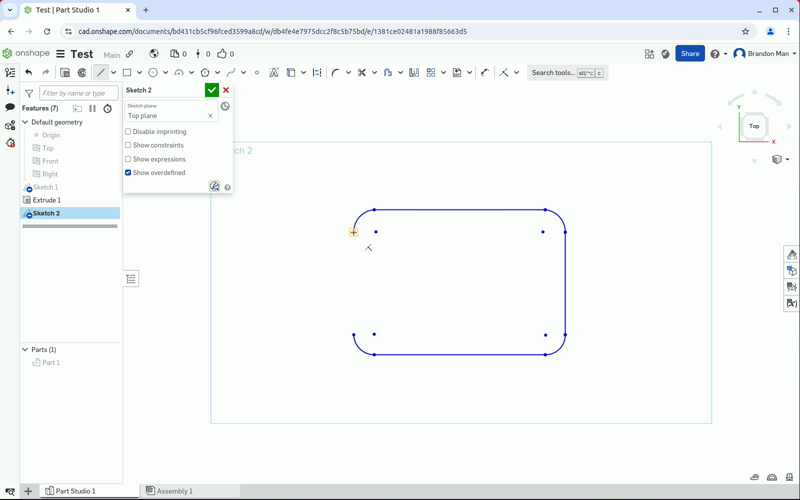
mouse_move(353, 334)
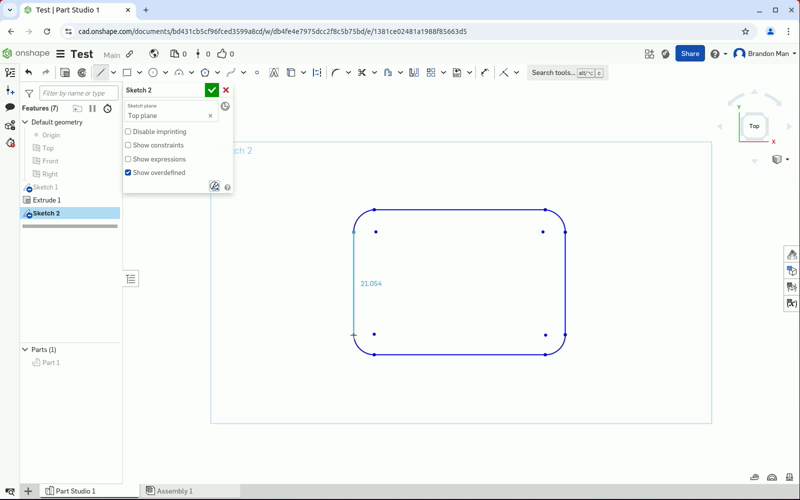
key_up(shift)
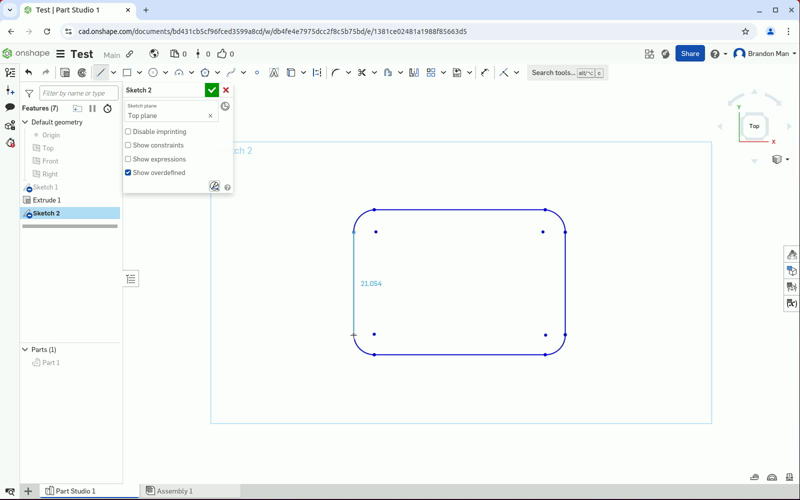
click(353, 334)
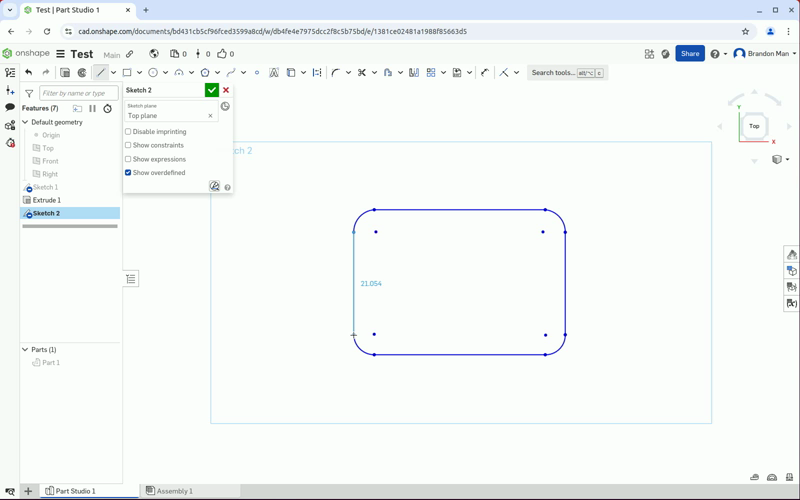
key(esc)
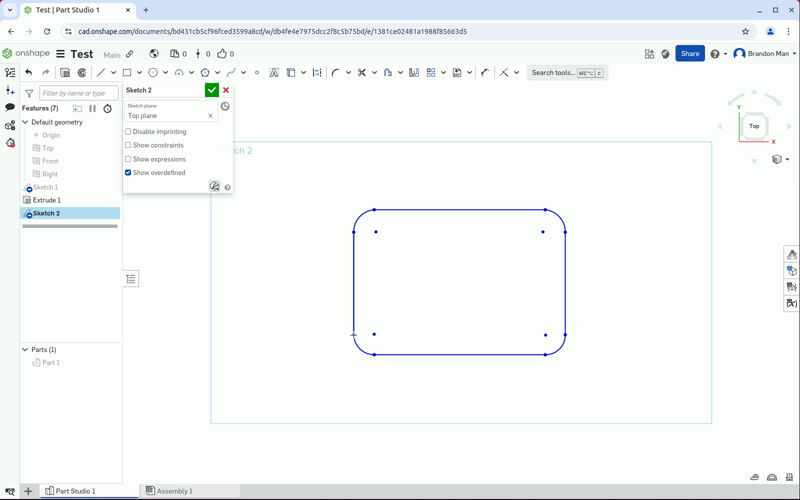
mouse_move(515, 284)
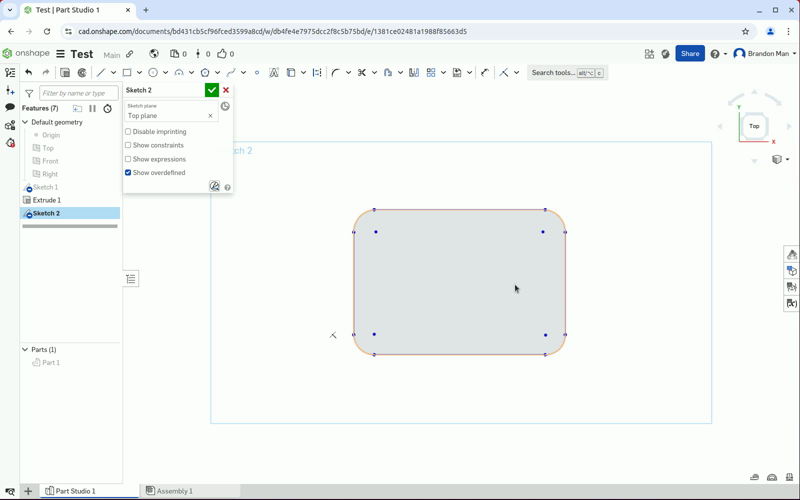
click(515, 284)
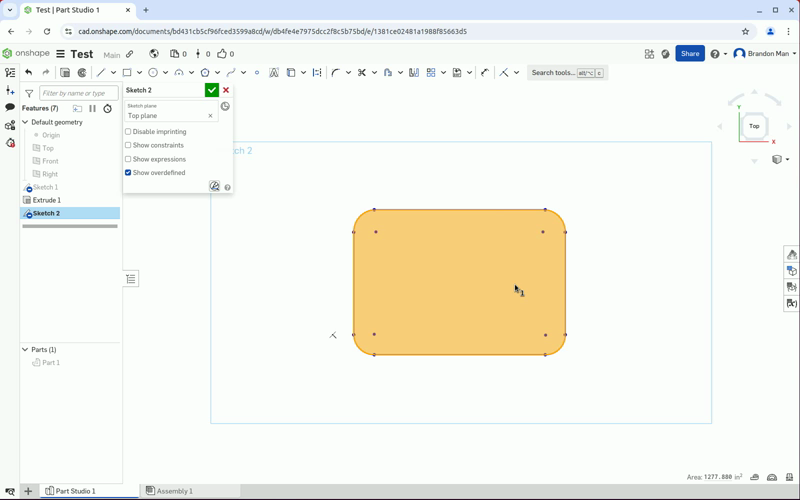
mouse_move(73, 352)
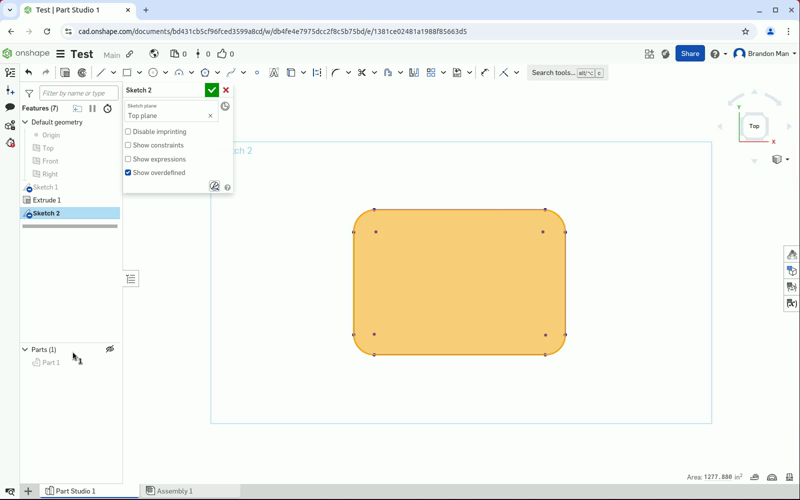
key(shift+y)
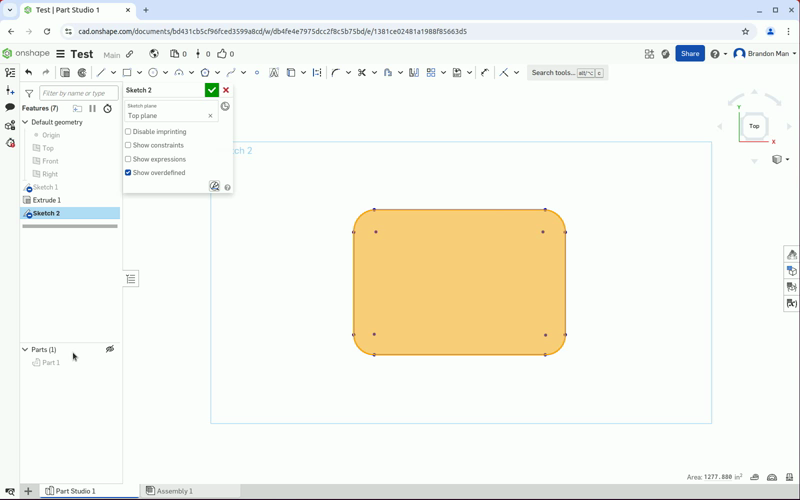
key(shift+e)
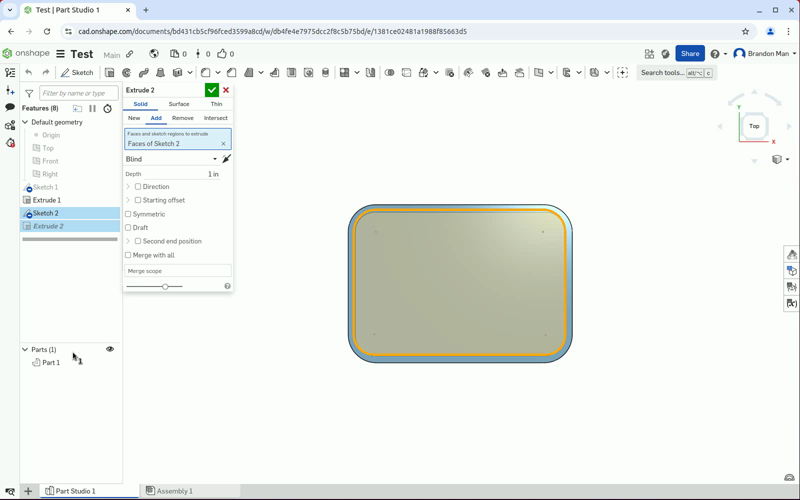
mouse_move(143, 106)
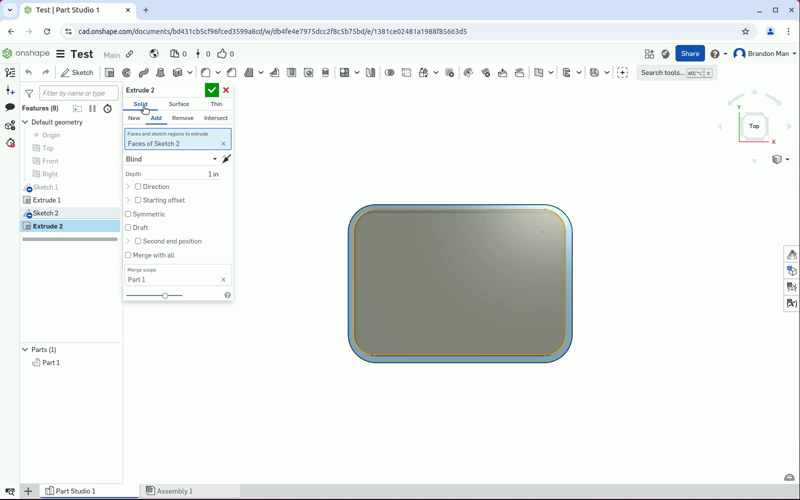
click(143, 106)
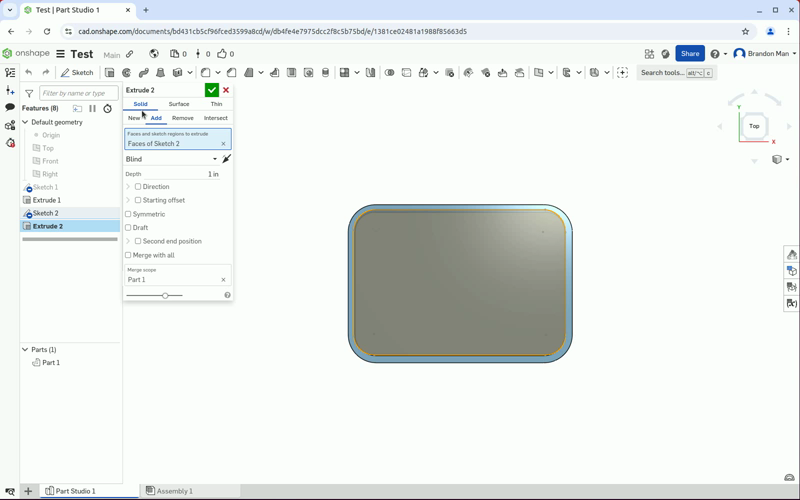
mouse_move(137, 120)
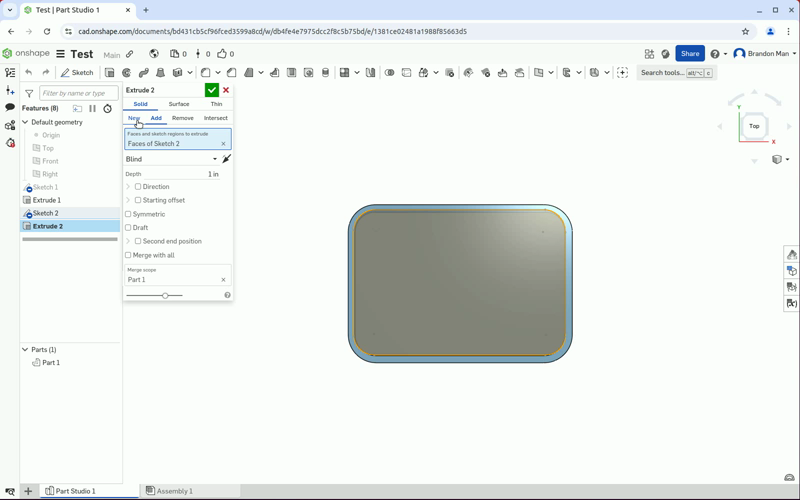
click(137, 120)
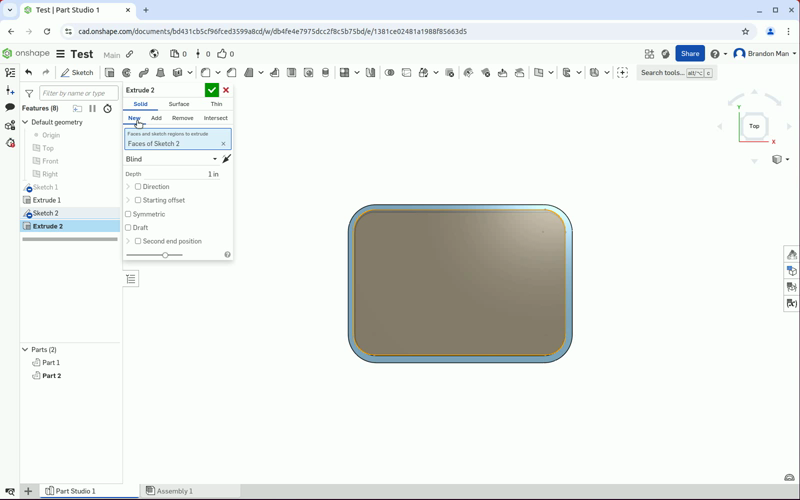
key(tab, 4)
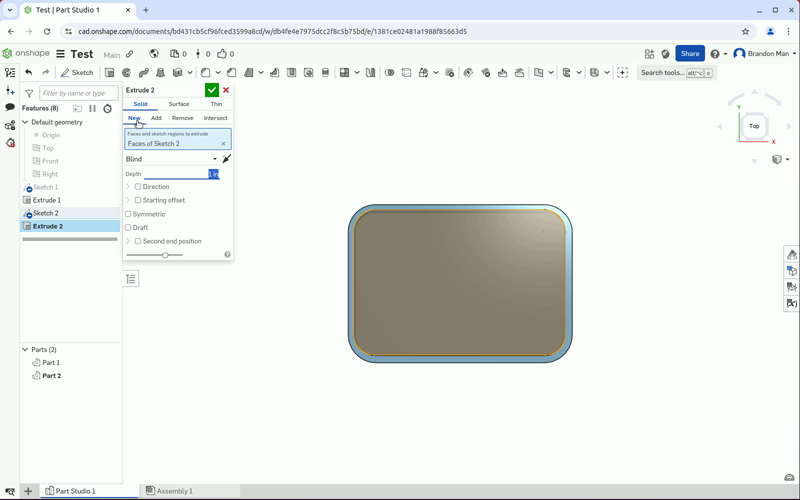
text(3.129)
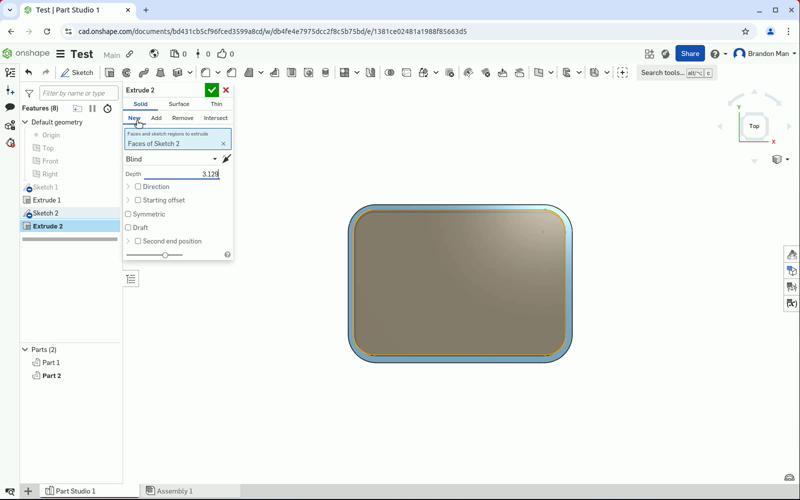
key(enter)
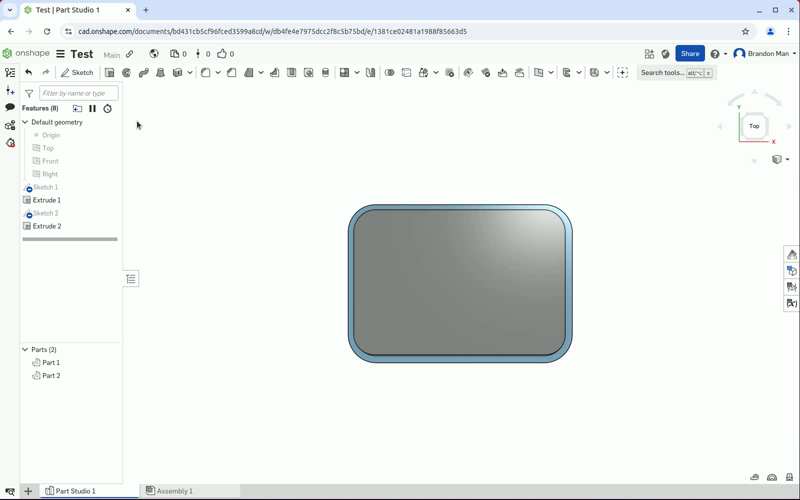
key(shift+h)
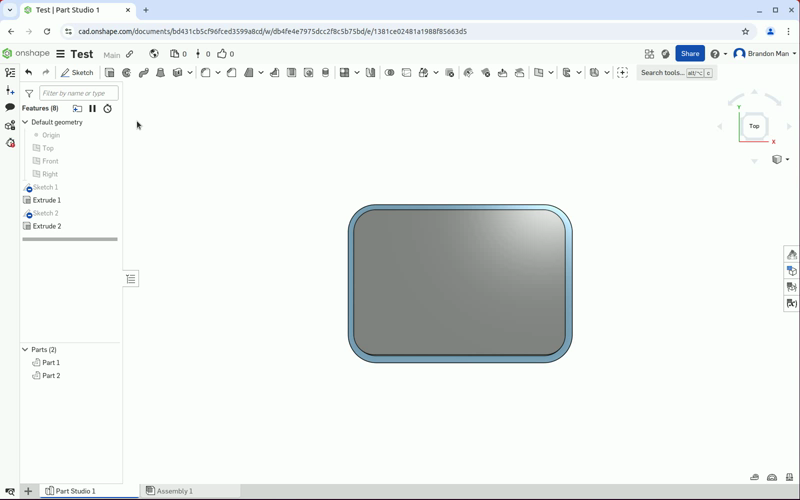
key(shift+h)
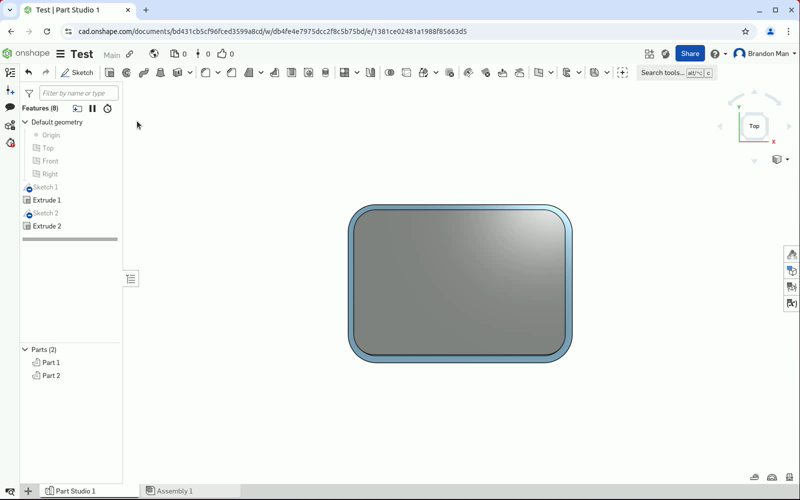
mouse_move(73, 189)
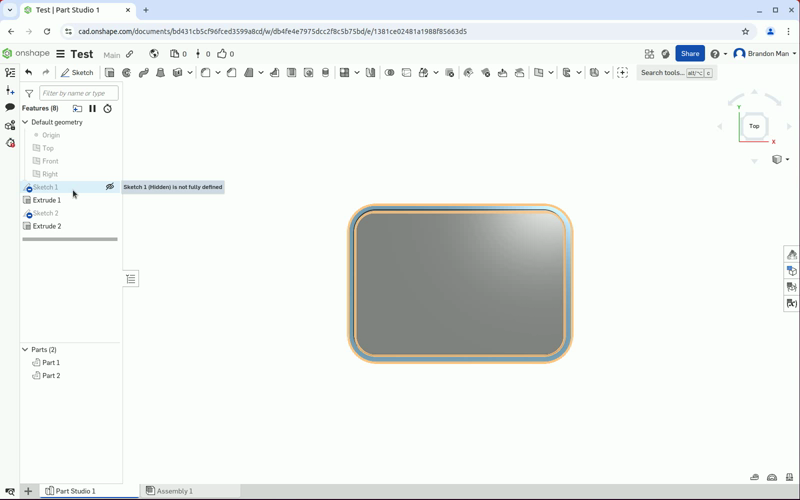
click(73, 189)
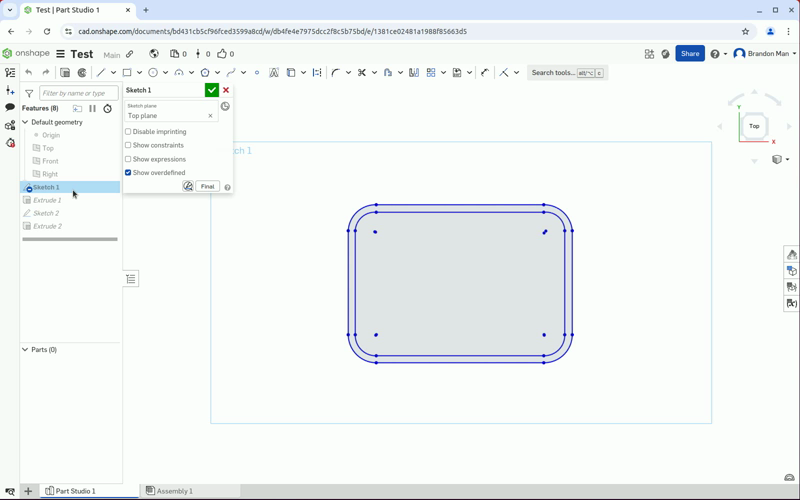
mouse_move(229, 92)
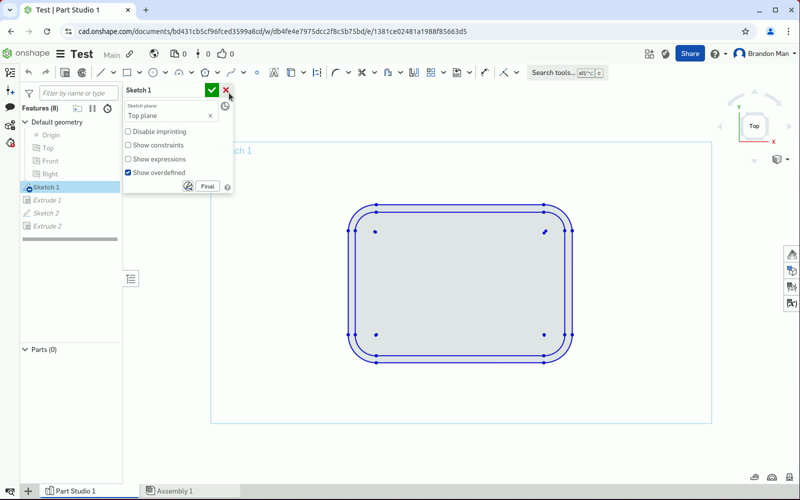
click(229, 92)
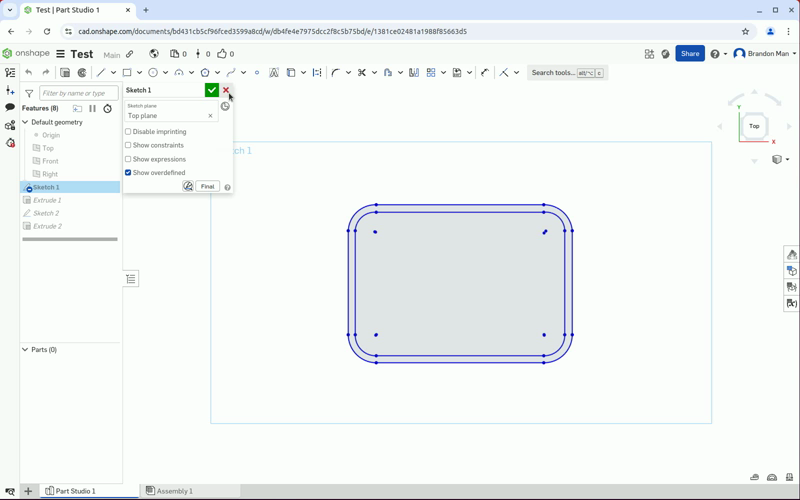
key(shift+s)
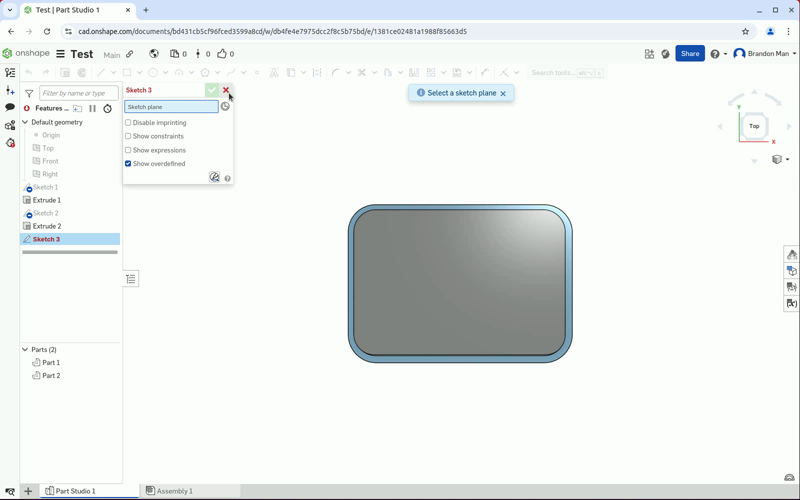
mouse_move(73, 150)
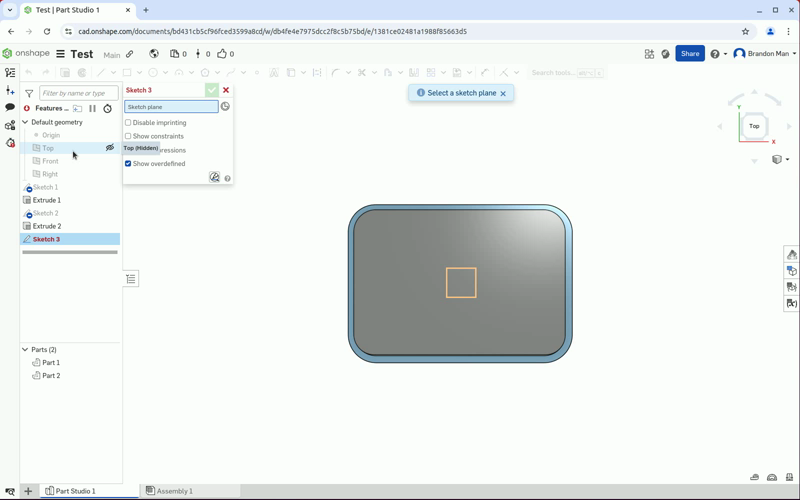
click(73, 150)
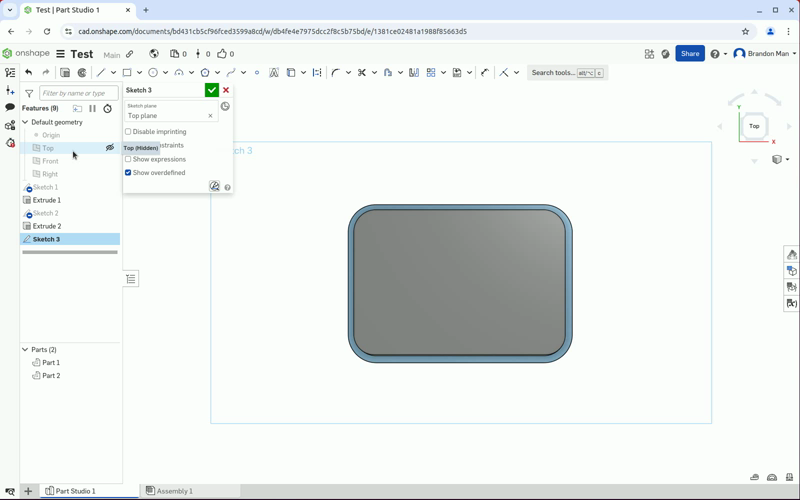
mouse_move(73, 352)
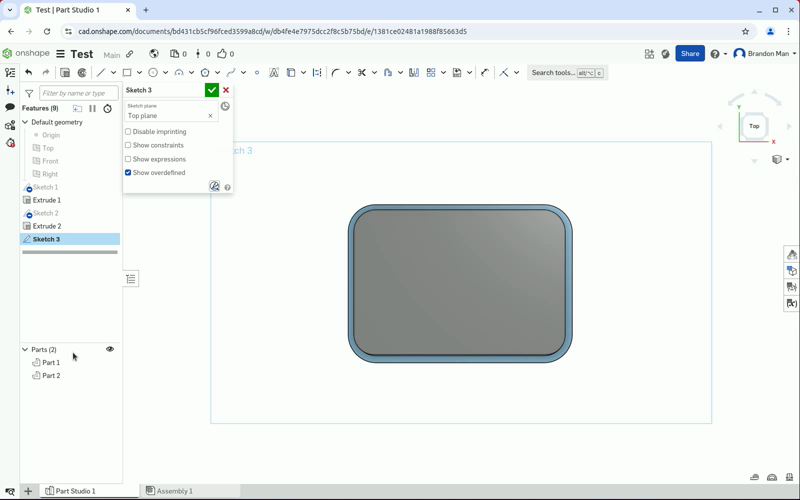
key(y)
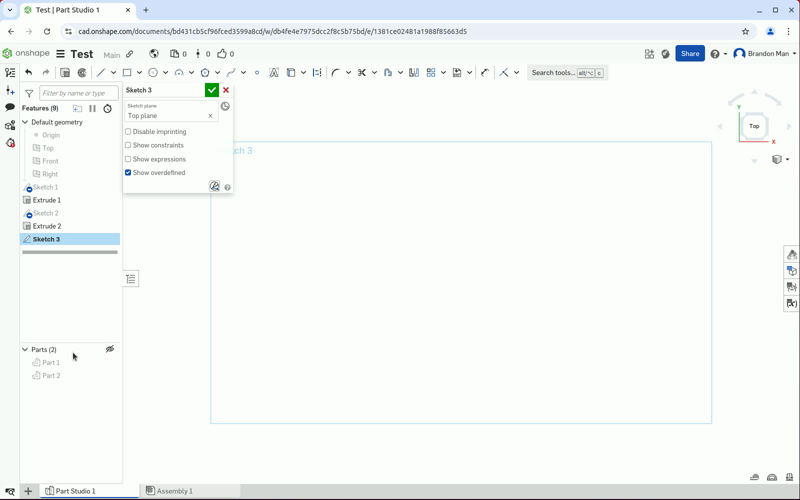
key(a)
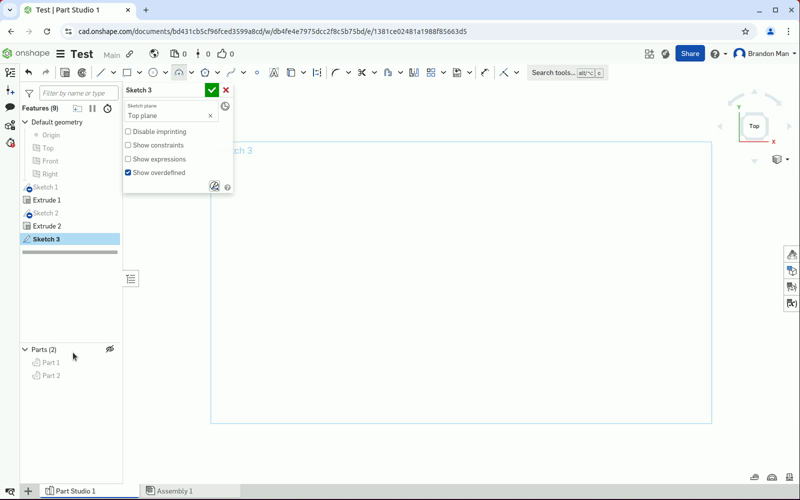
key_down(shift)
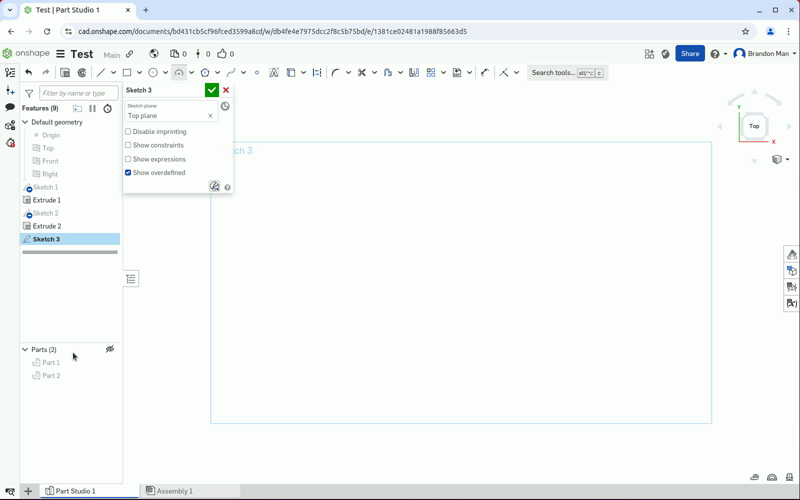
mouse_move(353, 334)
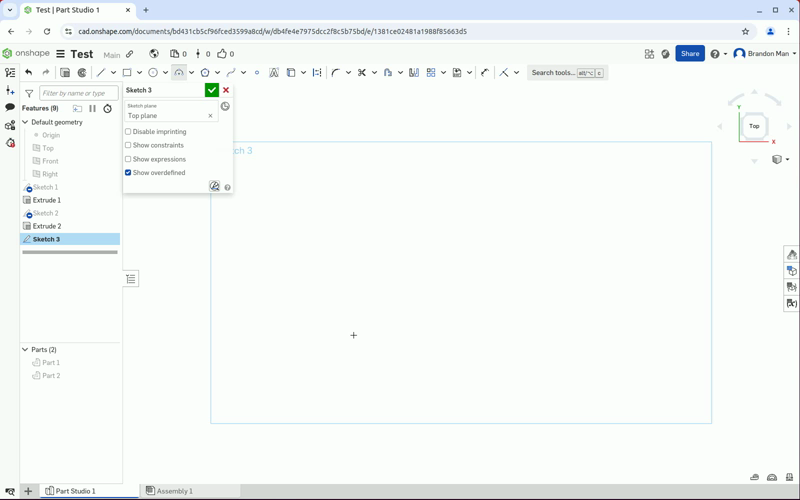
click(353, 334)
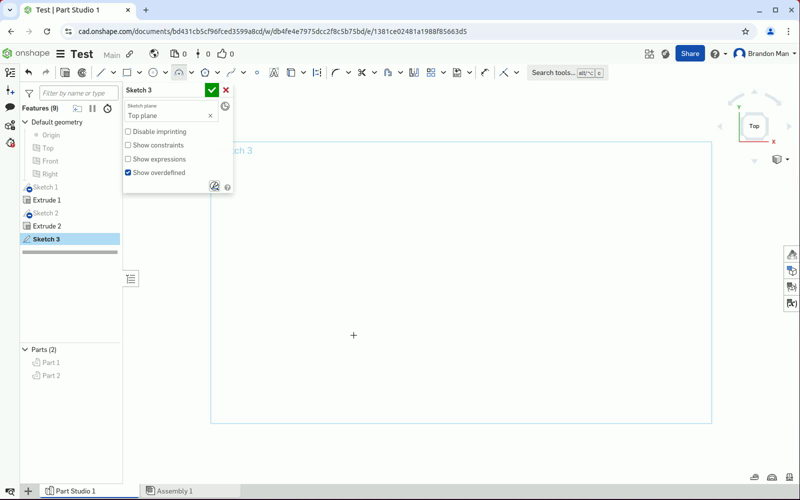
key_up(shift)
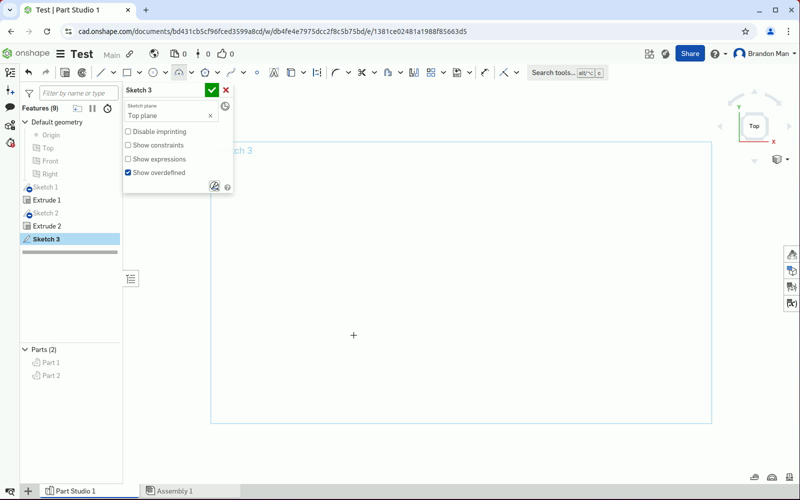
key_down(shift)
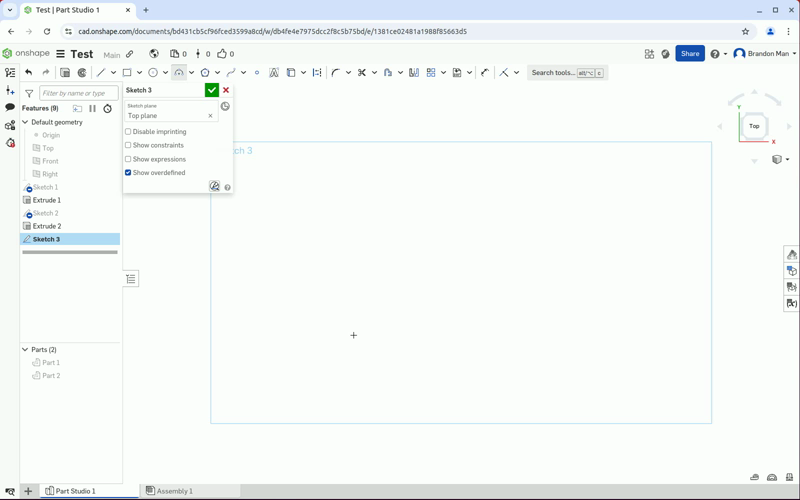
mouse_move(374, 354)
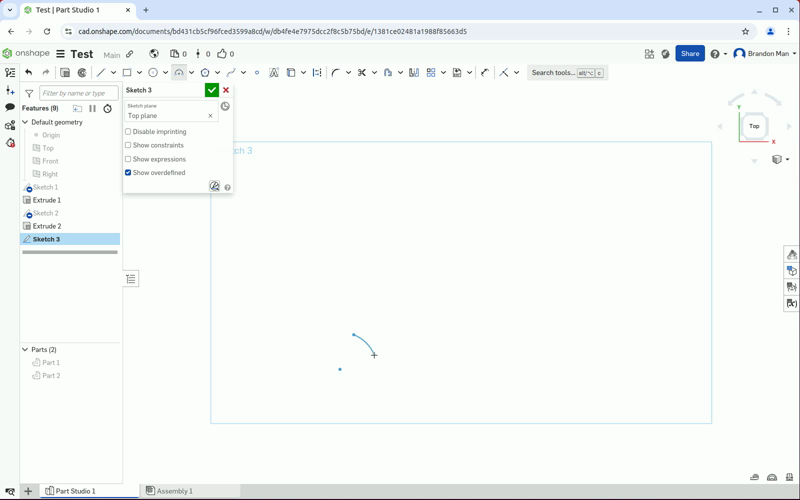
click(374, 354)
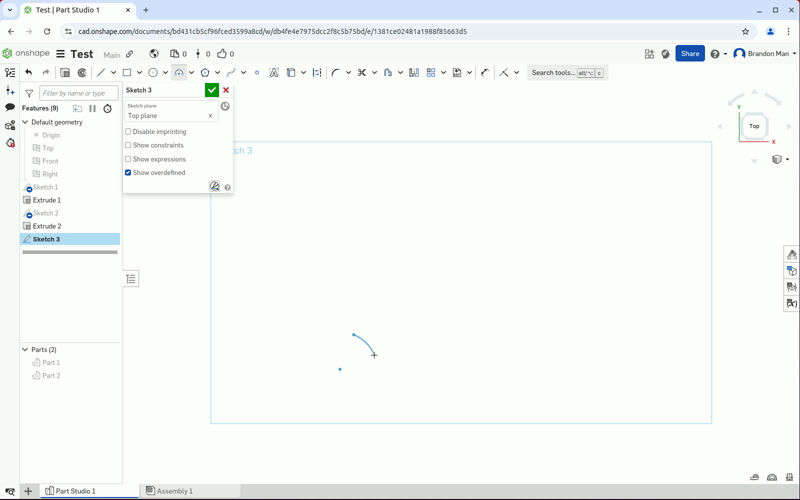
mouse_move(359, 348)
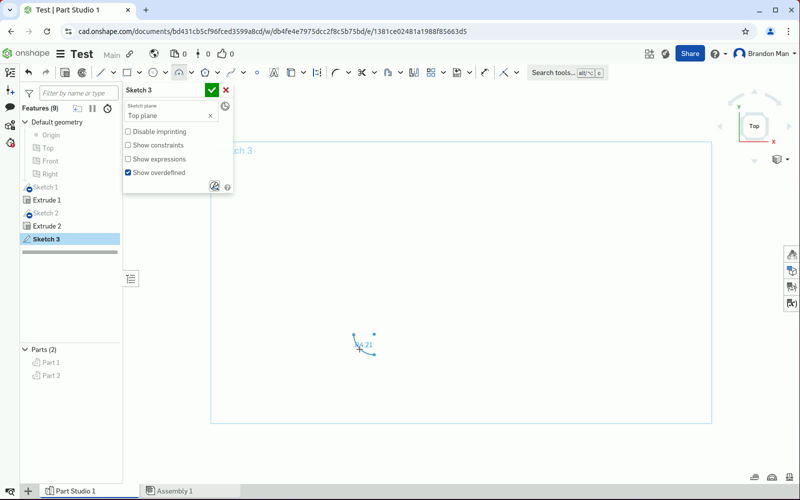
click(359, 348)
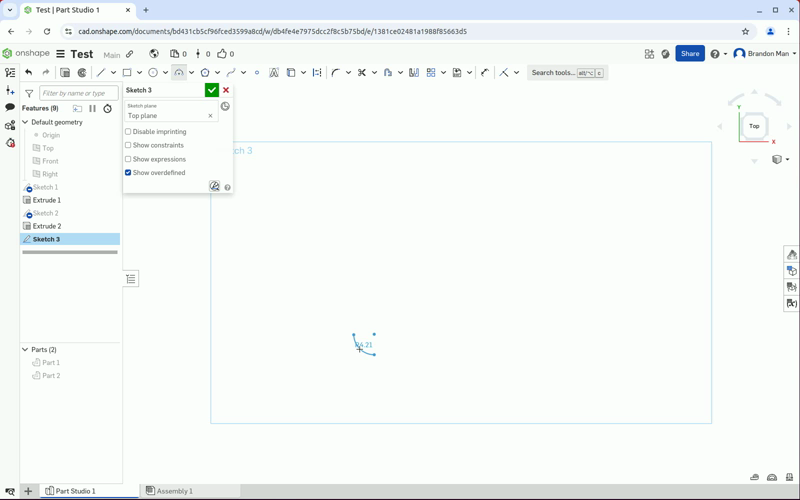
key_up(shift)
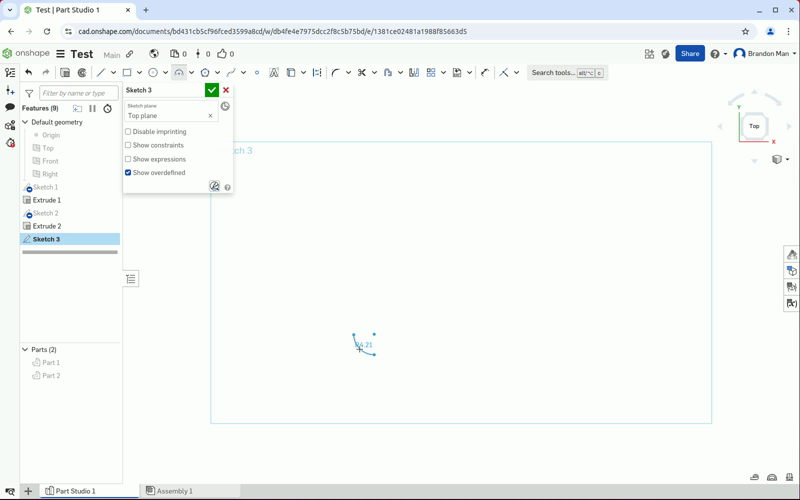
key(esc)
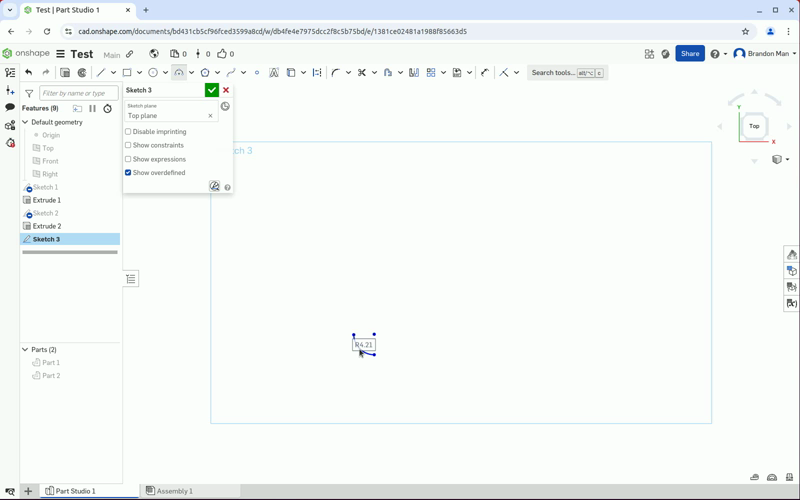
key(l)
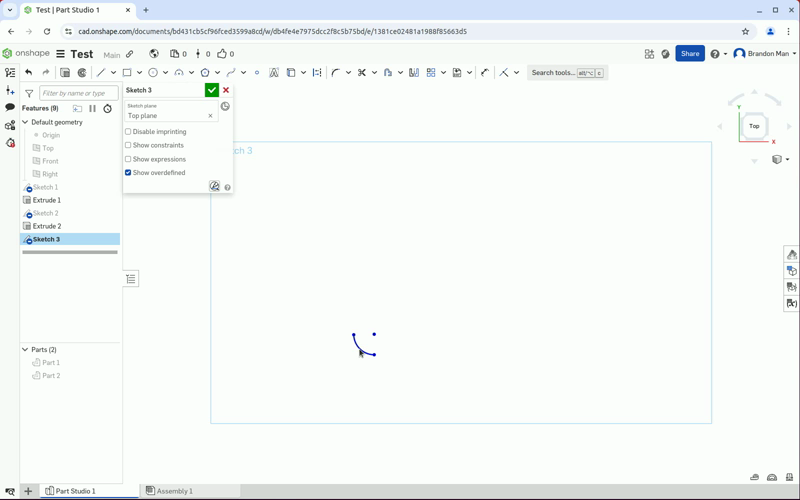
mouse_move(374, 354)
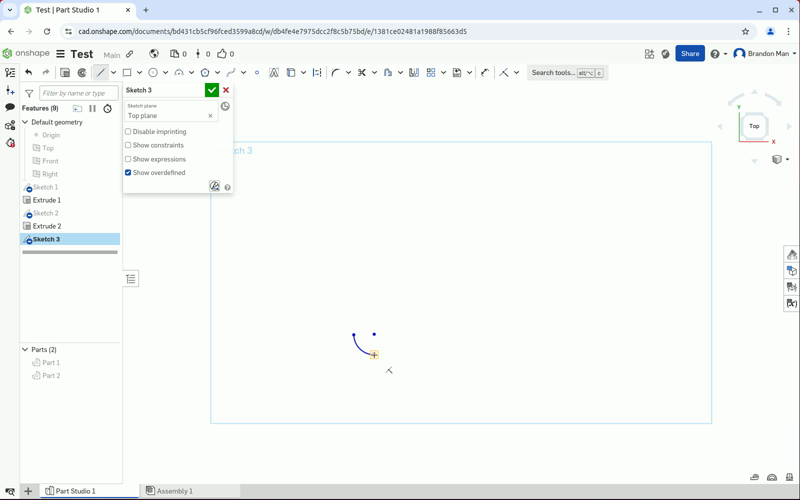
click(374, 354)
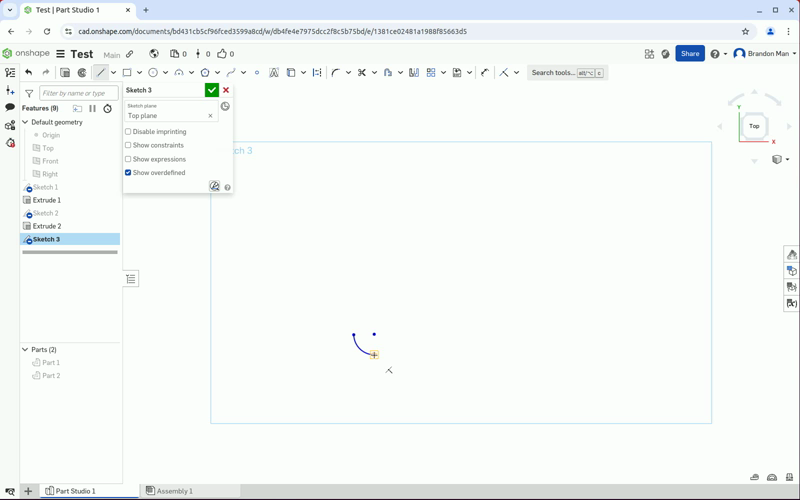
key_down(shift)
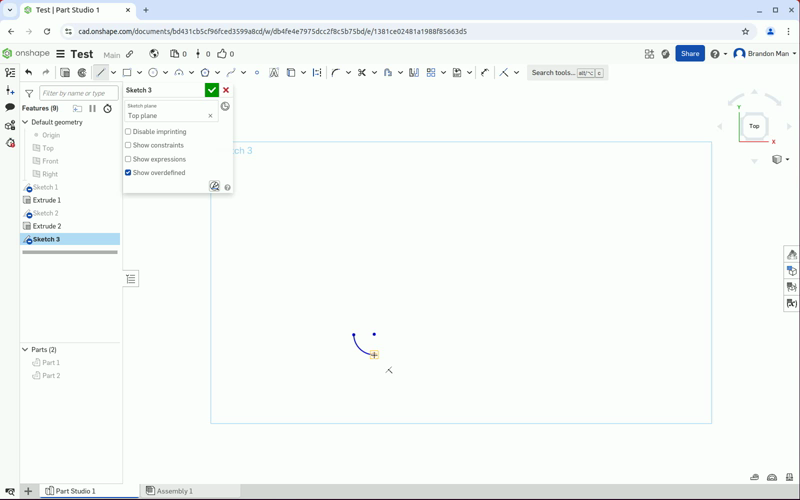
mouse_move(545, 354)
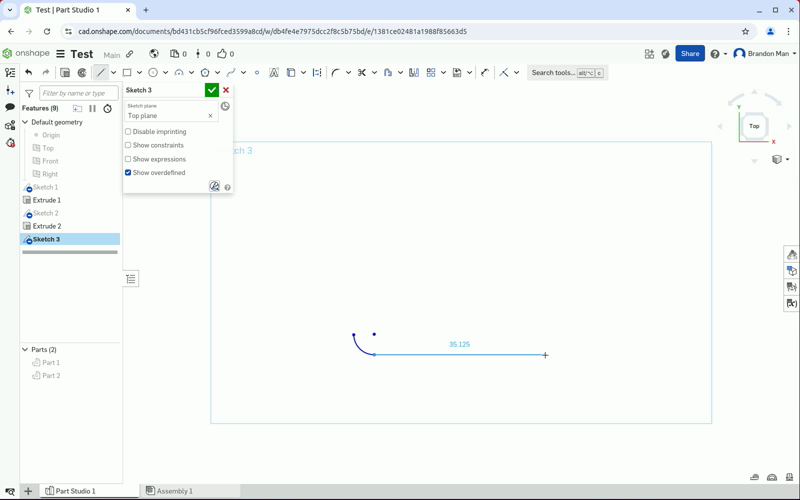
click(545, 354)
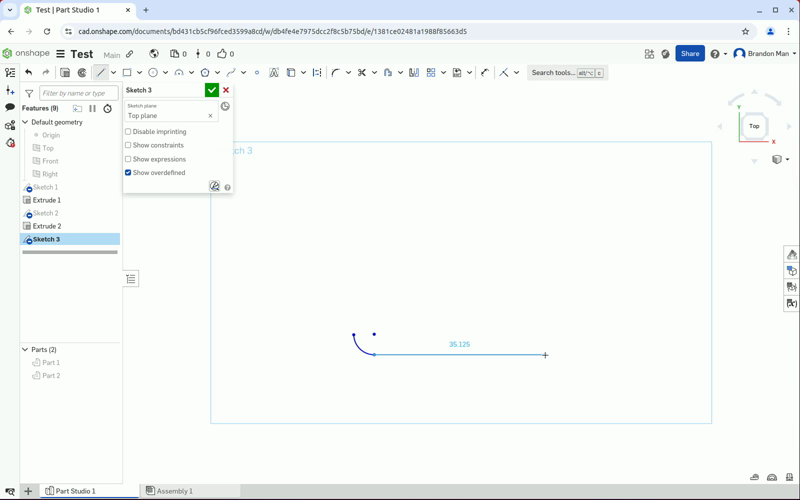
key_up(shift)
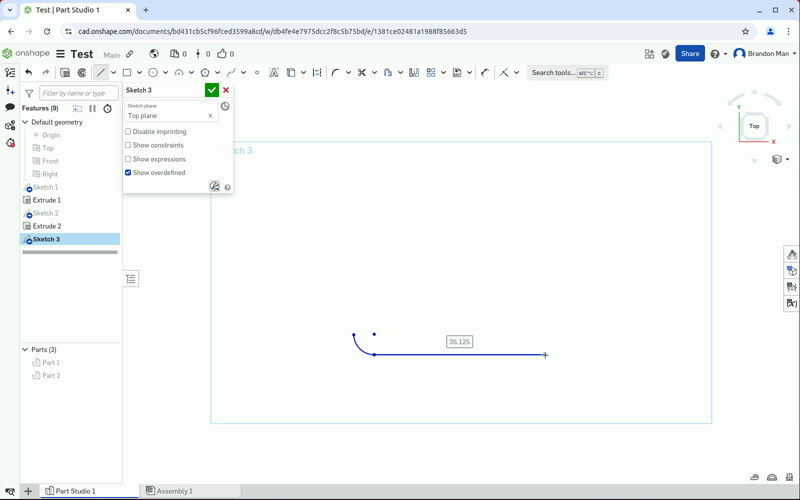
key(esc)
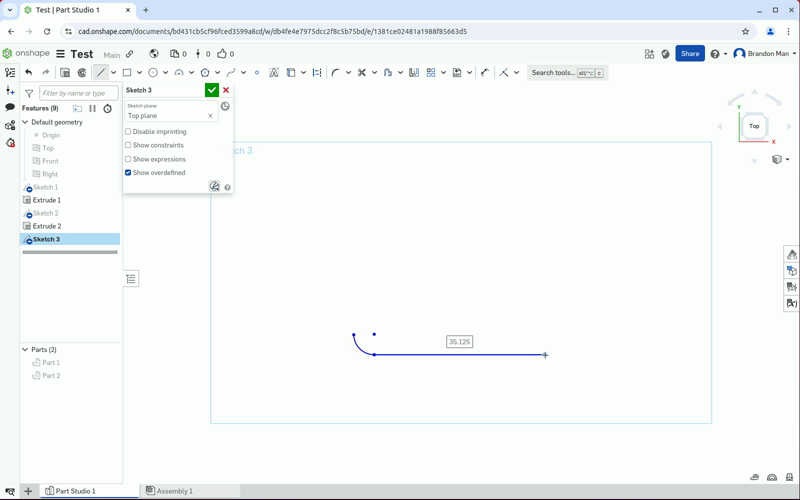
key(a)
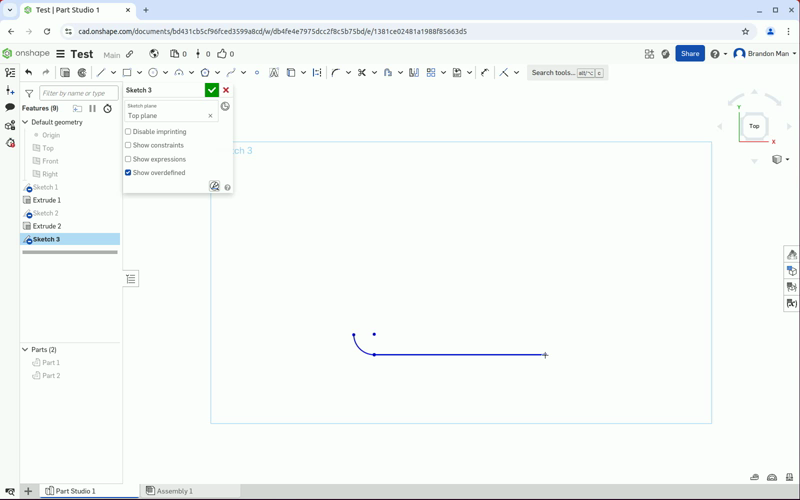
mouse_move(545, 354)
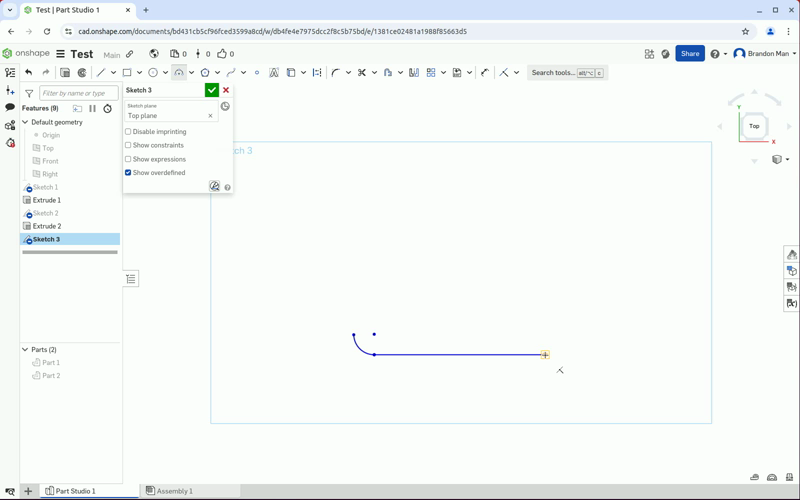
click(545, 354)
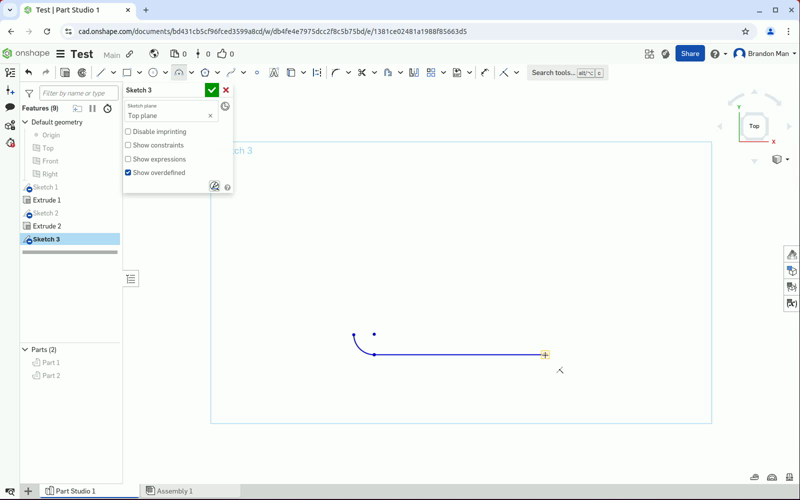
key_down(shift)
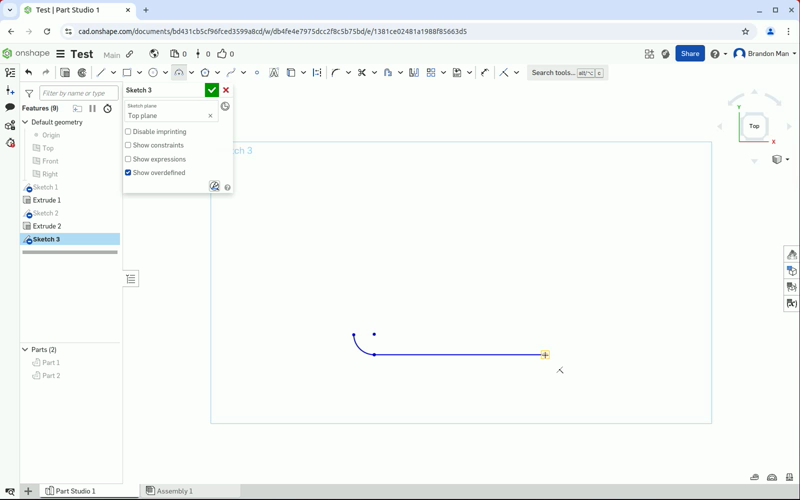
mouse_move(565, 334)
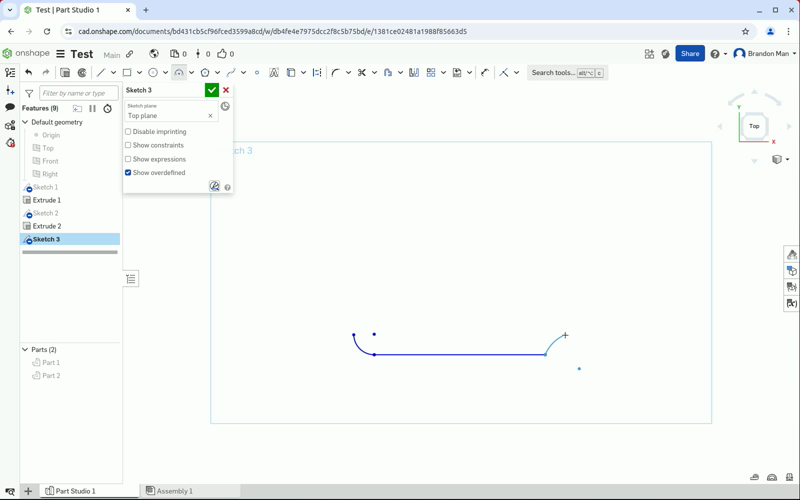
click(565, 334)
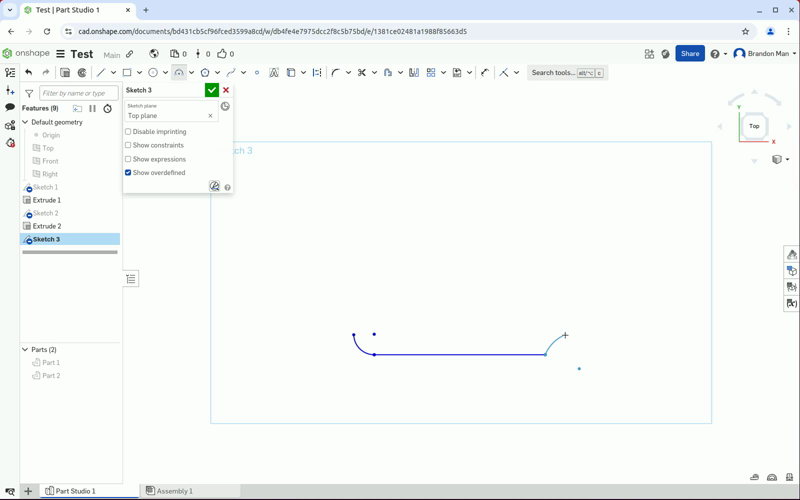
mouse_move(559, 348)
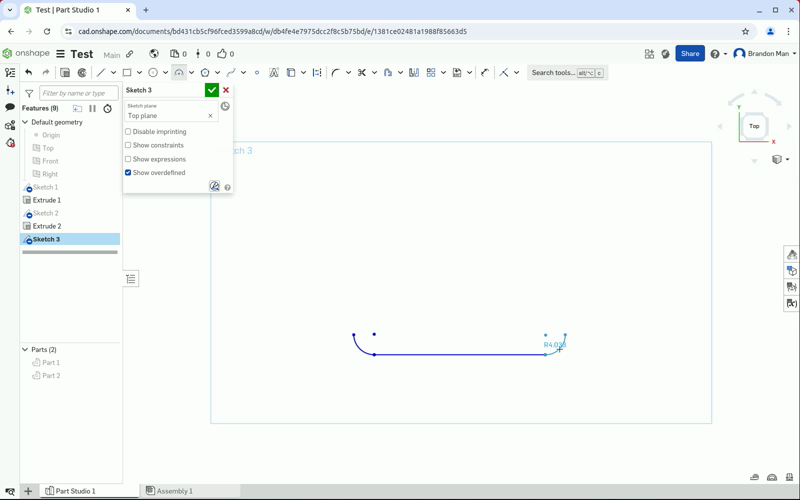
click(559, 348)
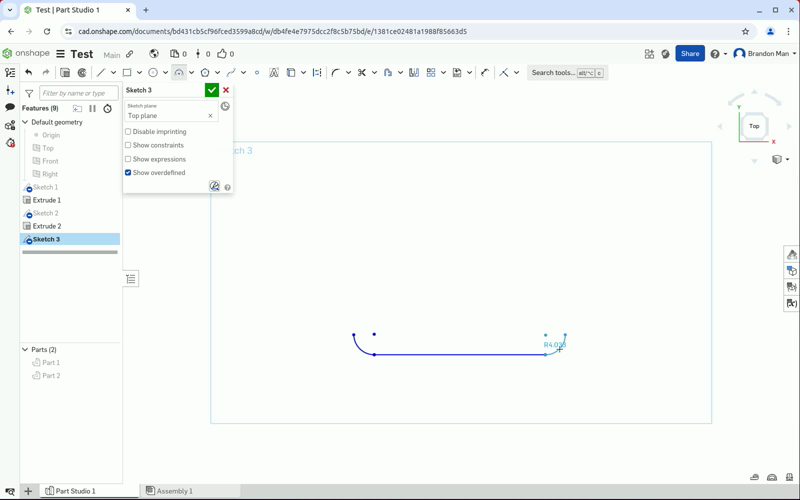
key_up(shift)
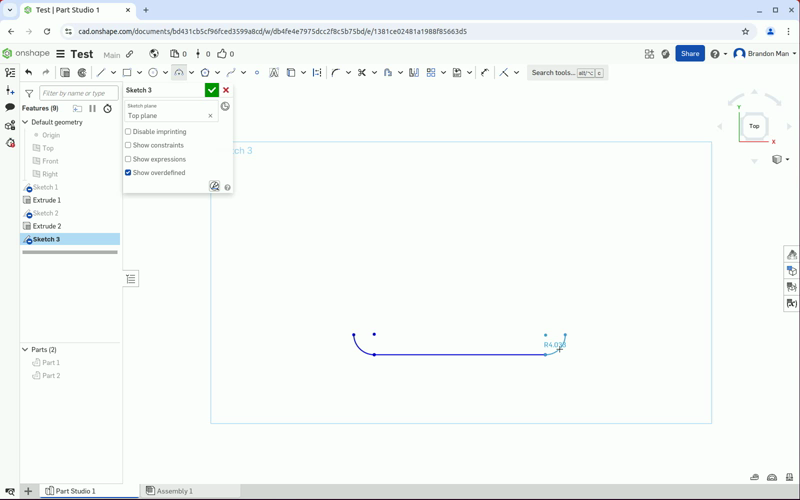
key(esc)
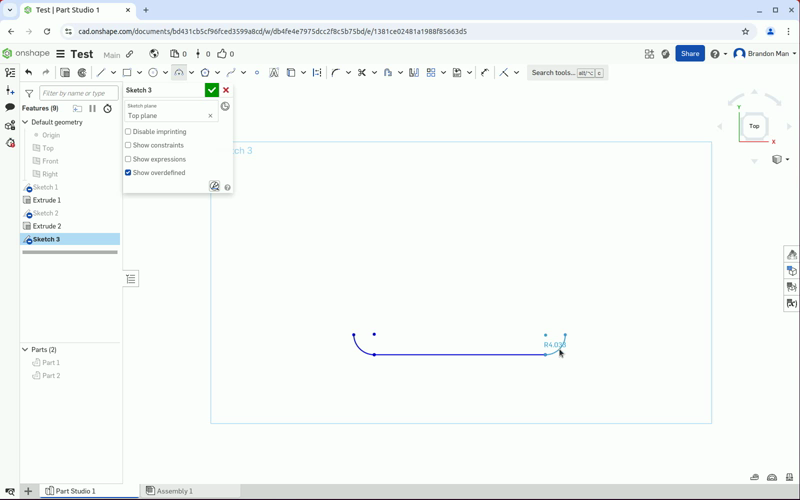
key(l)
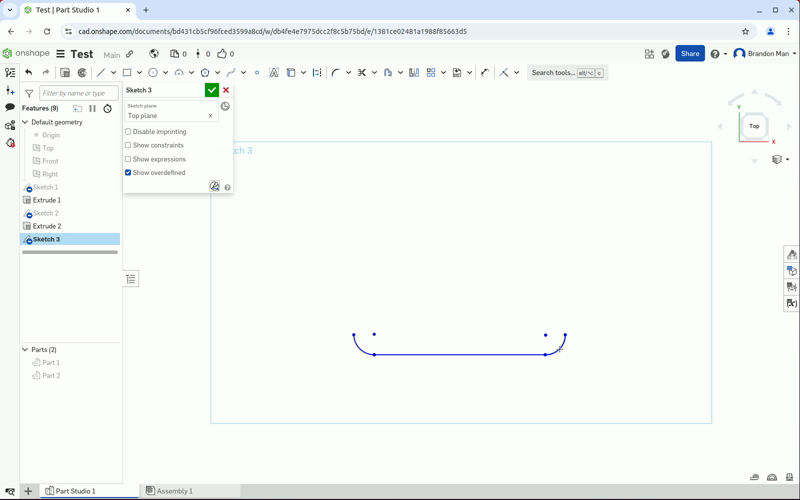
mouse_move(565, 334)
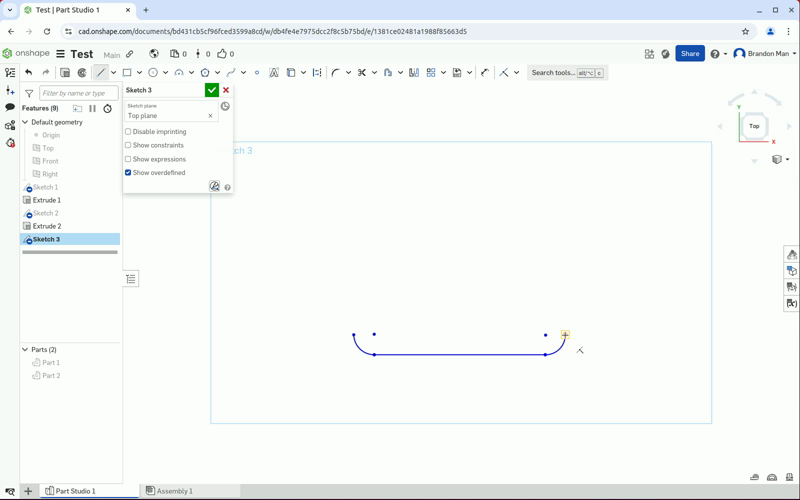
click(565, 334)
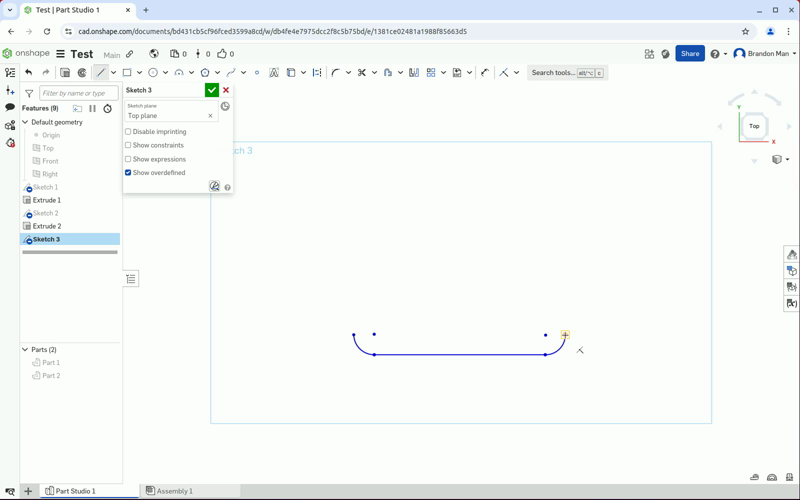
key_down(shift)
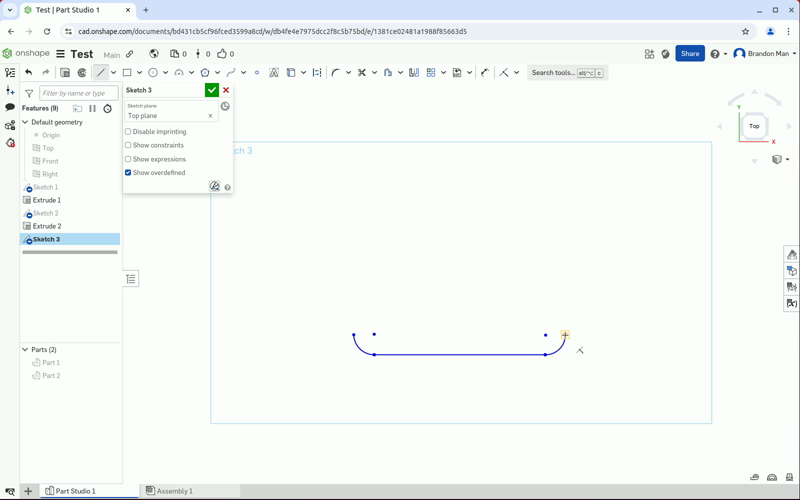
mouse_move(565, 232)
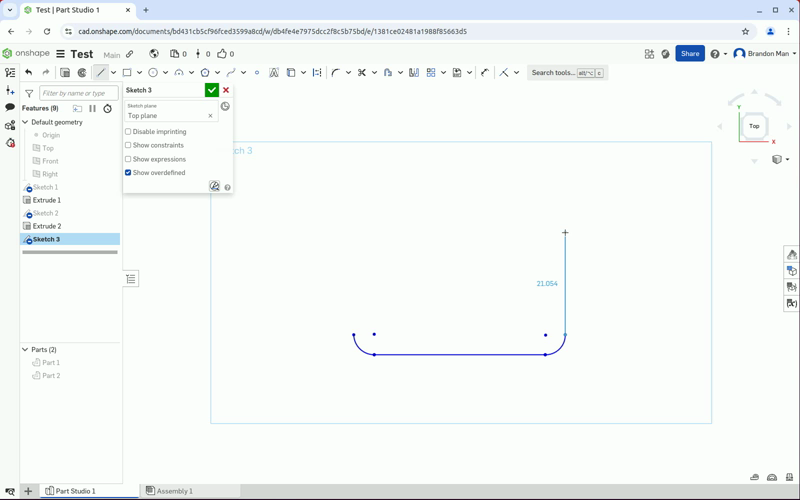
click(565, 232)
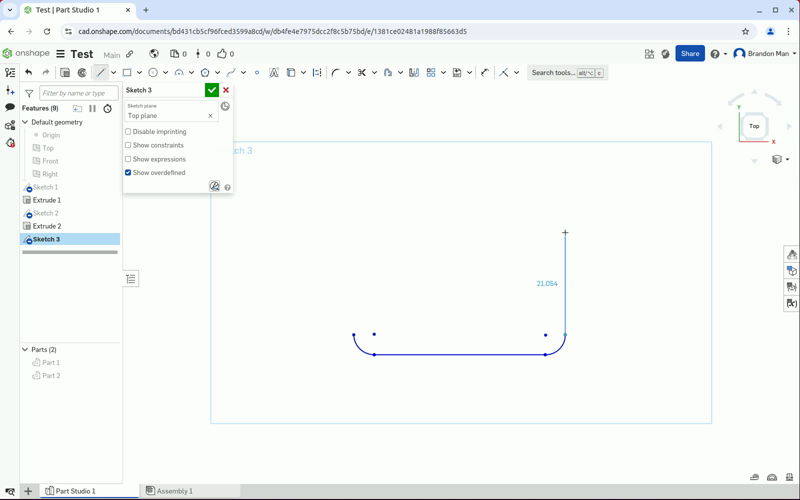
key_up(shift)
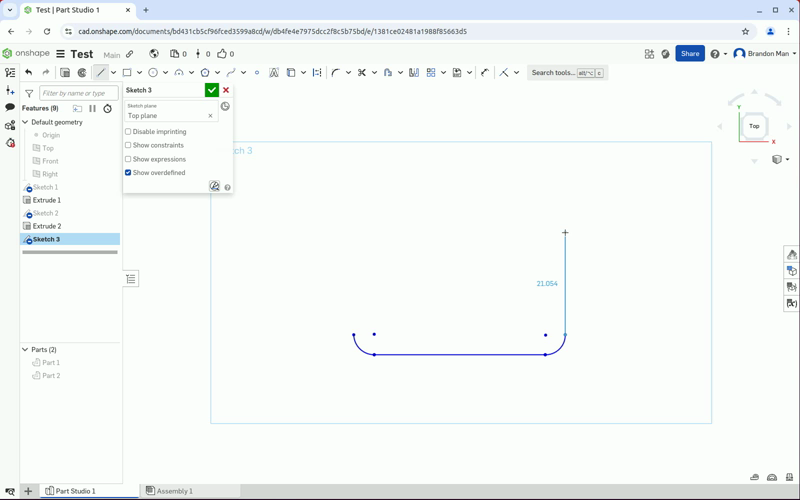
key(esc)
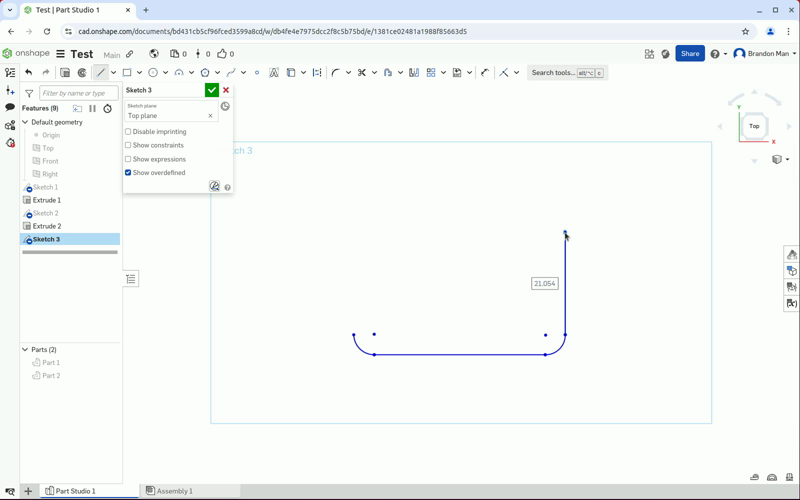
key(a)
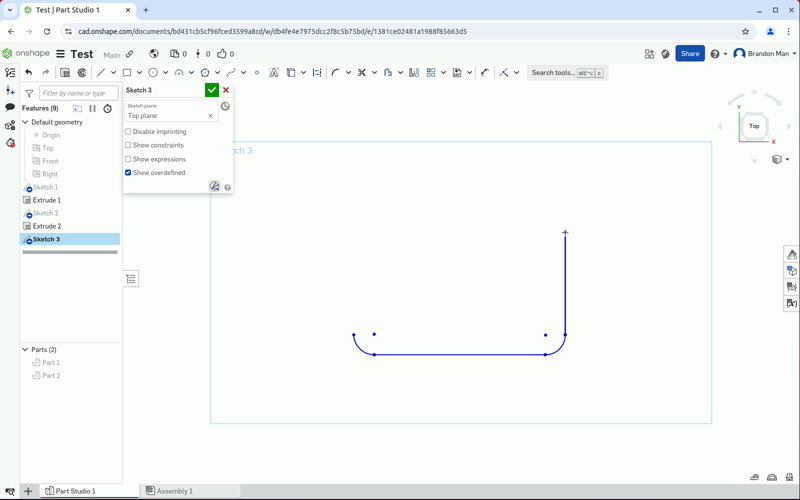
mouse_move(565, 232)
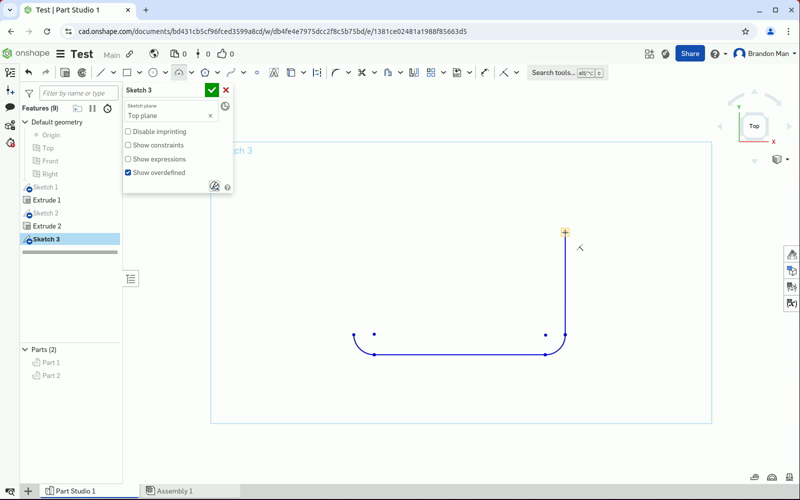
click(565, 232)
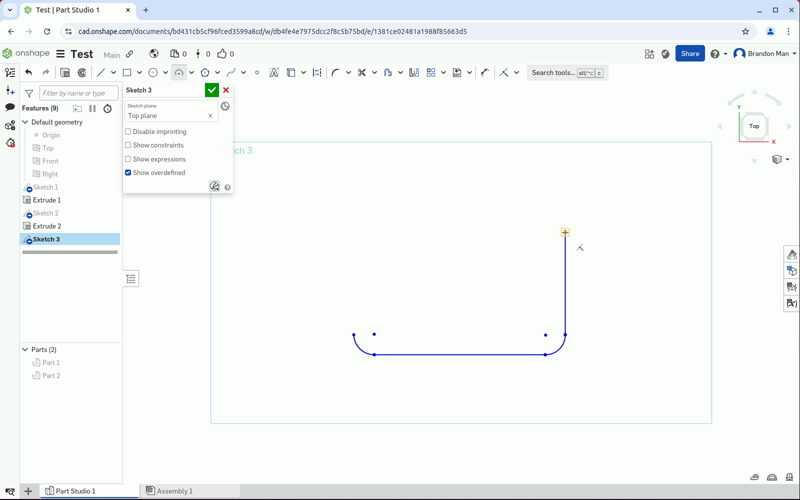
key_down(shift)
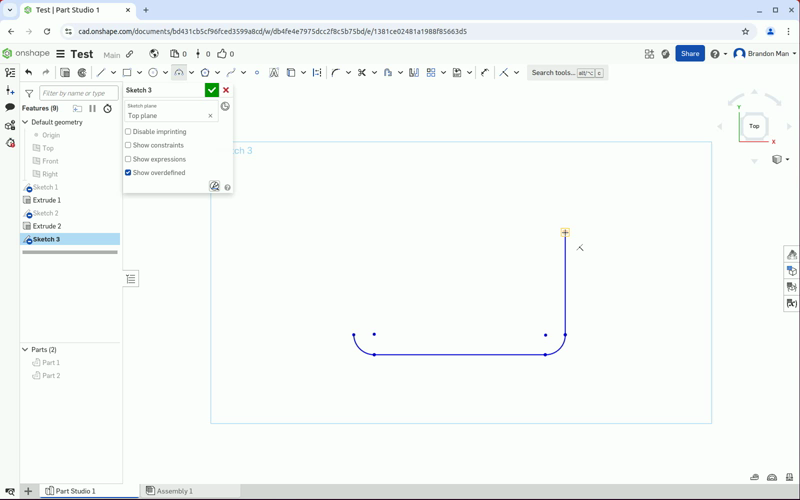
mouse_move(545, 209)
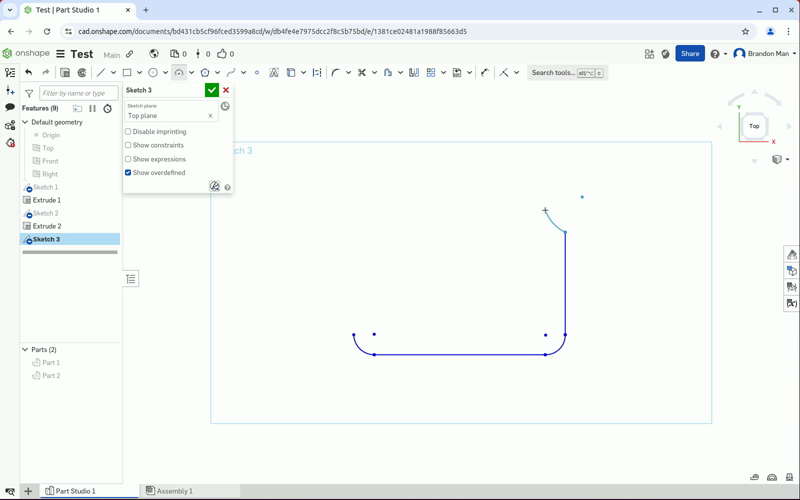
click(545, 209)
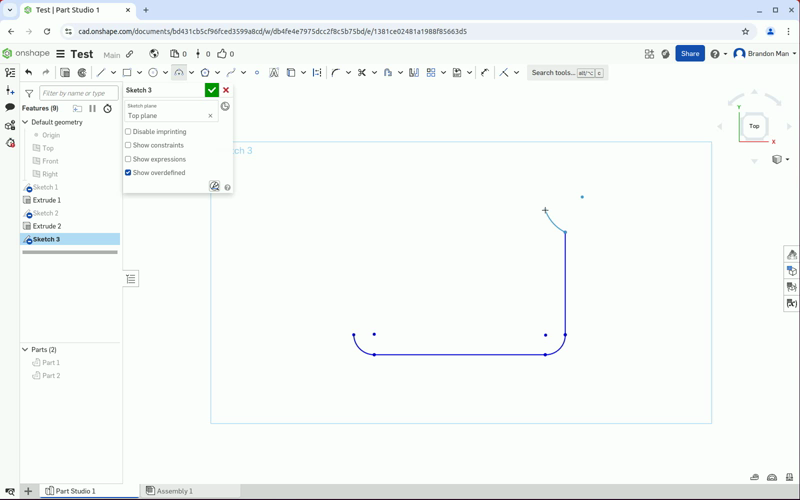
mouse_move(559, 217)
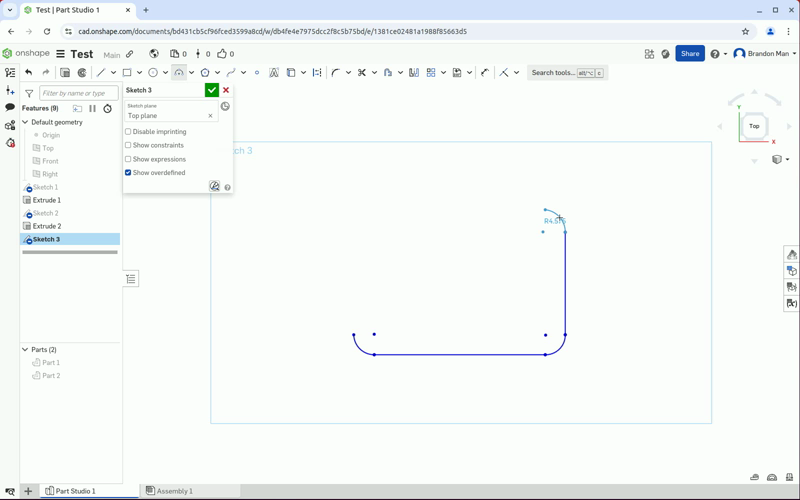
click(559, 217)
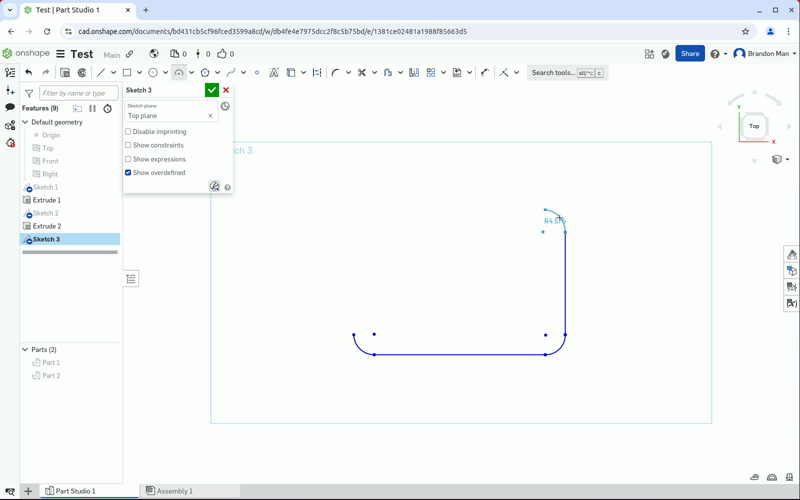
key_up(shift)
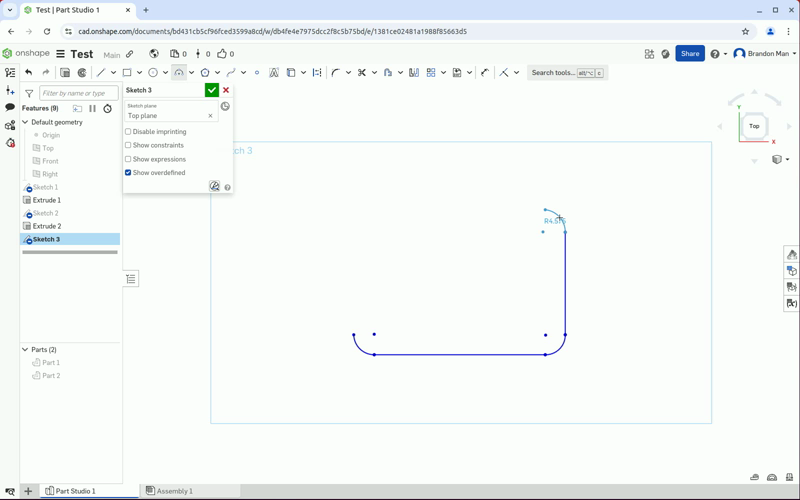
key(esc)
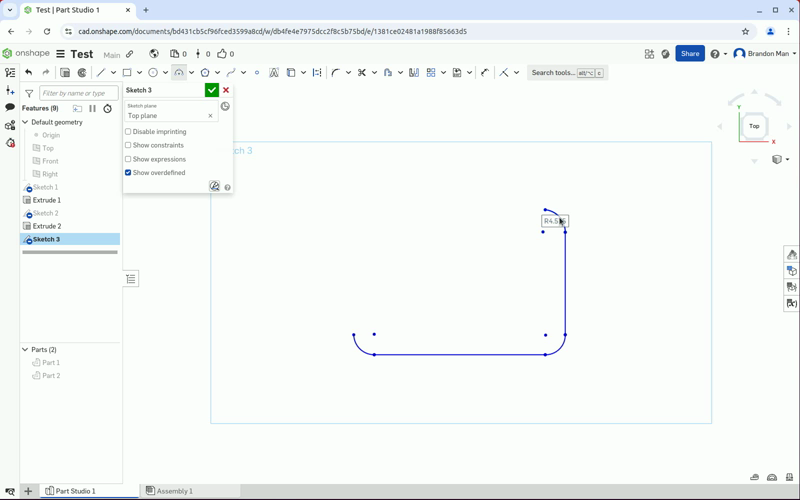
key(l)
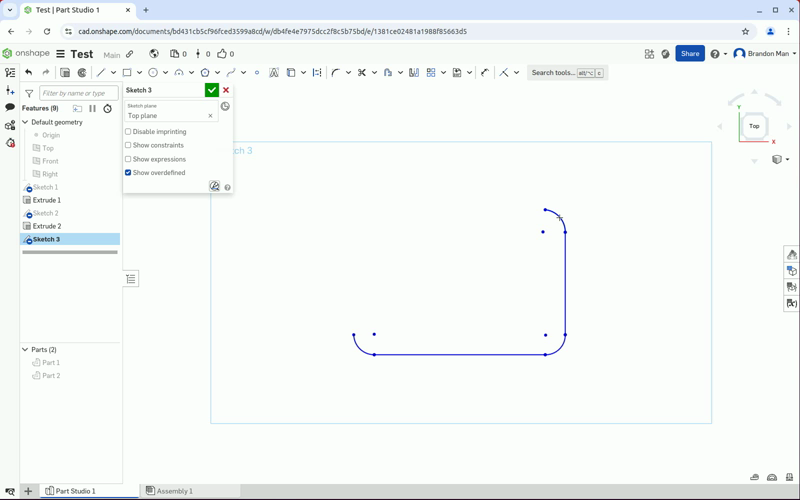
mouse_move(545, 209)
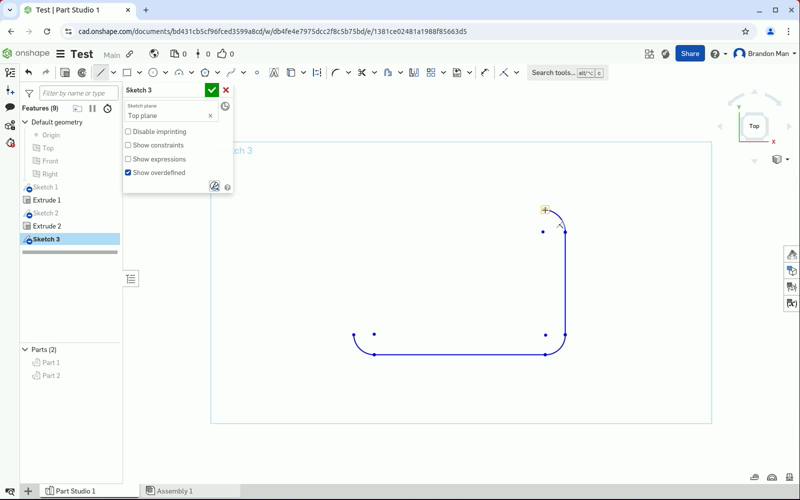
click(545, 209)
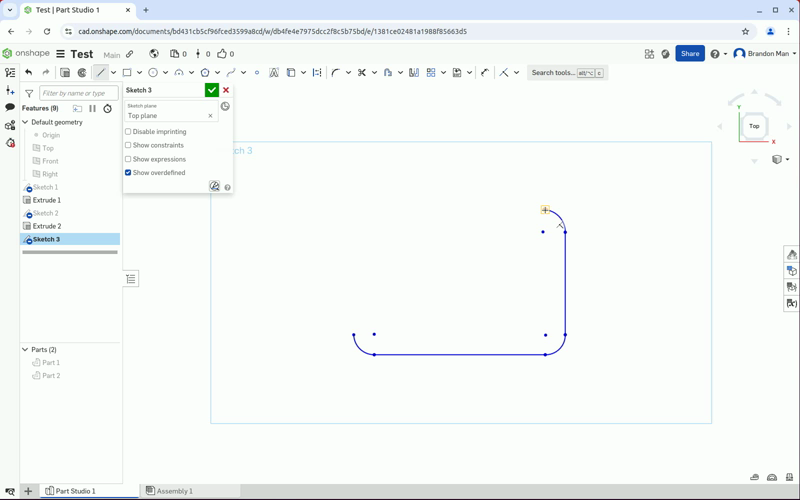
key_down(shift)
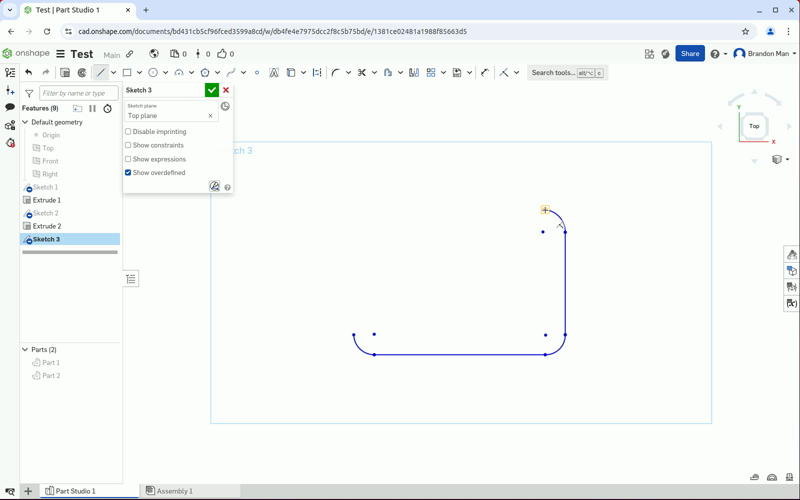
mouse_move(374, 209)
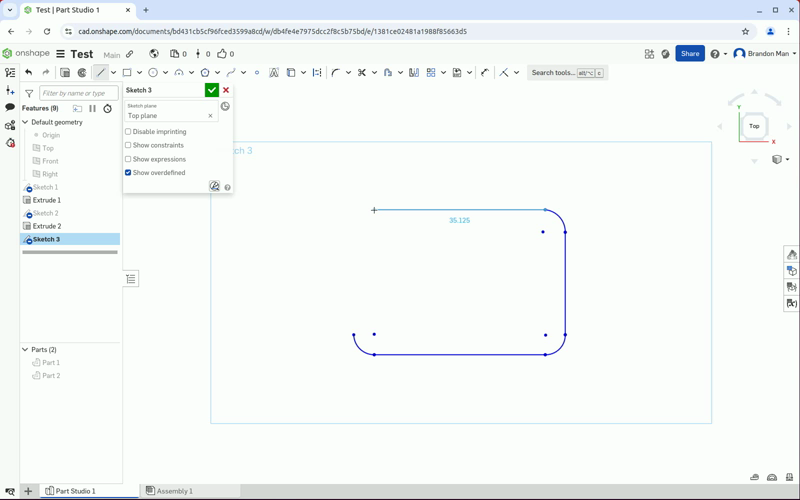
click(374, 209)
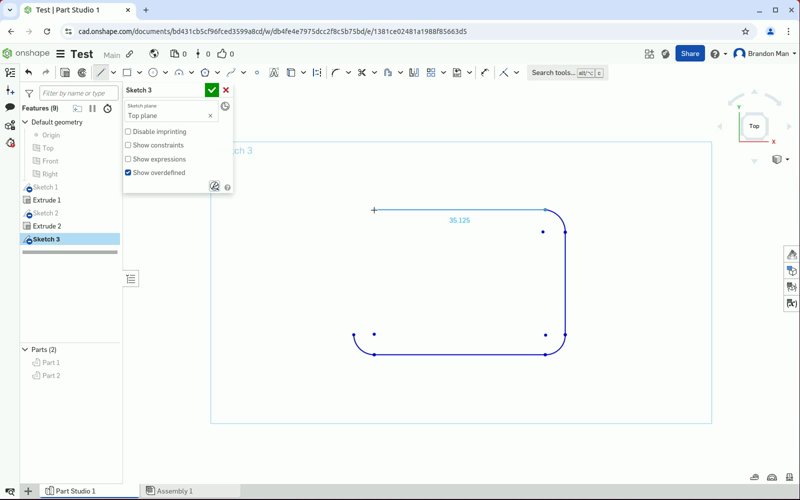
key_up(shift)
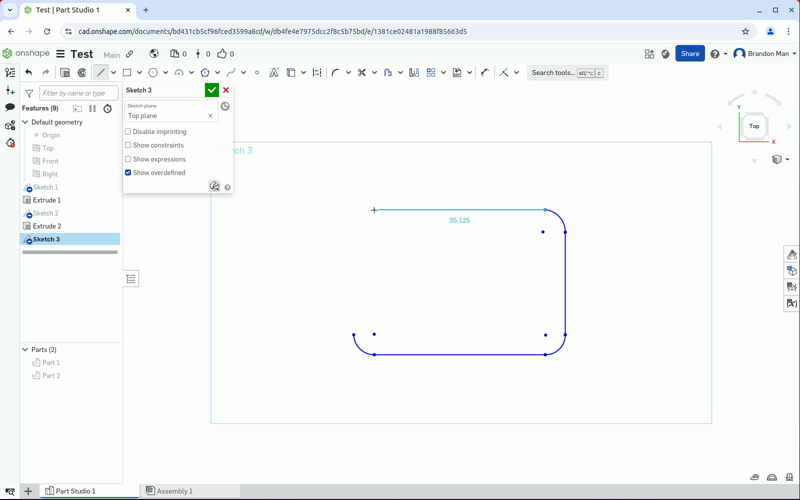
key(esc)
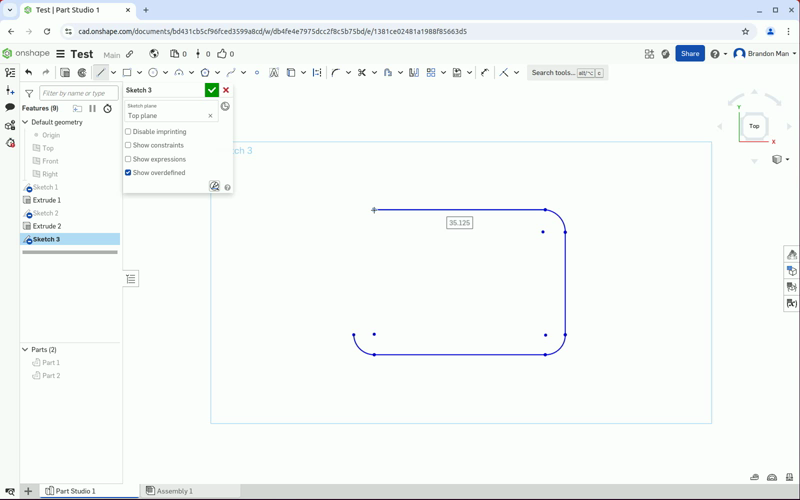
key(a)
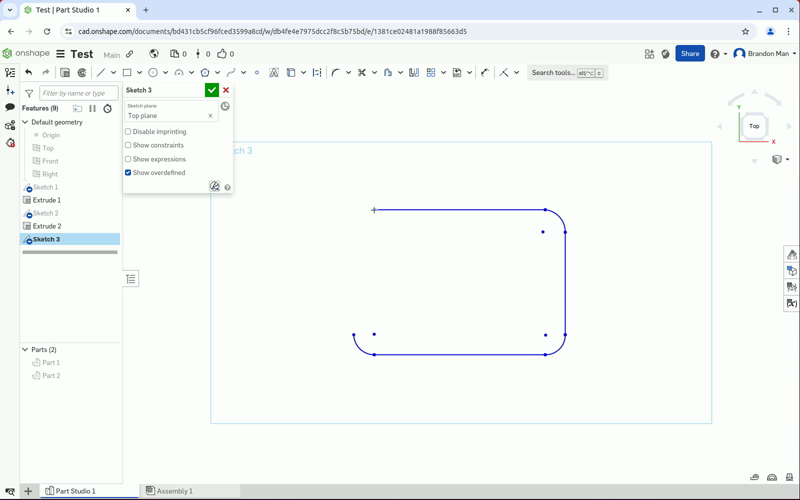
mouse_move(374, 209)
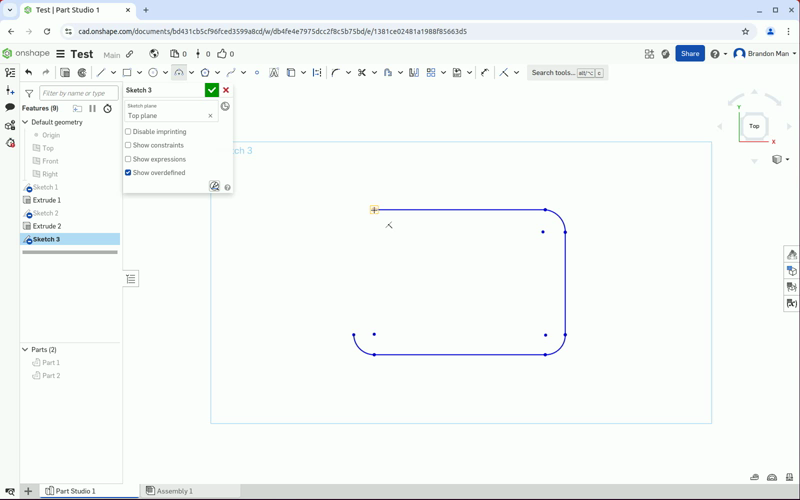
click(374, 209)
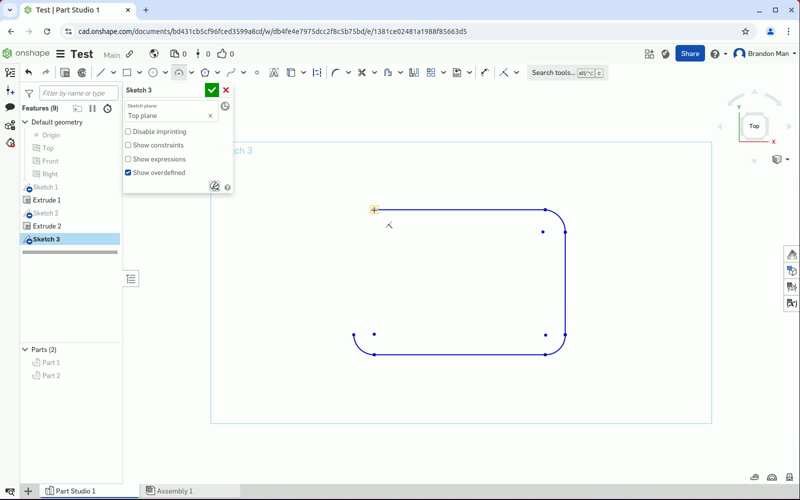
key_down(shift)
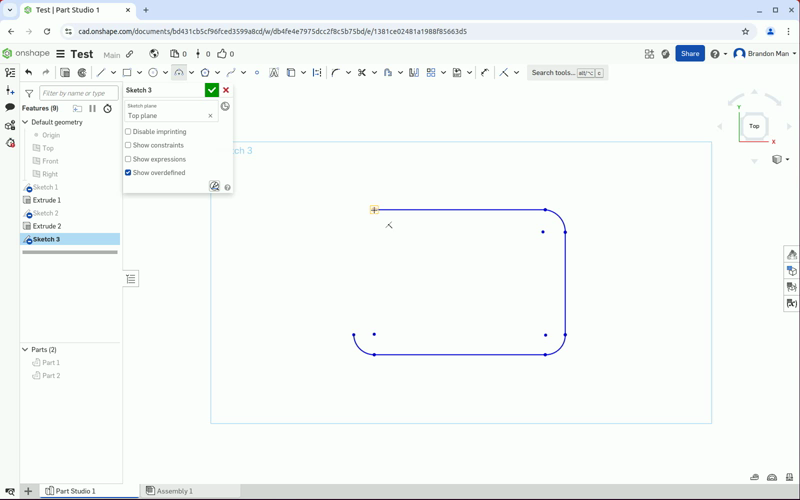
mouse_move(353, 232)
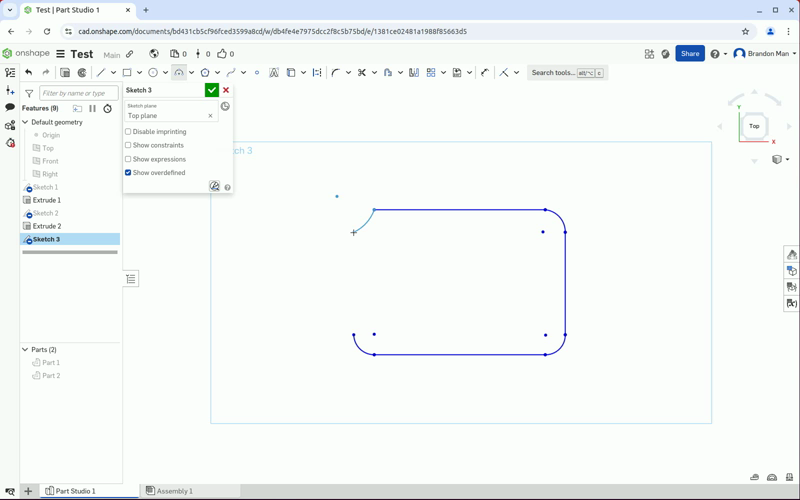
click(353, 232)
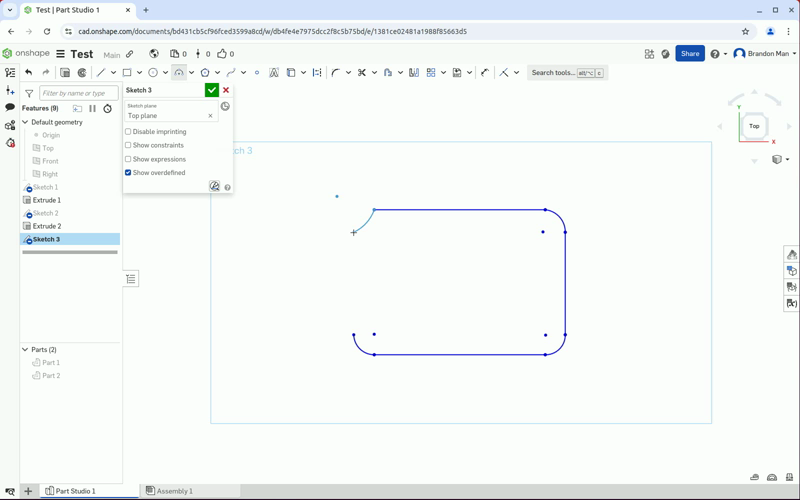
mouse_move(359, 217)
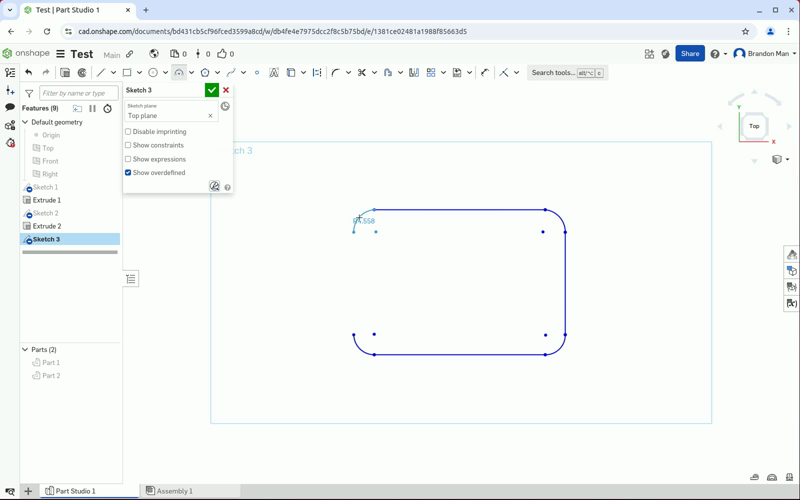
click(359, 217)
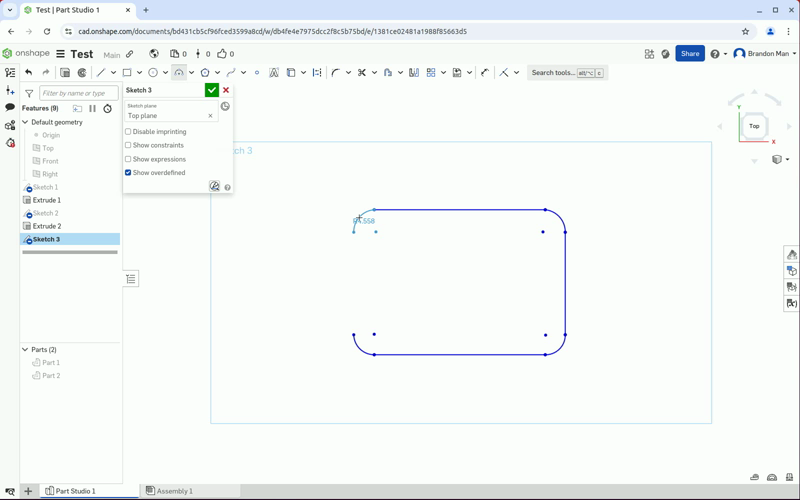
key_up(shift)
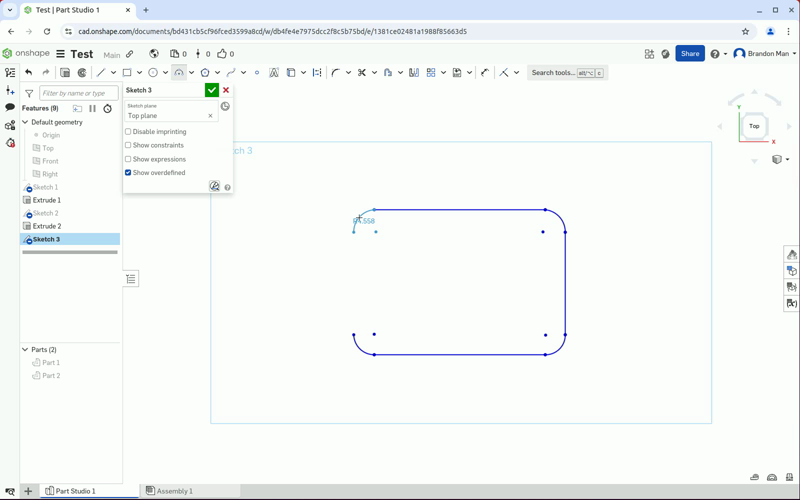
key(esc)
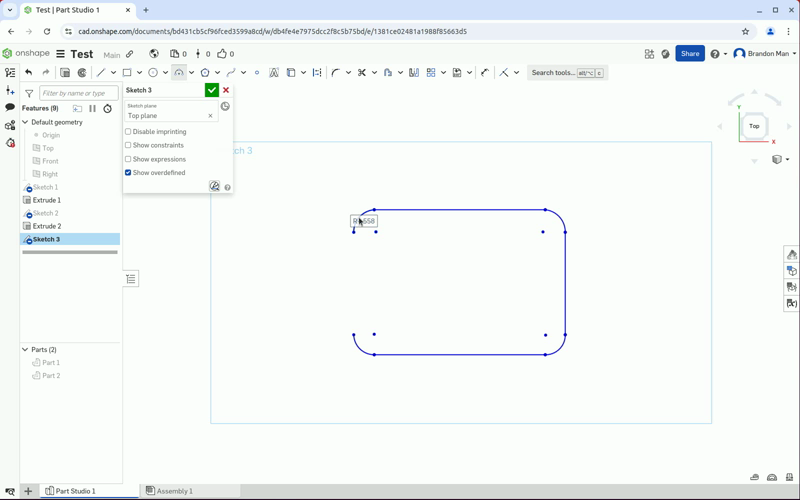
key(l)
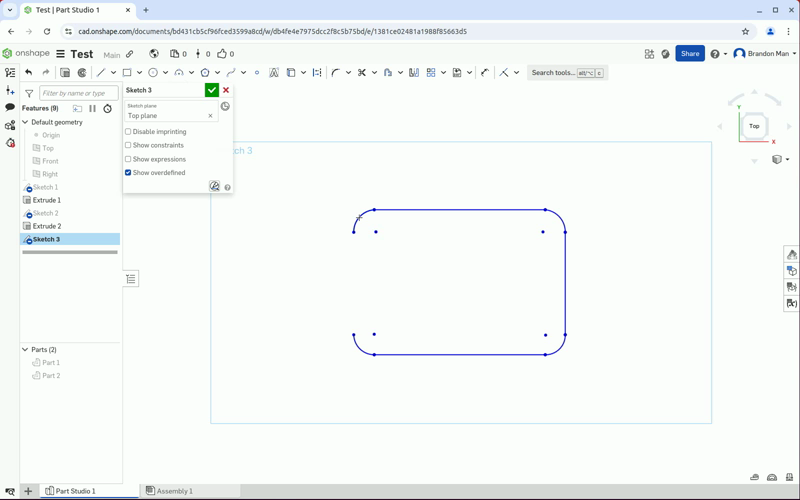
mouse_move(353, 232)
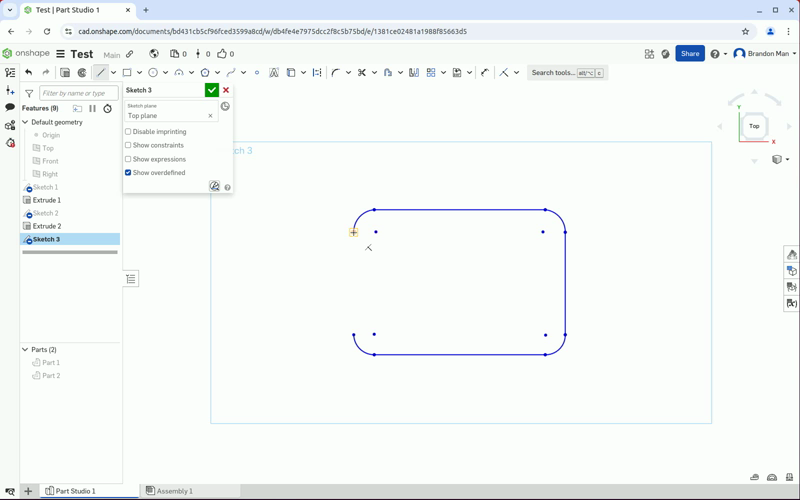
click(353, 232)
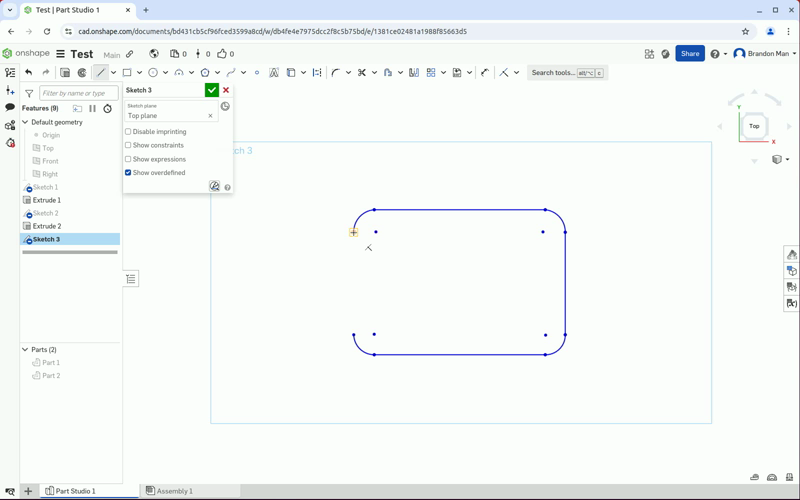
key_down(shift)
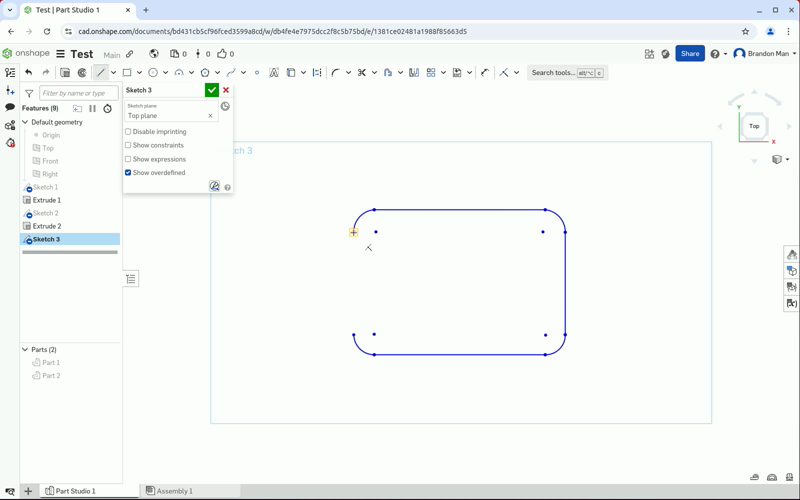
mouse_move(353, 334)
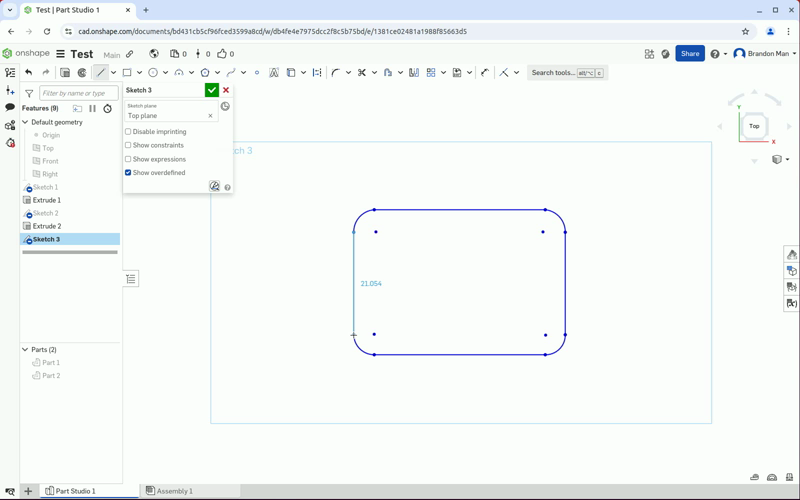
key_up(shift)
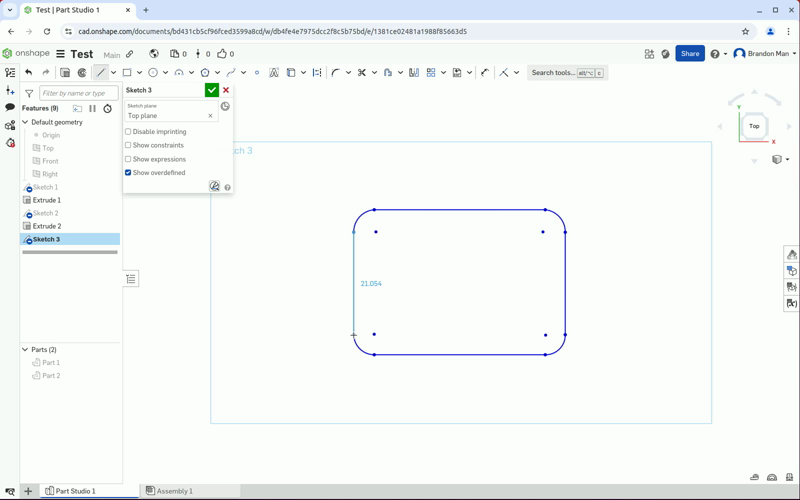
click(353, 334)
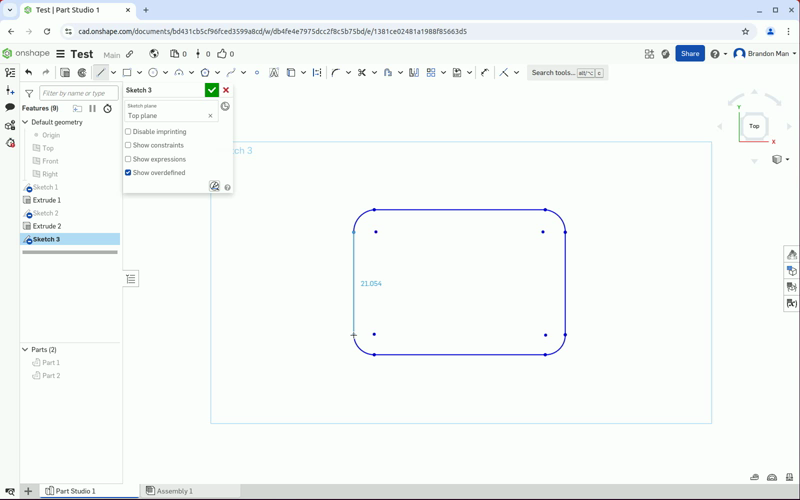
key(esc)
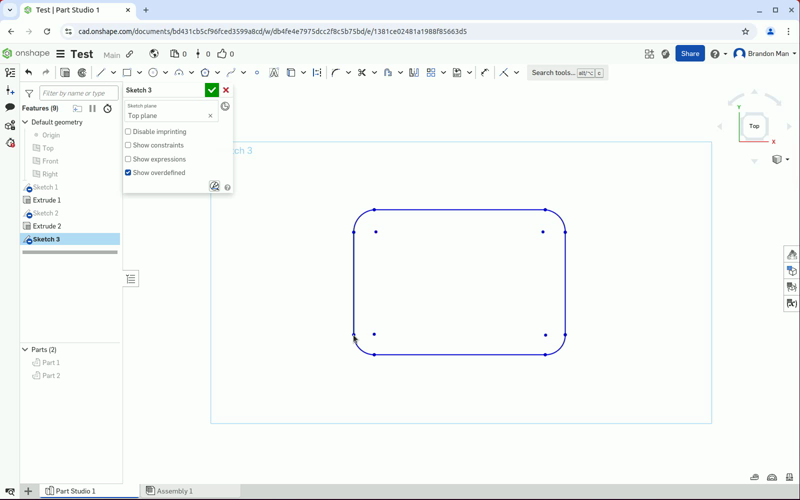
mouse_move(442, 279)
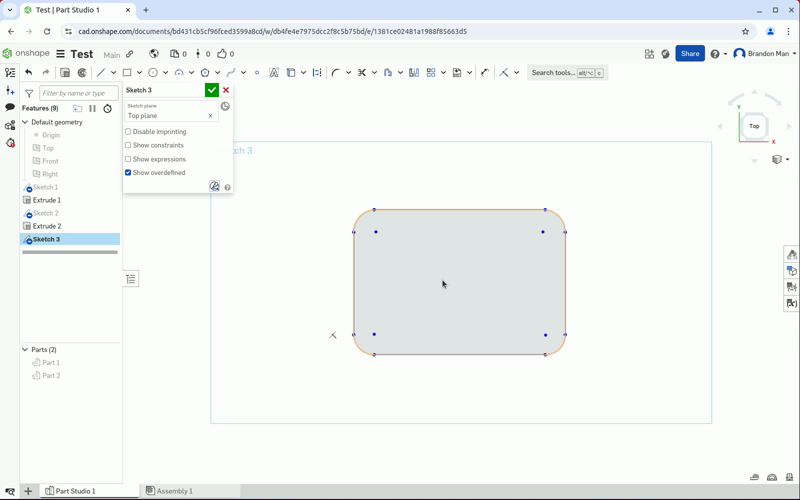
click(442, 279)
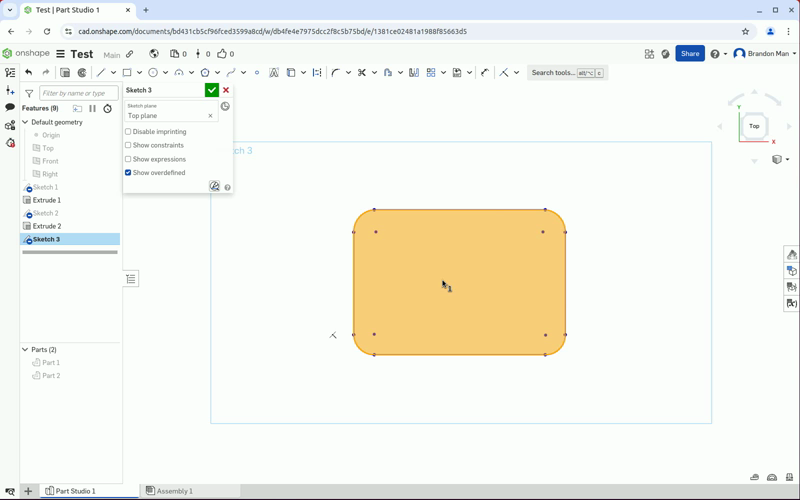
mouse_move(73, 352)
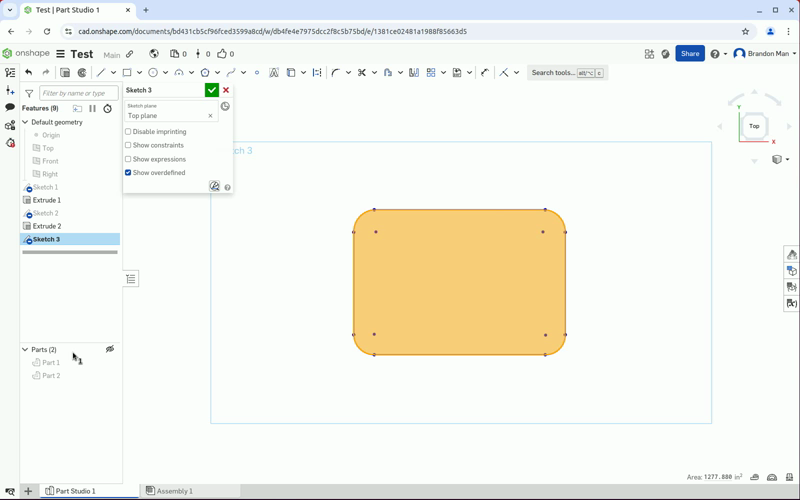
key(shift+y)
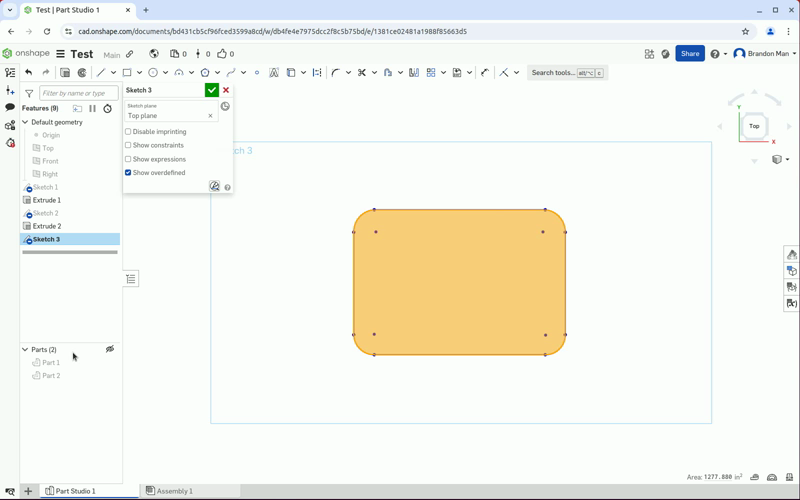
key(shift+e)
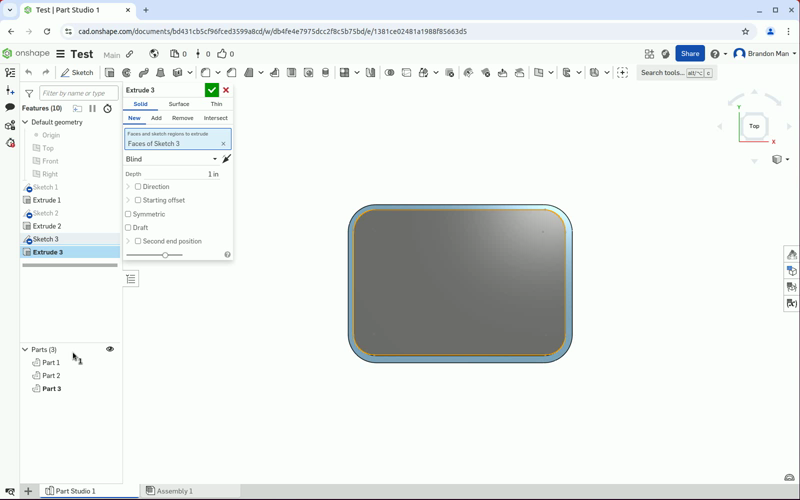
mouse_move(143, 106)
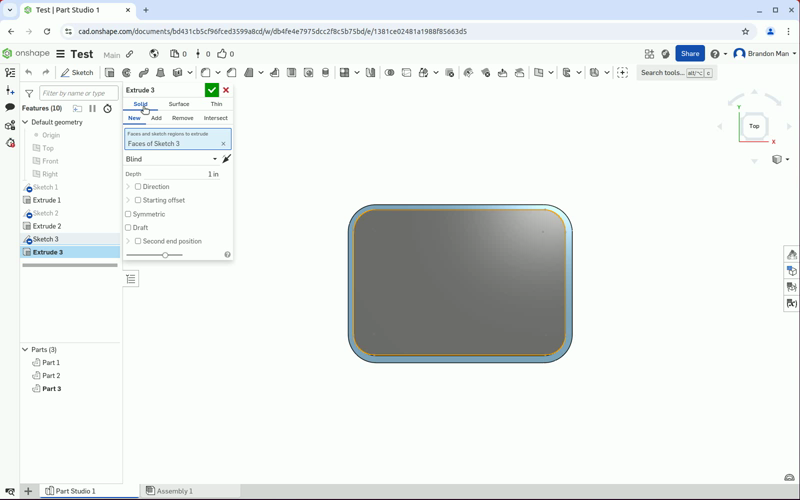
click(143, 106)
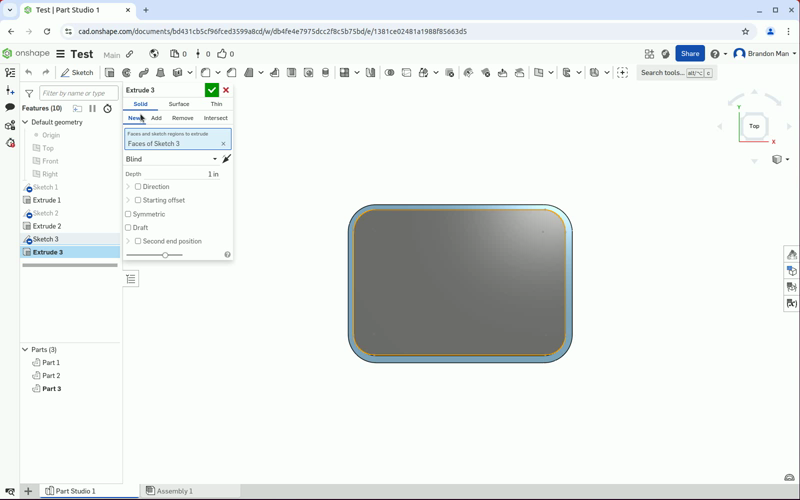
mouse_move(137, 120)
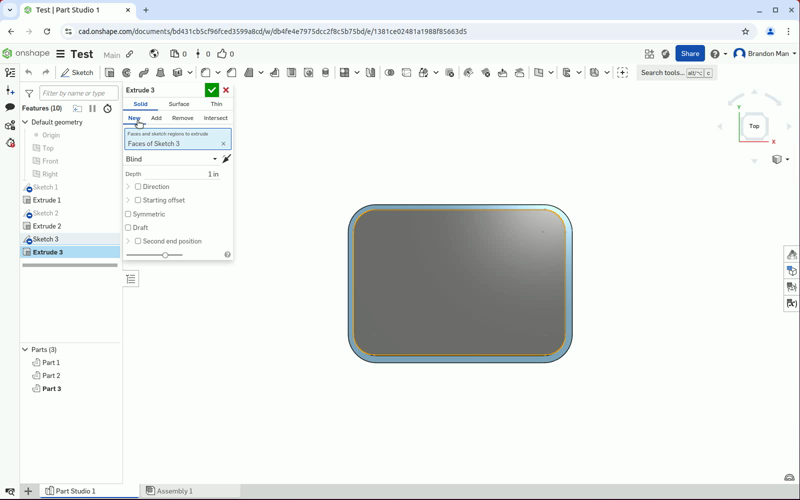
click(137, 120)
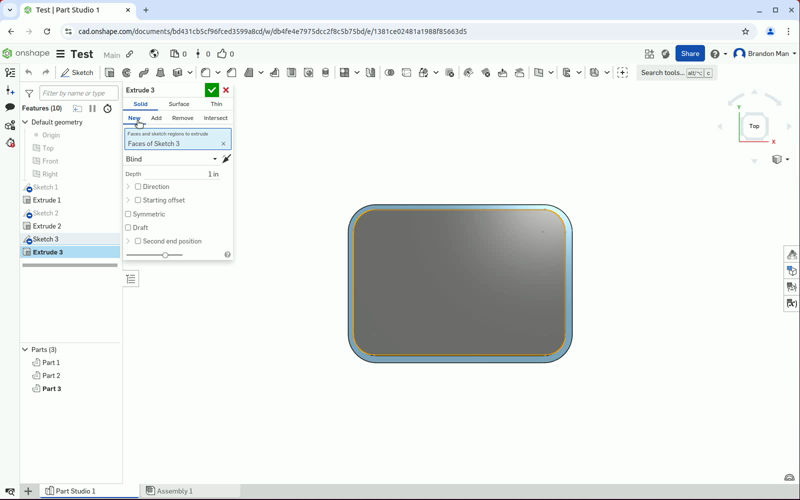
key(tab, 4)
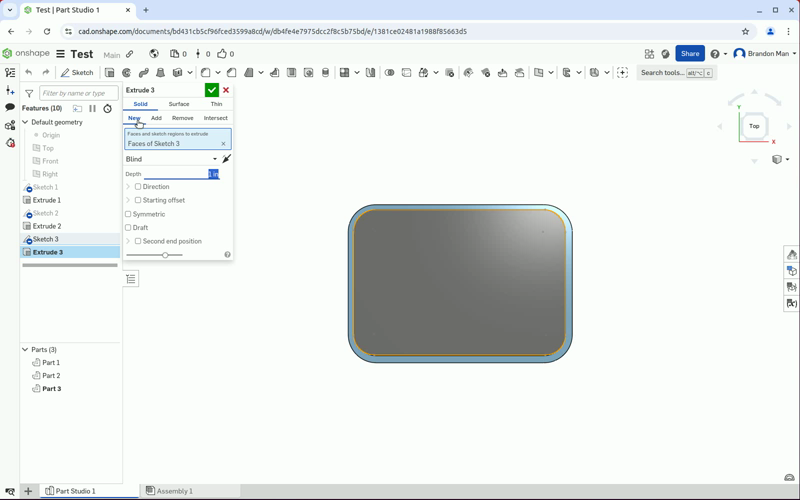
text(-9.628)
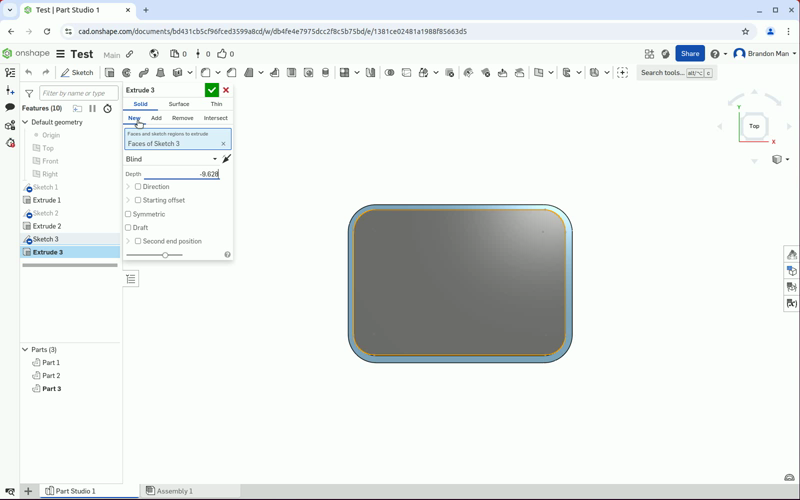
key(enter)
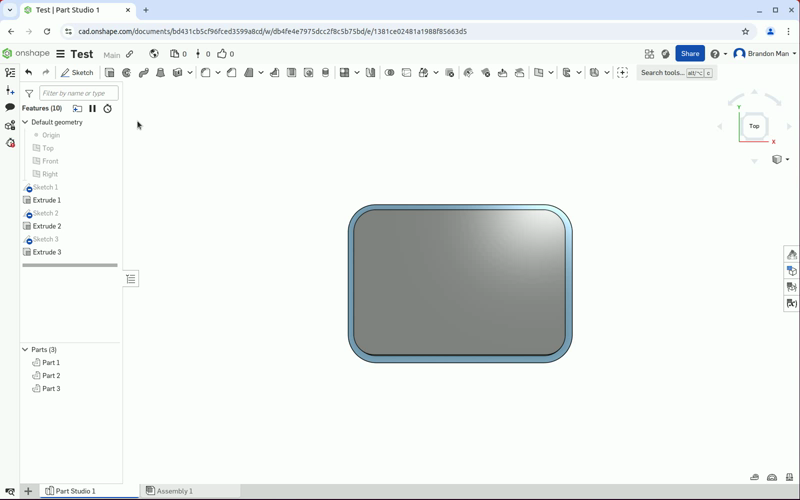
key(shift+h)
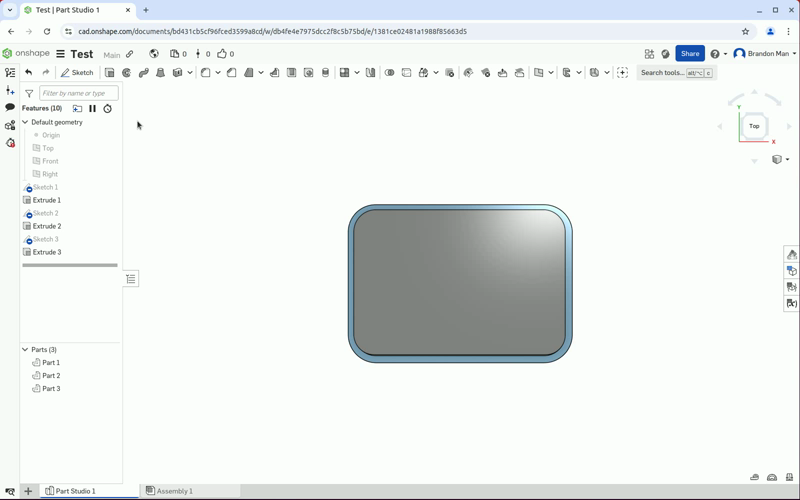
key(shift+h)
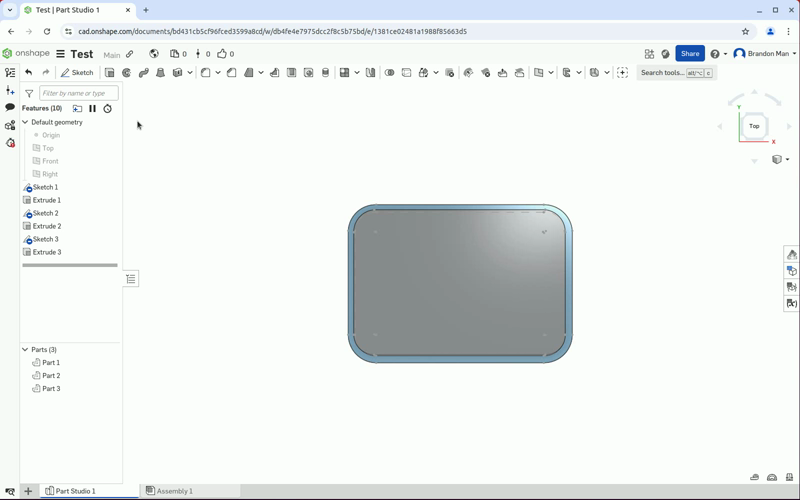
key(shift+7)
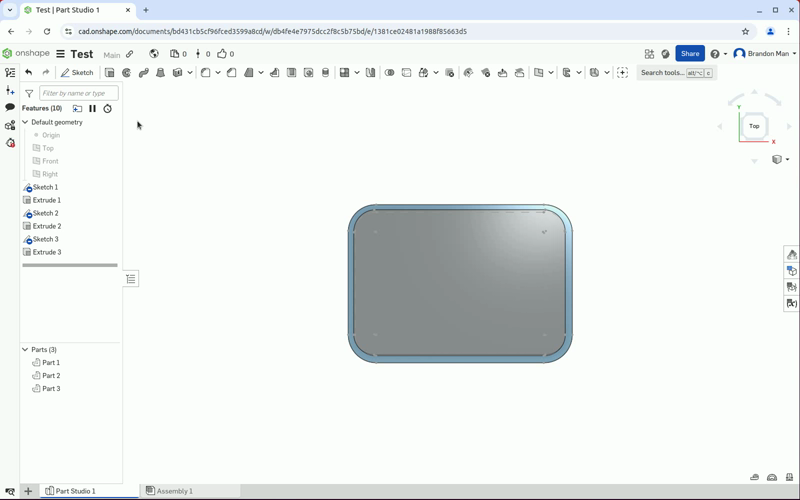
key(up, 3)
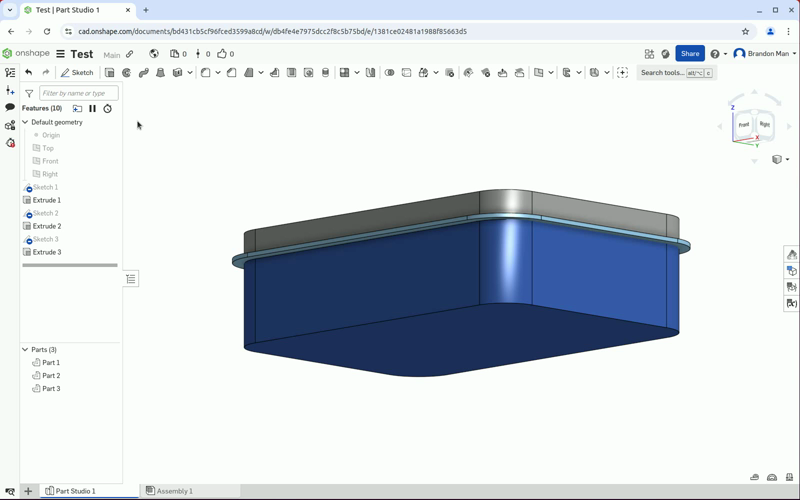
key(left, 3)
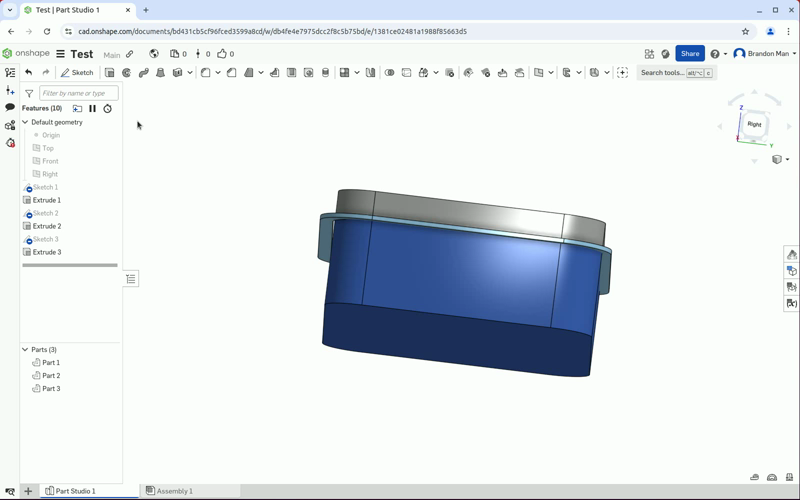
key(right, 3)
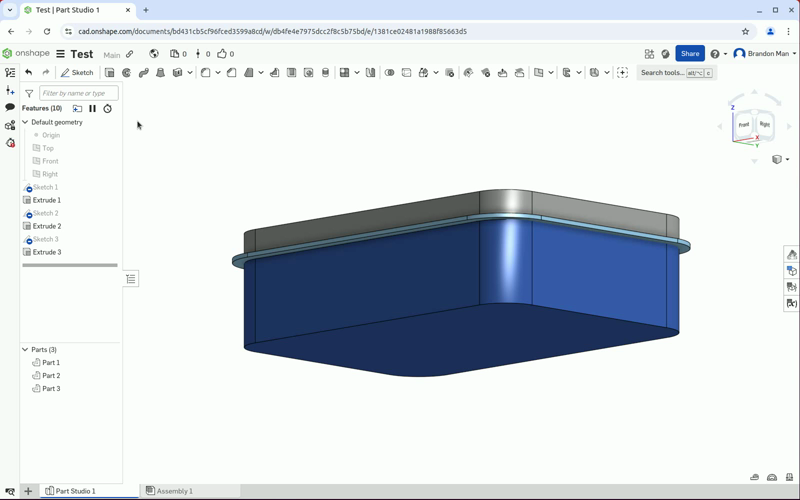
key(down, 3)
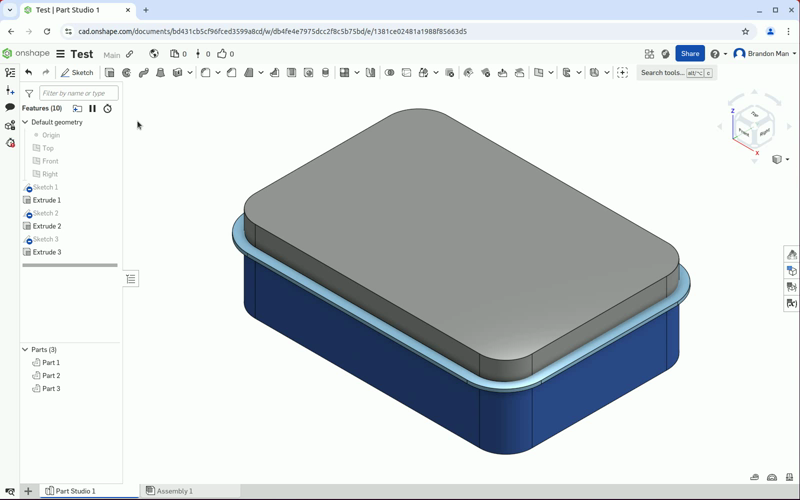
mouse_move(73, 189)
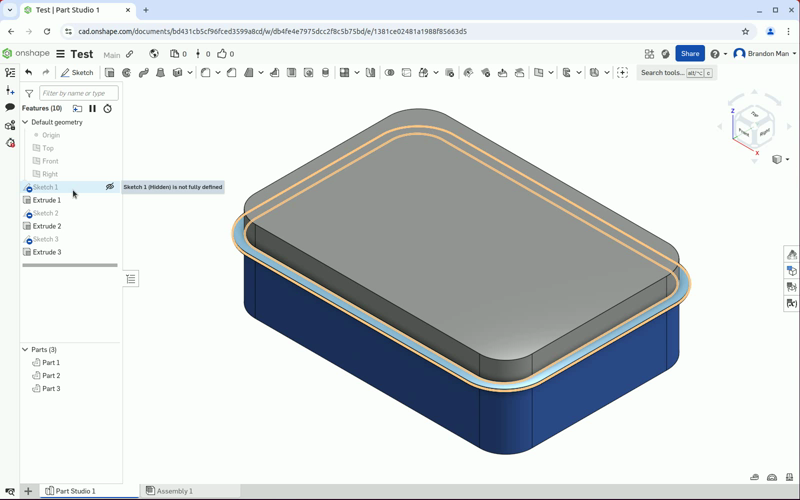
click(73, 189)